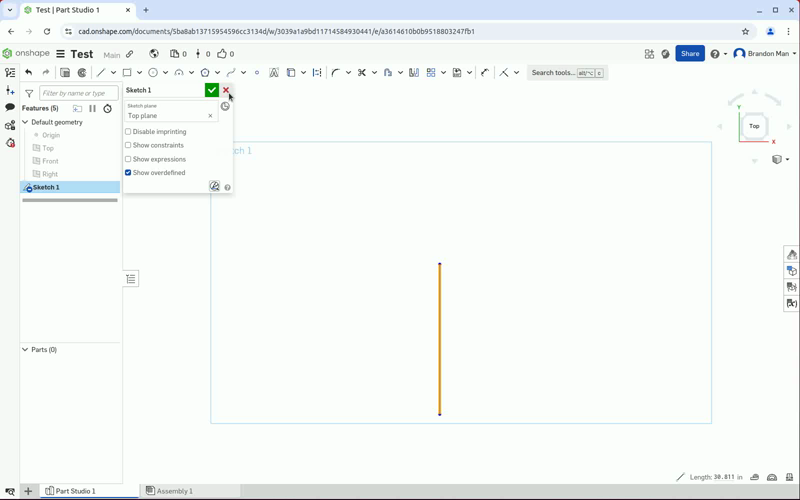
key(shift+h)
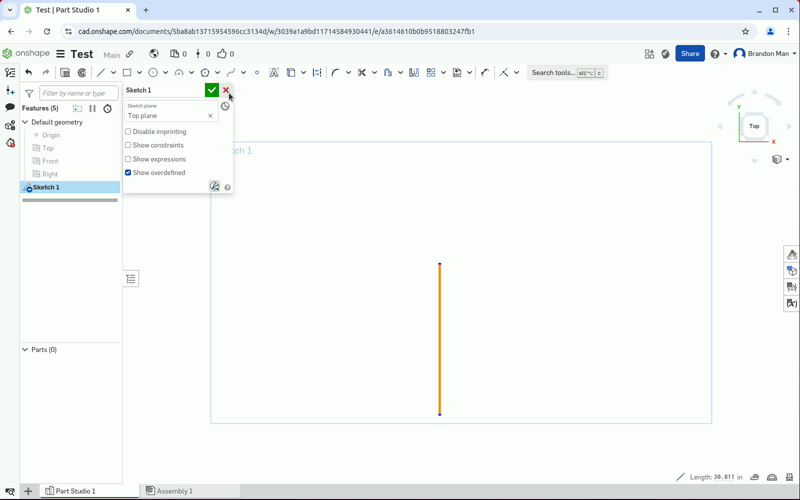
key(shift+s)
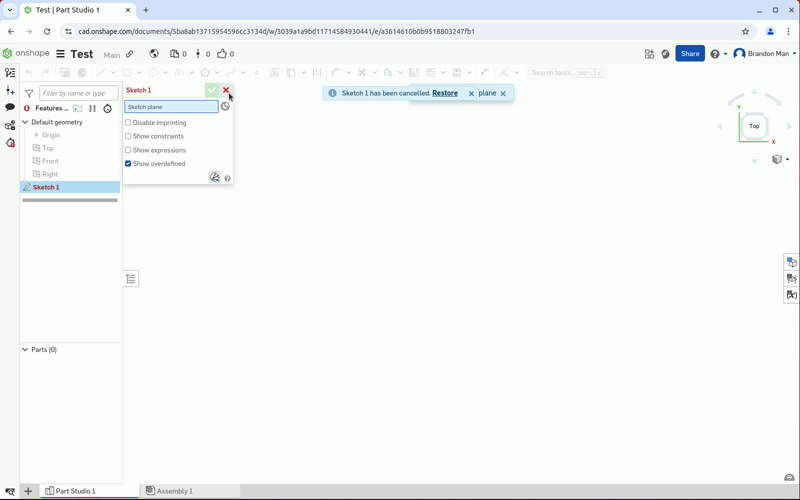
mouse_move(73, 150)
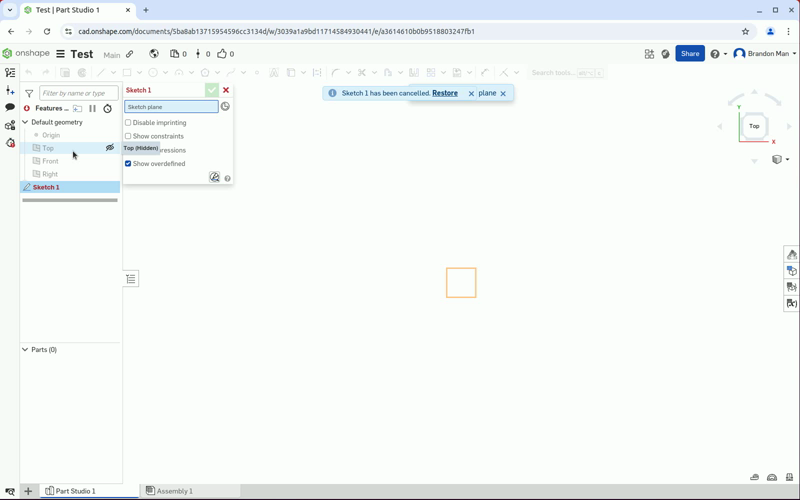
click(73, 150)
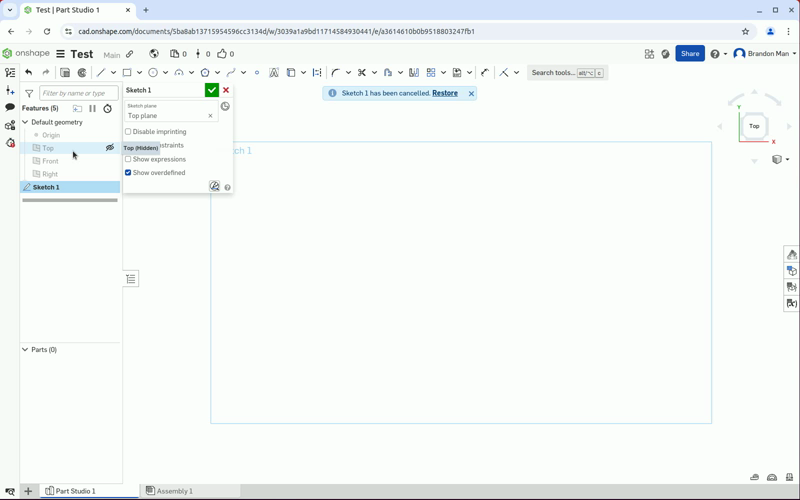
mouse_move(73, 352)
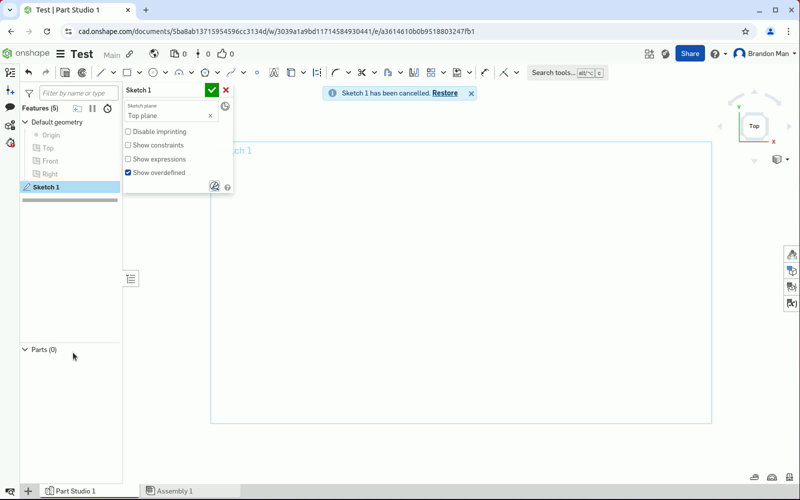
key(y)
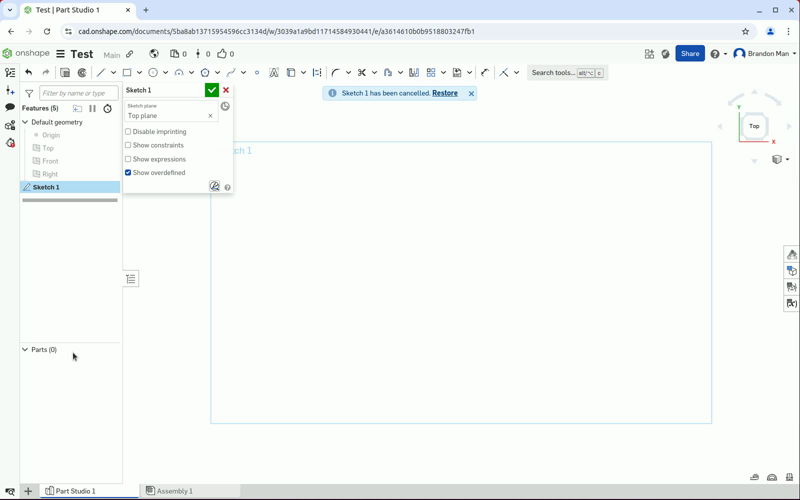
key(c)
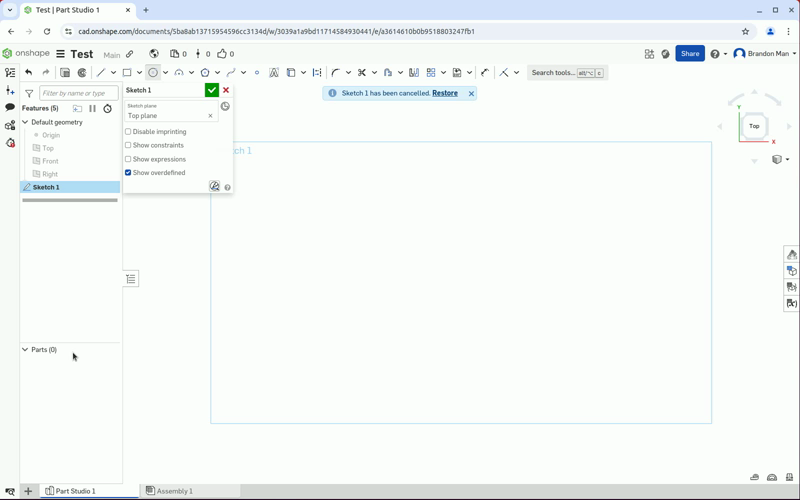
key_down(shift)
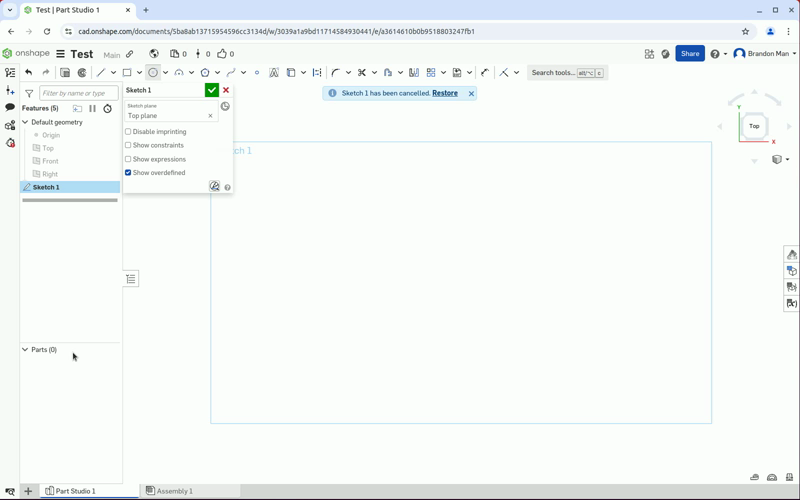
mouse_move(461, 282)
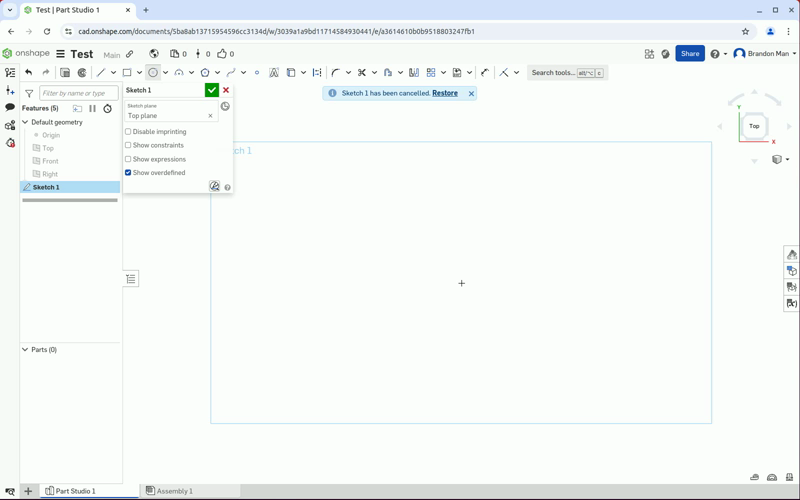
click(461, 282)
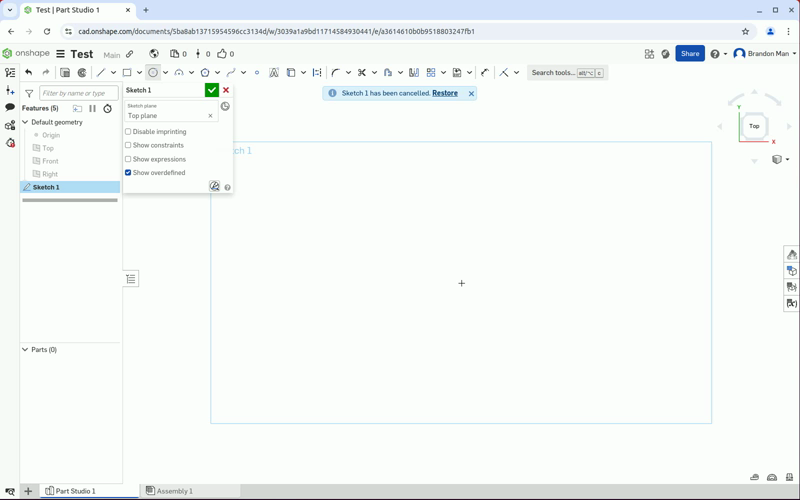
key_up(shift)
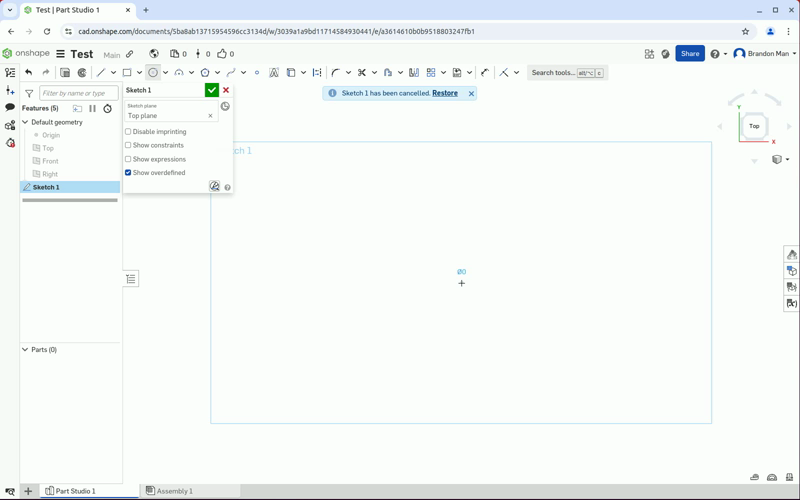
mouse_move(503, 282)
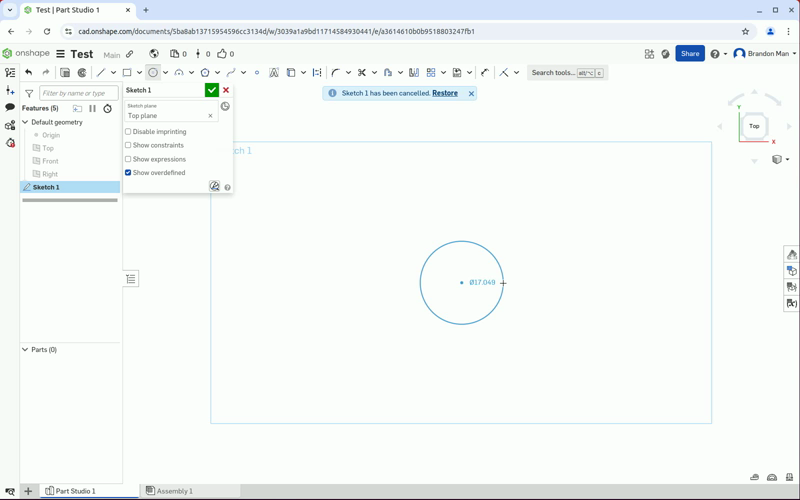
click(503, 282)
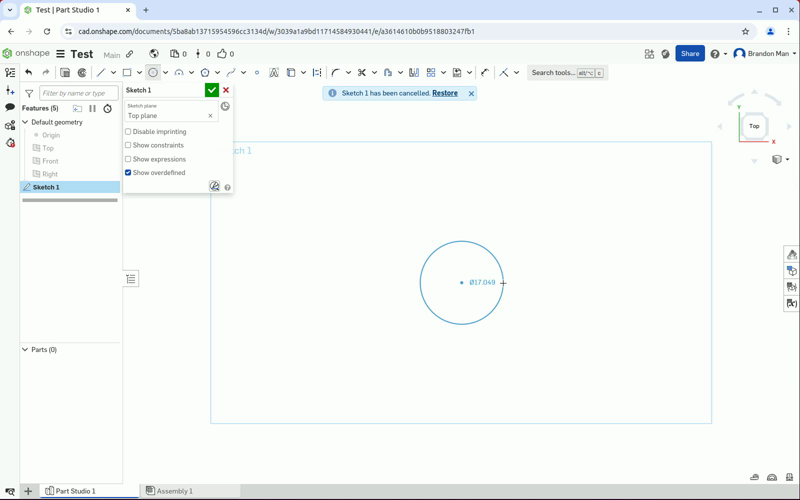
key(esc)
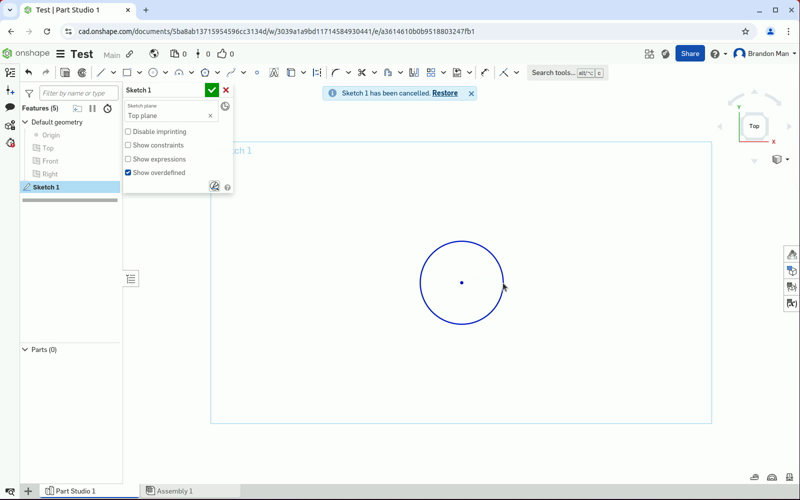
key(l)
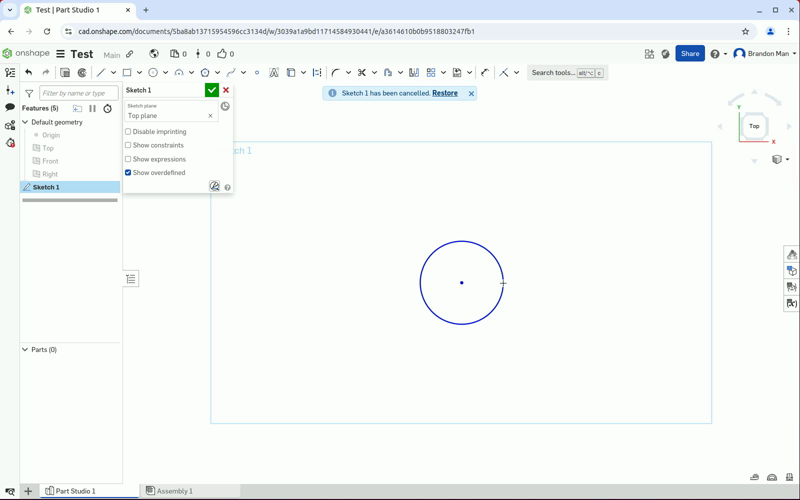
key_down(shift)
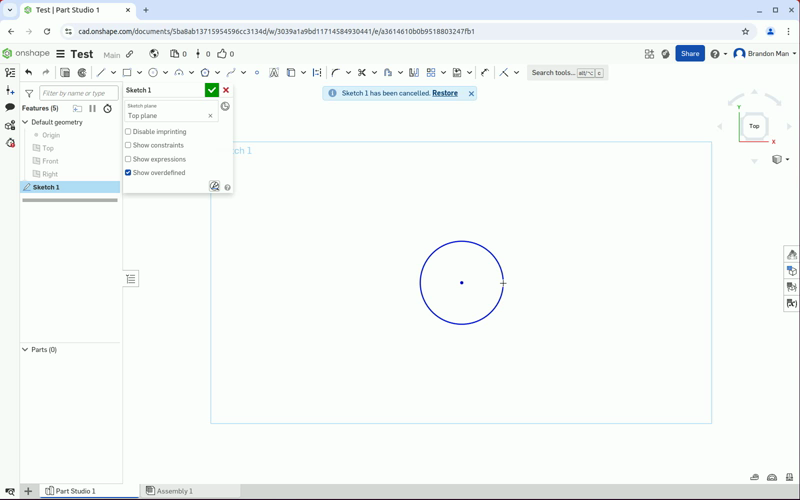
mouse_move(431, 294)
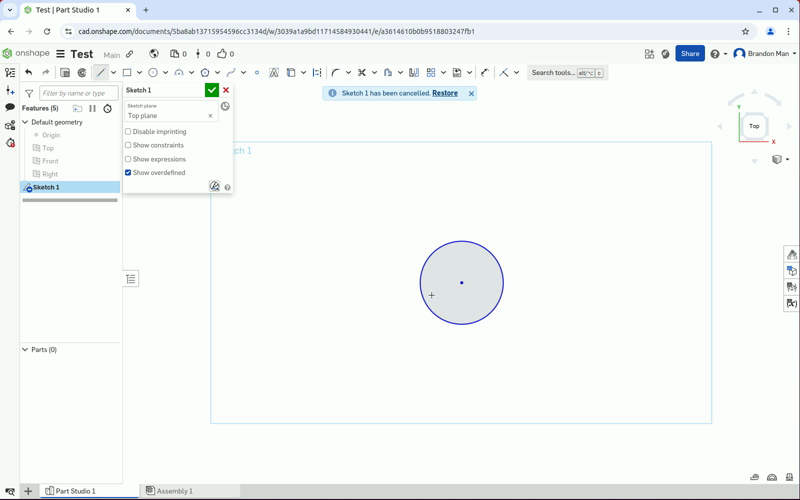
click(431, 294)
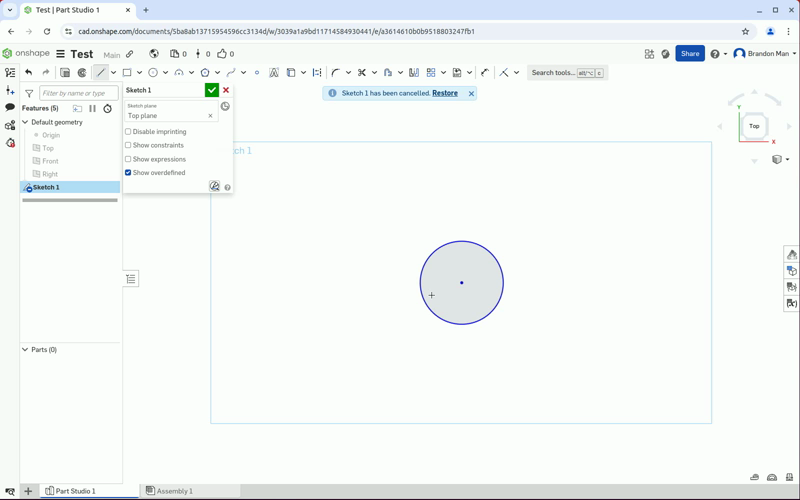
key_up(shift)
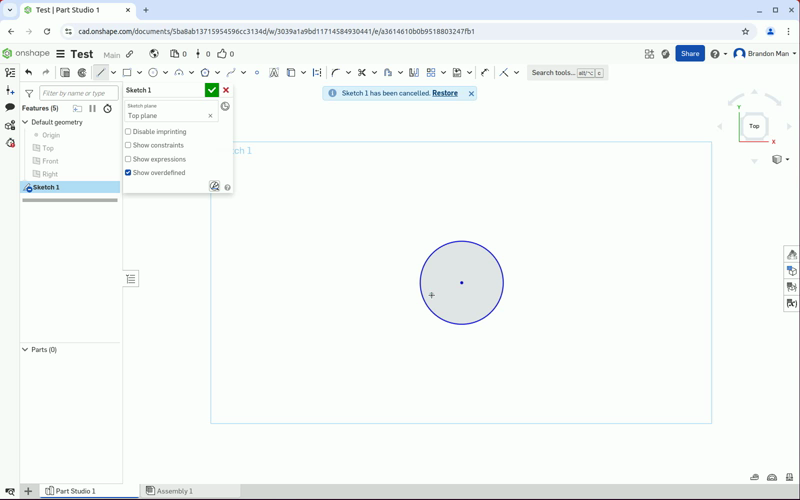
key_down(shift)
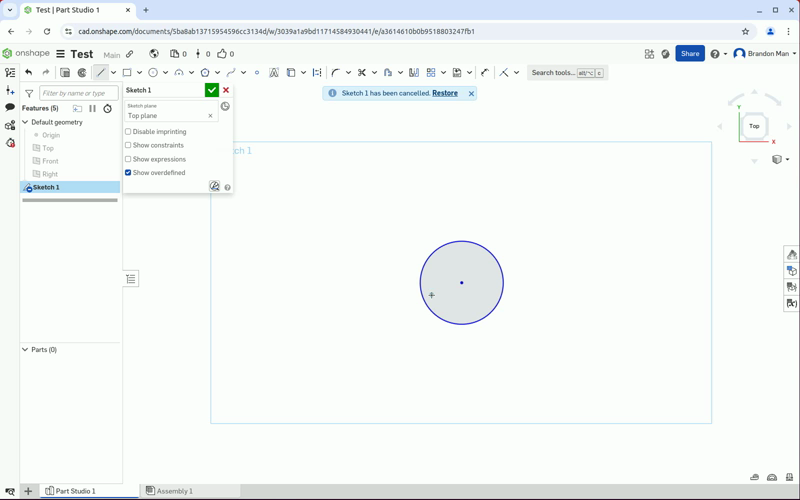
mouse_move(461, 294)
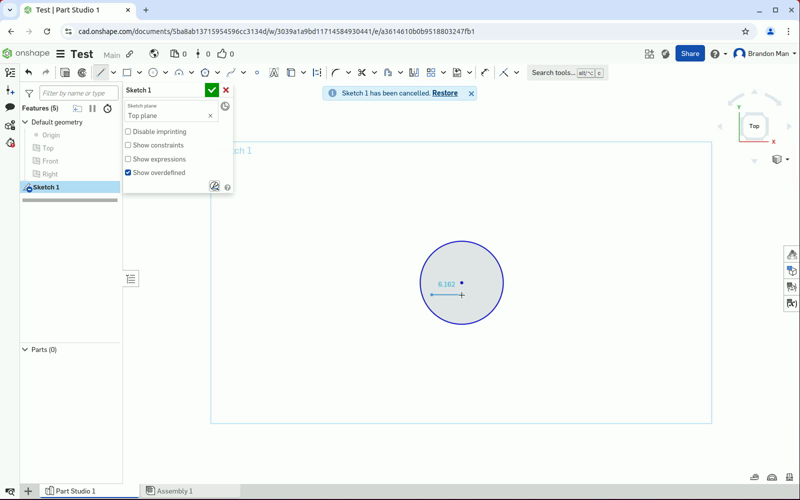
mouse_move(444, 294)
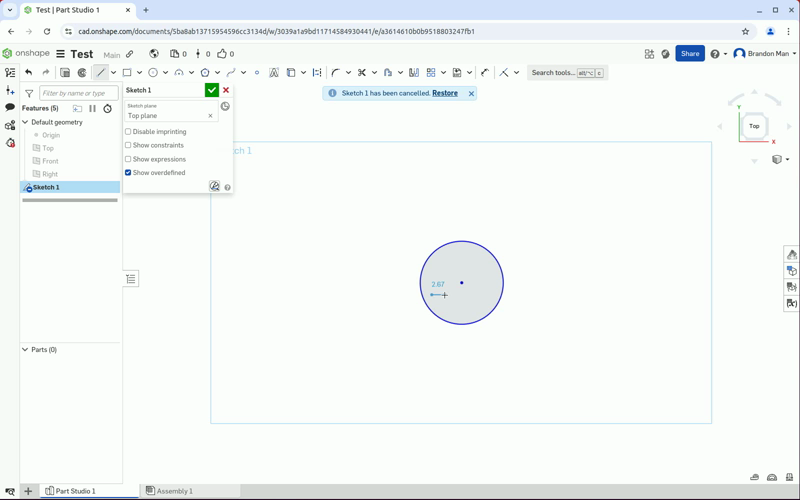
click(444, 294)
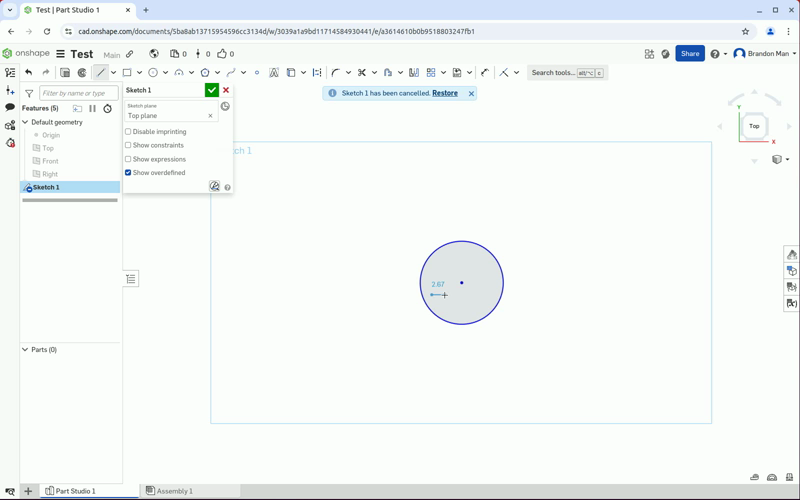
key_up(shift)
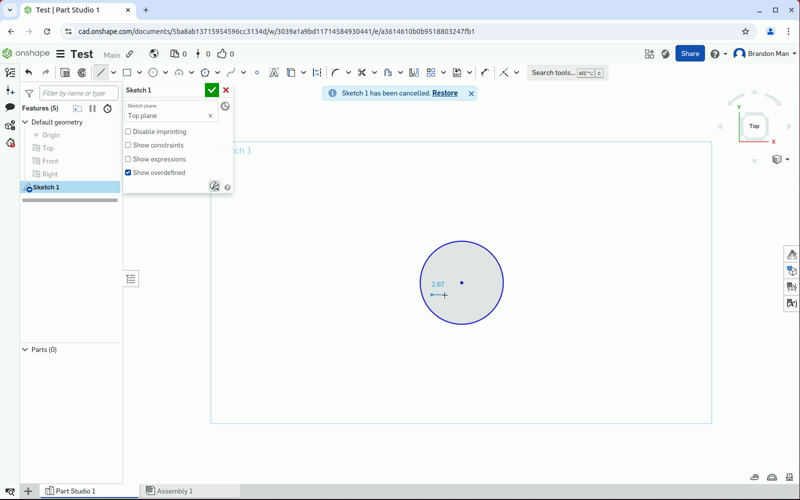
key(esc)
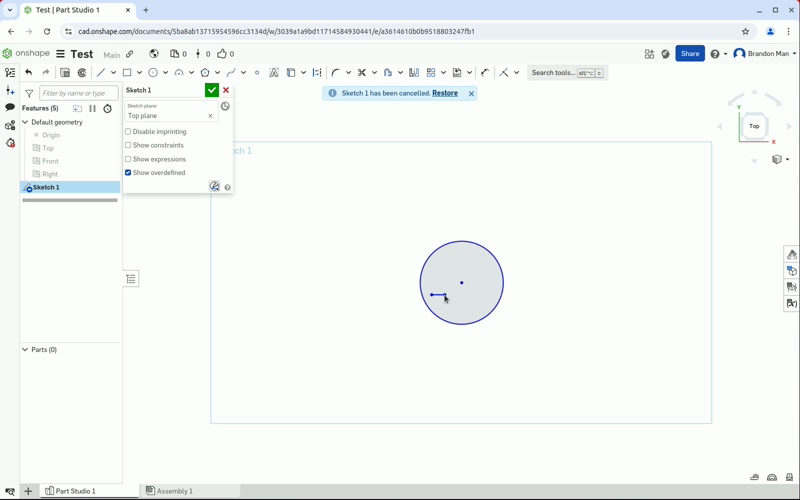
key(a)
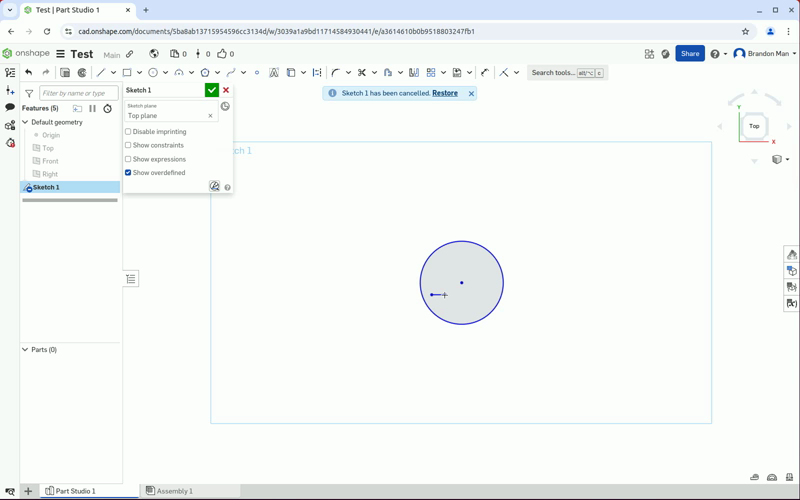
mouse_move(444, 294)
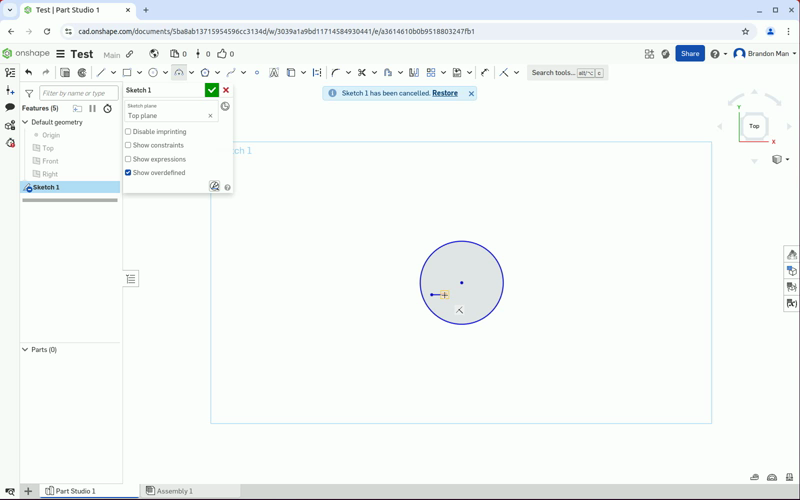
click(444, 294)
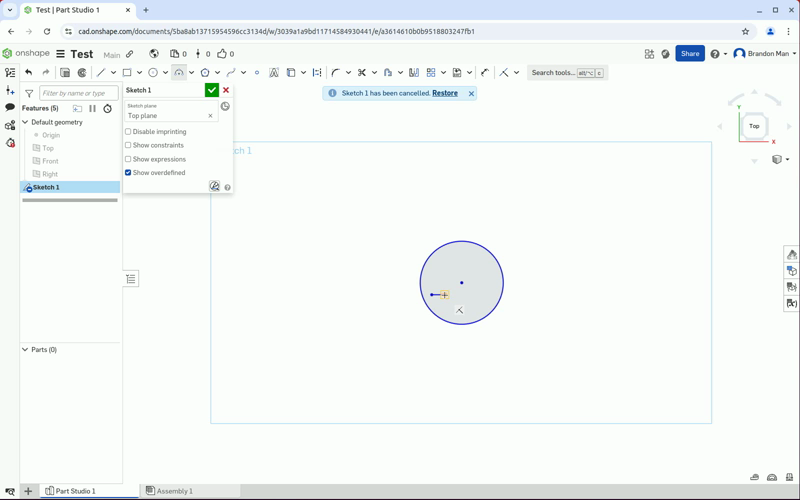
key_down(shift)
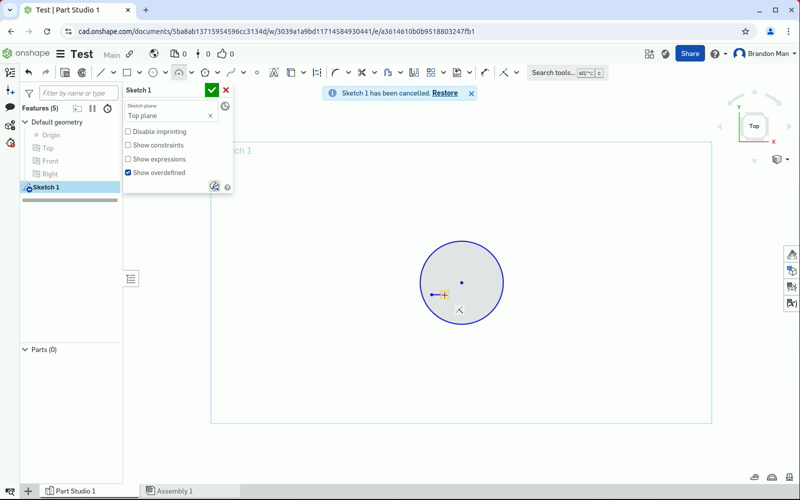
mouse_move(477, 294)
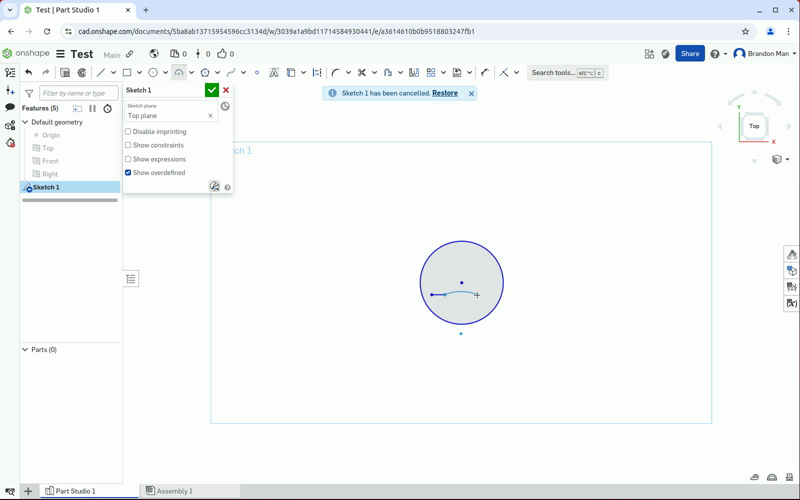
click(477, 294)
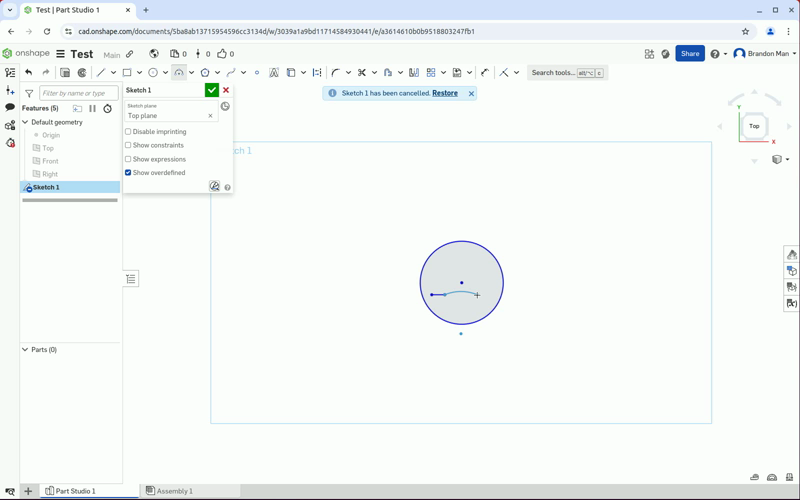
mouse_move(461, 303)
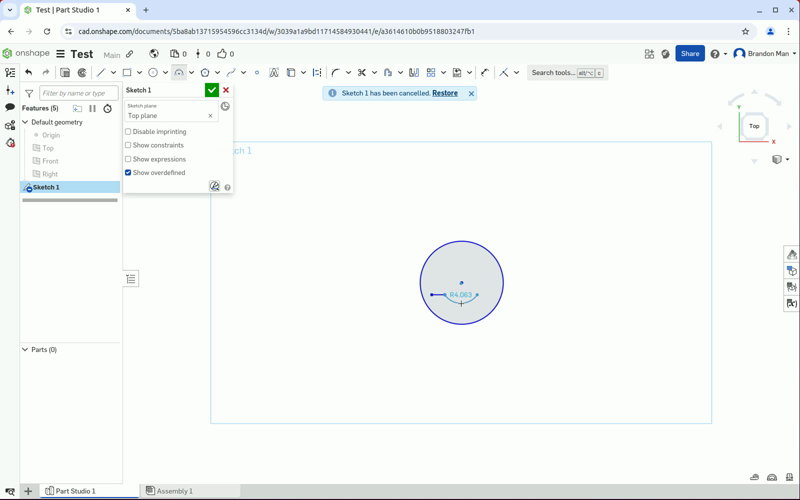
click(461, 303)
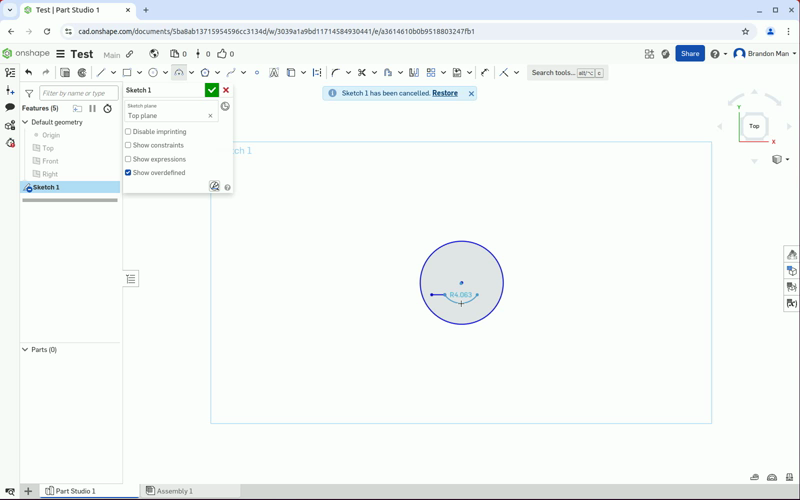
key_up(shift)
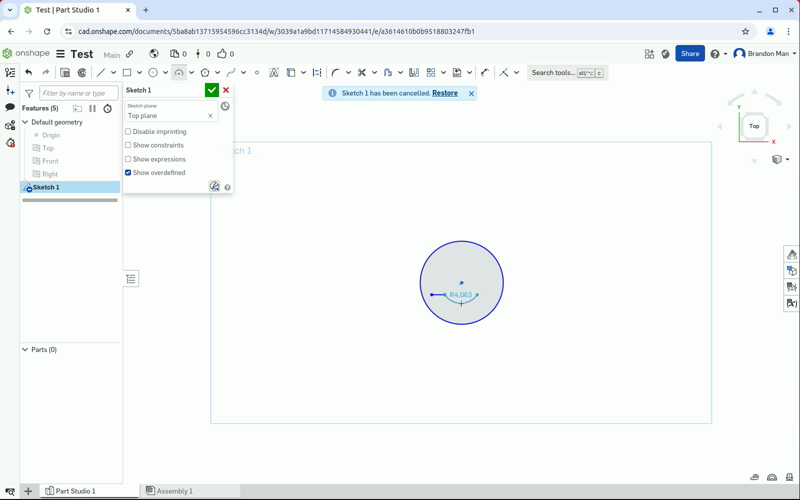
key(esc)
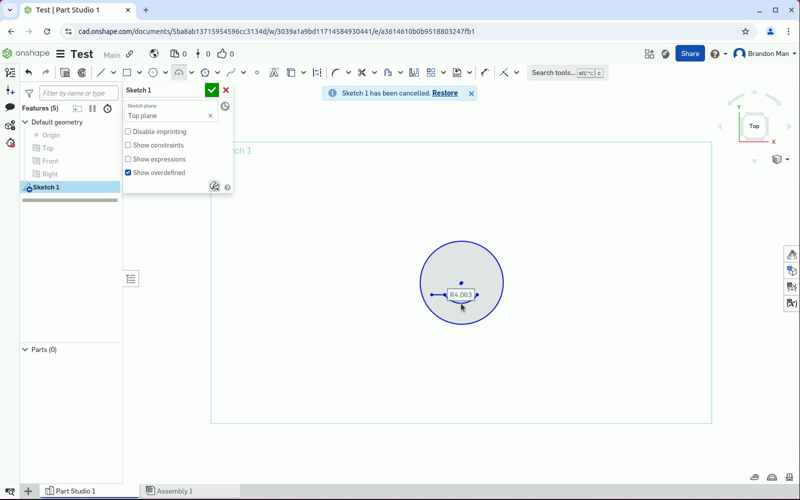
key(l)
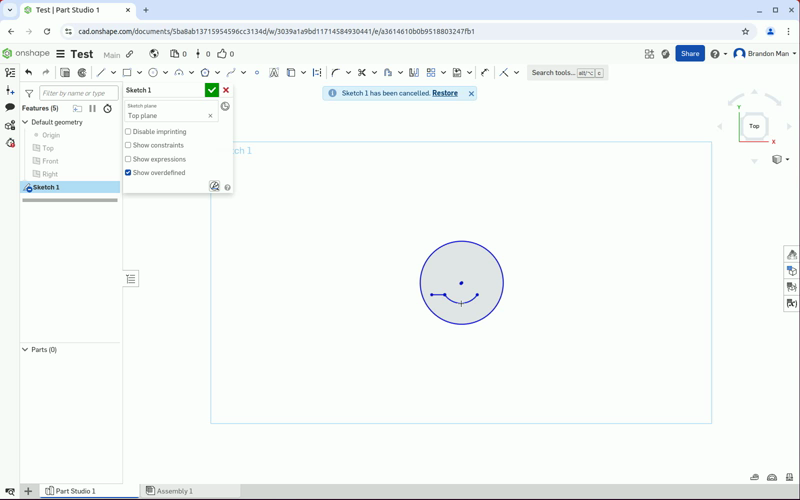
mouse_move(477, 294)
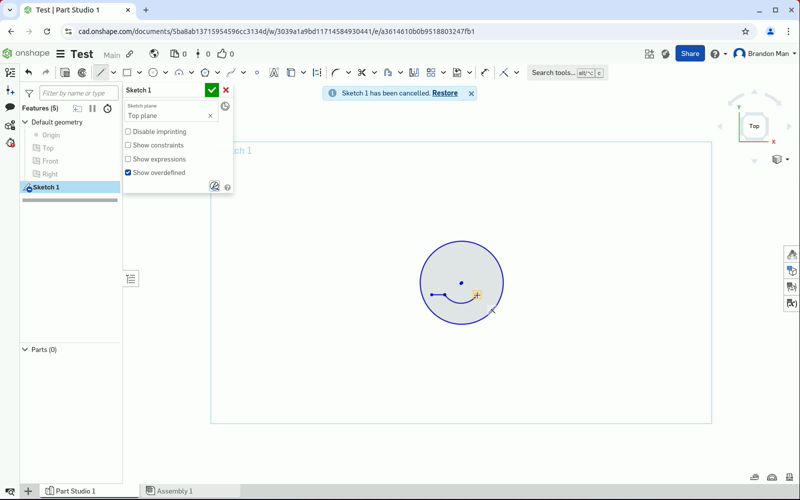
click(477, 294)
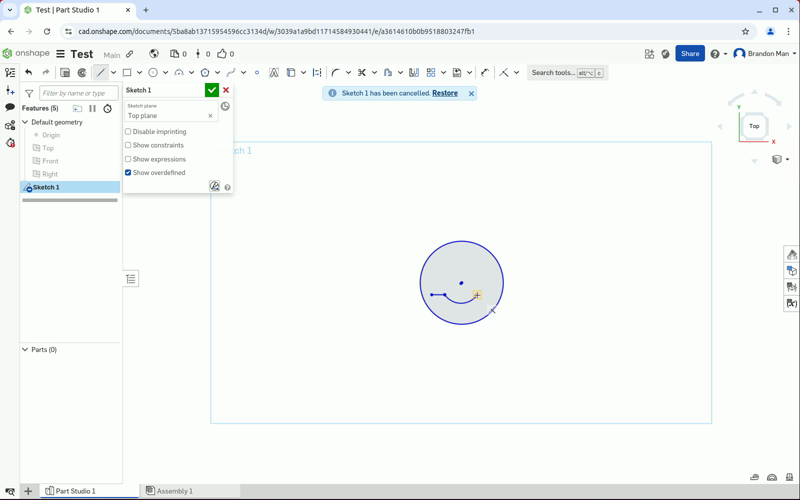
key_down(shift)
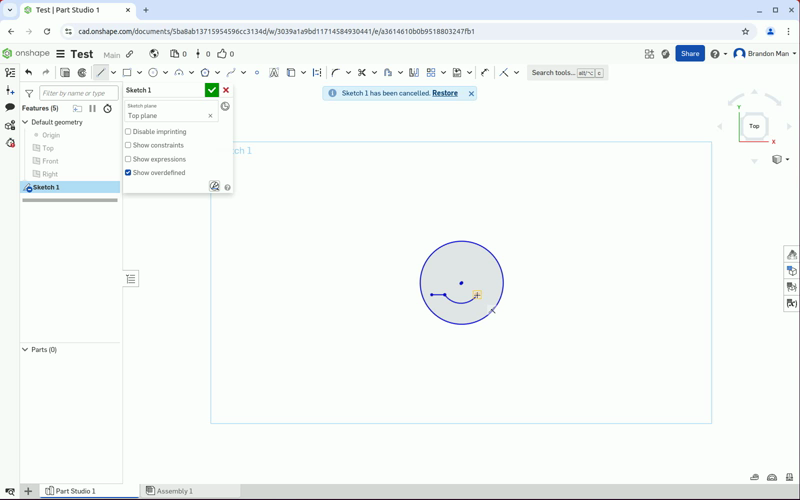
mouse_move(507, 294)
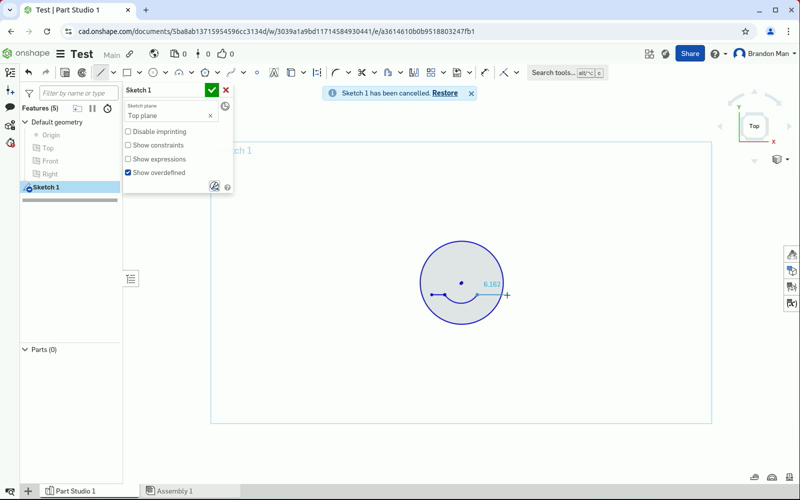
mouse_move(491, 294)
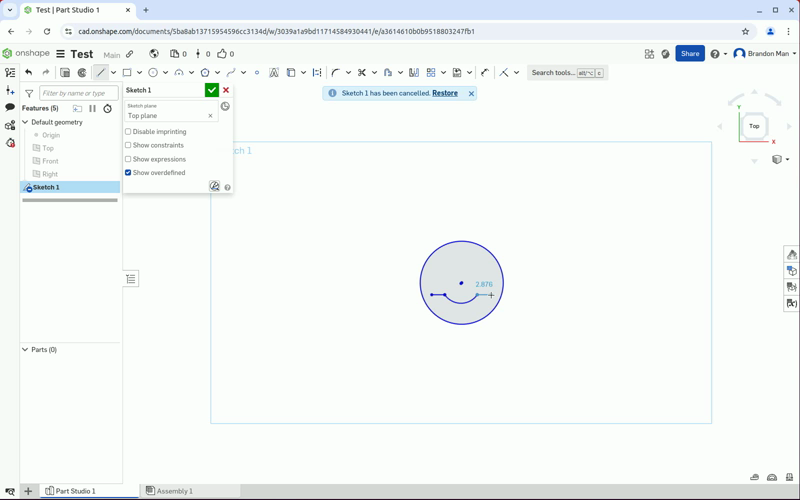
click(491, 294)
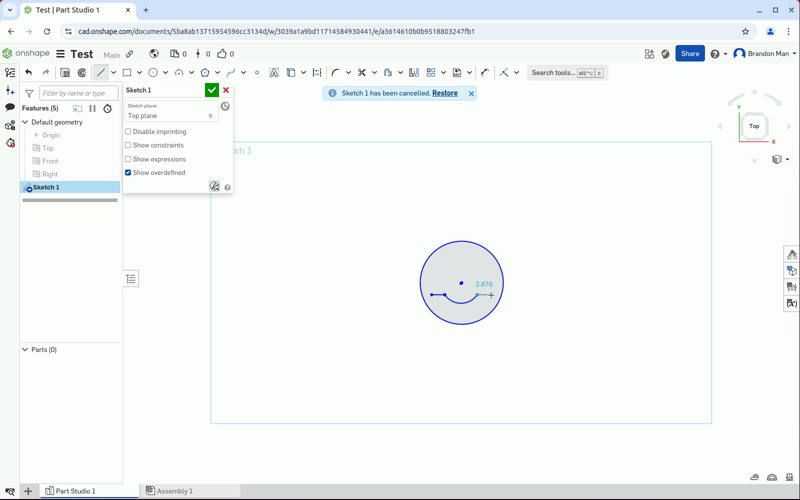
key_up(shift)
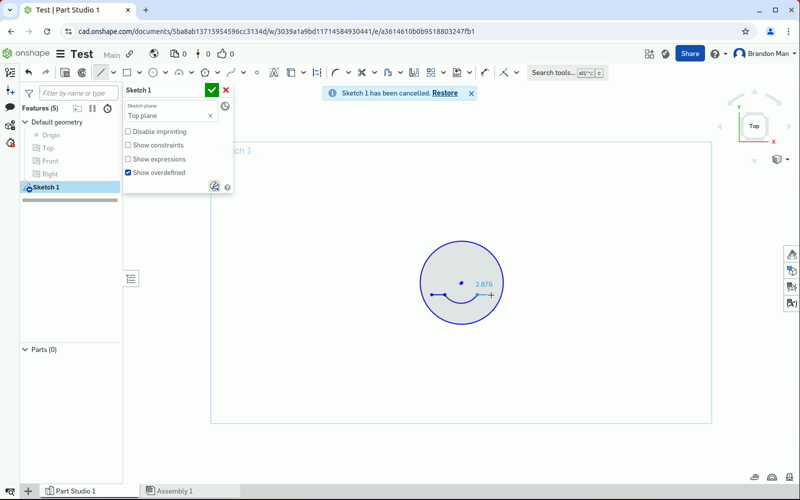
key_down(shift)
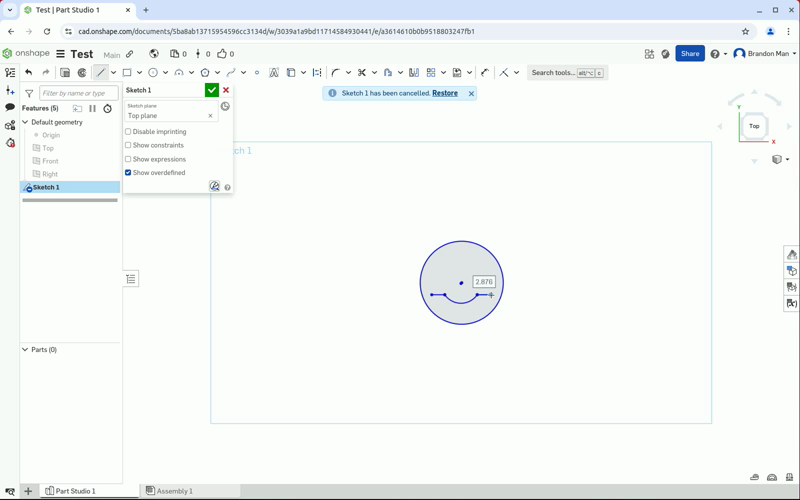
mouse_move(521, 294)
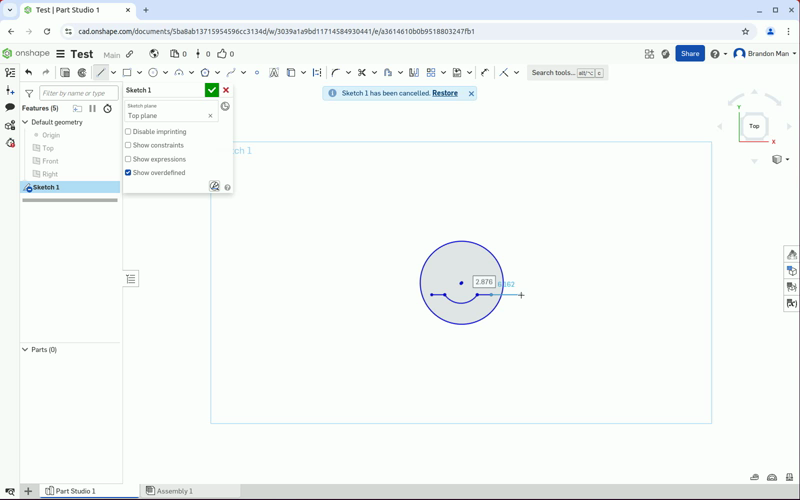
mouse_move(491, 270)
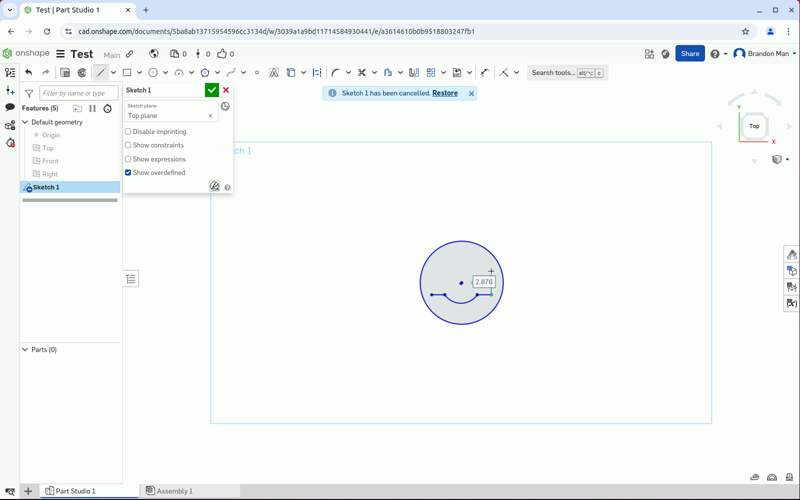
click(491, 270)
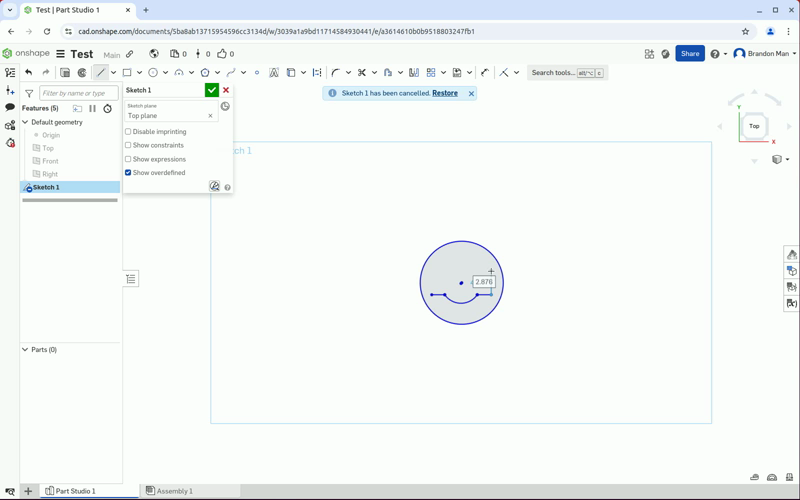
key_up(shift)
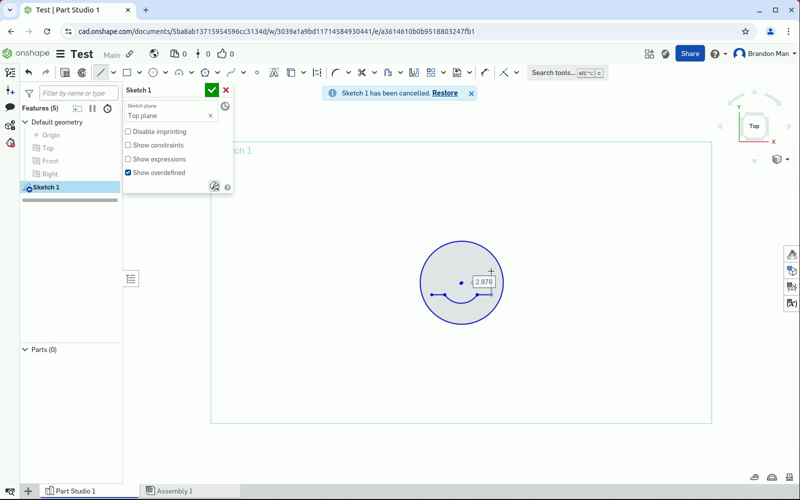
key_down(shift)
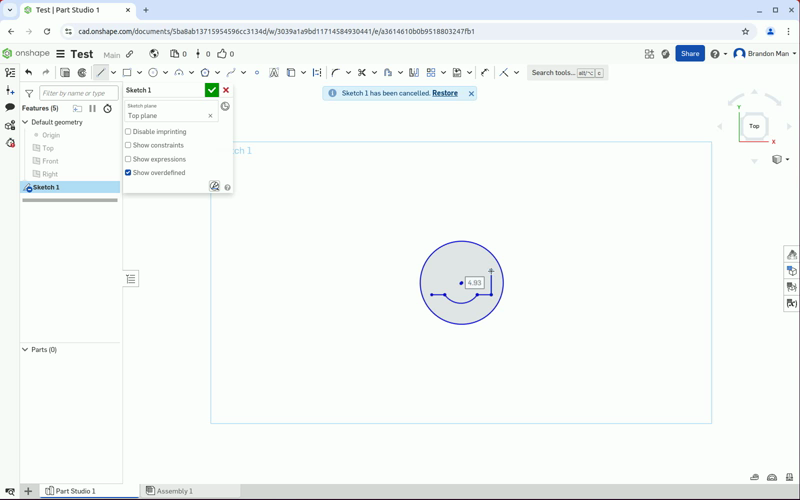
mouse_move(521, 270)
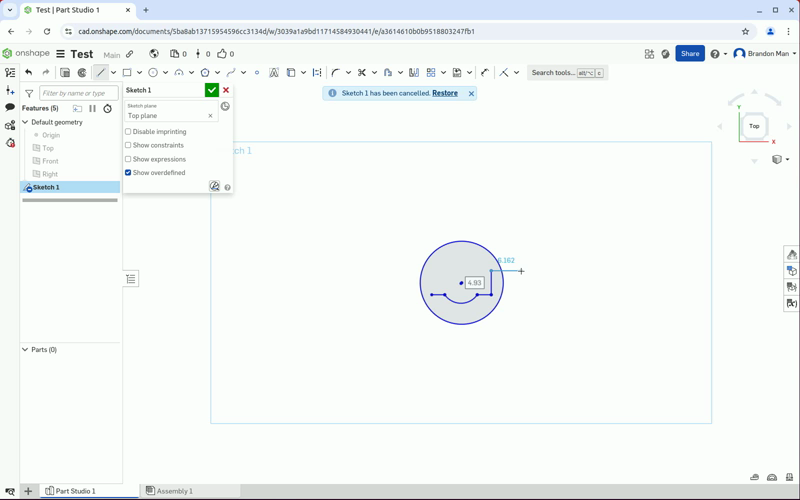
mouse_move(477, 270)
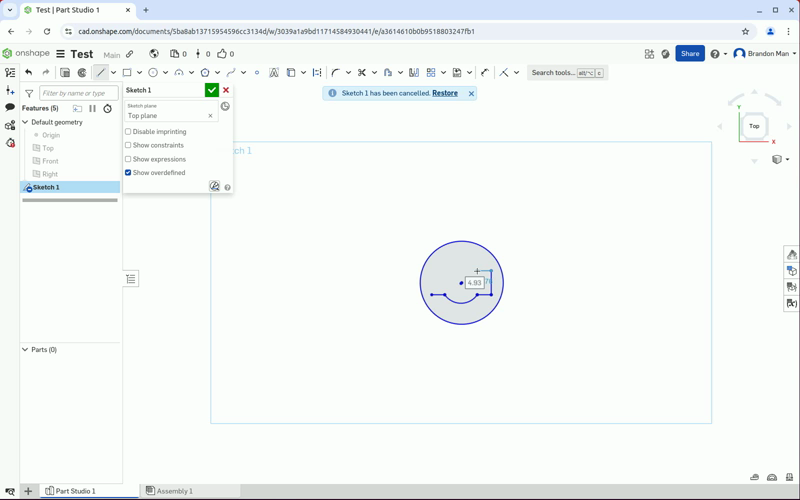
click(477, 270)
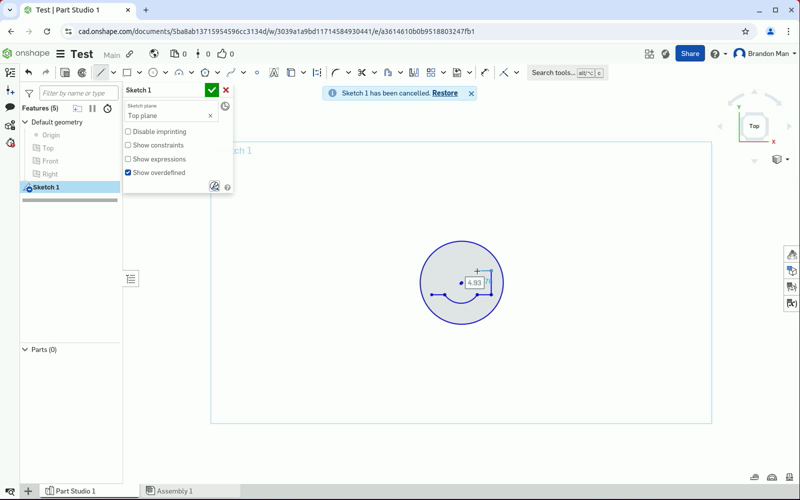
key_up(shift)
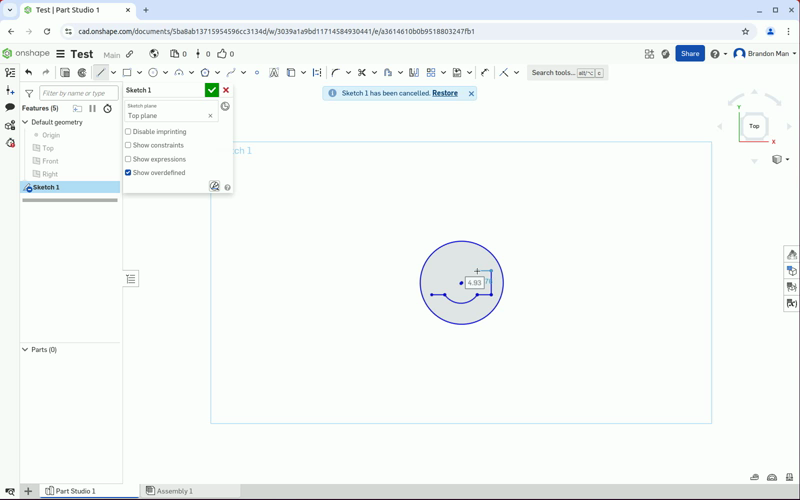
key(esc)
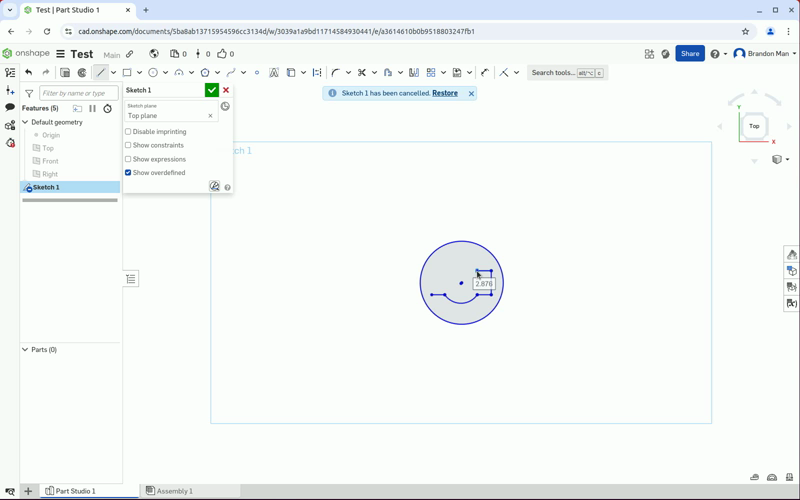
key(a)
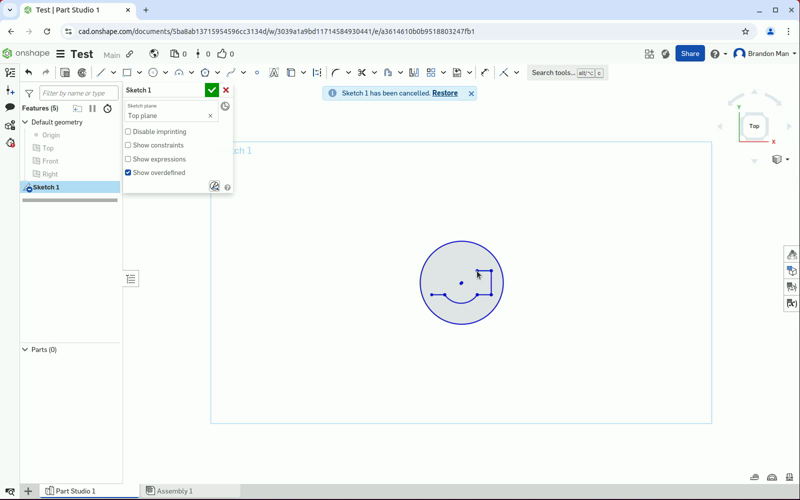
mouse_move(477, 270)
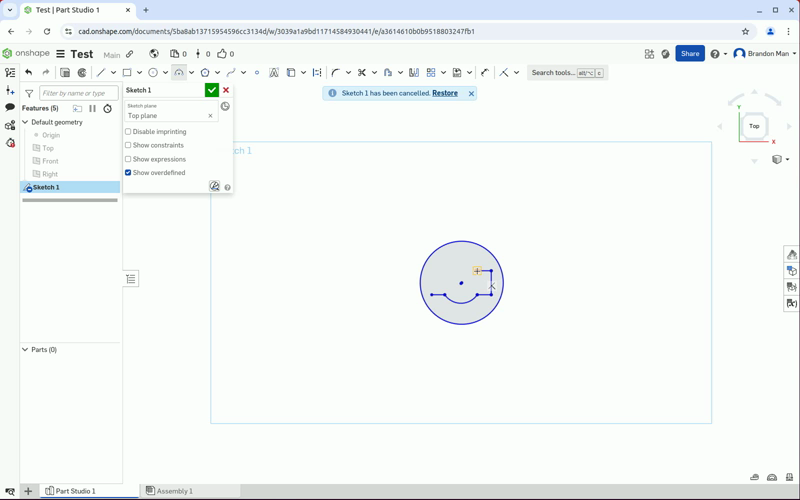
click(477, 270)
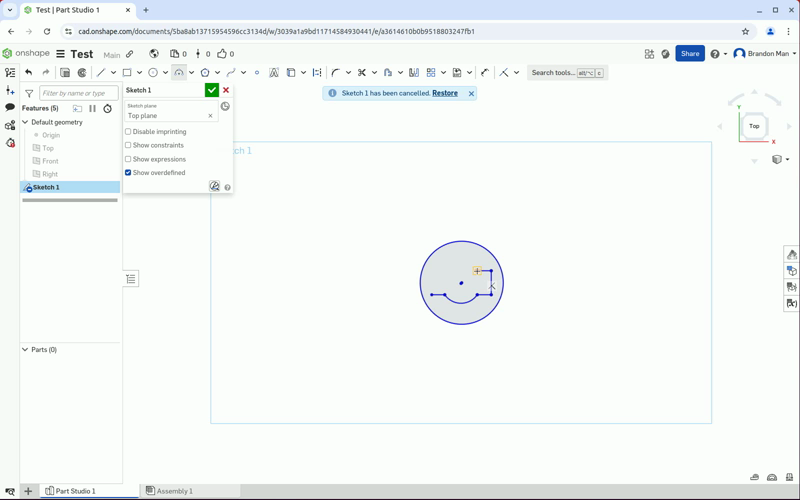
key_down(shift)
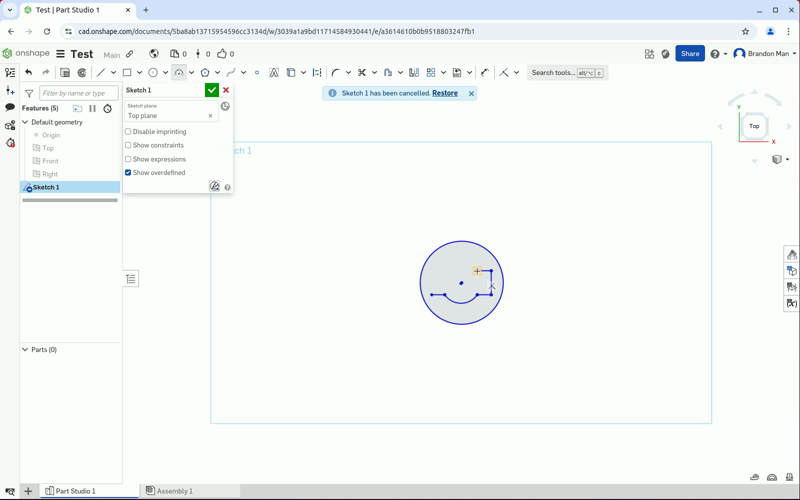
mouse_move(444, 270)
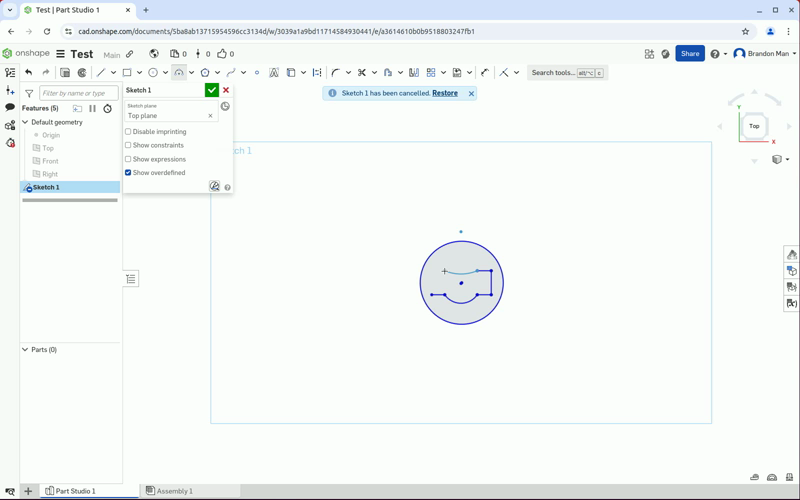
click(444, 270)
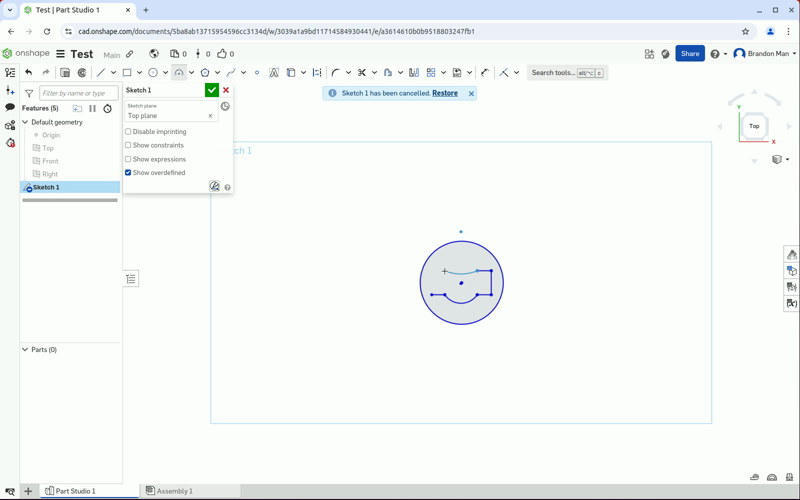
mouse_move(461, 262)
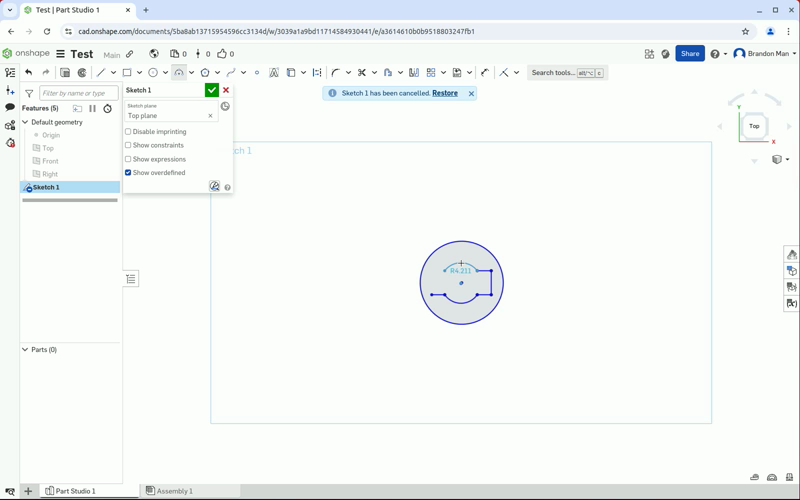
click(461, 262)
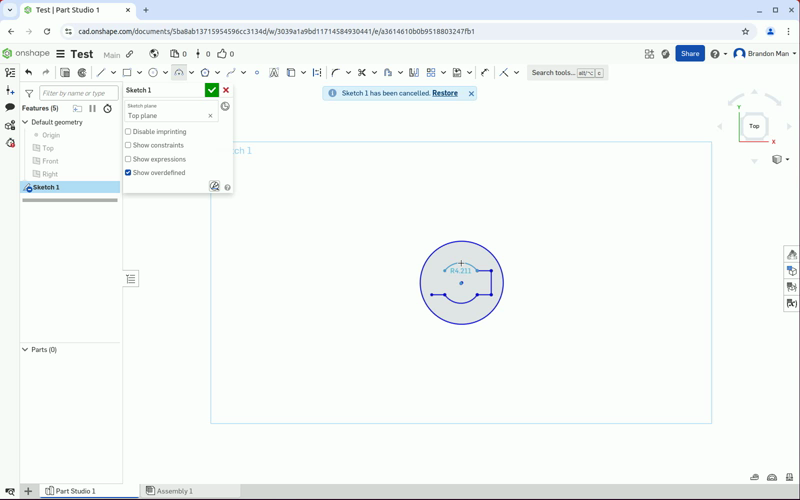
key_up(shift)
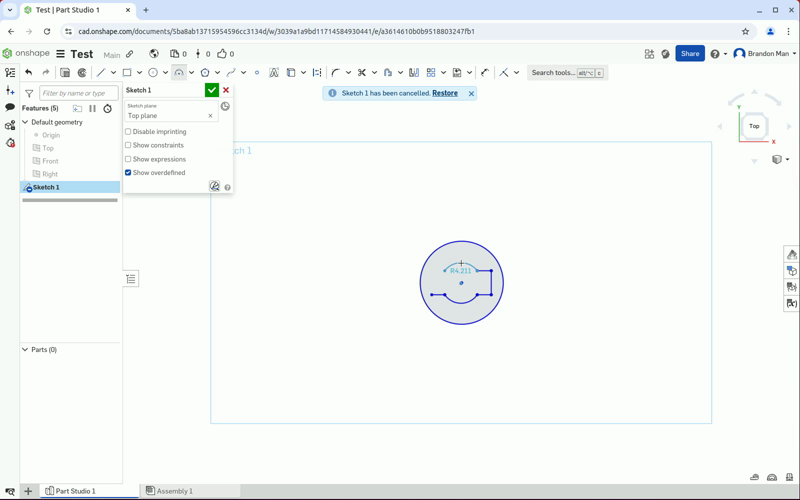
key(esc)
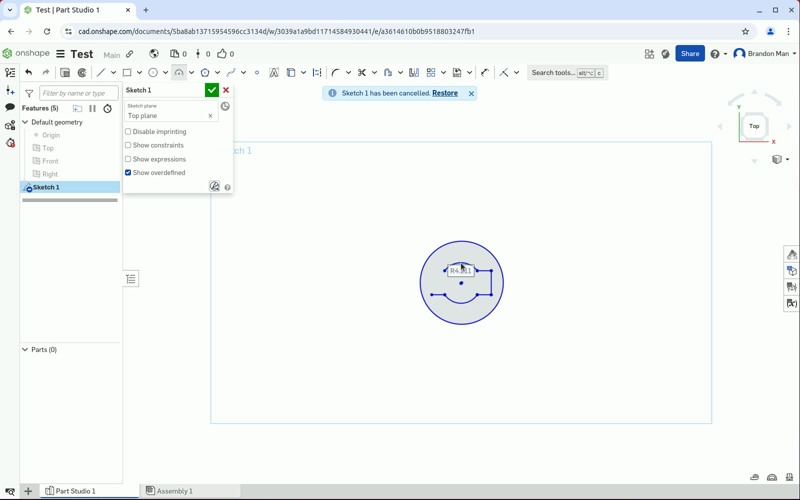
key(l)
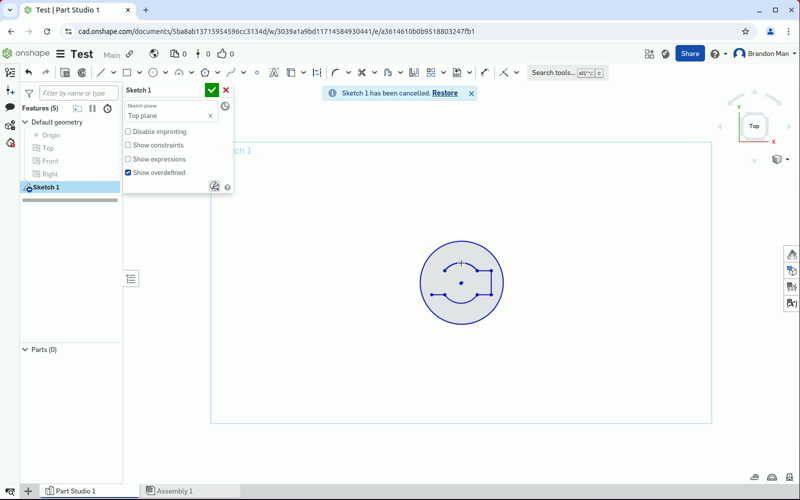
mouse_move(444, 270)
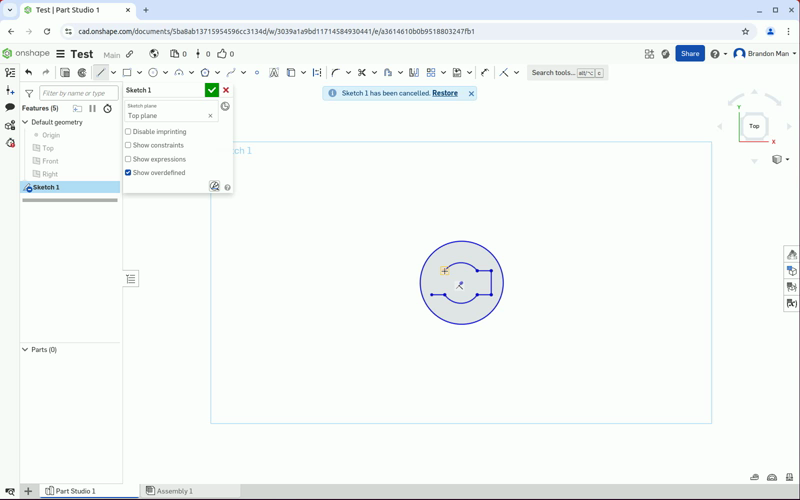
click(444, 270)
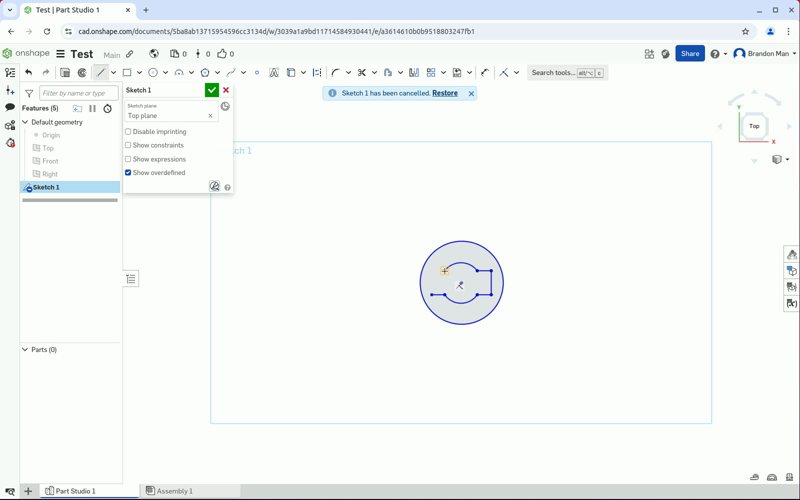
key_down(shift)
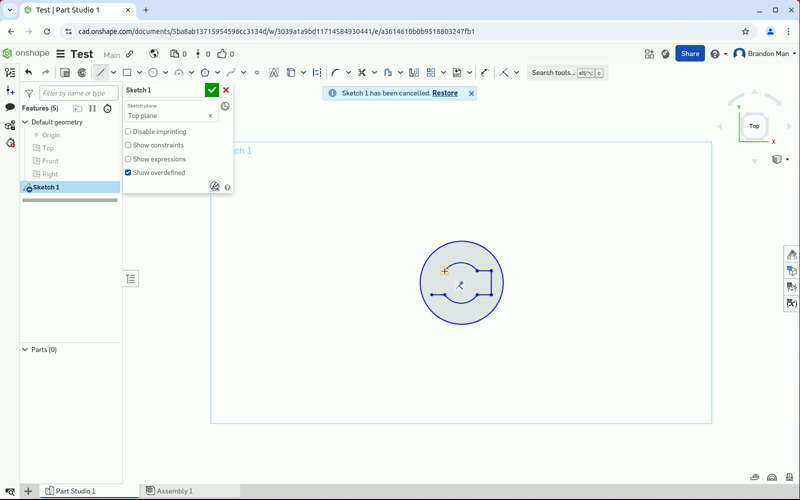
mouse_move(474, 270)
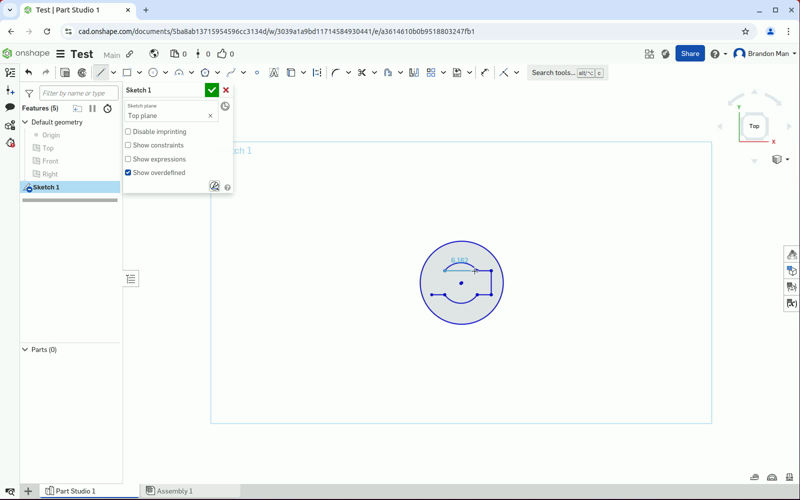
mouse_move(431, 270)
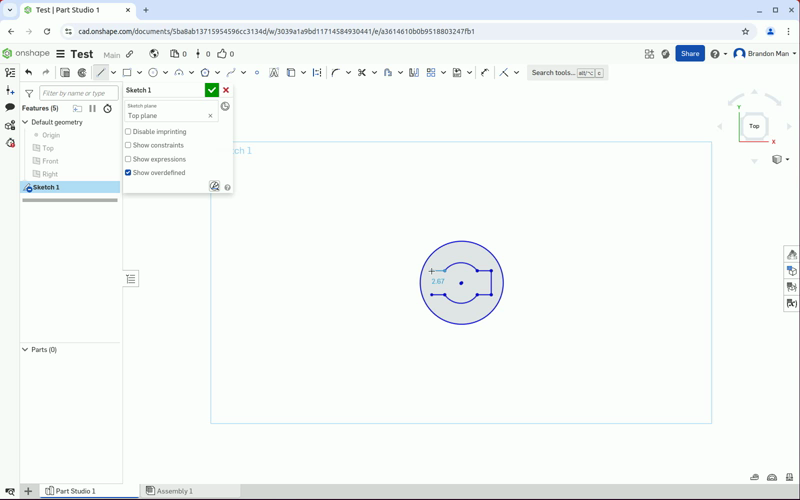
click(431, 270)
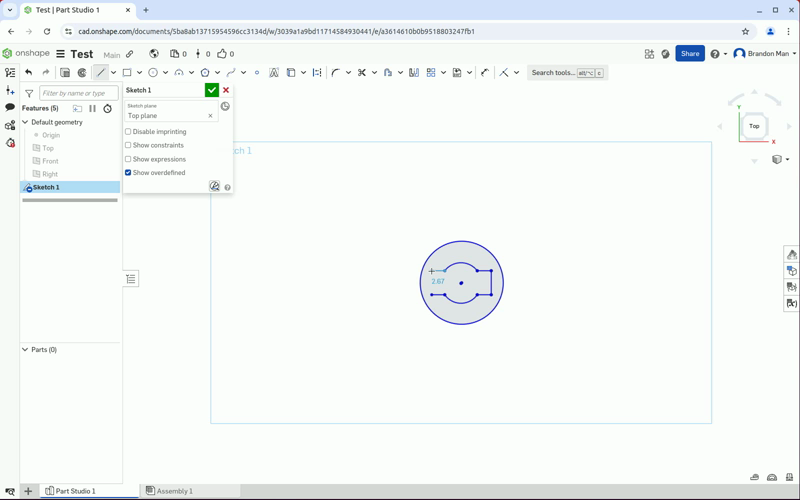
key_up(shift)
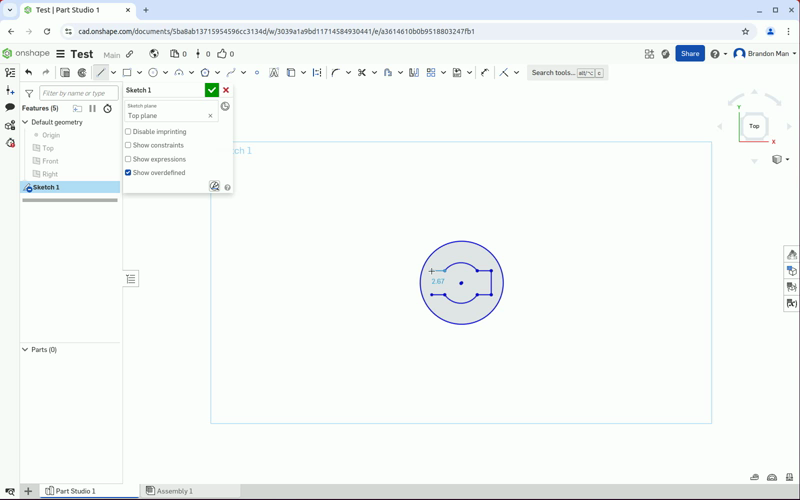
mouse_move(461, 270)
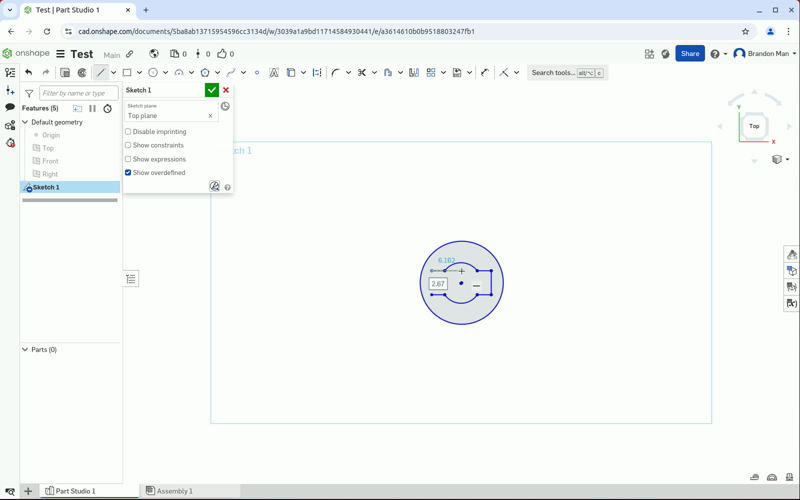
key_down(shift)
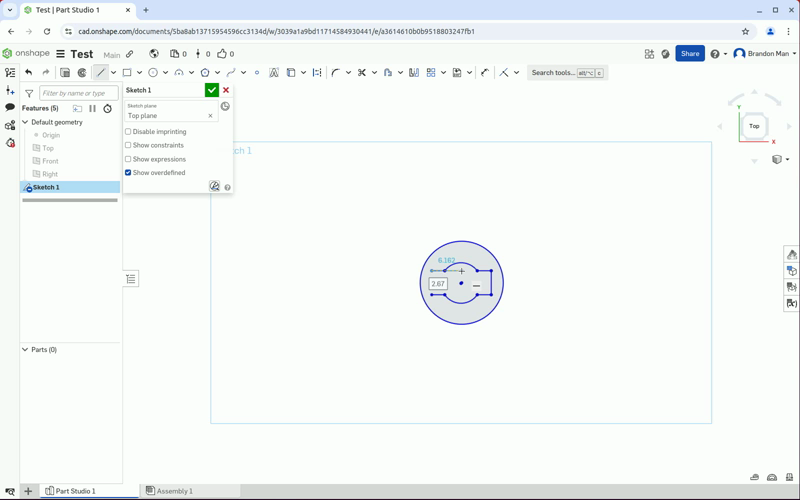
mouse_move(431, 294)
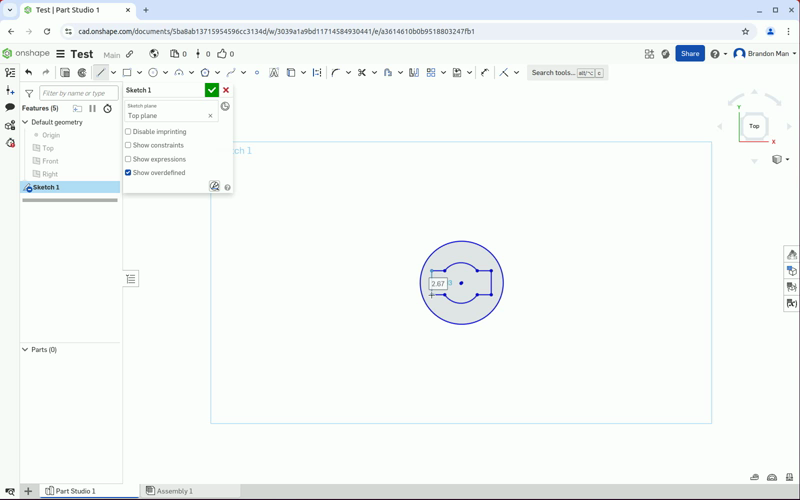
key_up(shift)
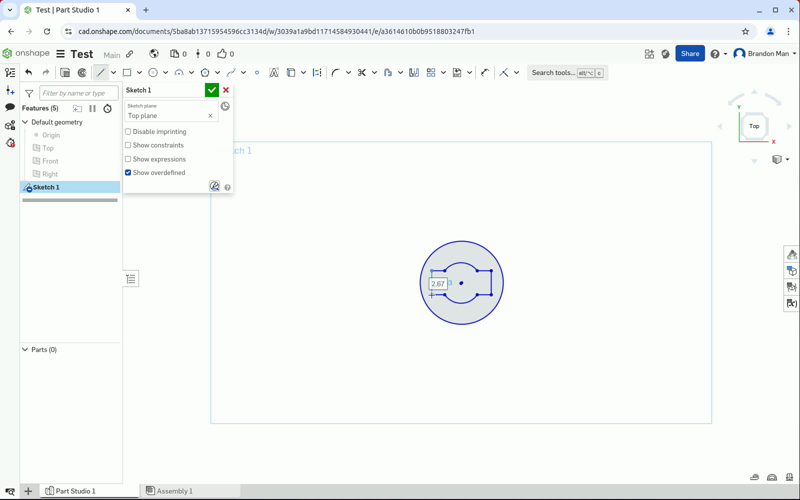
click(431, 294)
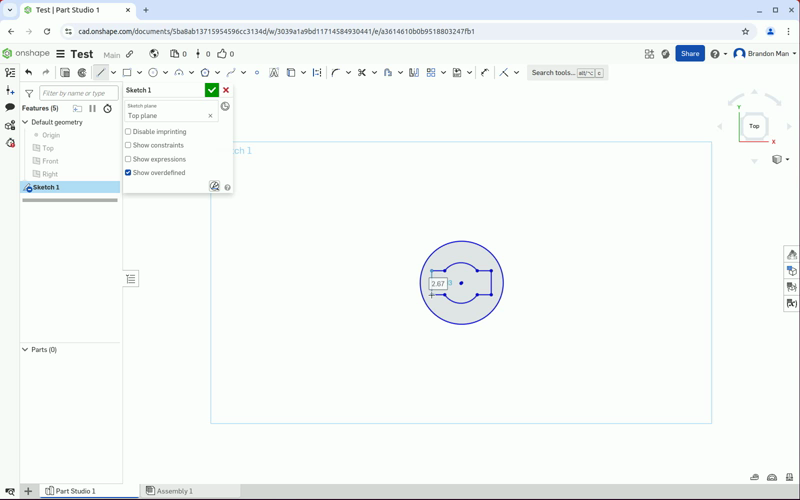
key(esc)
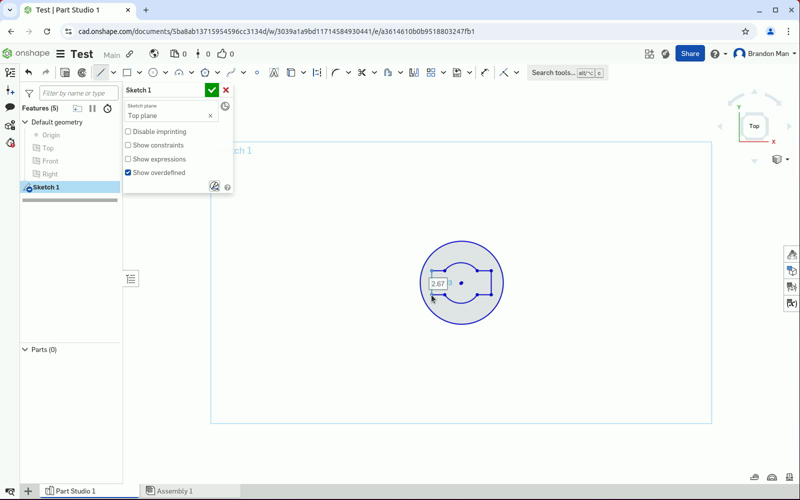
mouse_move(482, 315)
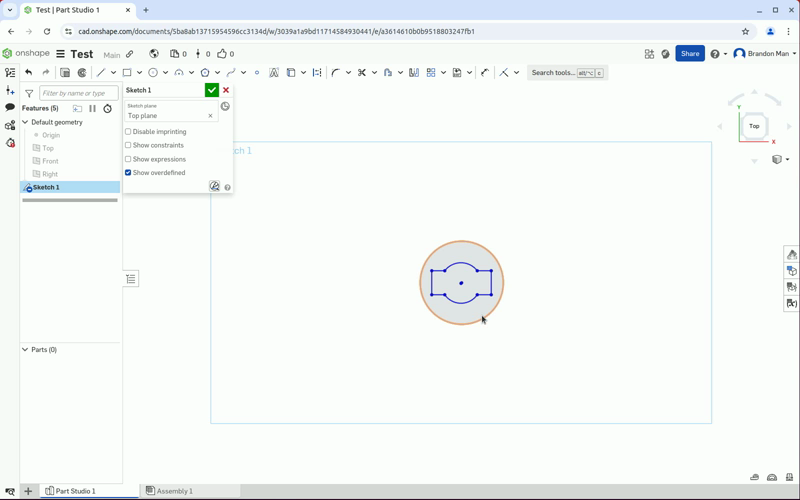
click(482, 315)
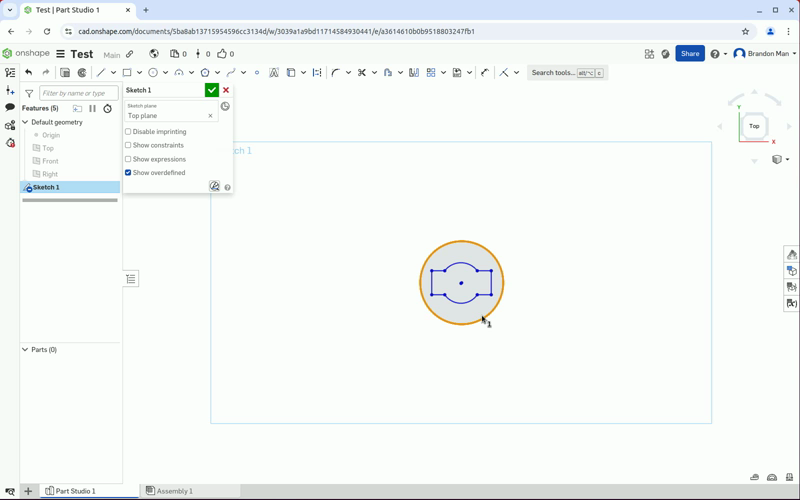
mouse_move(73, 352)
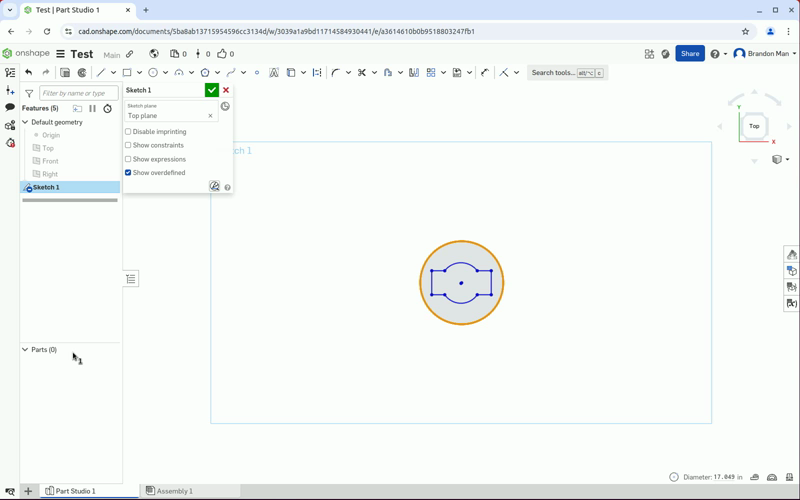
key(shift+y)
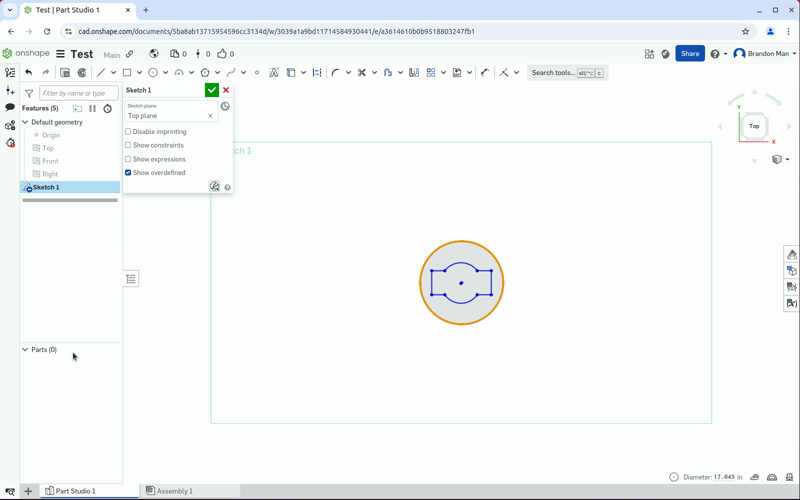
key(shift+e)
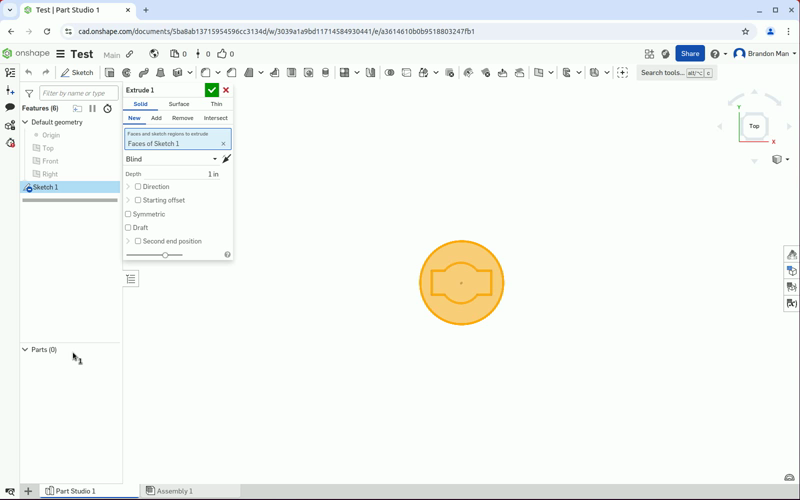
mouse_move(143, 106)
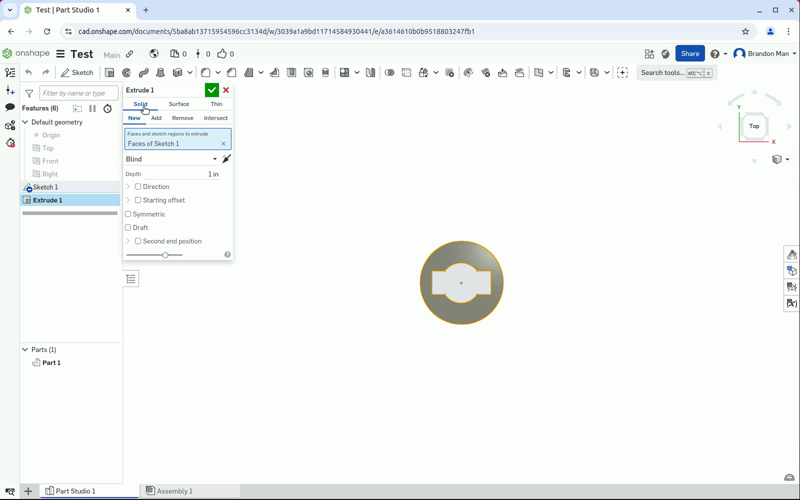
click(143, 106)
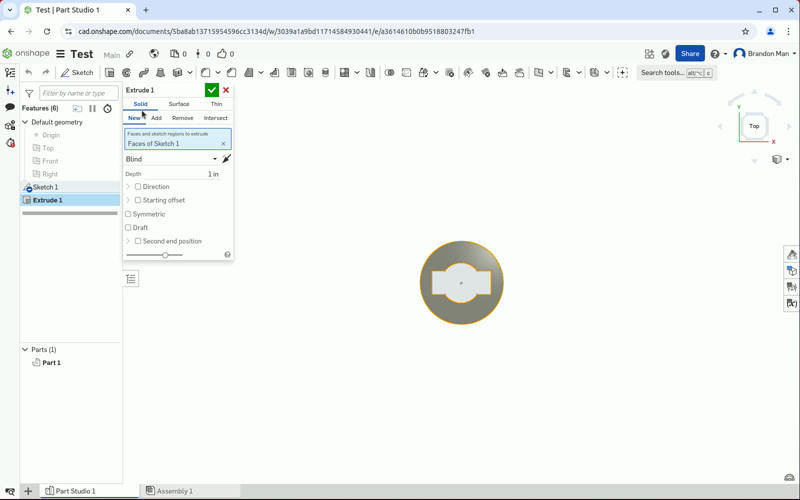
mouse_move(137, 120)
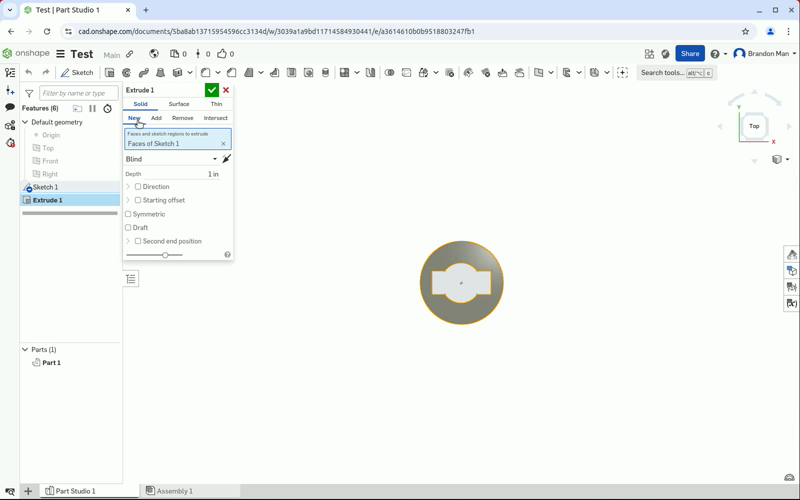
click(137, 120)
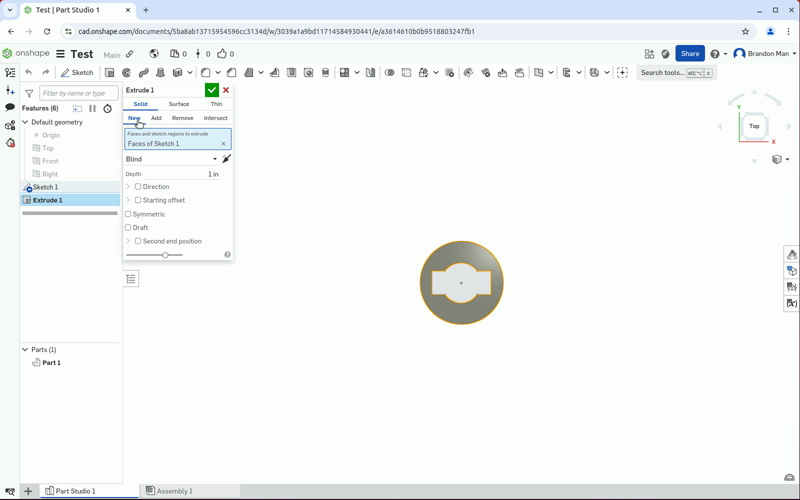
key(tab, 4)
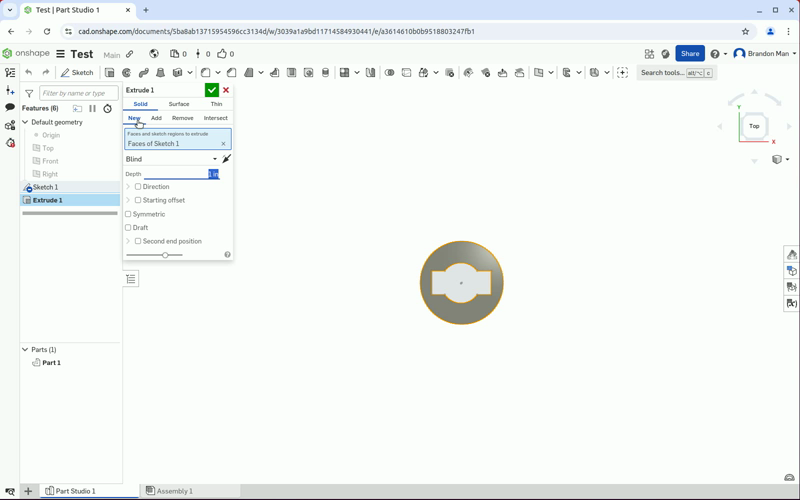
text(11.554)
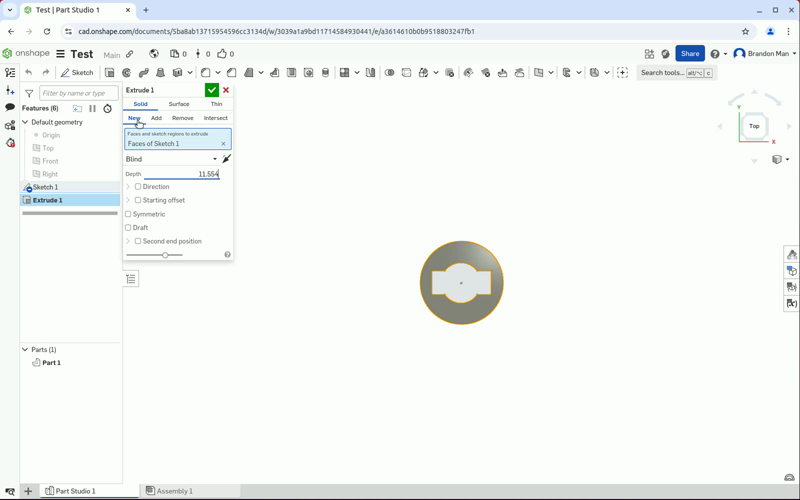
key(enter)
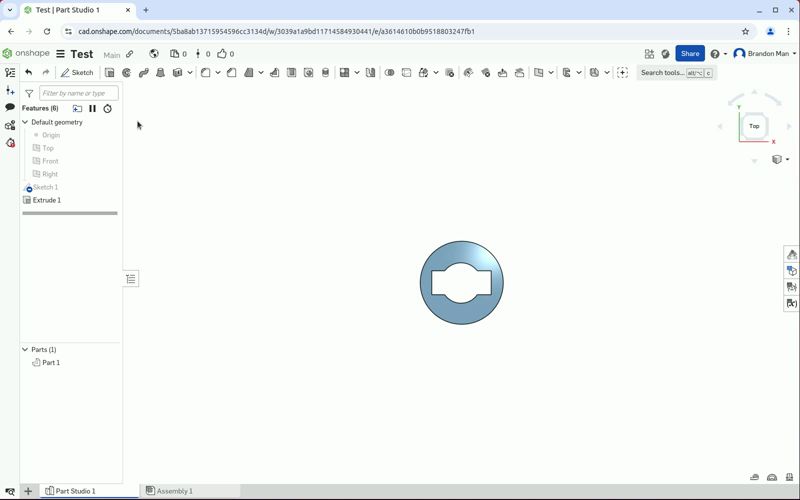
key(shift+h)
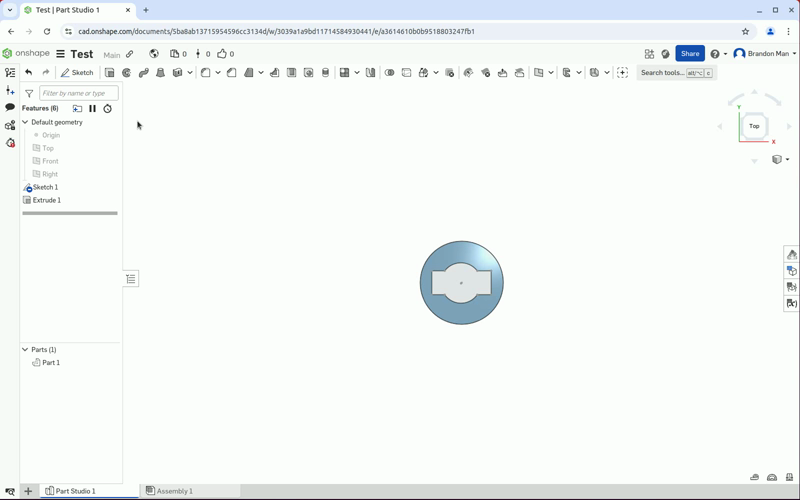
key(shift+h)
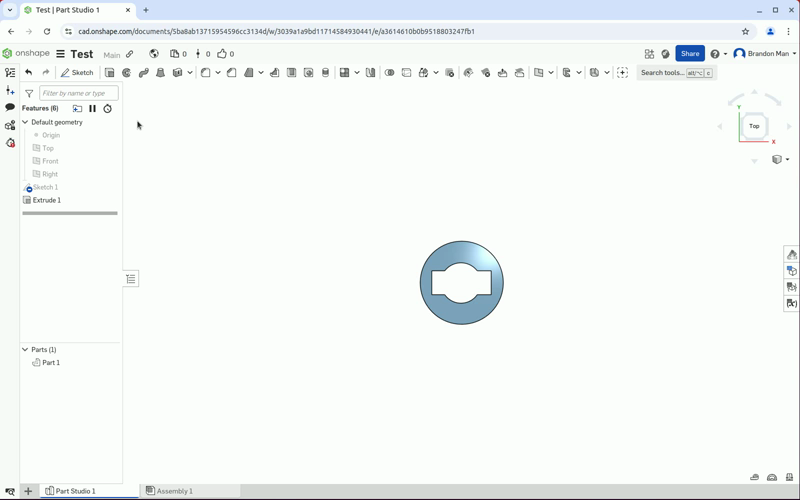
mouse_move(73, 189)
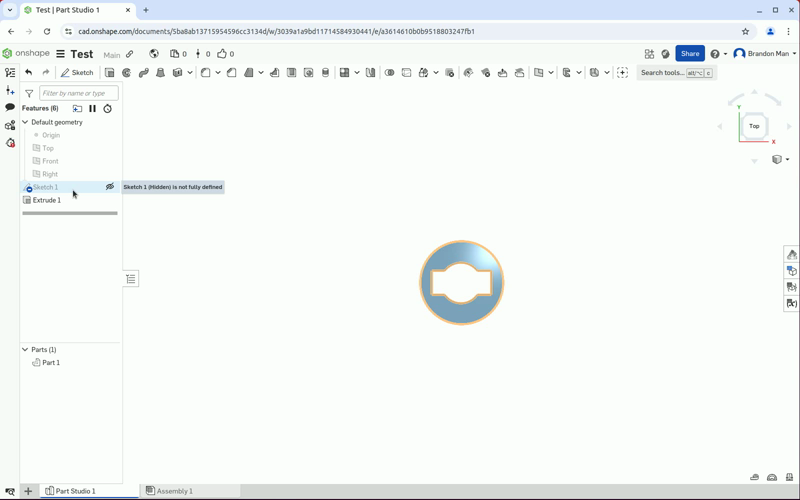
click(73, 189)
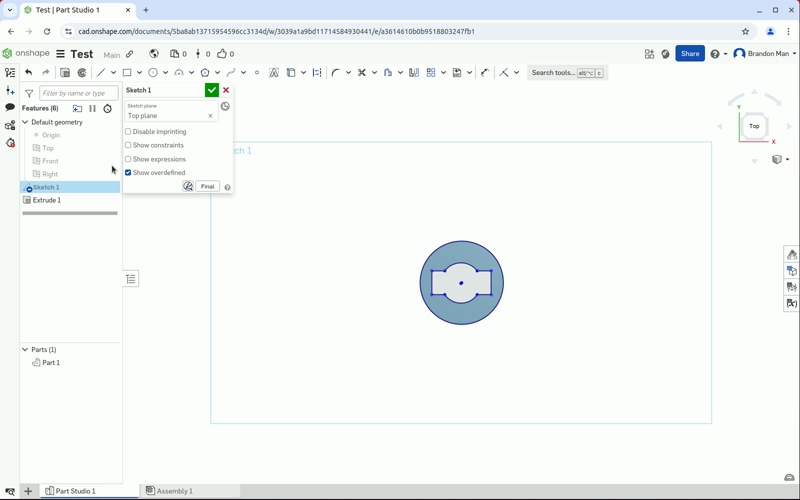
mouse_move(229, 92)
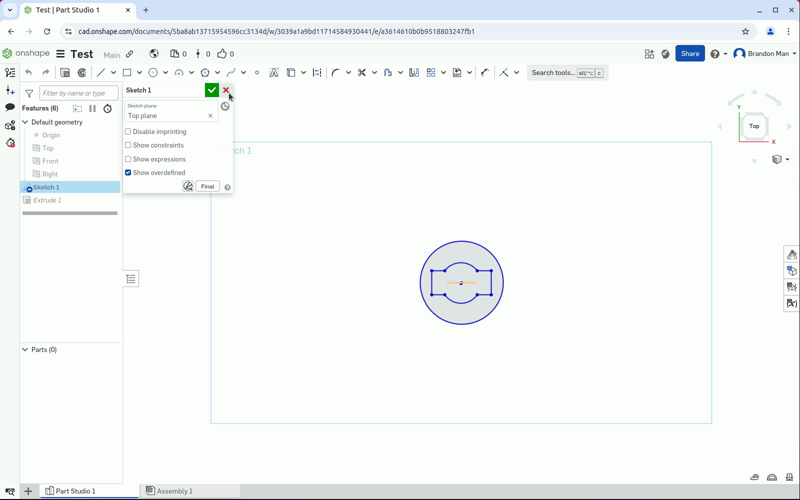
click(229, 92)
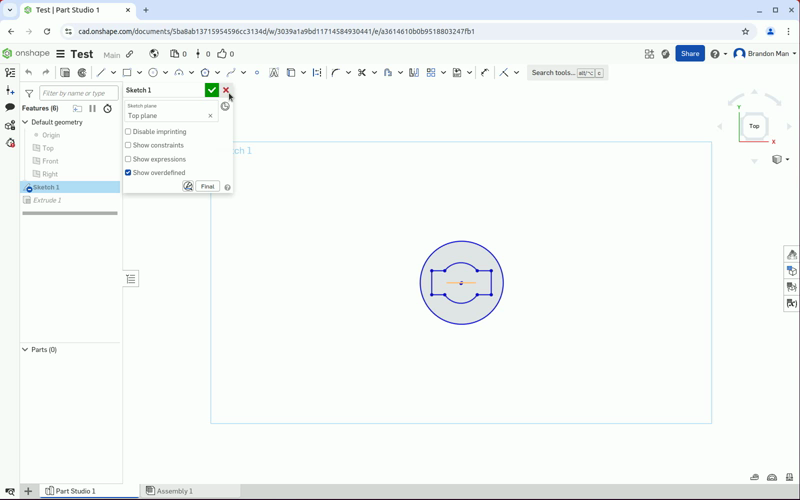
key(shift+s)
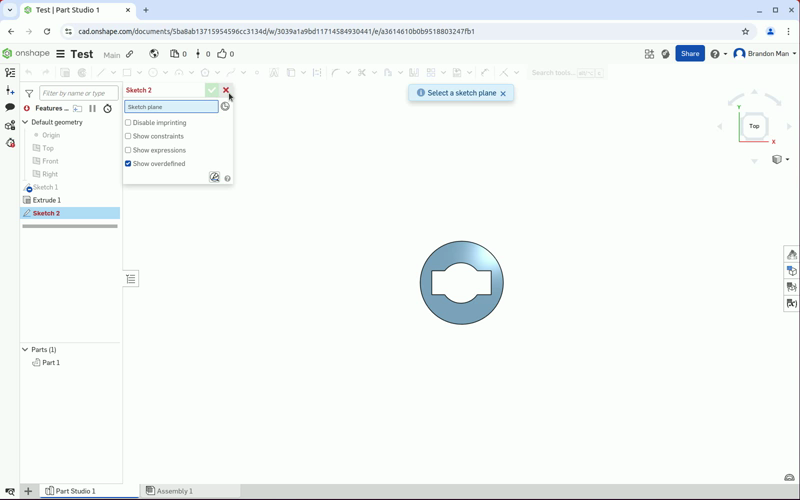
mouse_move(73, 150)
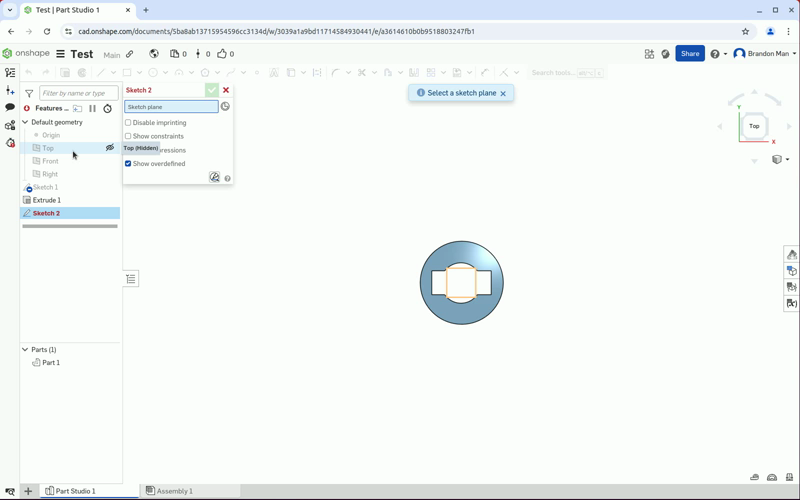
click(73, 150)
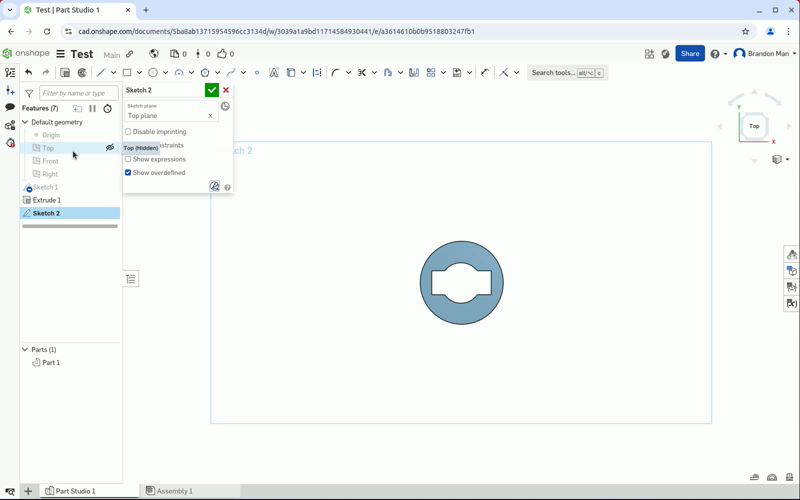
mouse_move(73, 352)
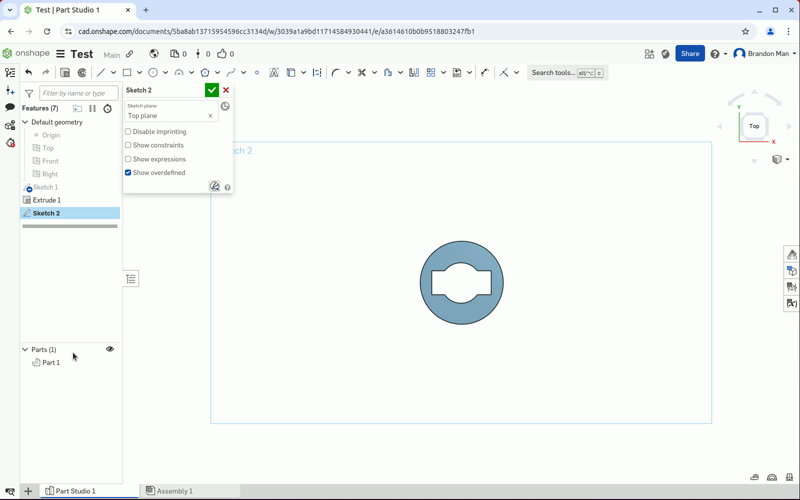
key(y)
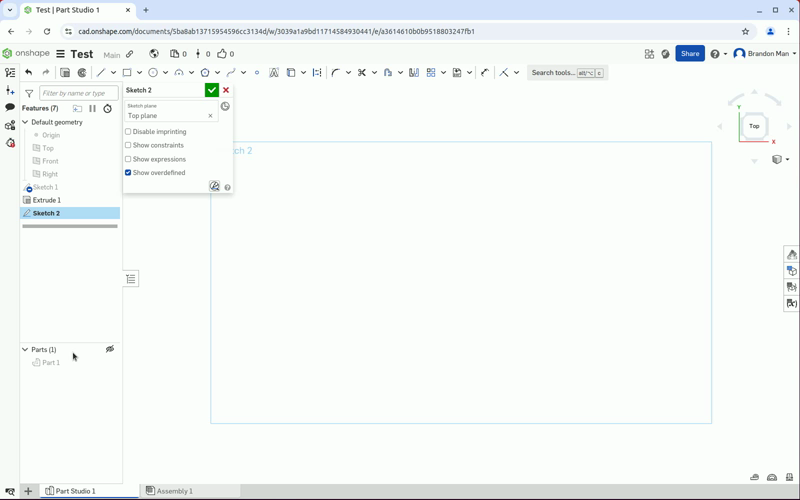
key(l)
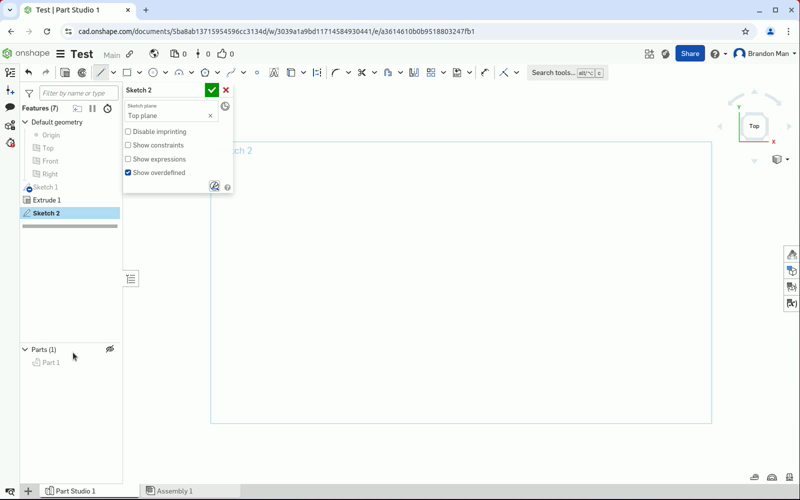
key_down(shift)
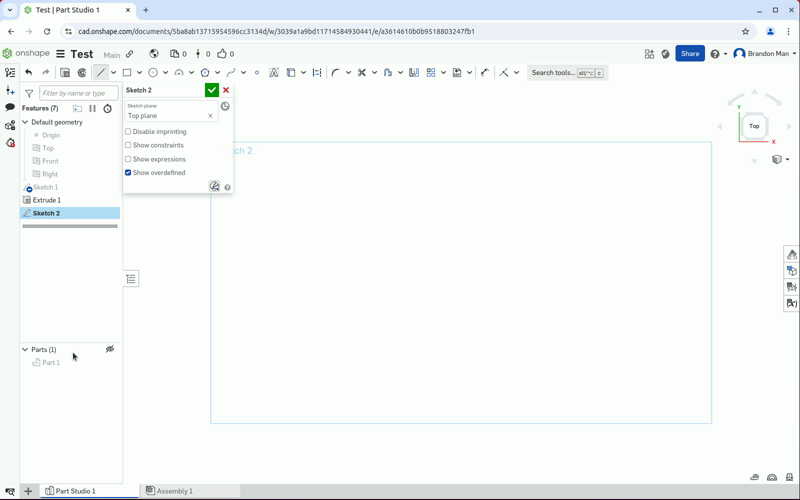
mouse_move(444, 271)
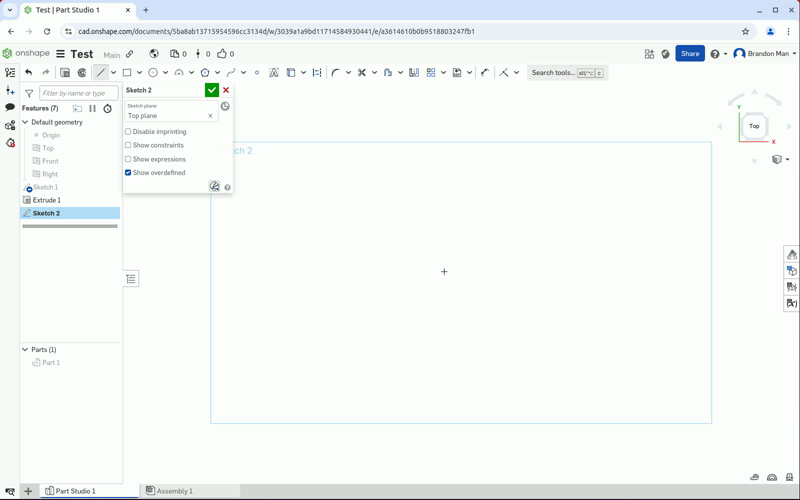
click(444, 271)
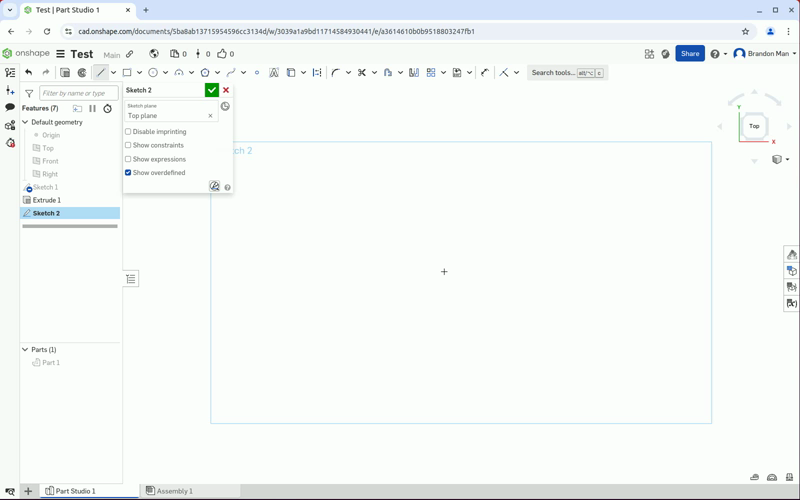
key_up(shift)
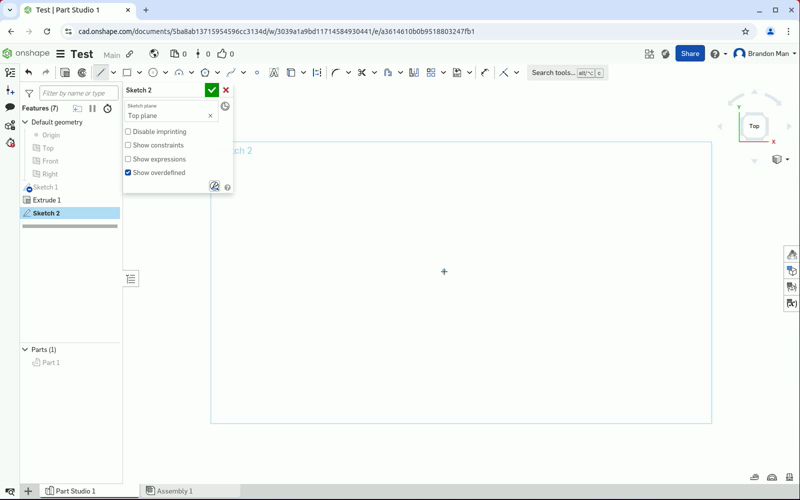
key_down(shift)
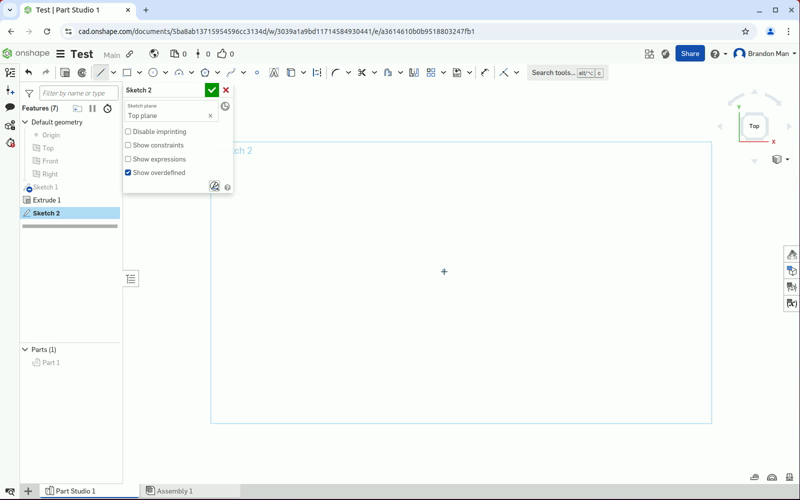
mouse_move(474, 271)
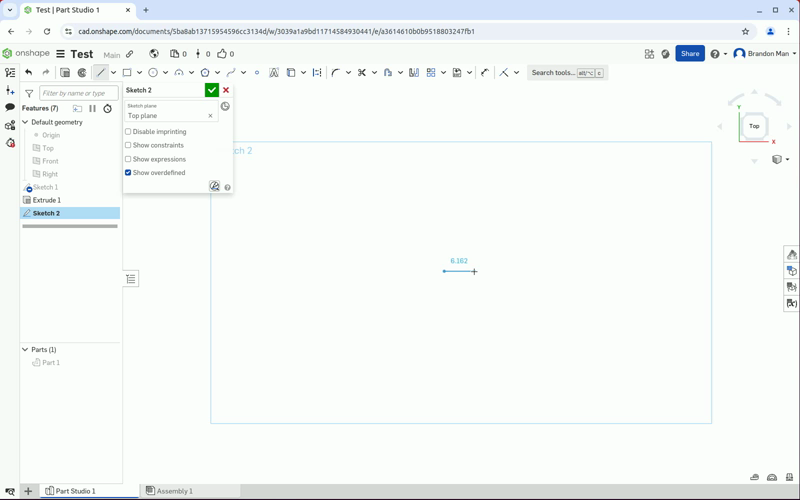
mouse_move(477, 271)
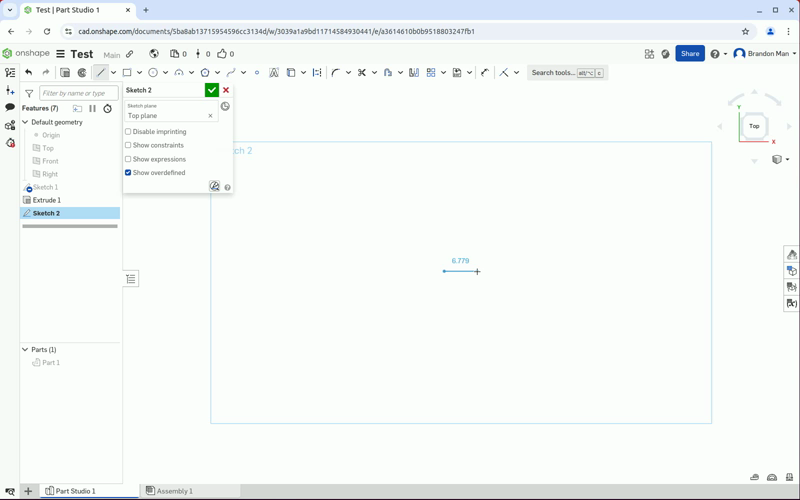
click(477, 271)
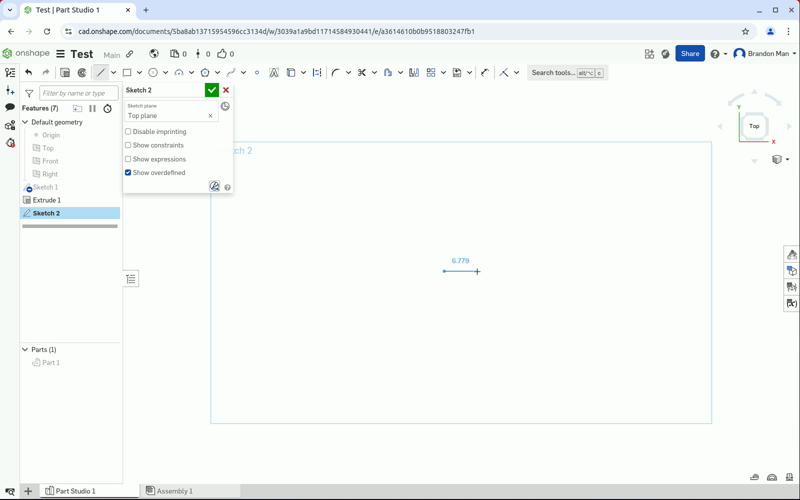
key_up(shift)
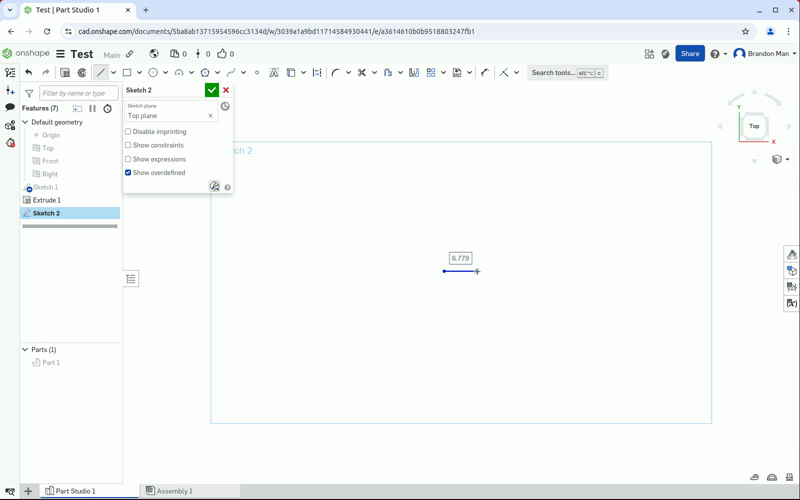
key(esc)
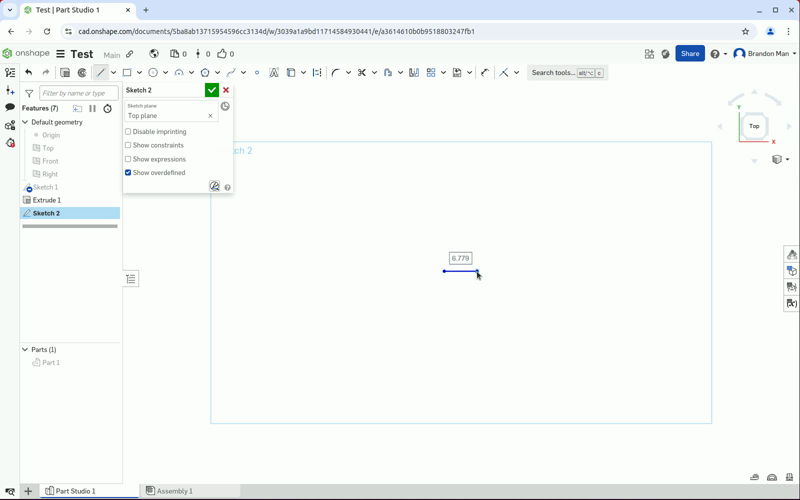
key(a)
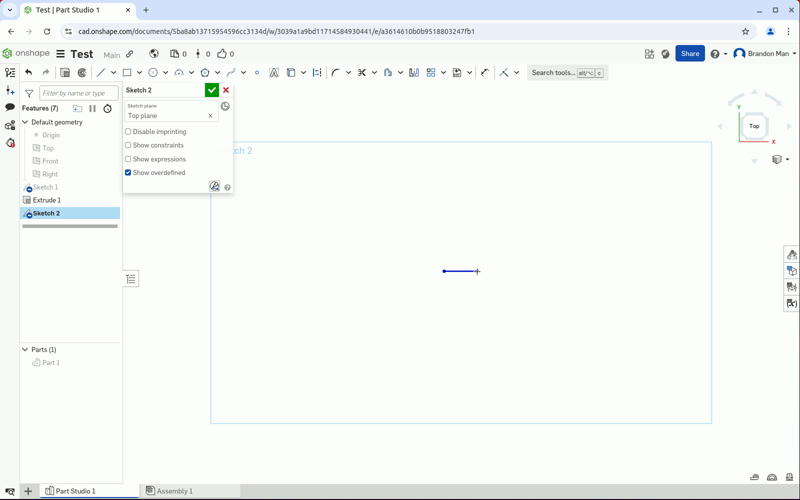
mouse_move(477, 271)
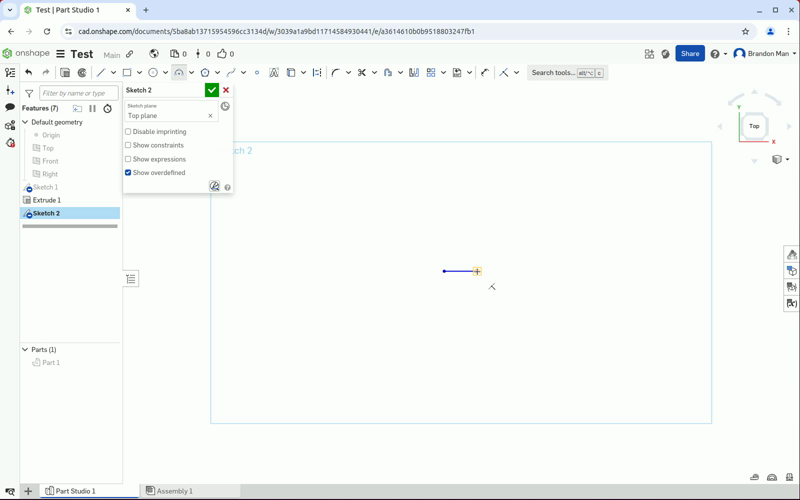
click(477, 271)
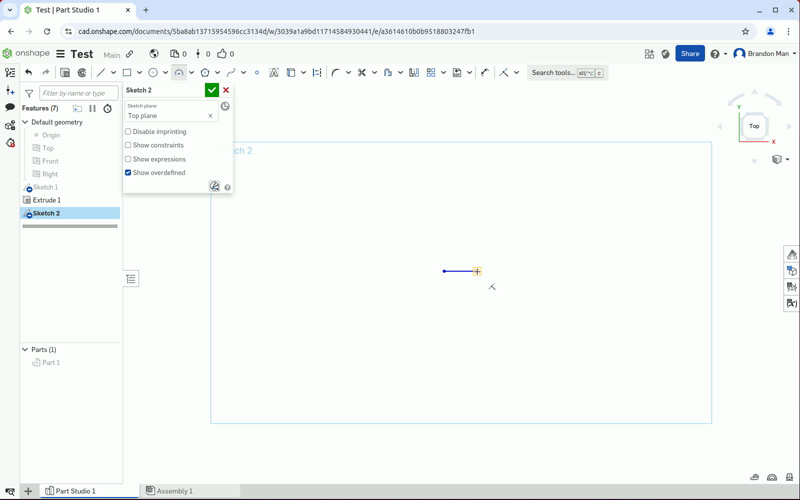
mouse_move(444, 271)
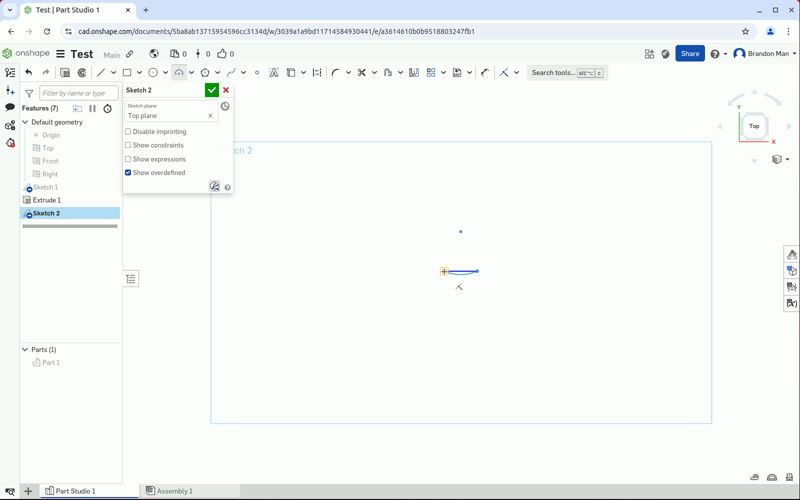
click(444, 271)
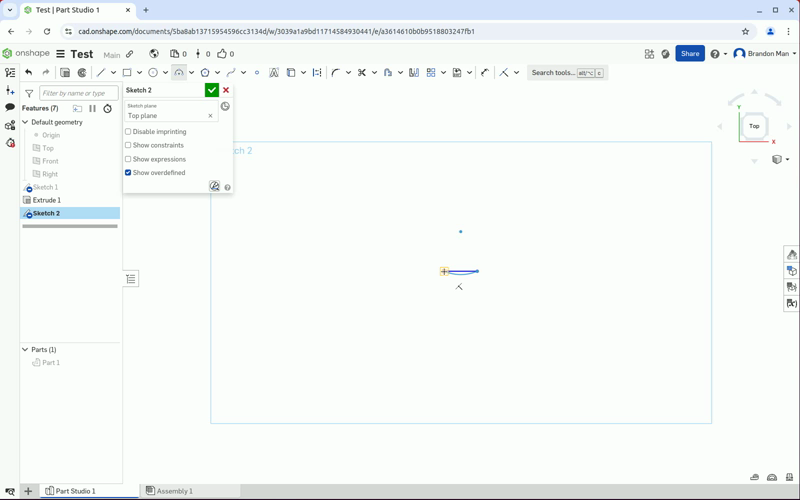
key_down(shift)
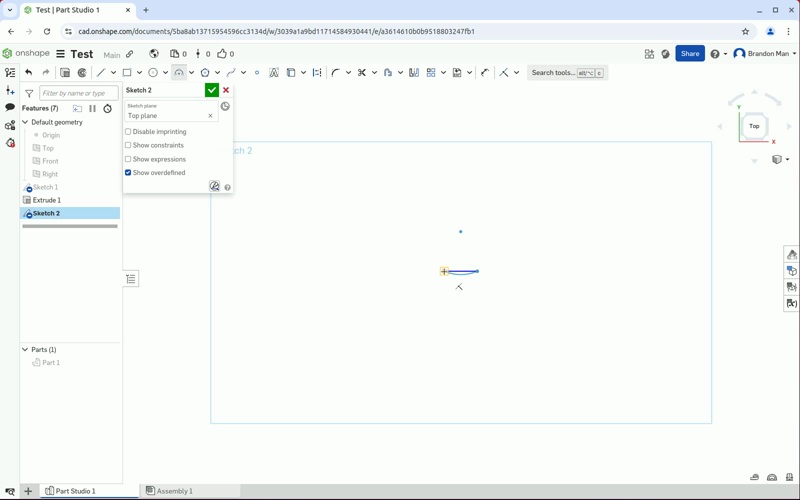
mouse_move(460, 263)
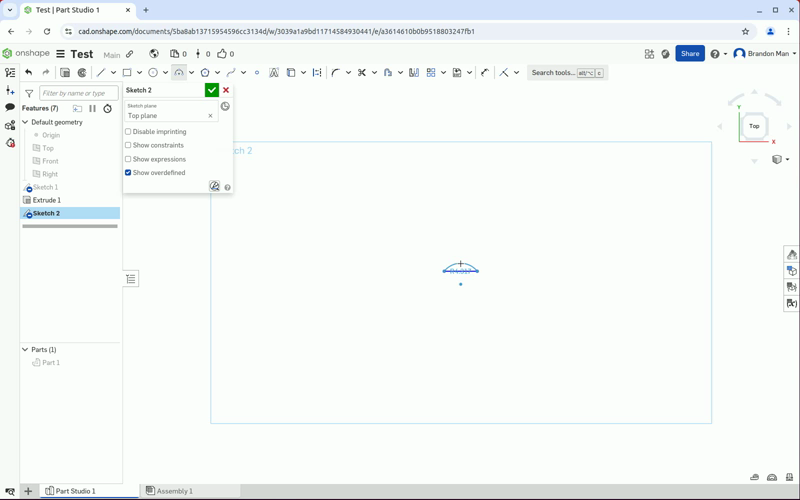
click(460, 263)
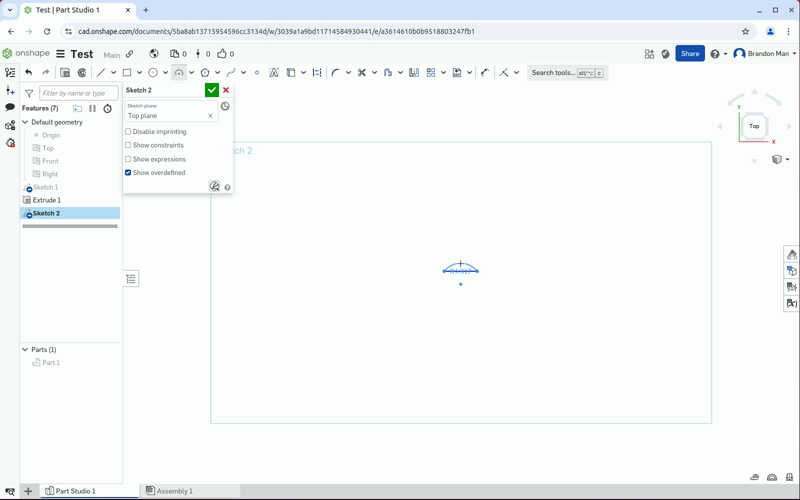
key_up(shift)
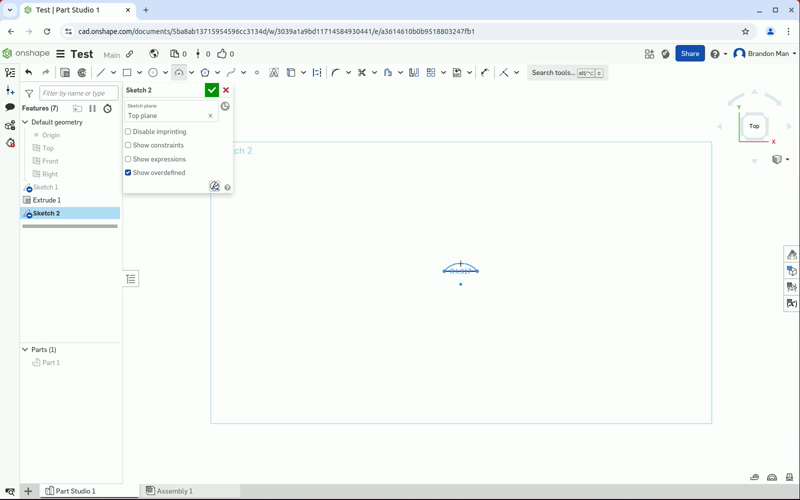
key(esc)
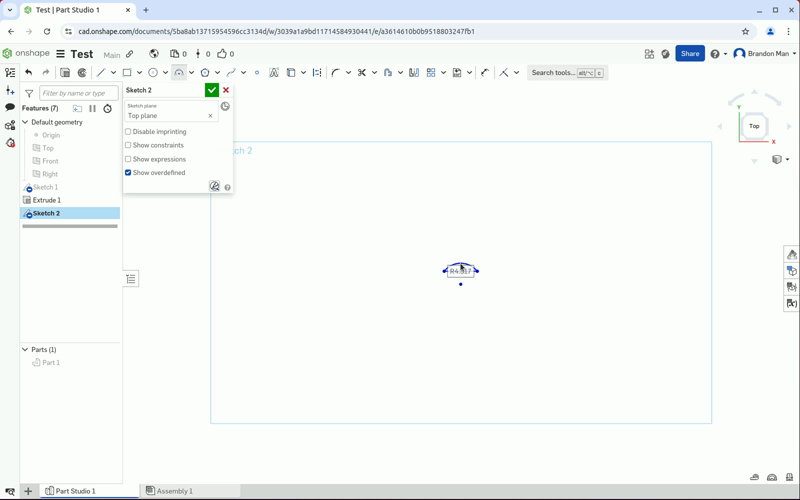
mouse_move(456, 268)
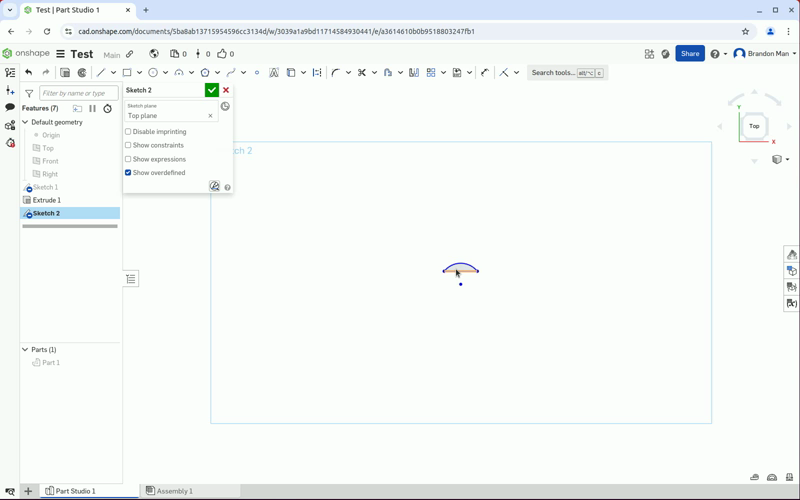
scroll(6)
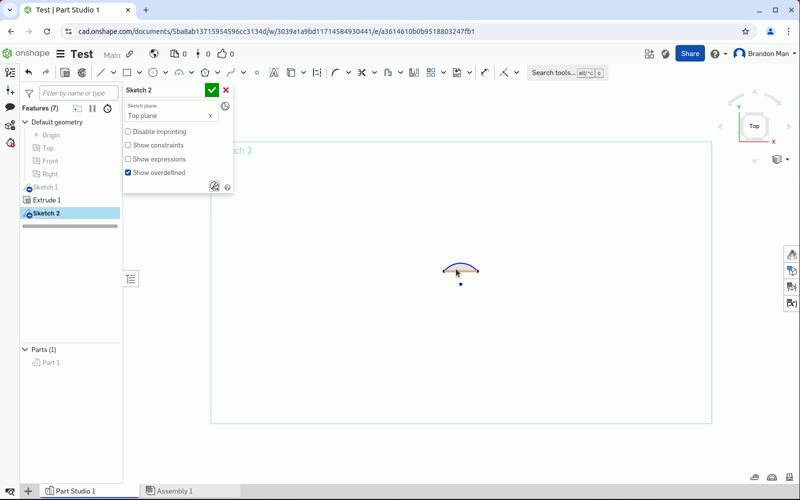
scroll(6)
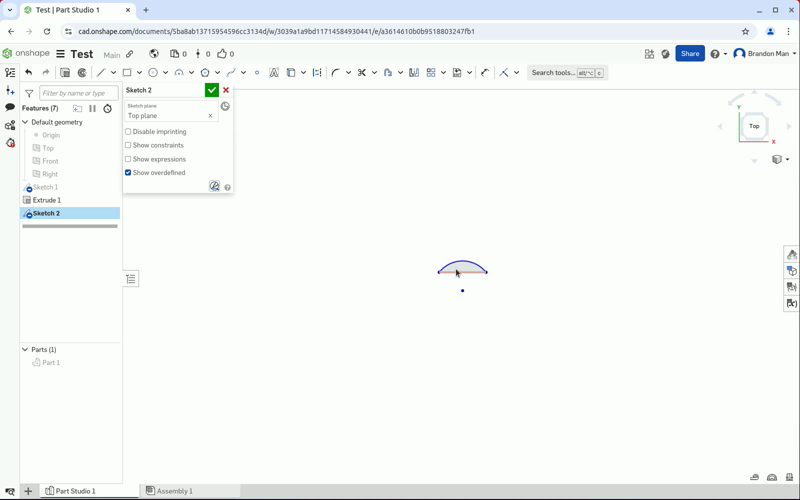
scroll(6)
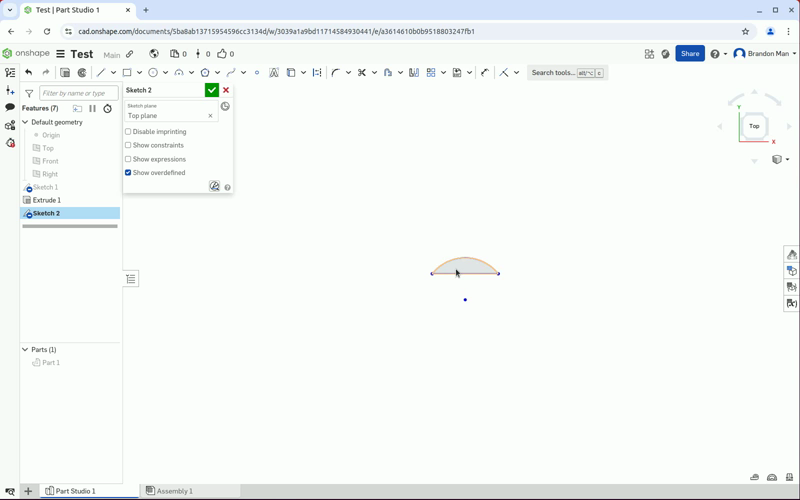
scroll(6)
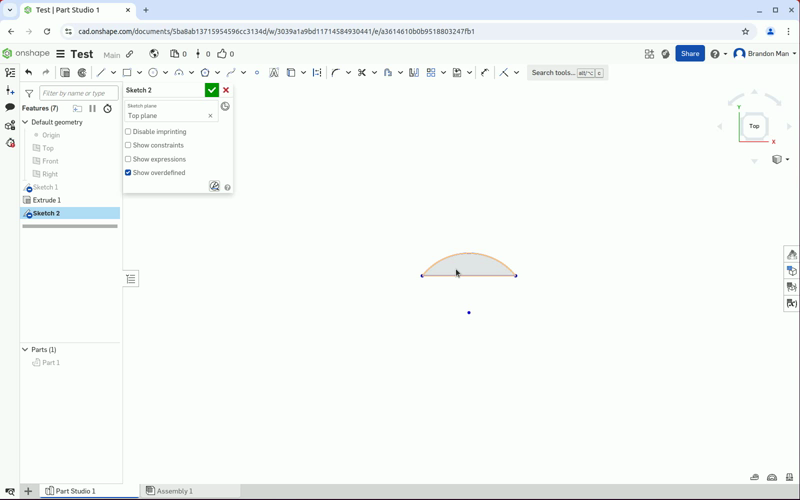
scroll(6)
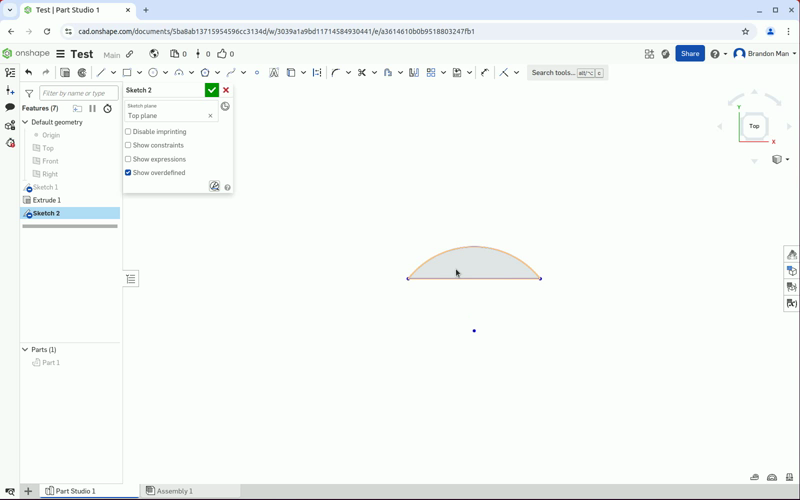
scroll(6)
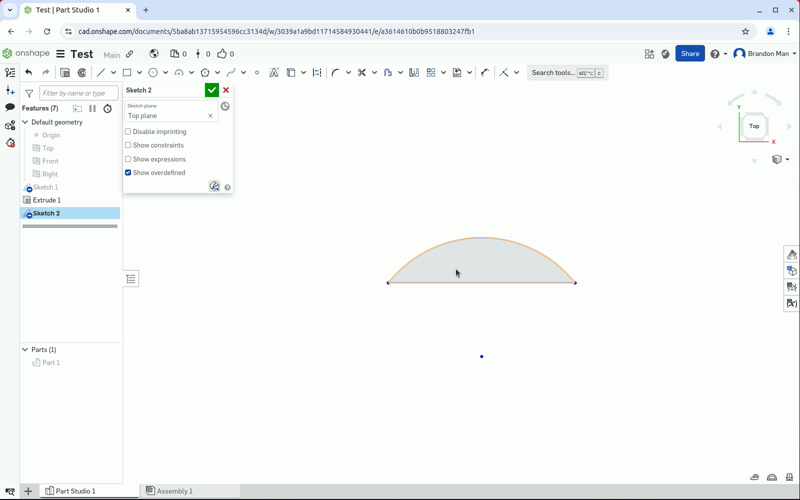
scroll(6)
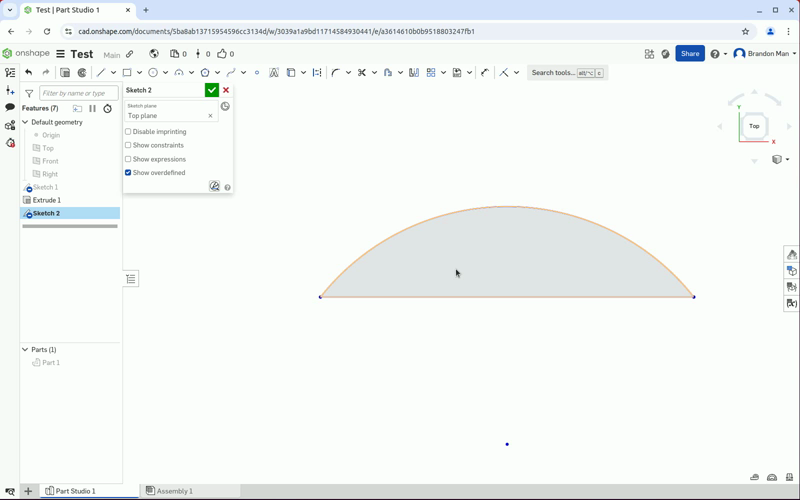
click(456, 268)
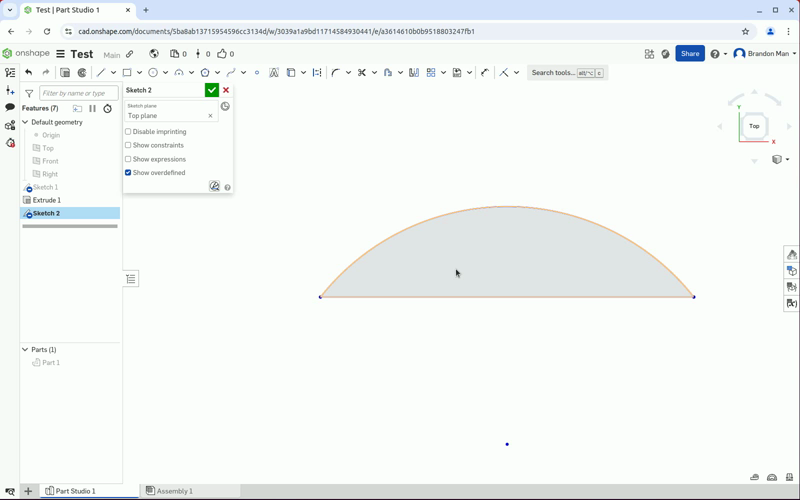
scroll(-6)
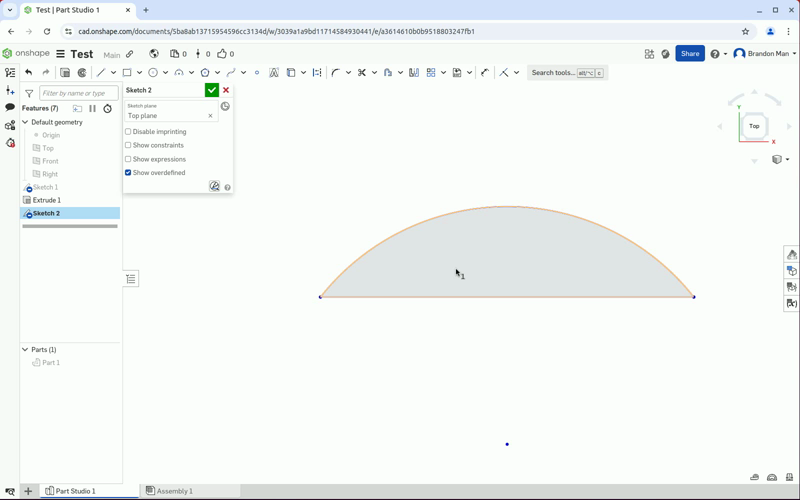
scroll(-6)
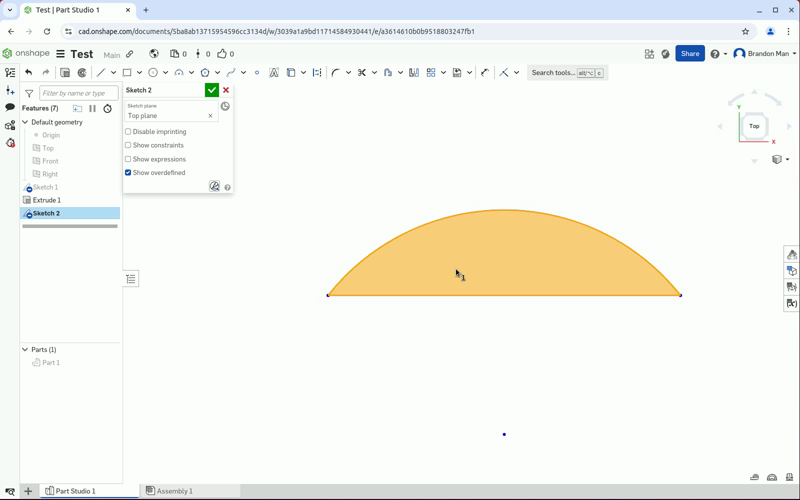
scroll(-6)
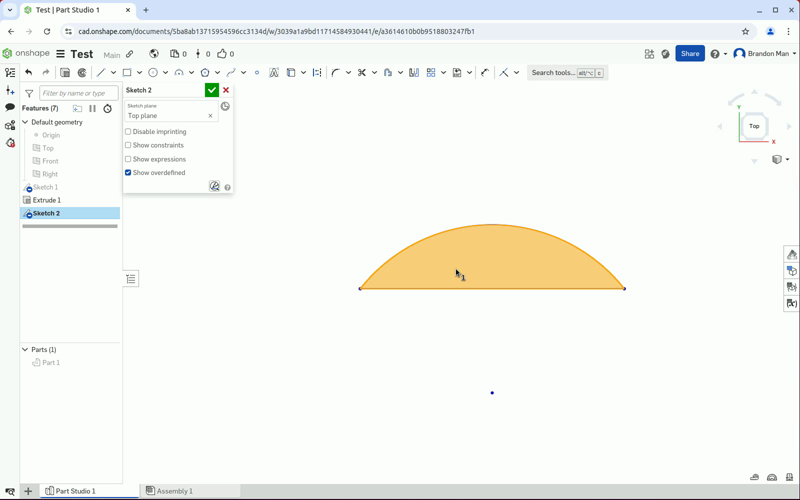
scroll(-6)
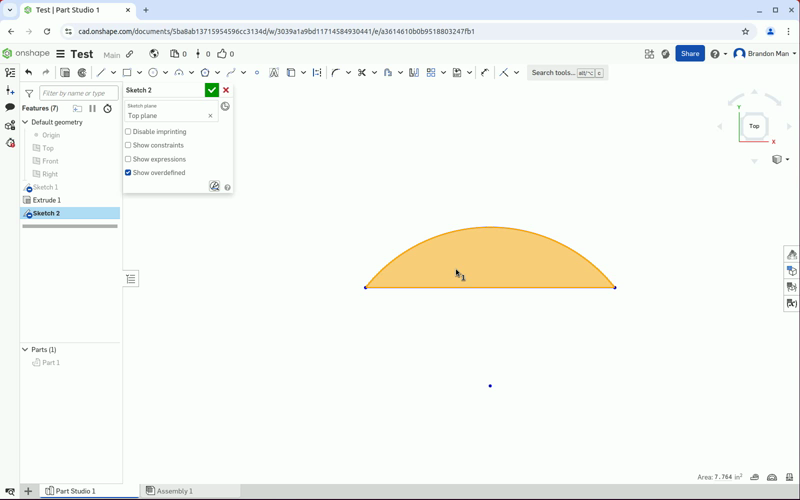
scroll(-6)
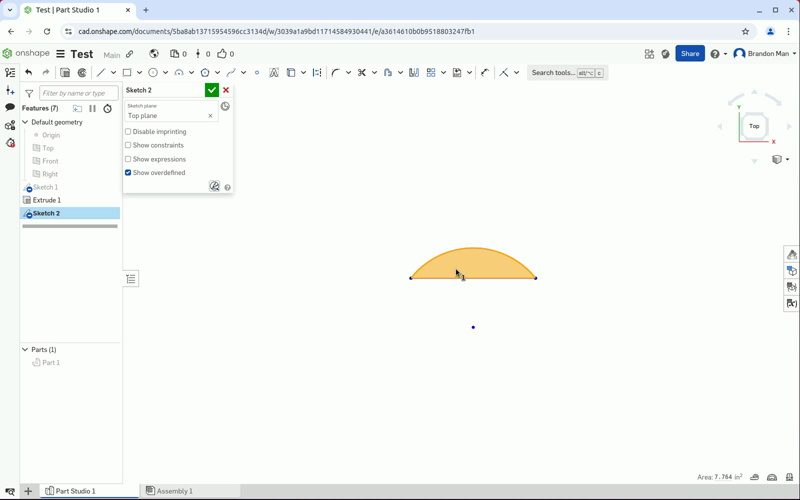
scroll(-6)
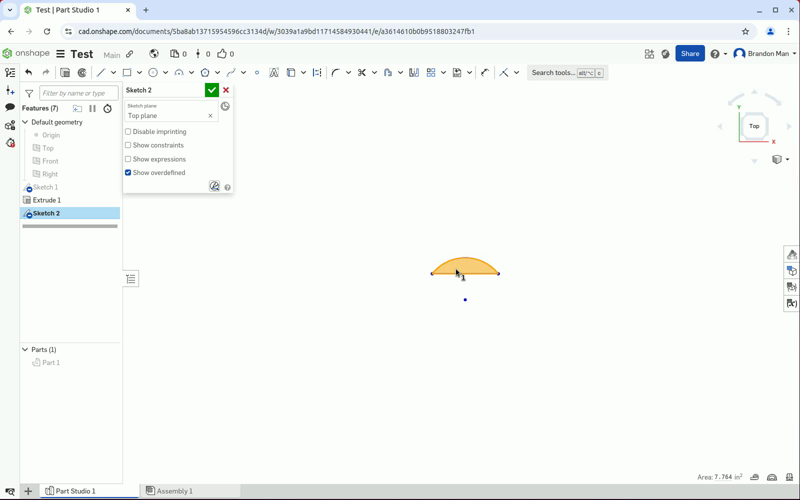
scroll(-6)
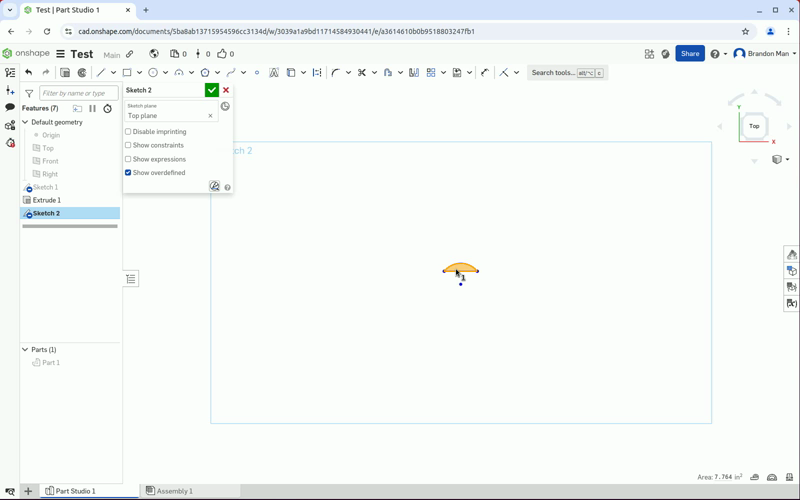
mouse_move(73, 352)
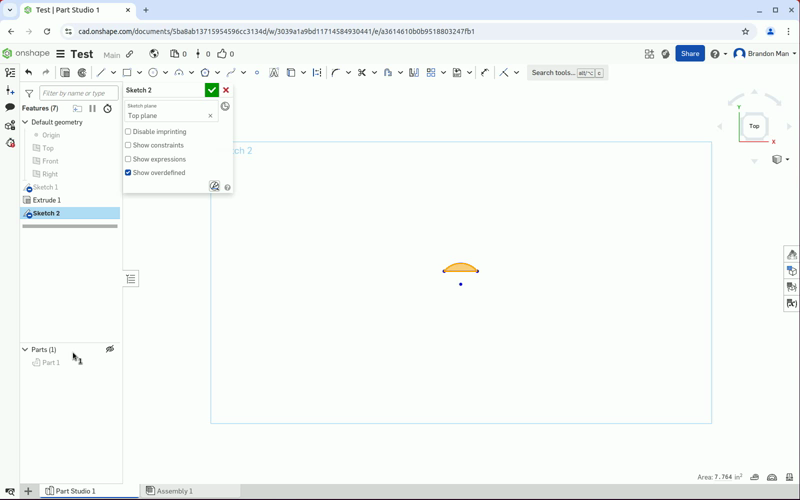
key(shift+y)
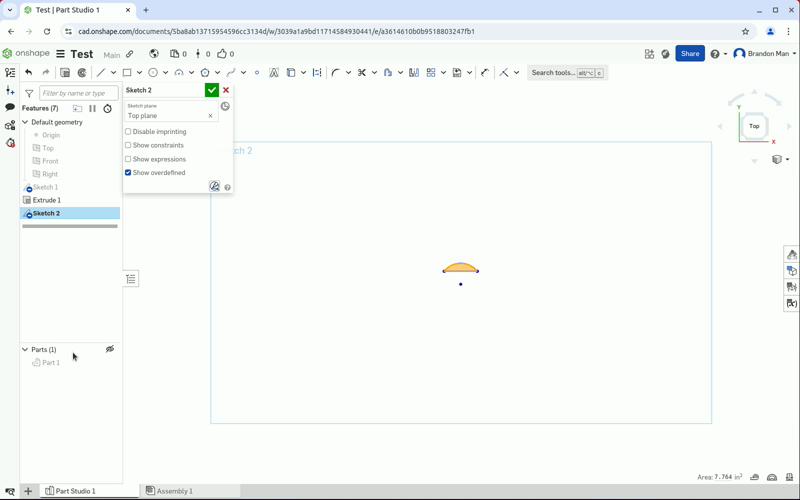
key(shift+e)
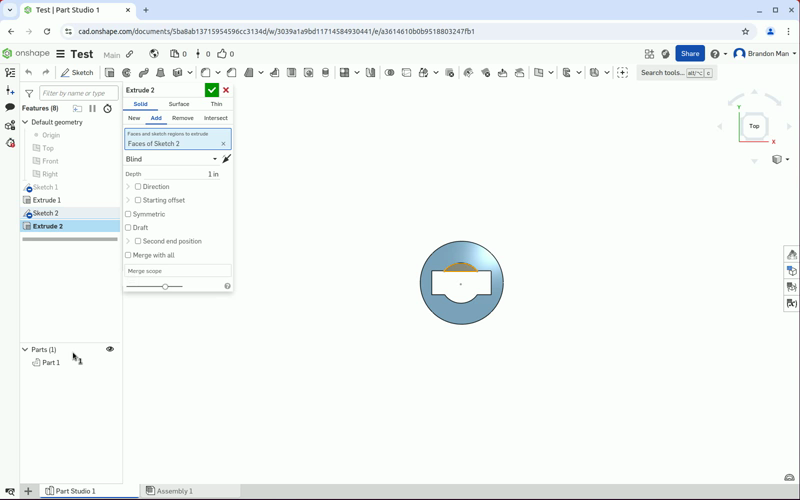
mouse_move(143, 106)
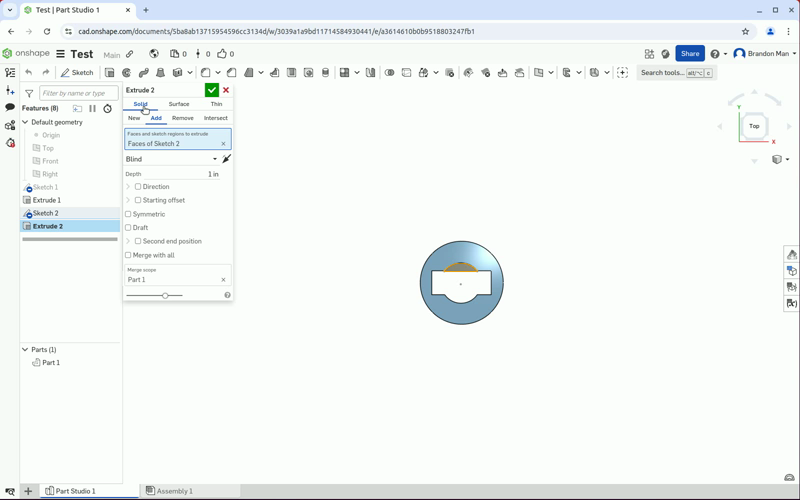
click(143, 106)
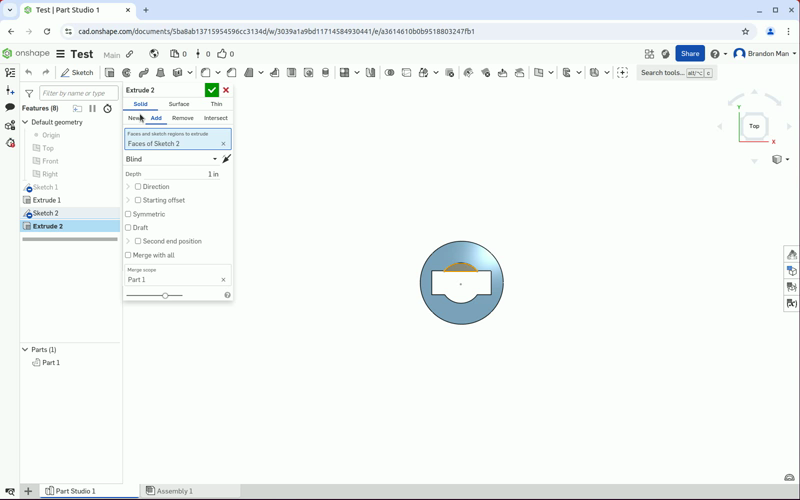
mouse_move(137, 120)
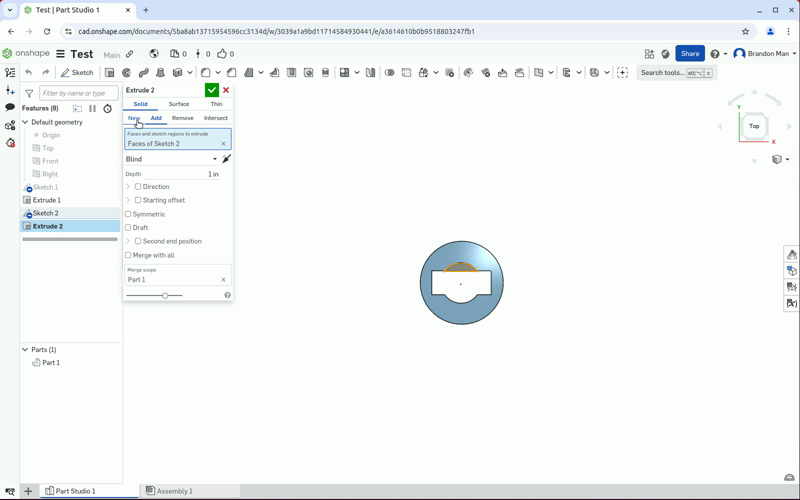
click(137, 120)
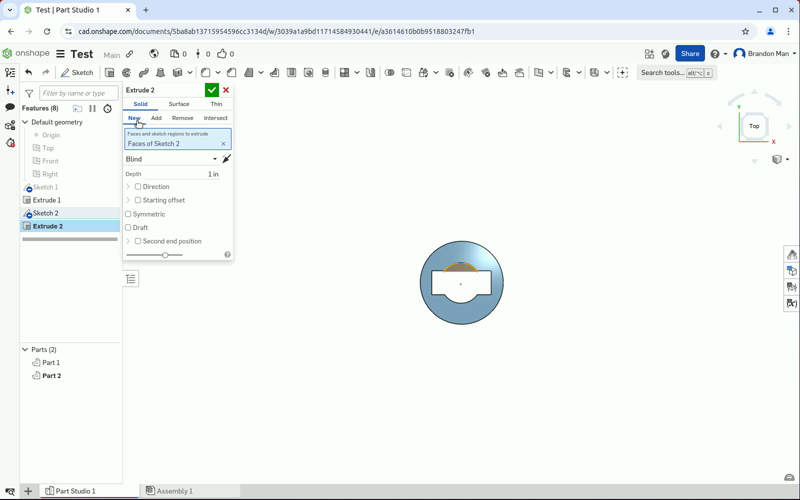
key(tab, 4)
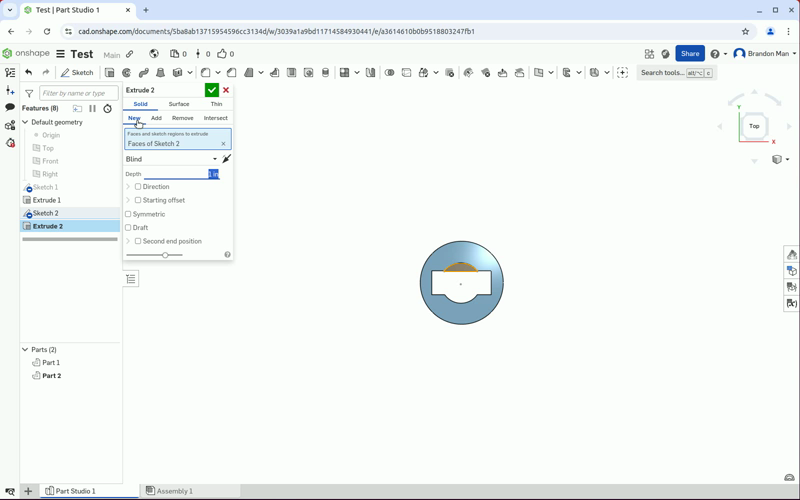
text(11.554)
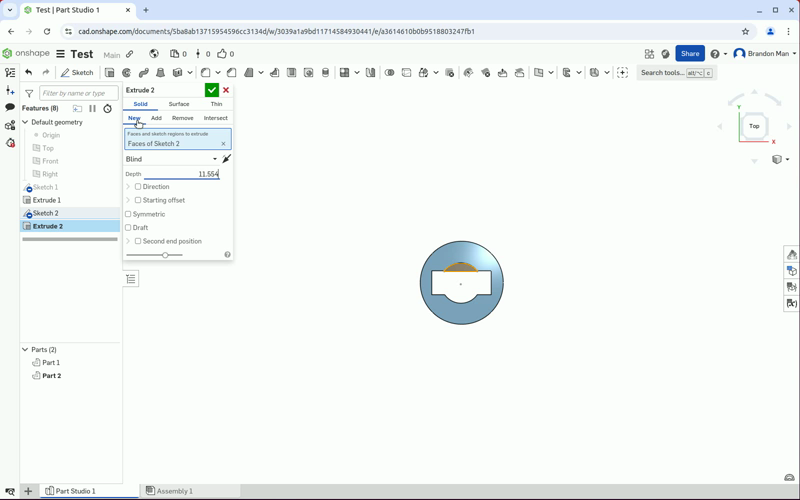
key(enter)
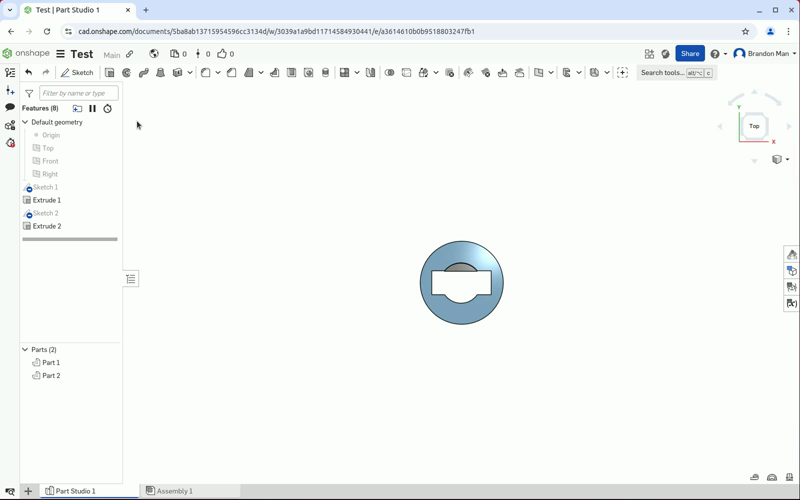
key(shift+h)
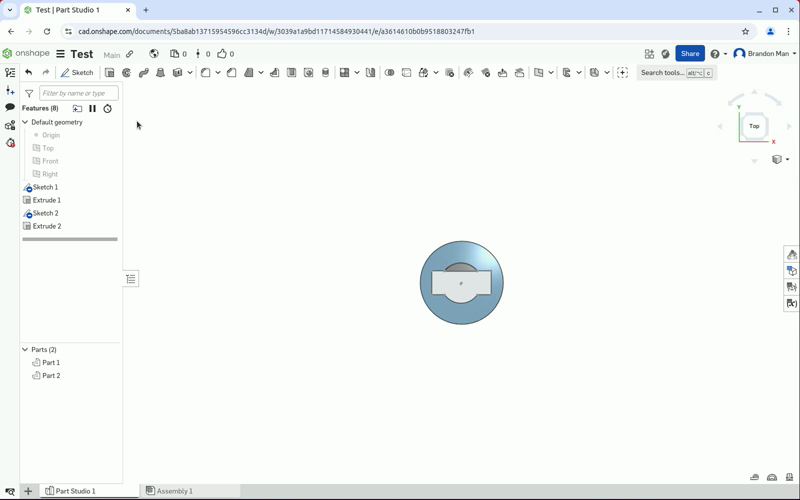
key(shift+h)
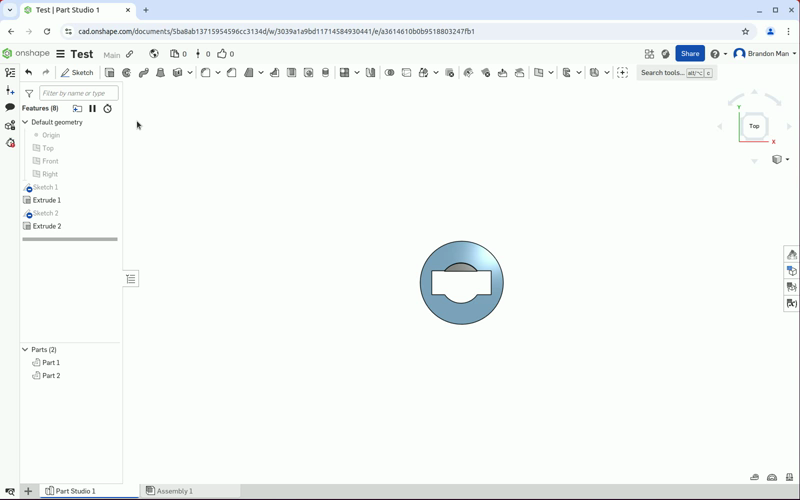
mouse_move(73, 189)
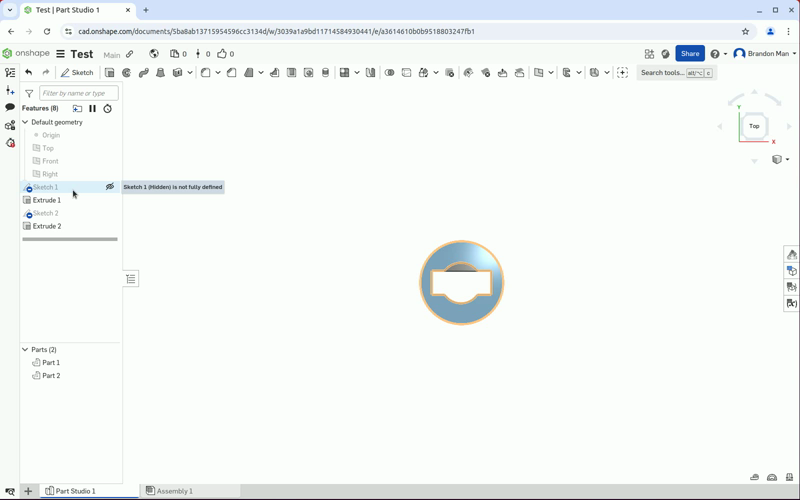
click(73, 189)
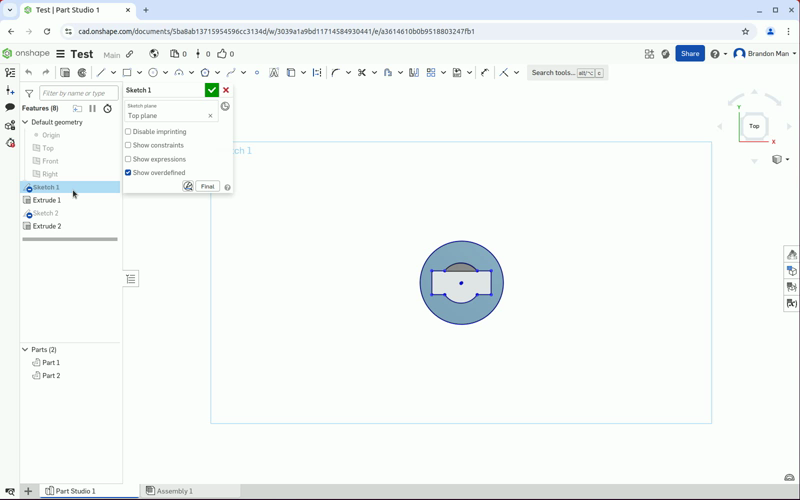
mouse_move(229, 92)
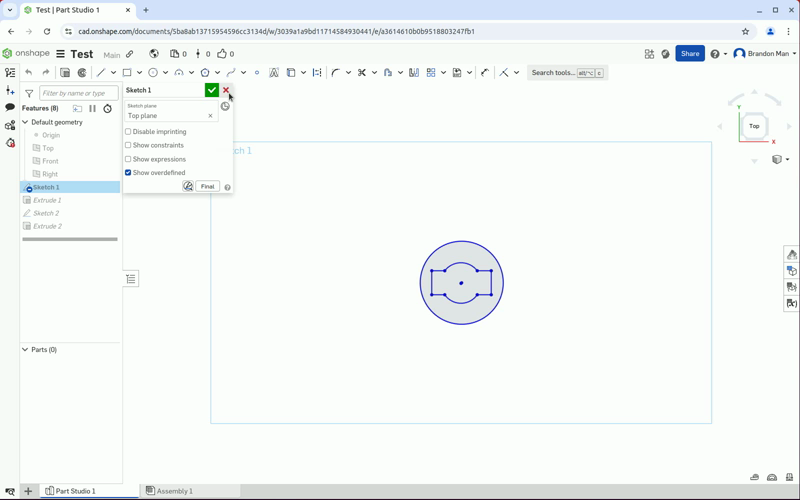
click(229, 92)
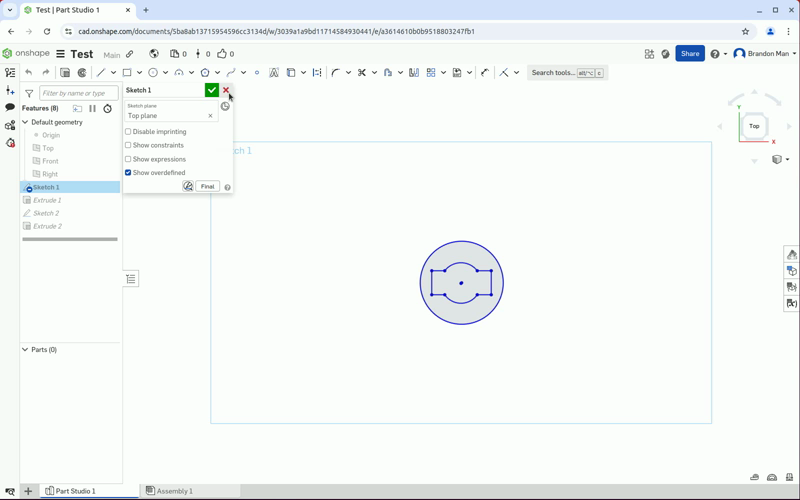
key(shift+s)
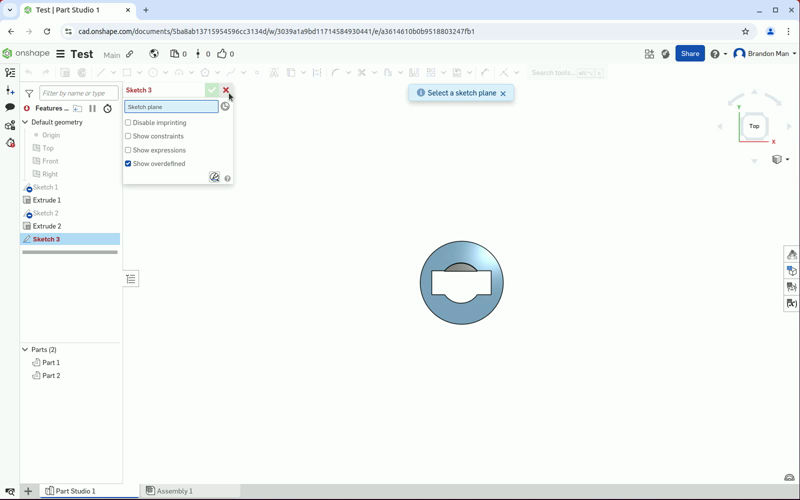
mouse_move(73, 150)
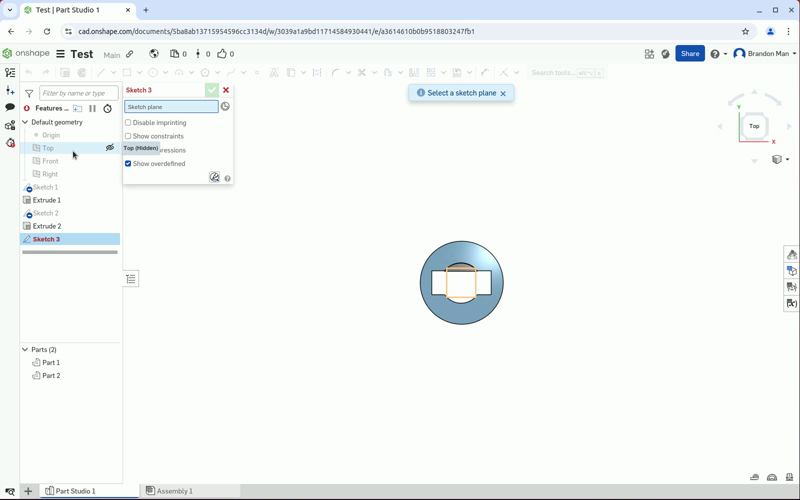
click(73, 150)
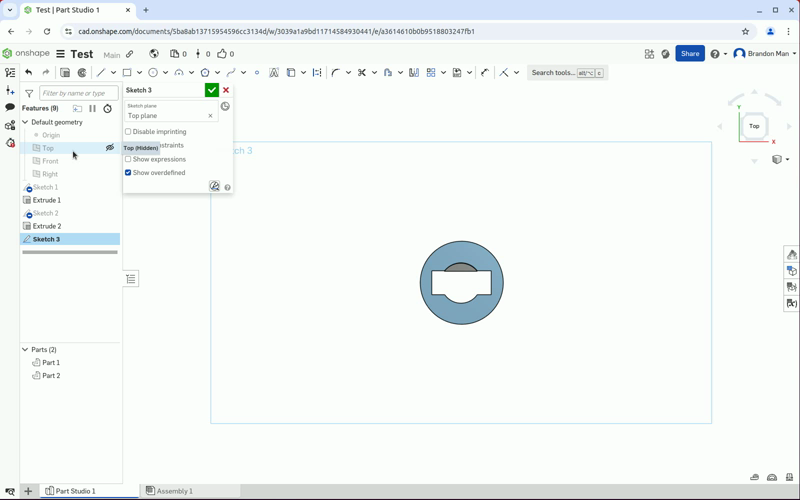
mouse_move(73, 352)
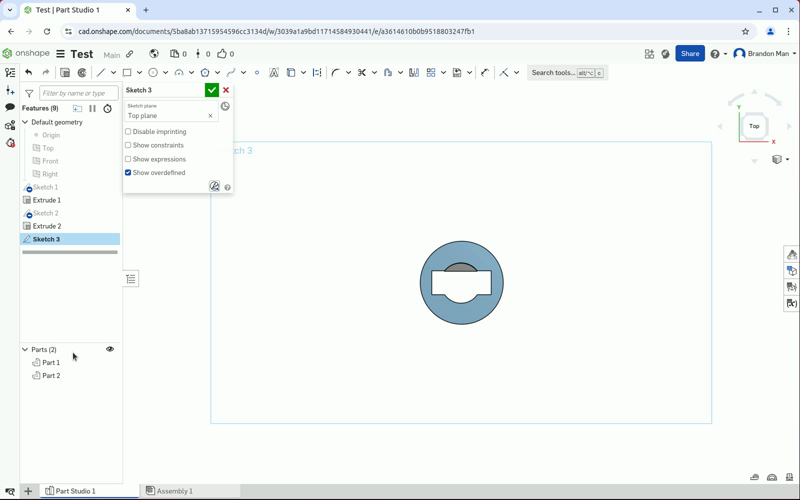
key(y)
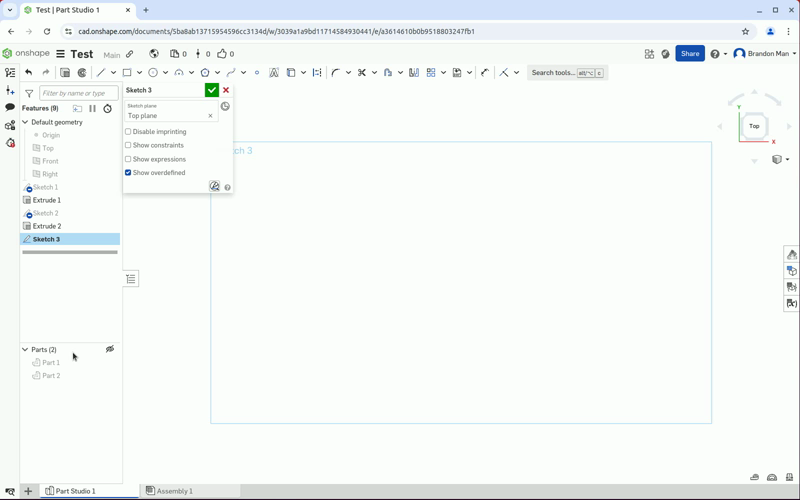
key(a)
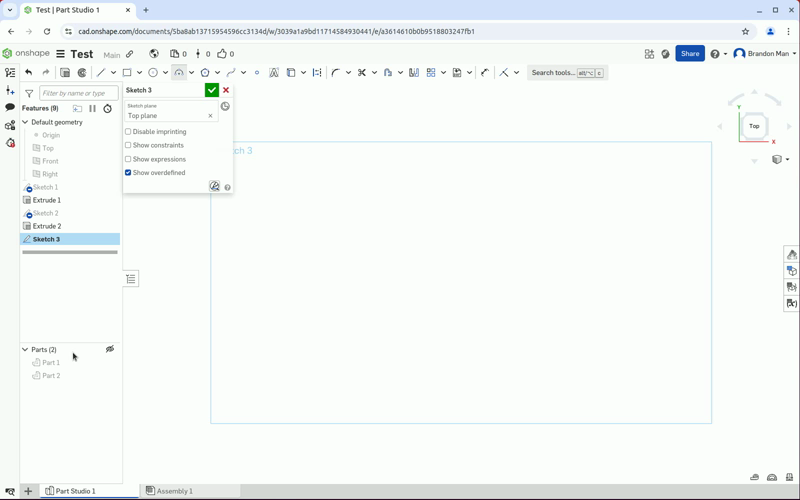
key_down(shift)
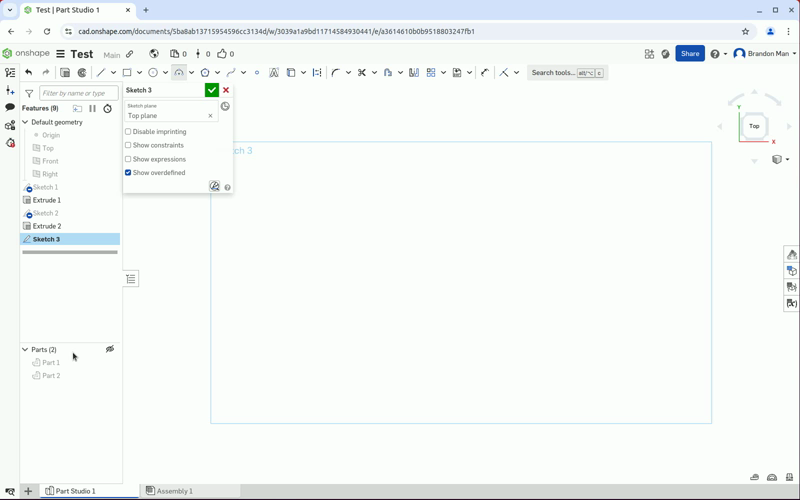
mouse_move(444, 294)
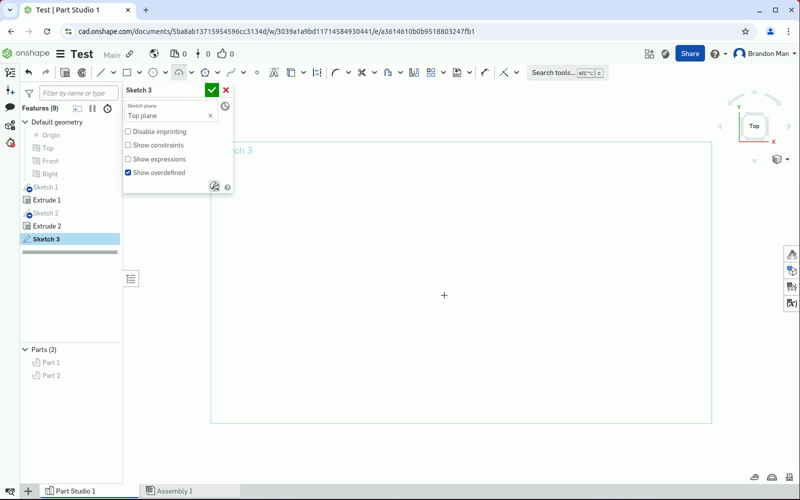
click(444, 294)
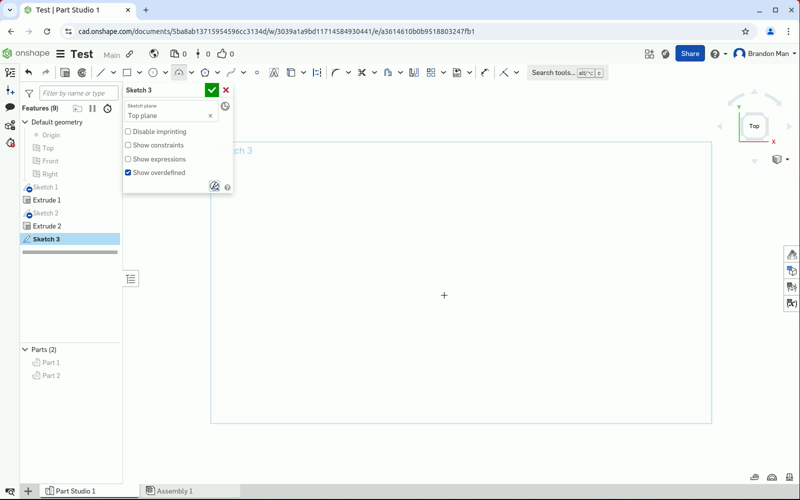
key_up(shift)
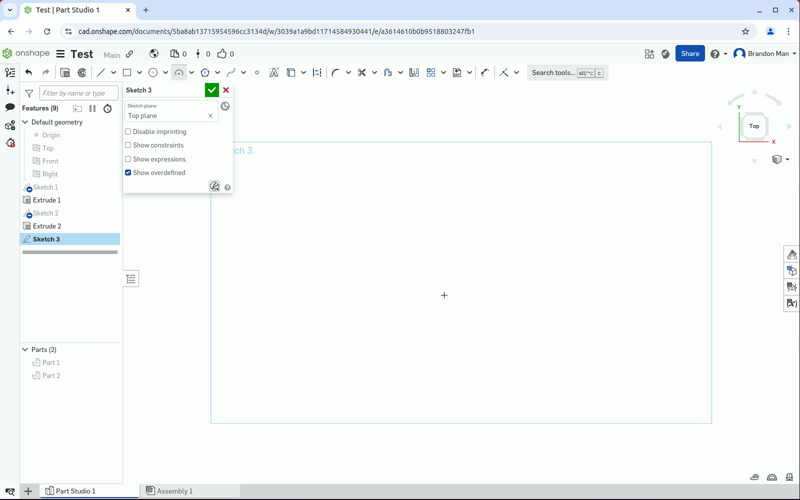
key_down(shift)
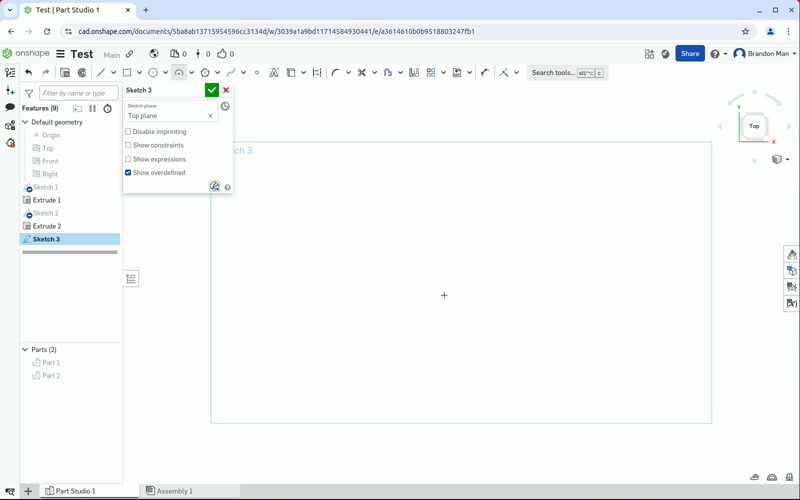
mouse_move(477, 294)
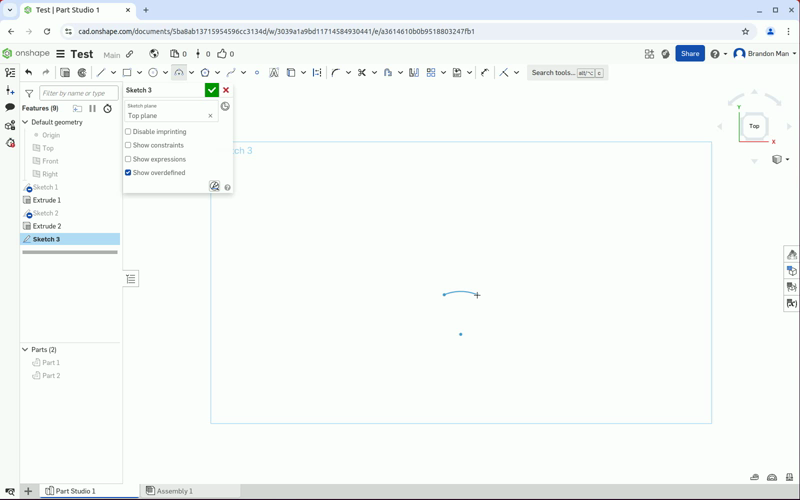
click(477, 294)
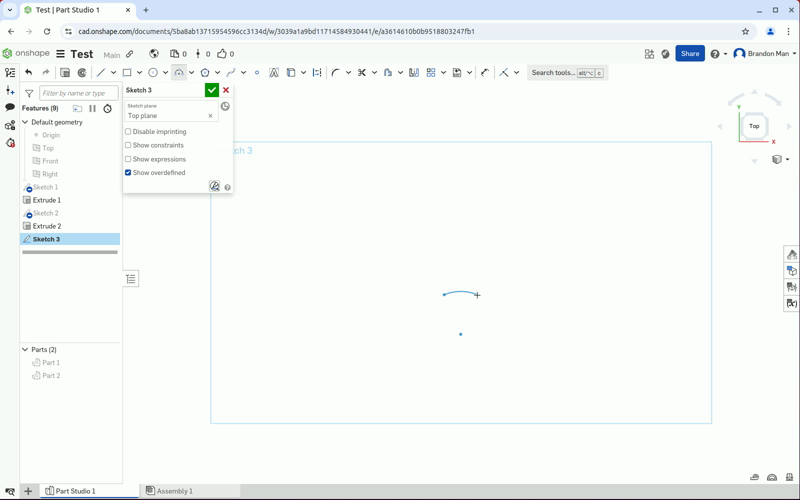
mouse_move(460, 302)
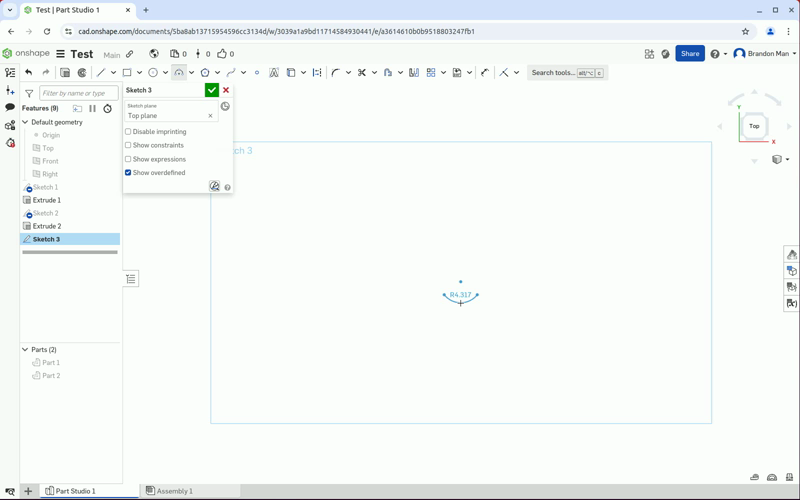
click(460, 302)
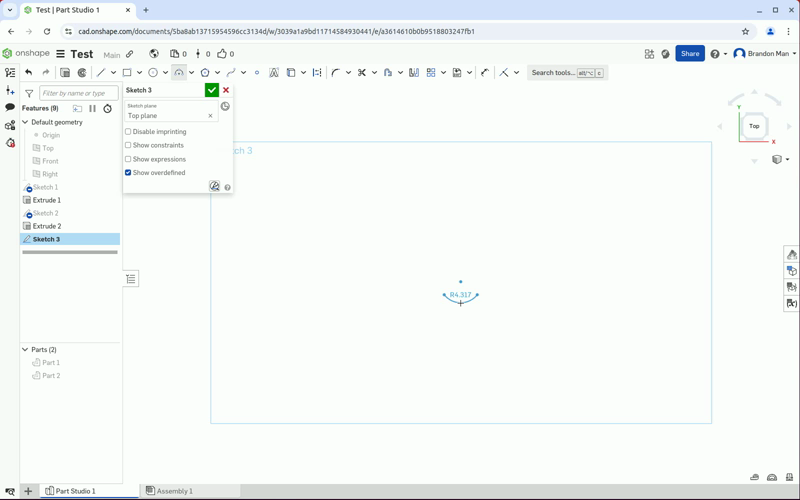
key_up(shift)
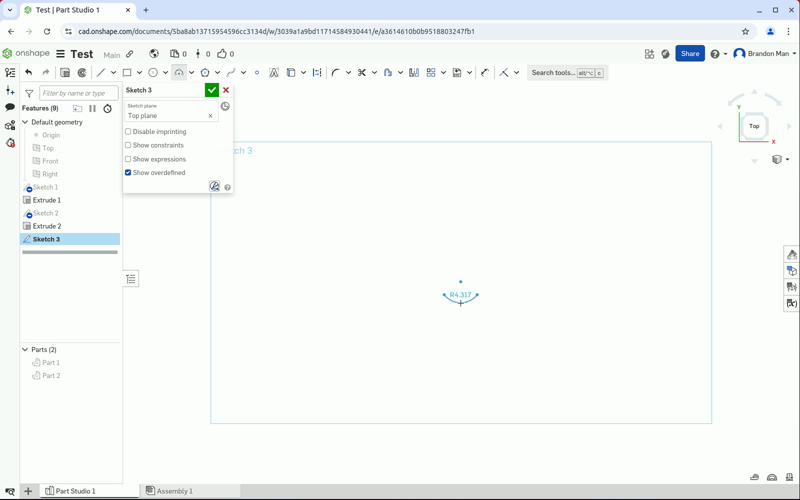
key(esc)
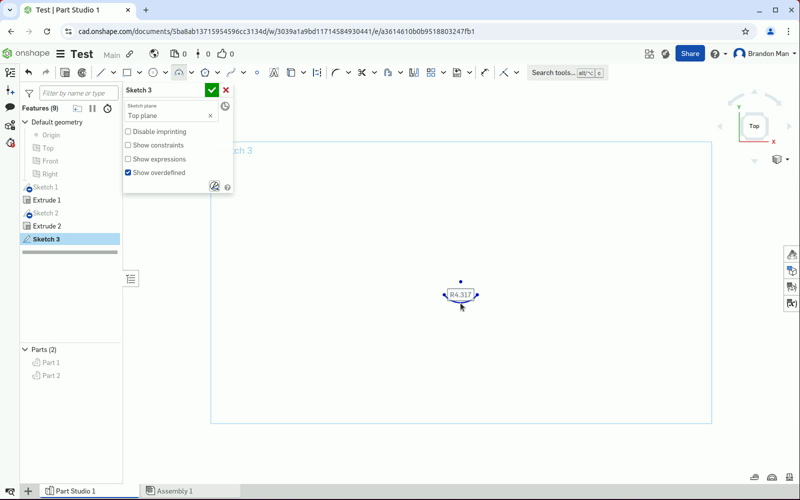
key(l)
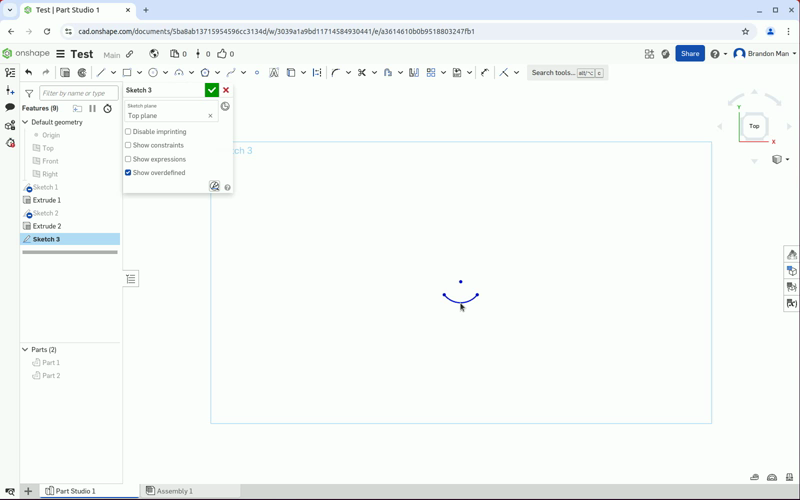
mouse_move(477, 294)
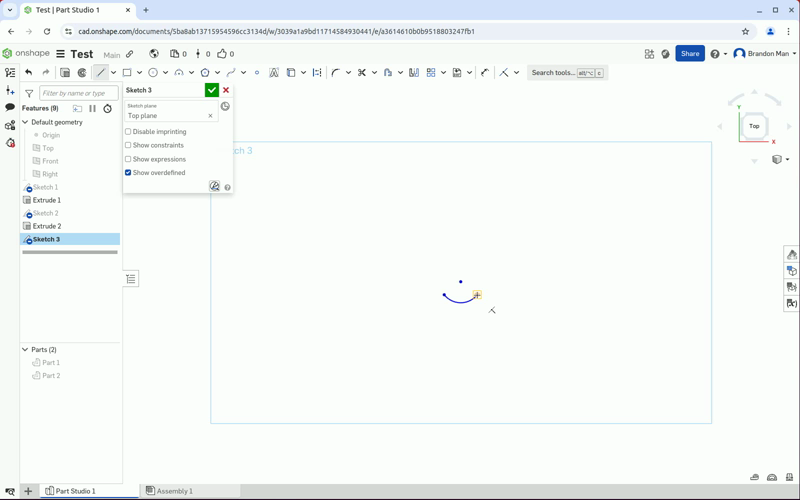
click(477, 294)
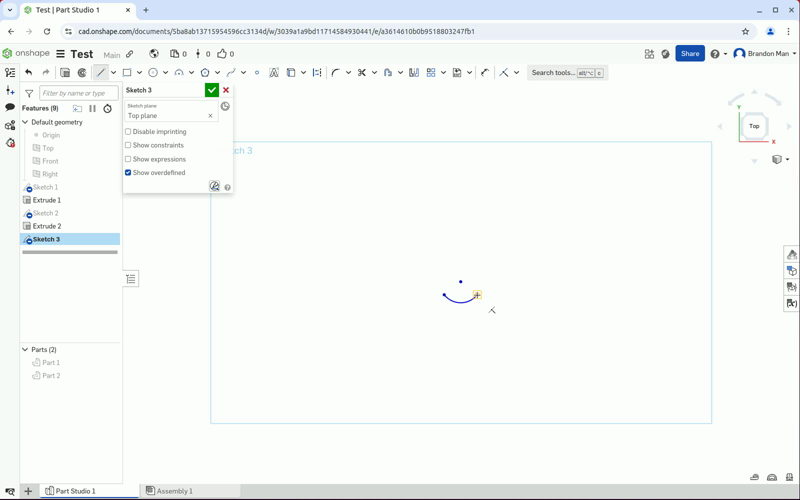
mouse_move(507, 294)
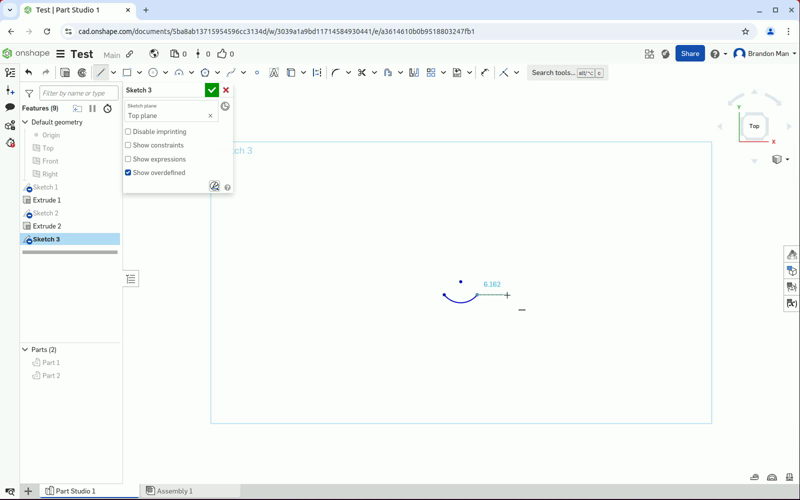
key_down(shift)
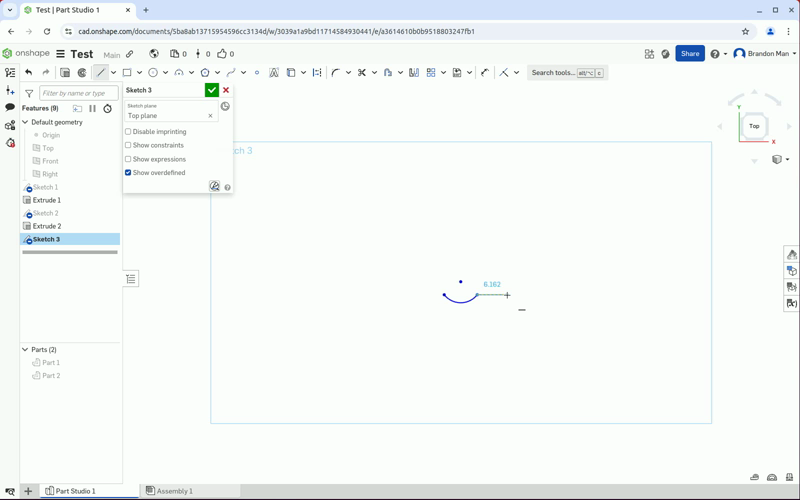
mouse_move(444, 294)
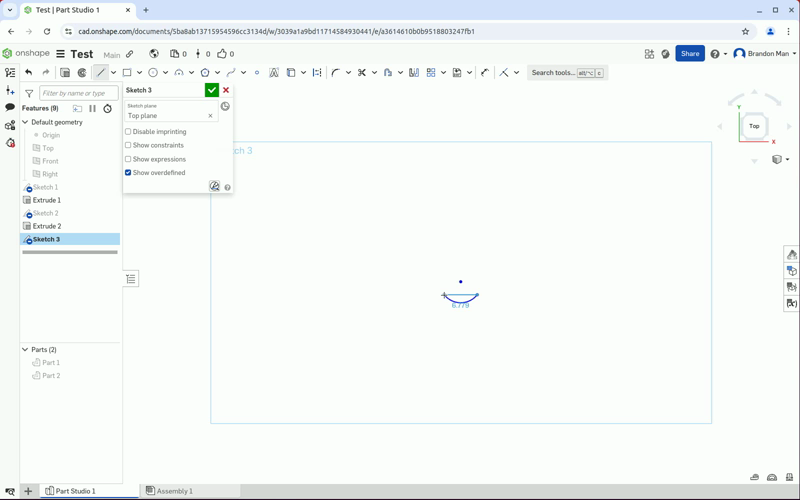
key_up(shift)
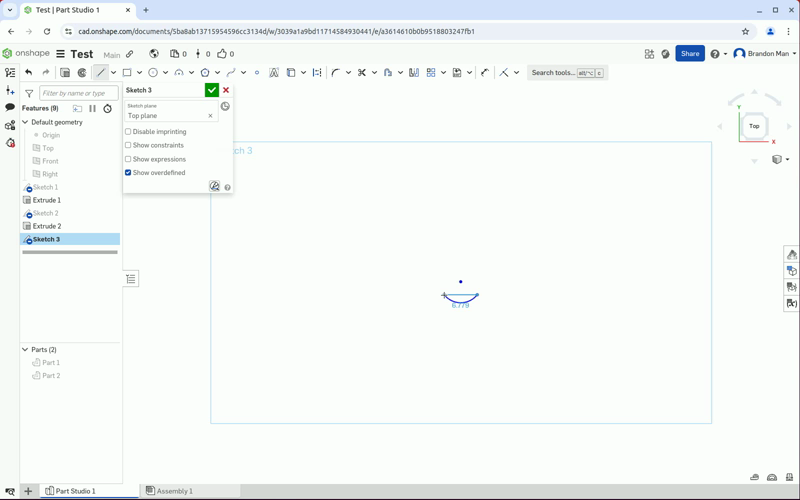
click(444, 294)
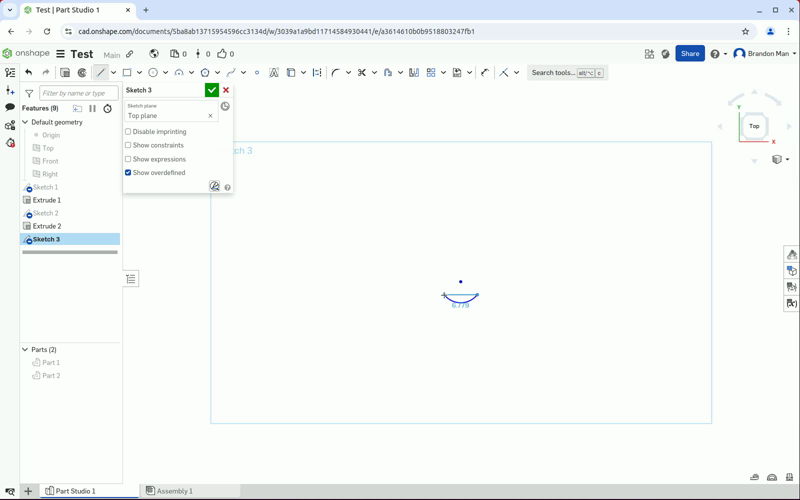
key(esc)
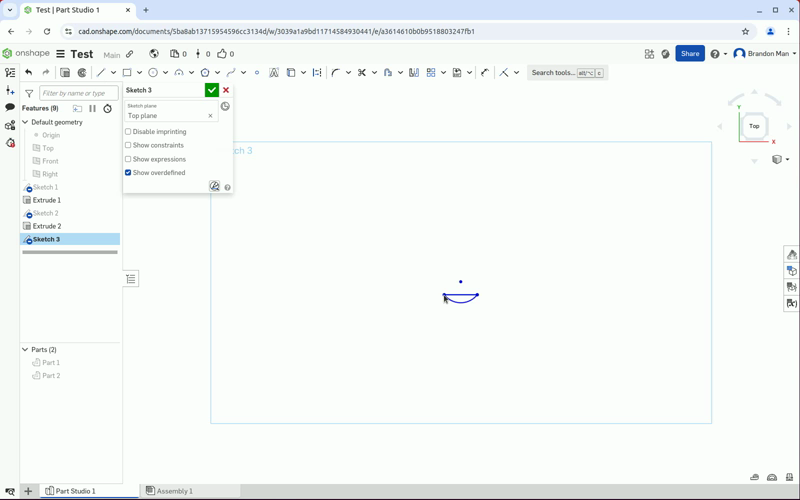
mouse_move(458, 301)
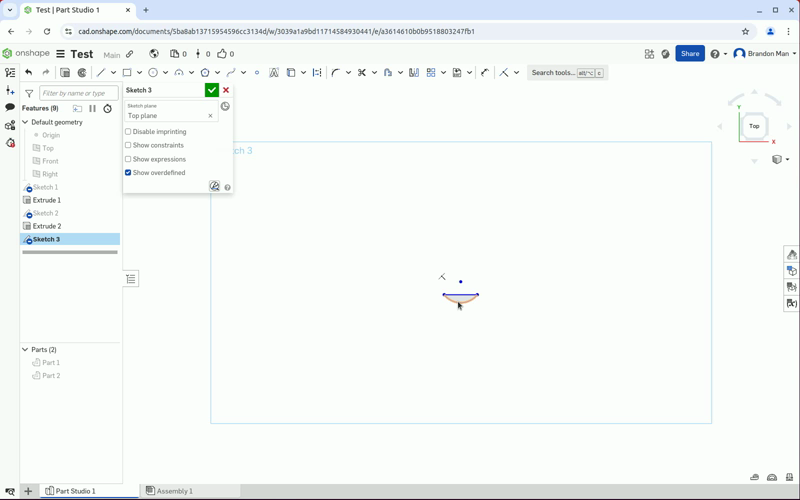
scroll(6)
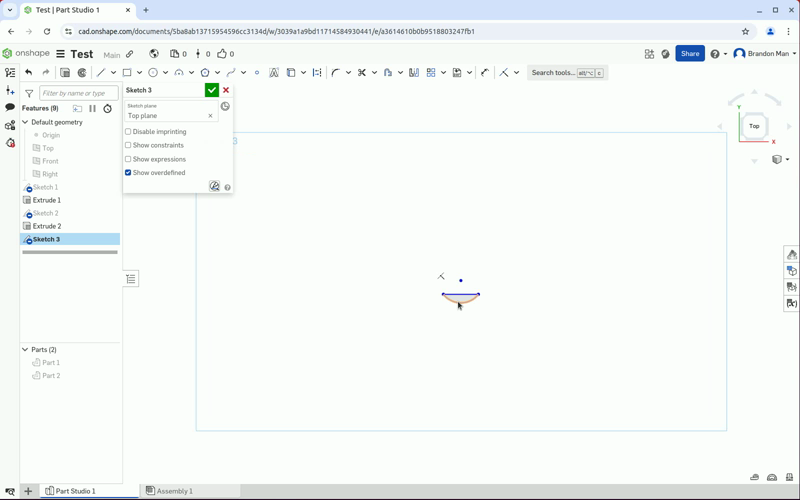
scroll(6)
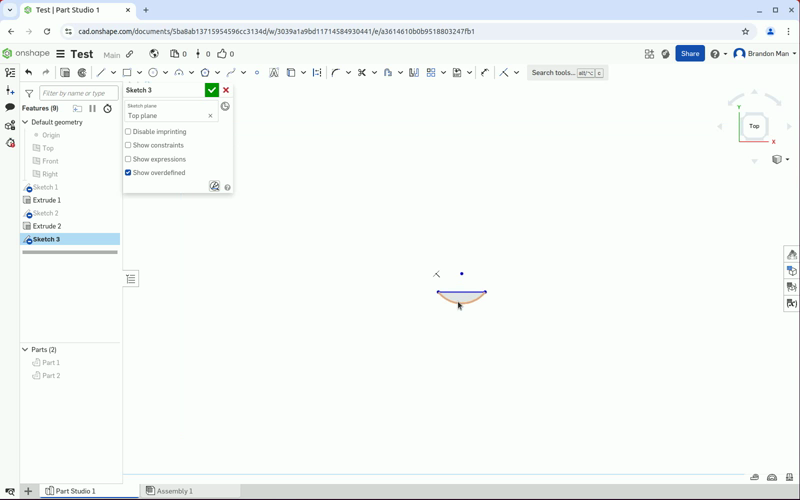
scroll(6)
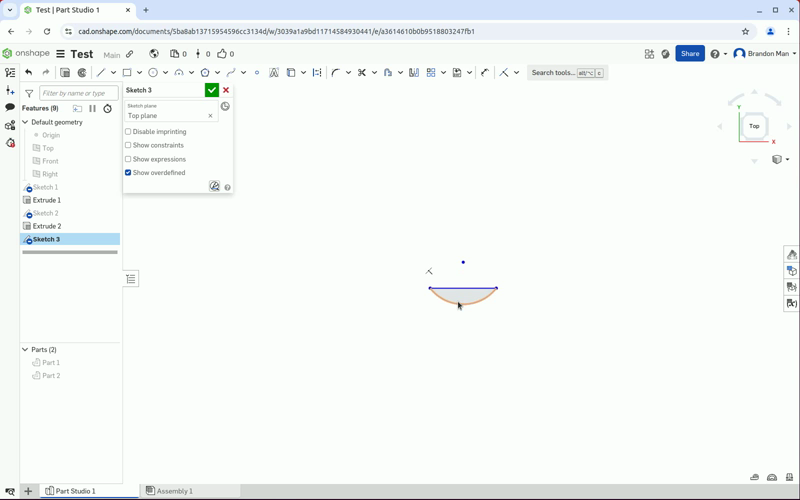
scroll(6)
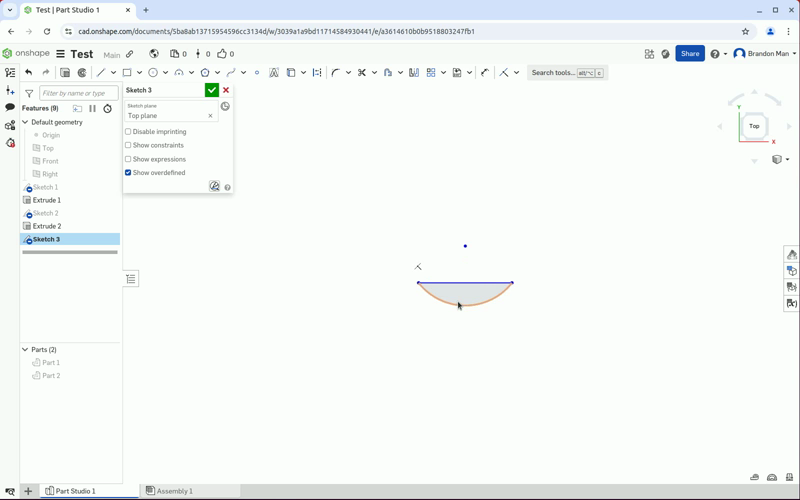
scroll(6)
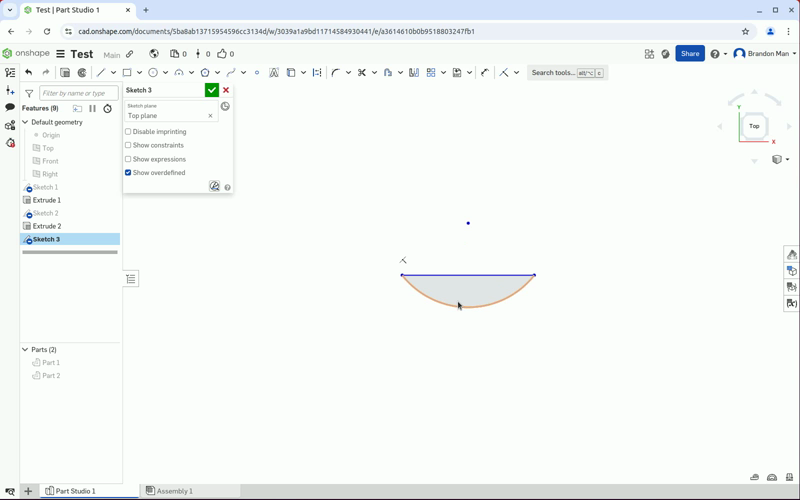
scroll(6)
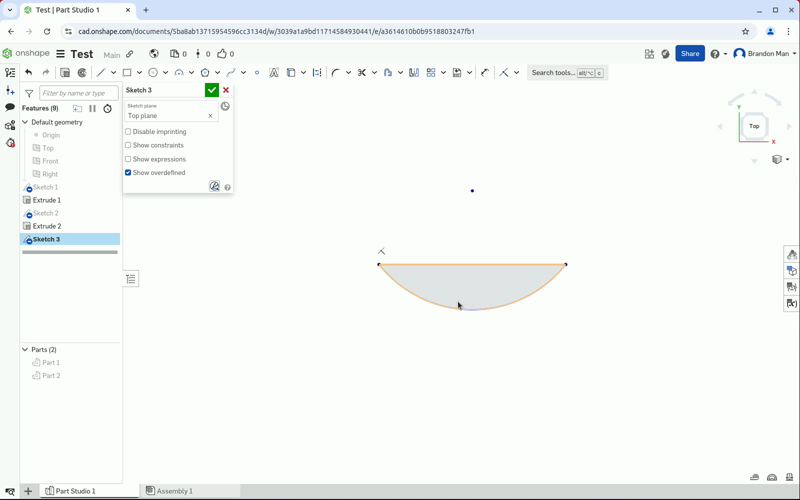
scroll(6)
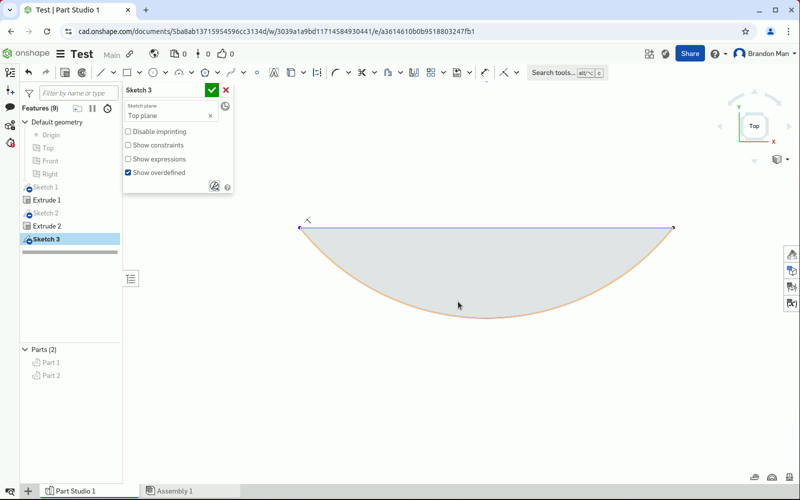
click(458, 301)
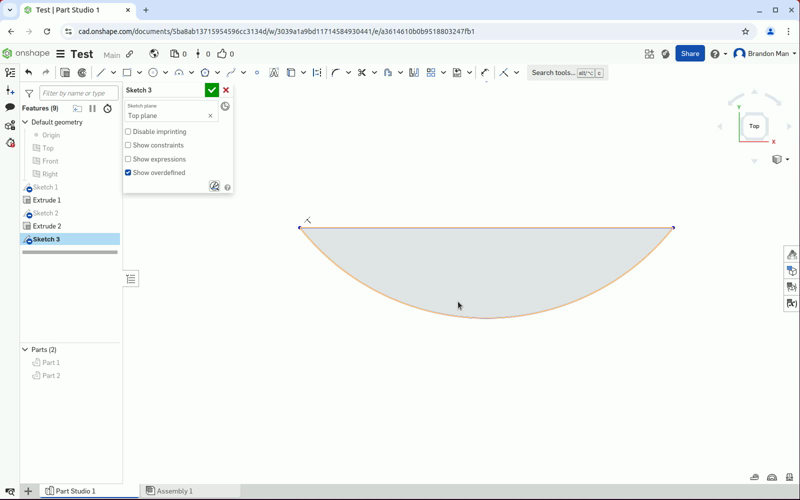
scroll(-6)
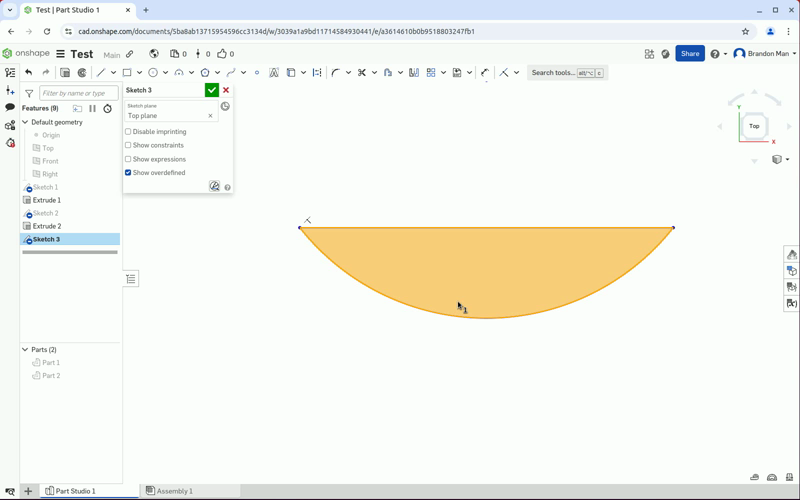
scroll(-6)
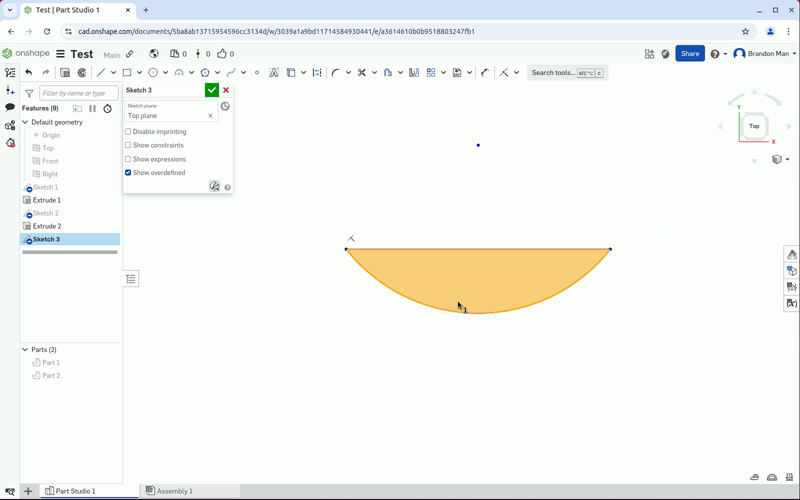
scroll(-6)
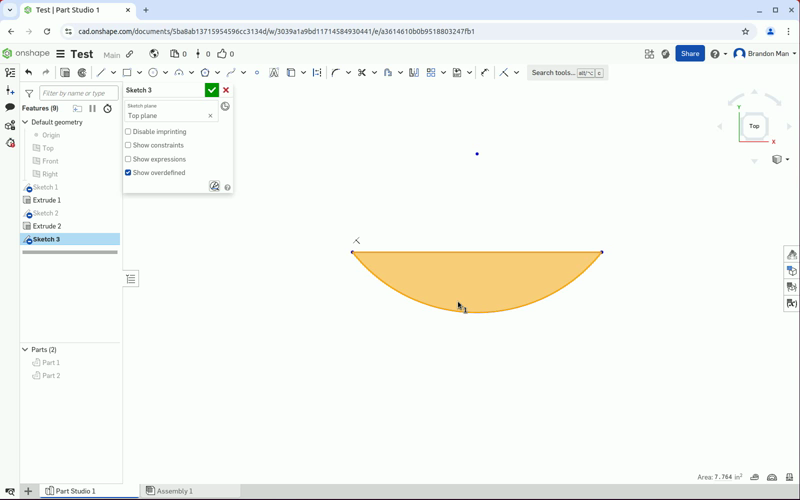
scroll(-6)
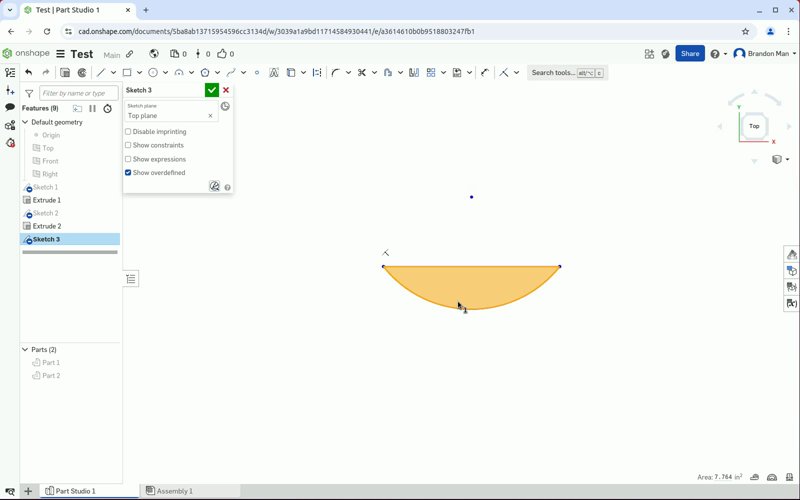
scroll(-6)
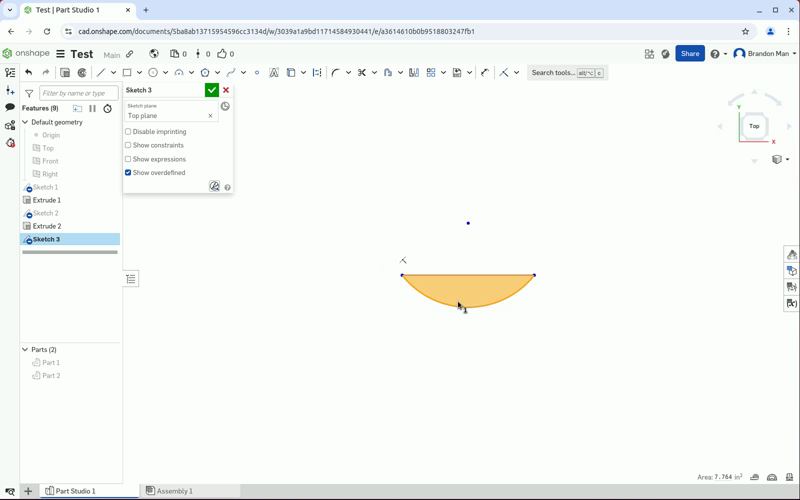
scroll(-6)
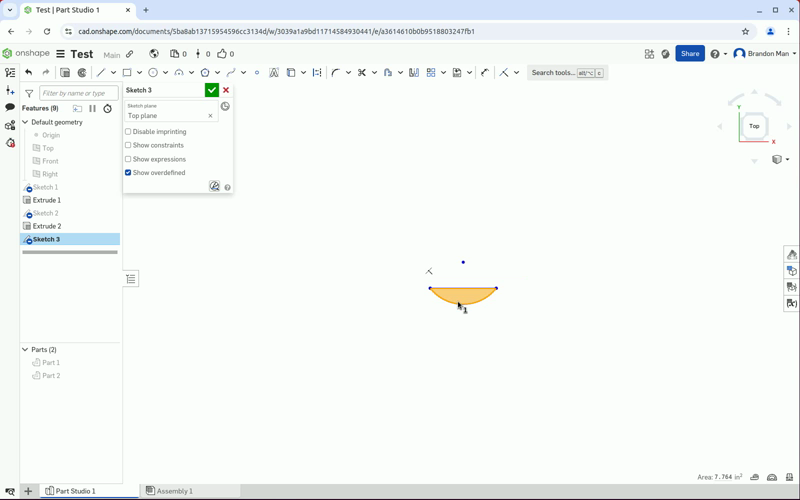
scroll(-6)
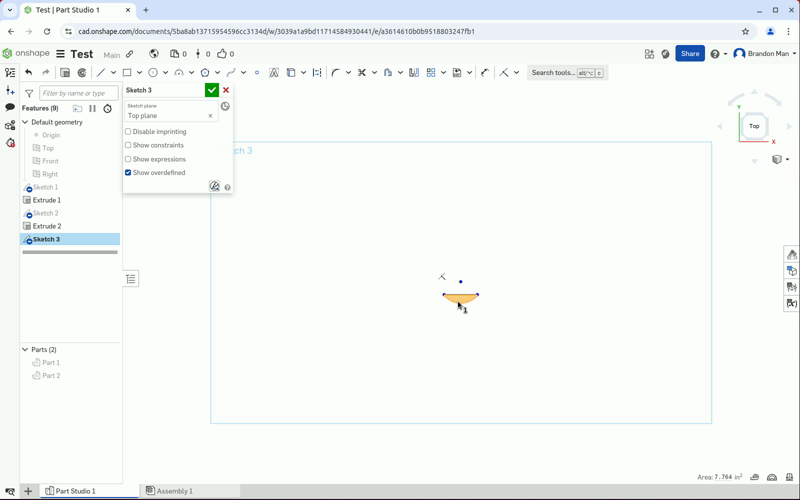
mouse_move(73, 352)
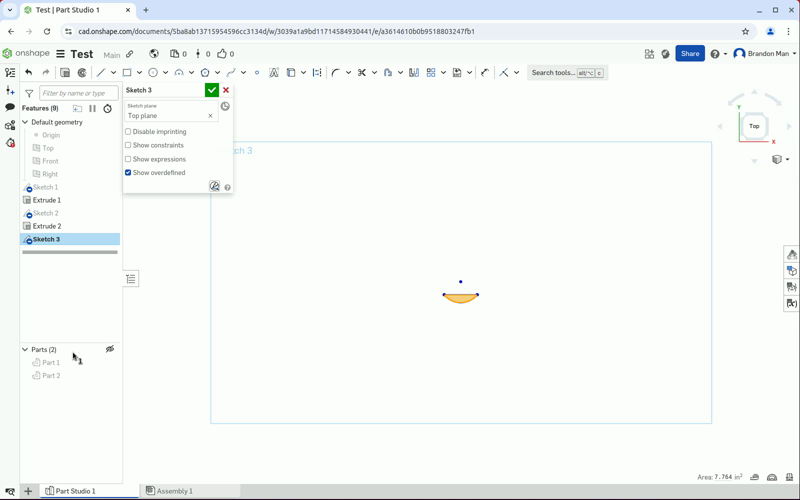
key(shift+y)
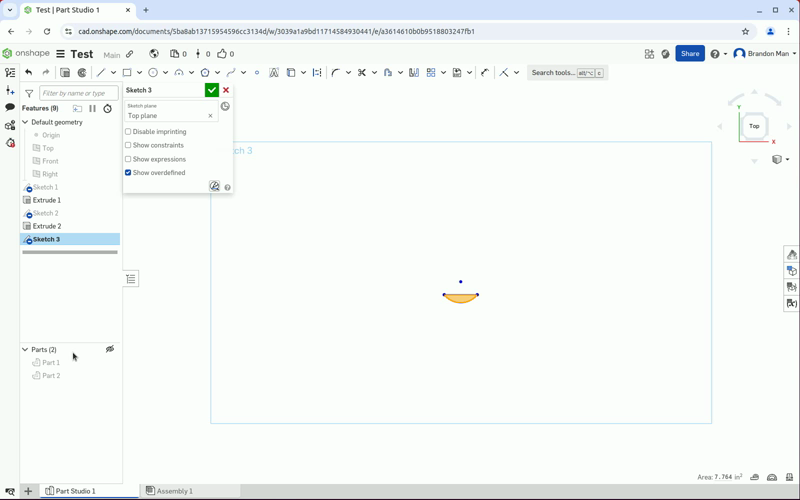
key(shift+e)
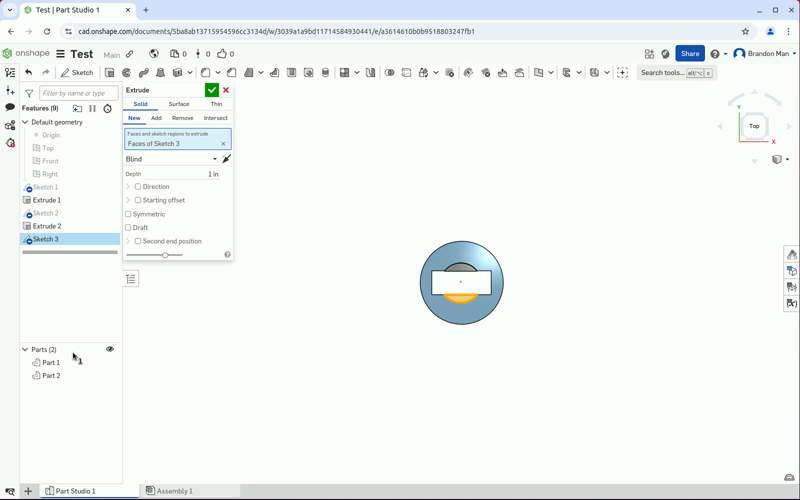
mouse_move(143, 106)
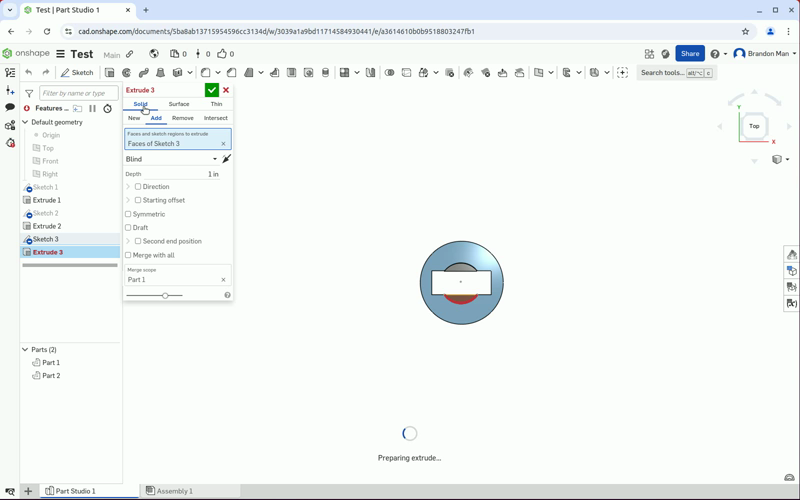
click(143, 106)
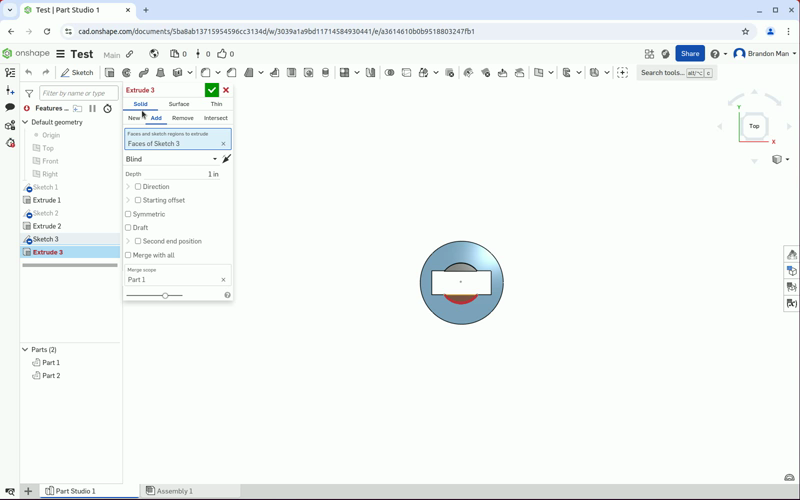
mouse_move(137, 120)
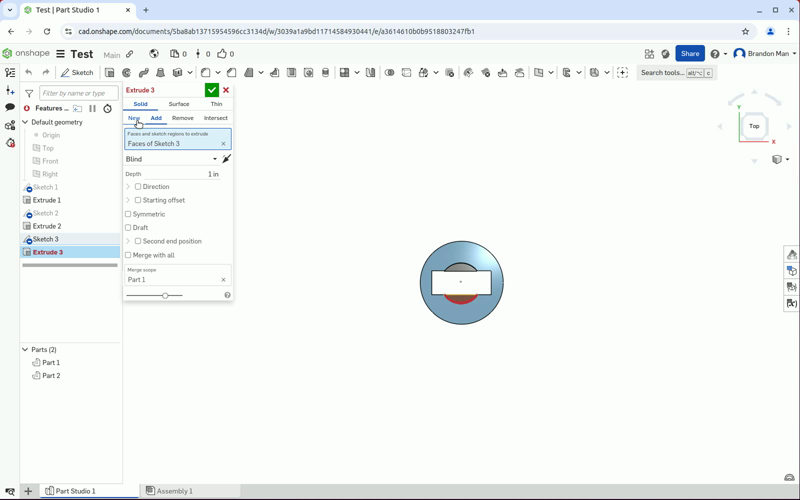
click(137, 120)
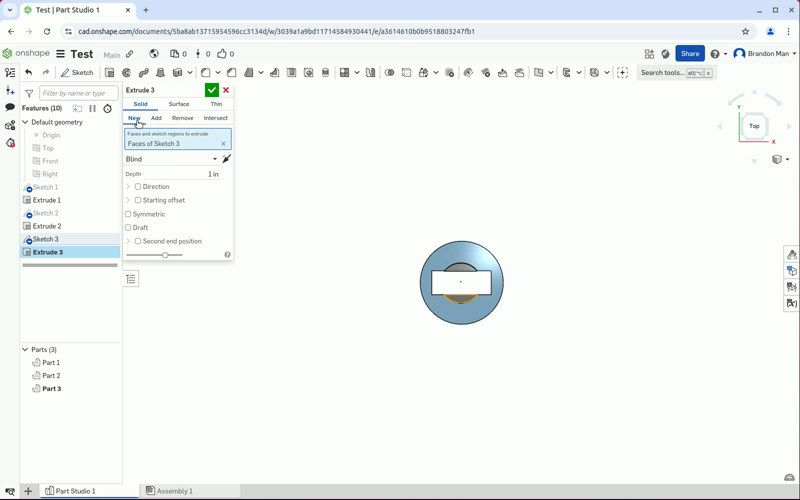
key(tab, 4)
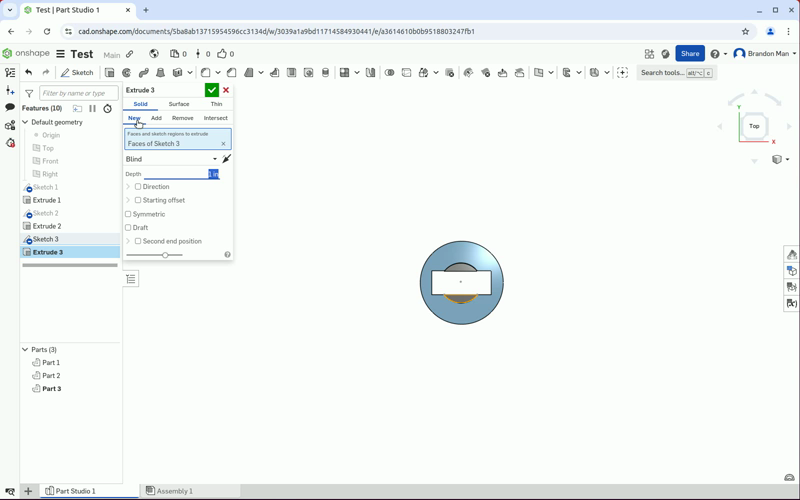
text(11.554)
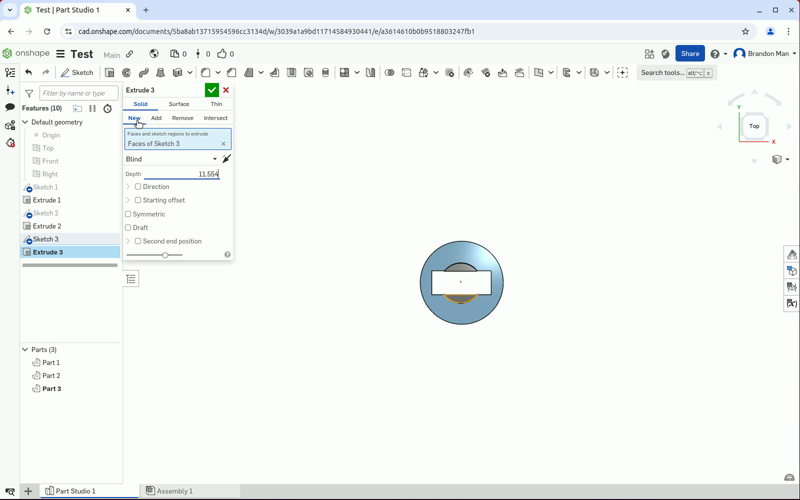
key(enter)
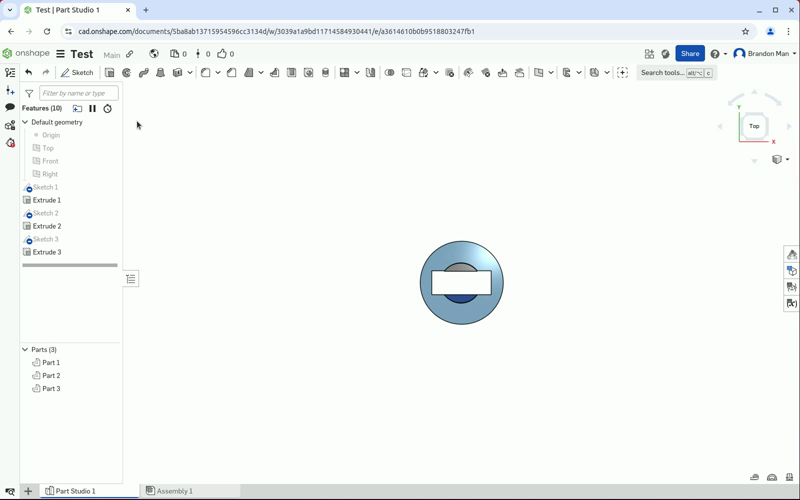
key(shift+h)
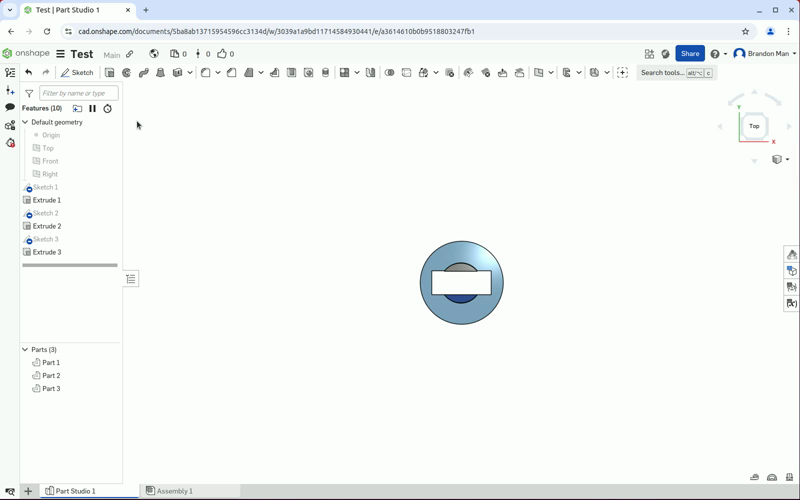
key(shift+h)
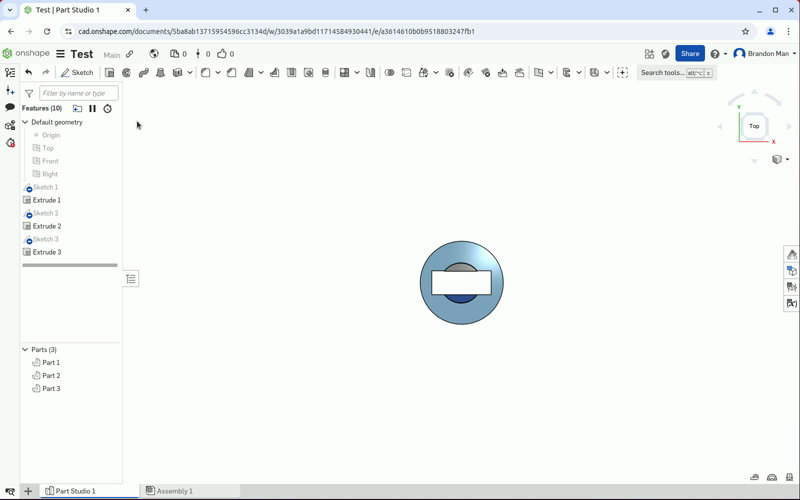
mouse_move(73, 189)
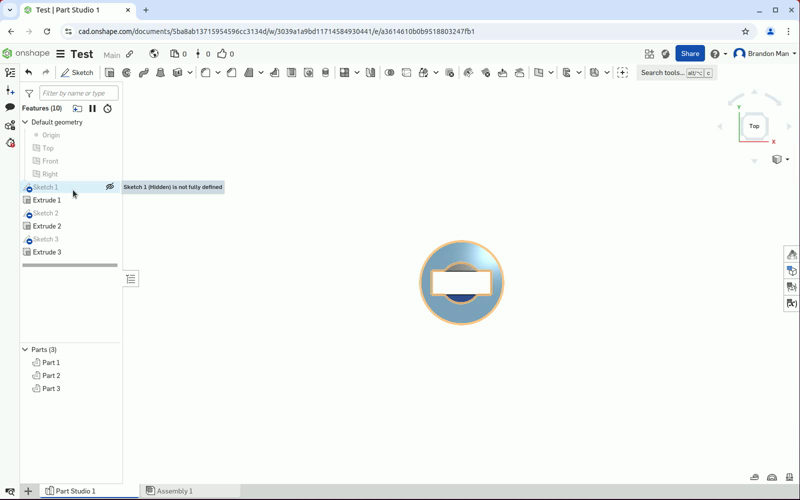
click(73, 189)
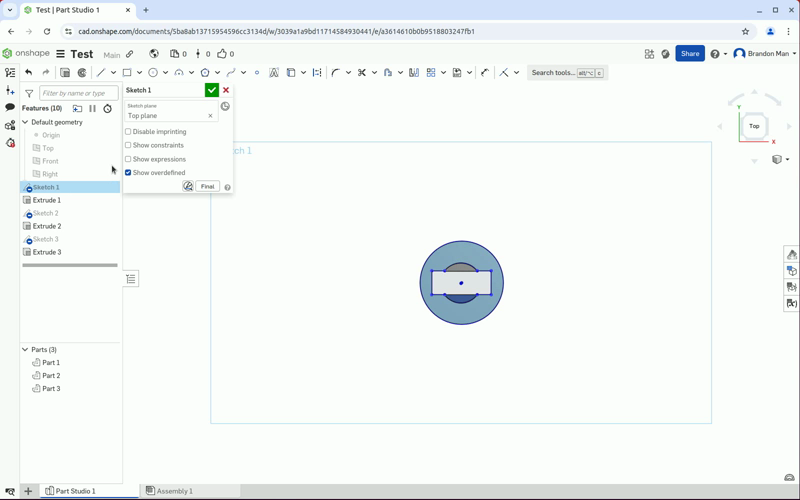
mouse_move(229, 92)
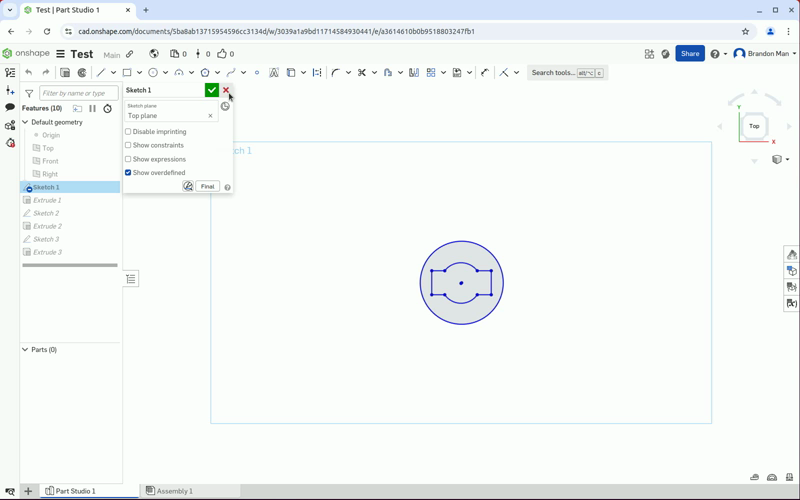
click(229, 92)
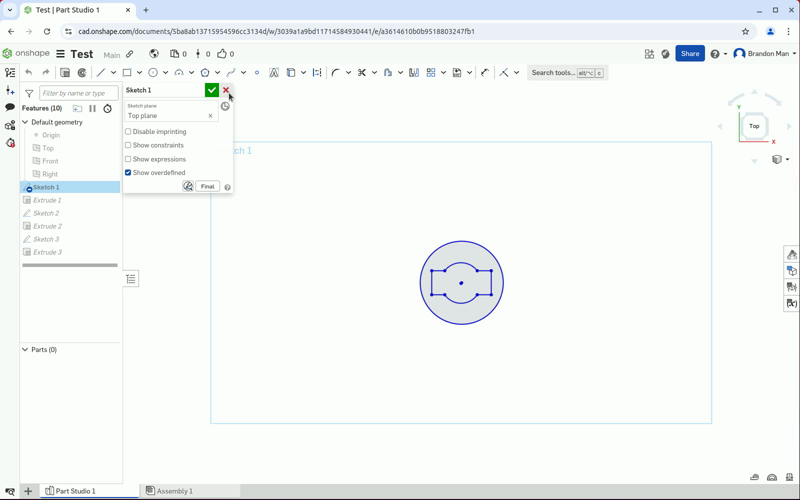
key(shift+s)
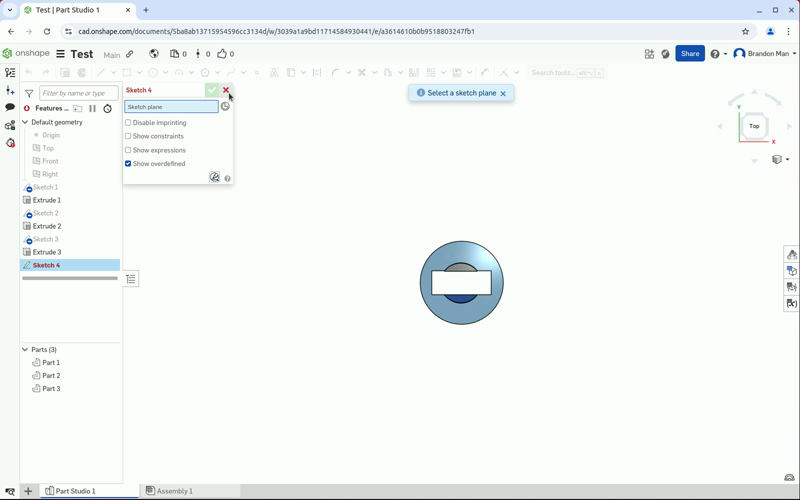
mouse_move(73, 150)
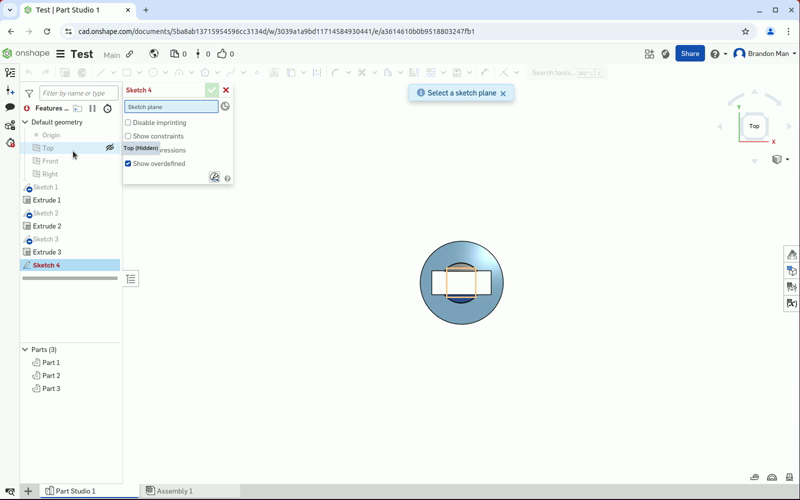
click(73, 150)
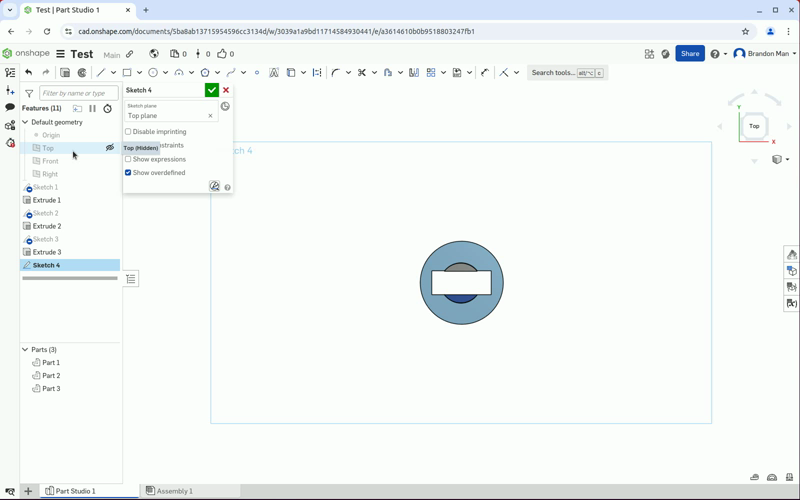
mouse_move(73, 352)
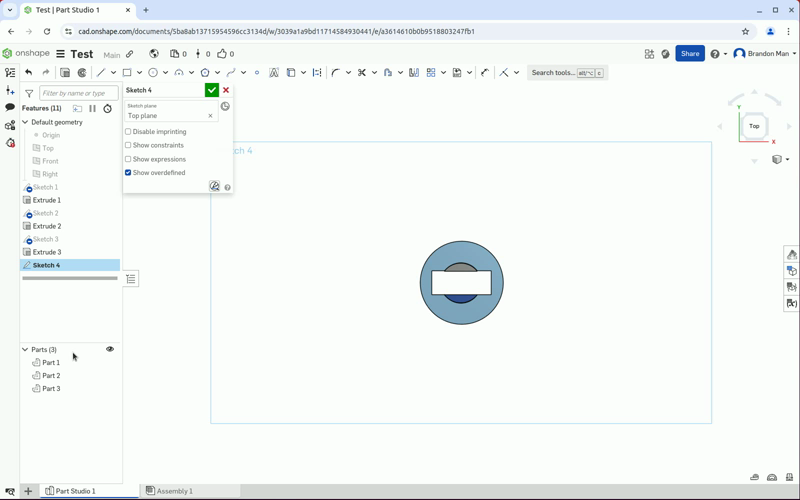
key(y)
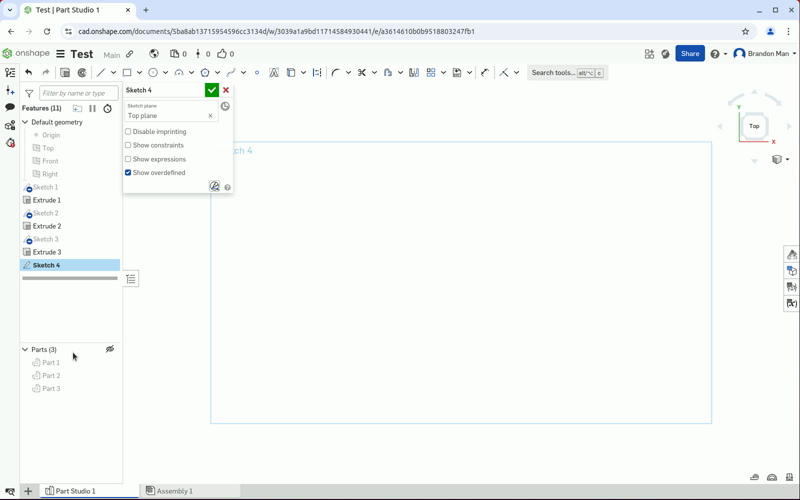
key(l)
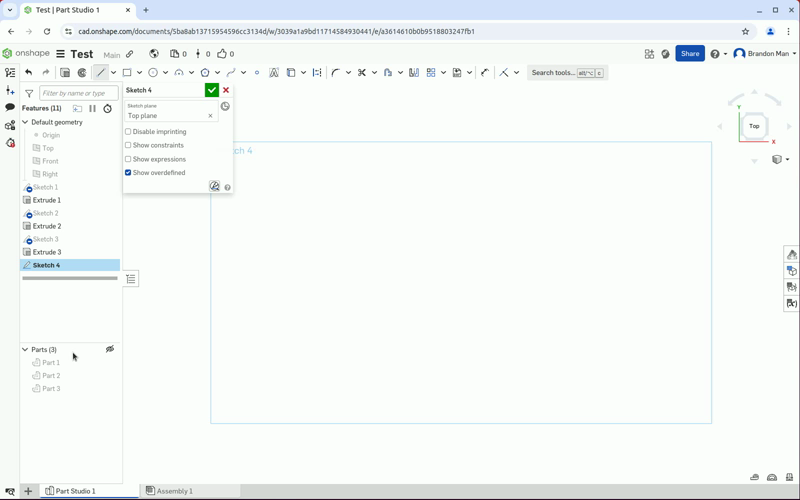
key_down(shift)
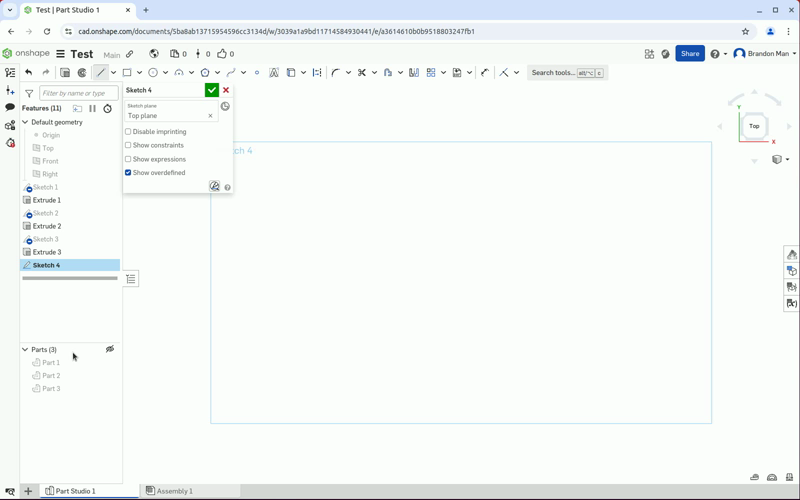
mouse_move(431, 294)
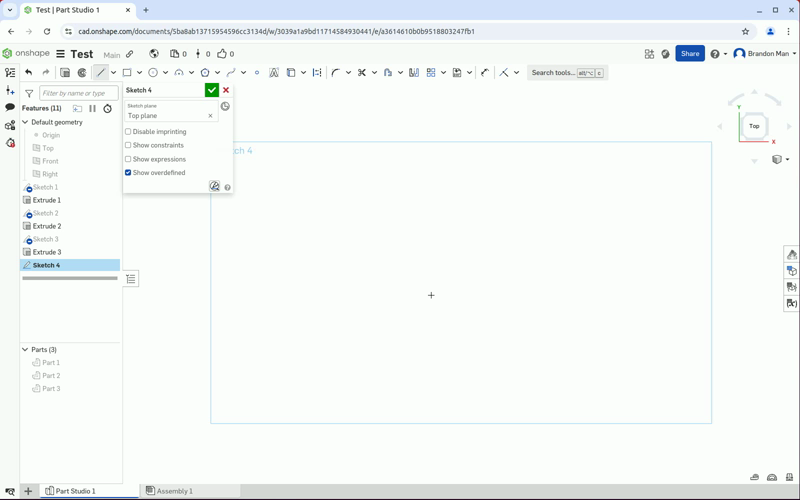
click(431, 294)
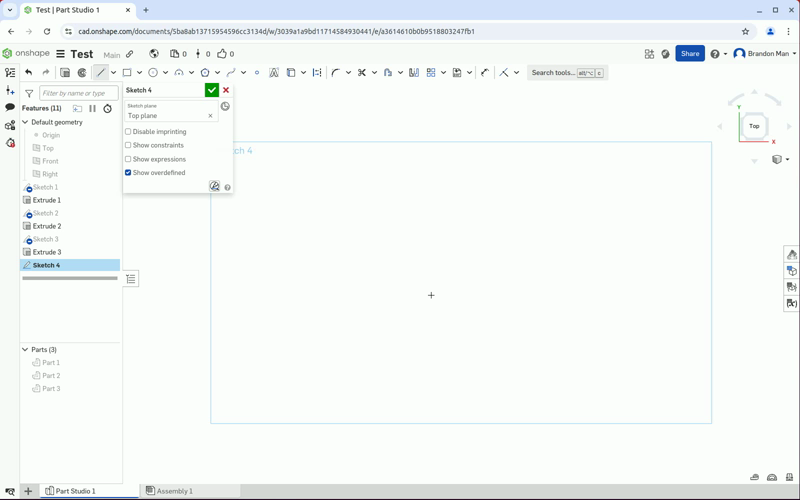
key_up(shift)
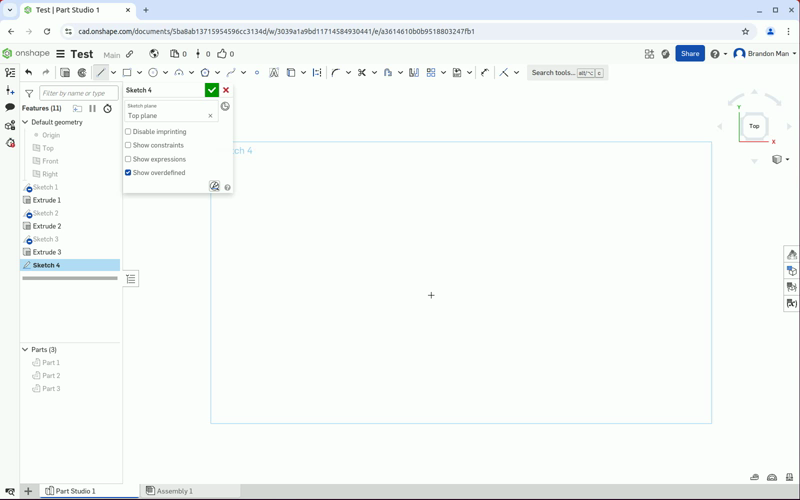
key_down(shift)
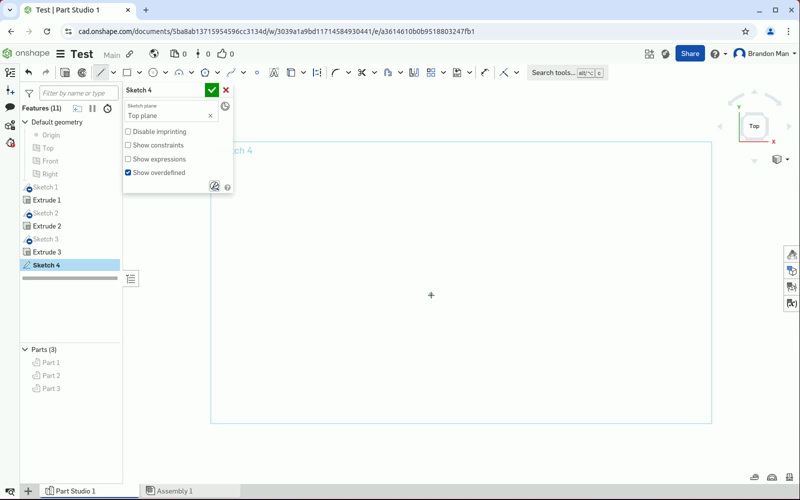
mouse_move(461, 294)
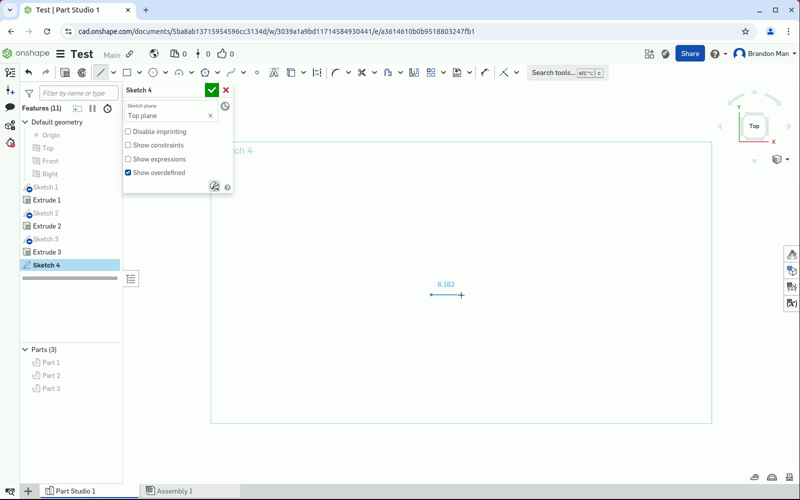
mouse_move(445, 294)
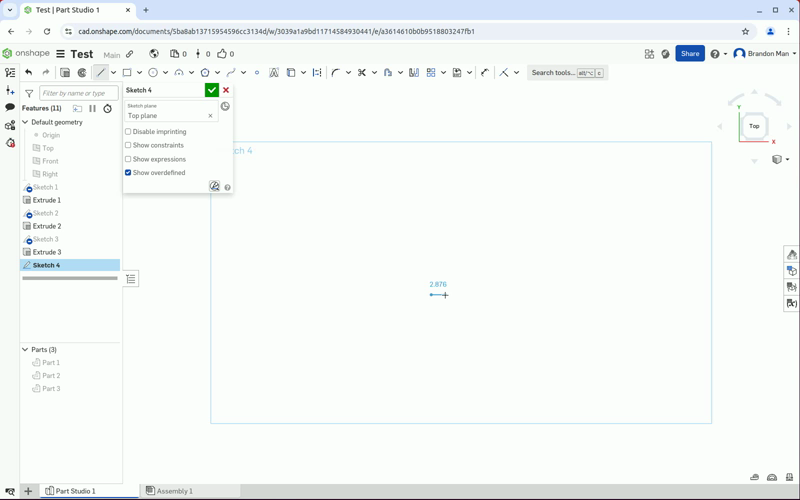
click(445, 294)
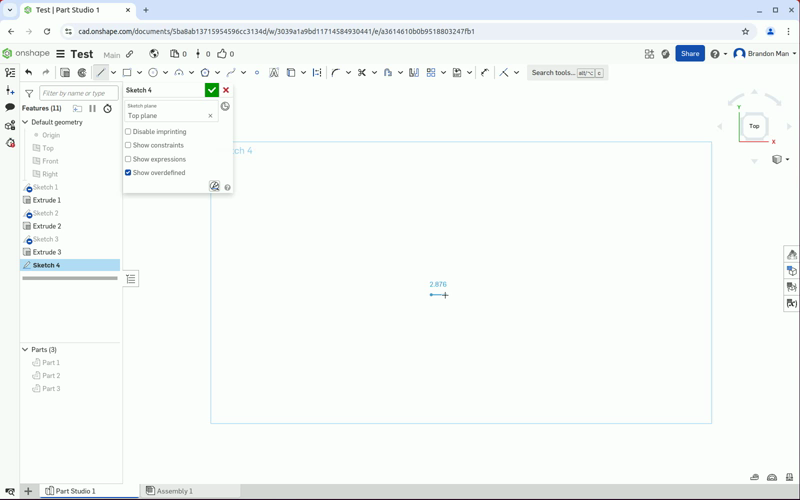
key_up(shift)
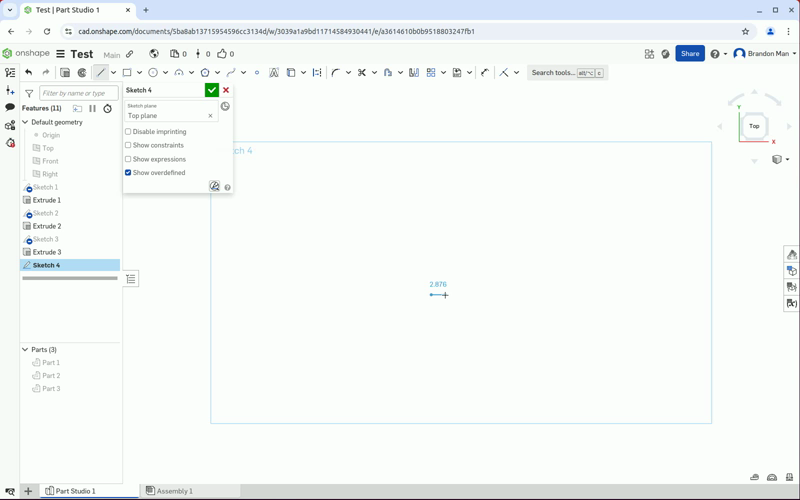
key(esc)
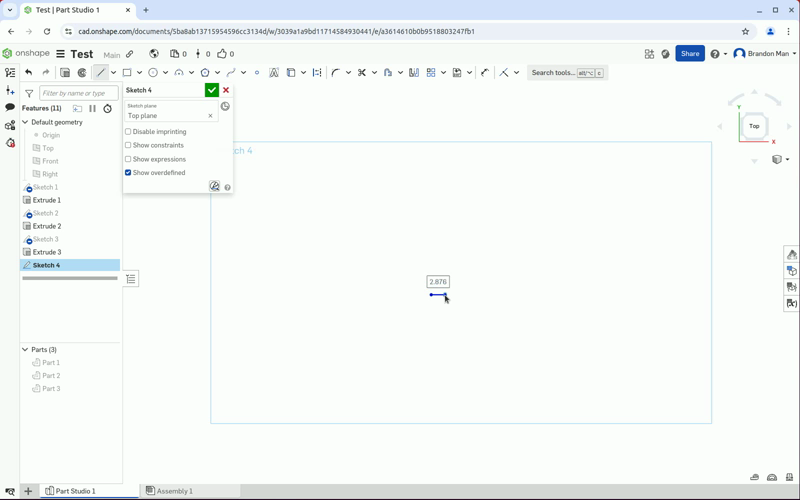
key(a)
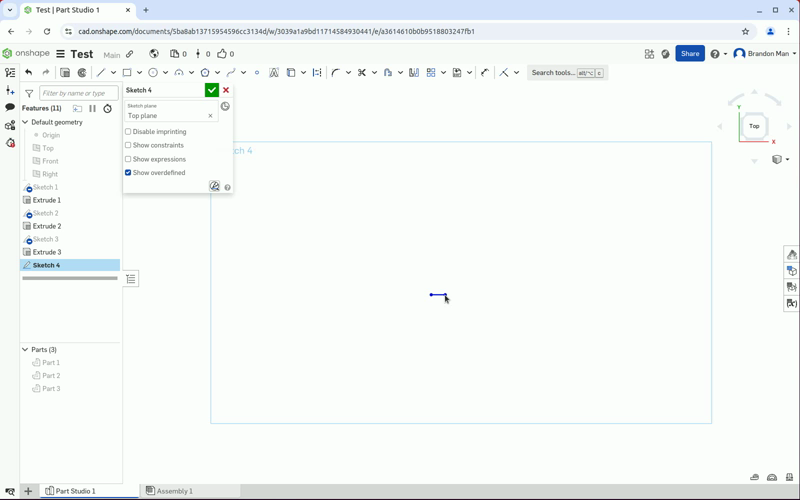
mouse_move(445, 294)
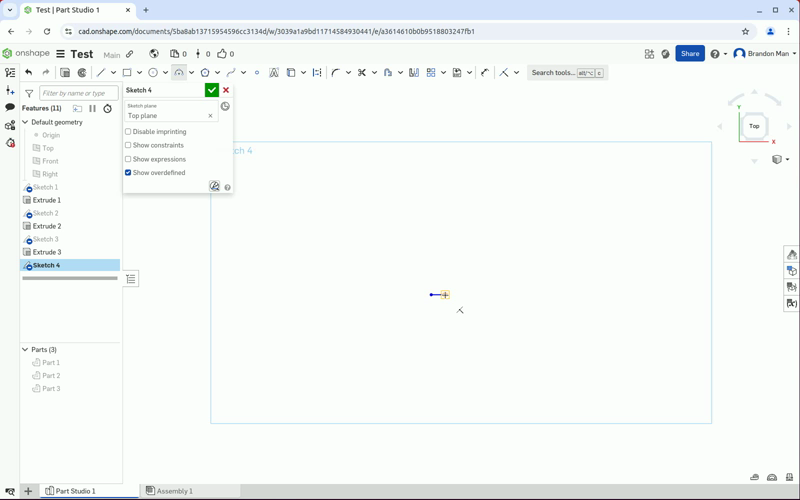
click(445, 294)
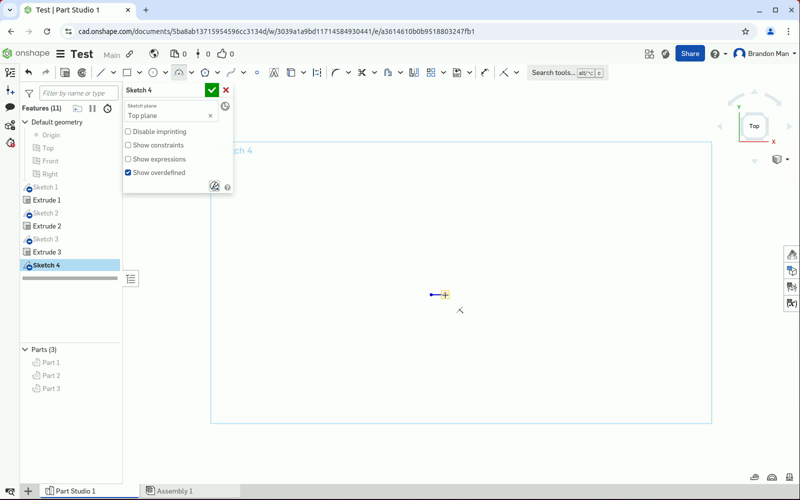
key_down(shift)
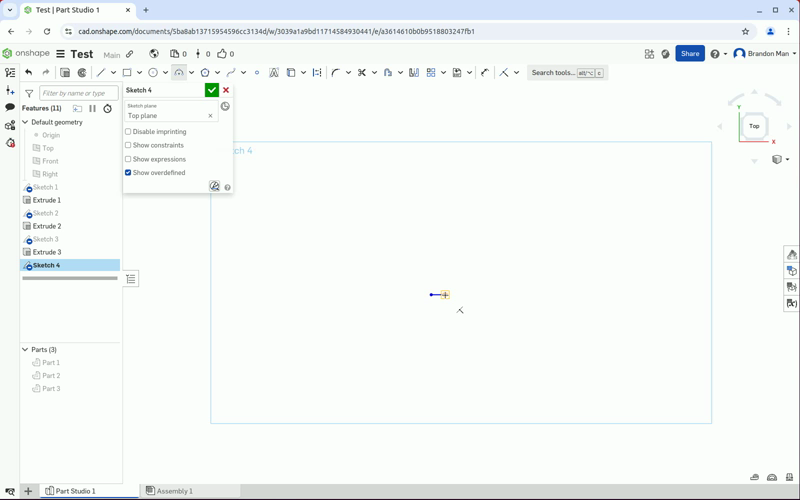
mouse_move(445, 269)
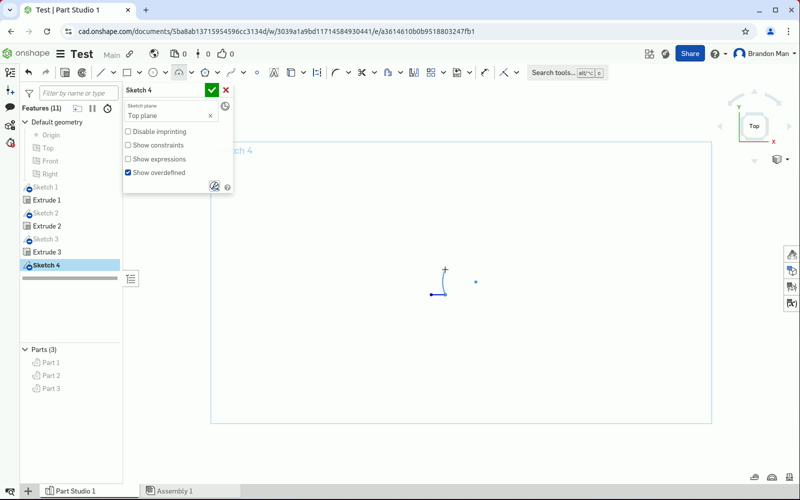
click(445, 269)
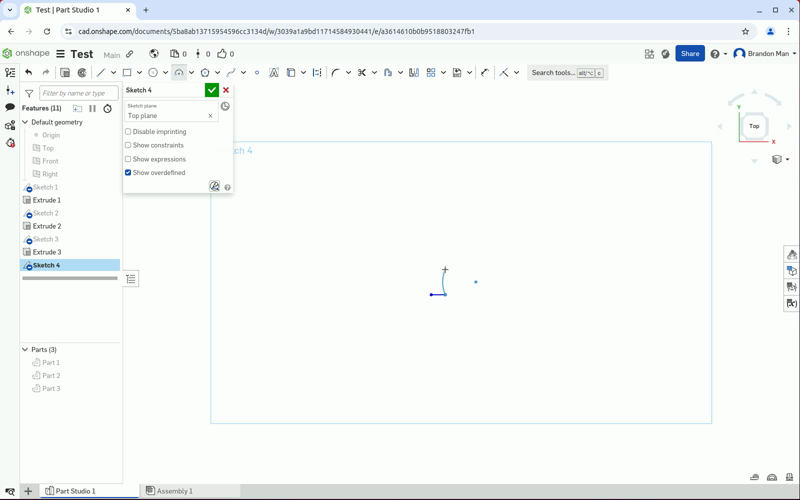
mouse_move(440, 281)
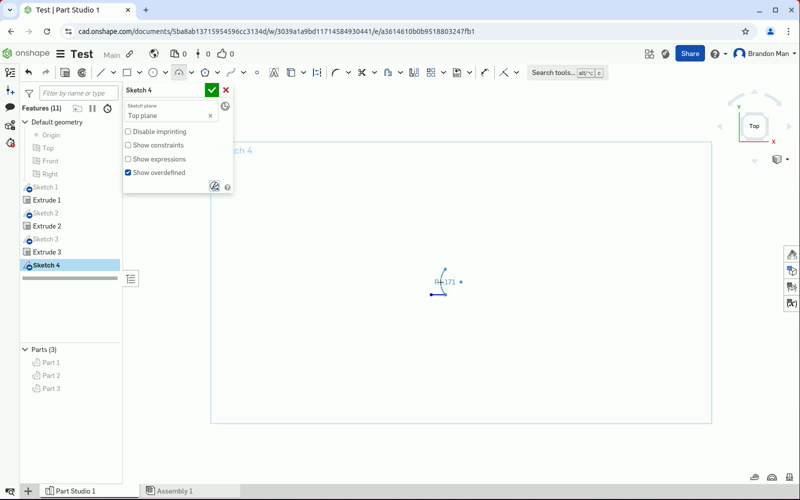
click(440, 281)
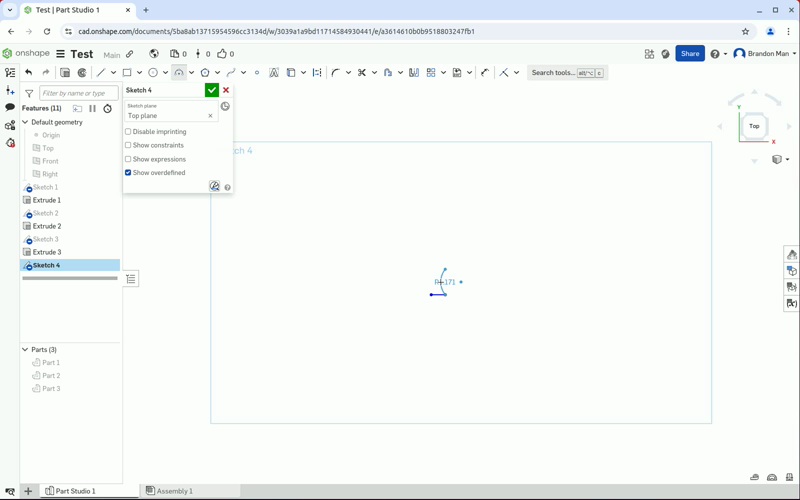
key_up(shift)
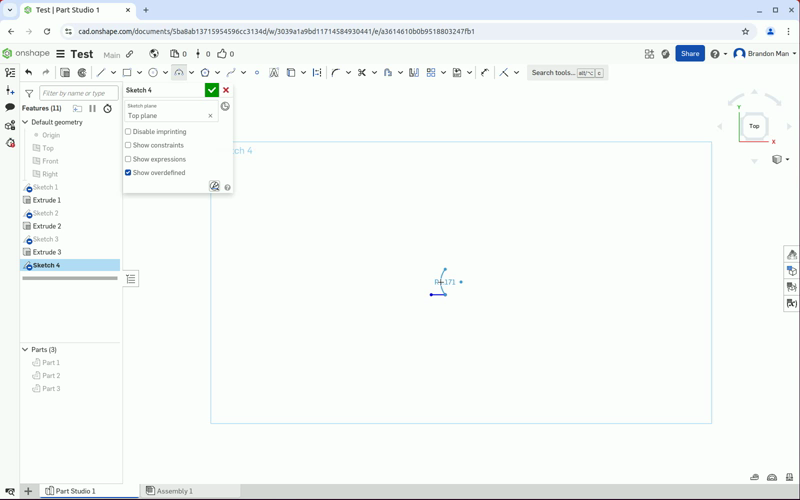
key(esc)
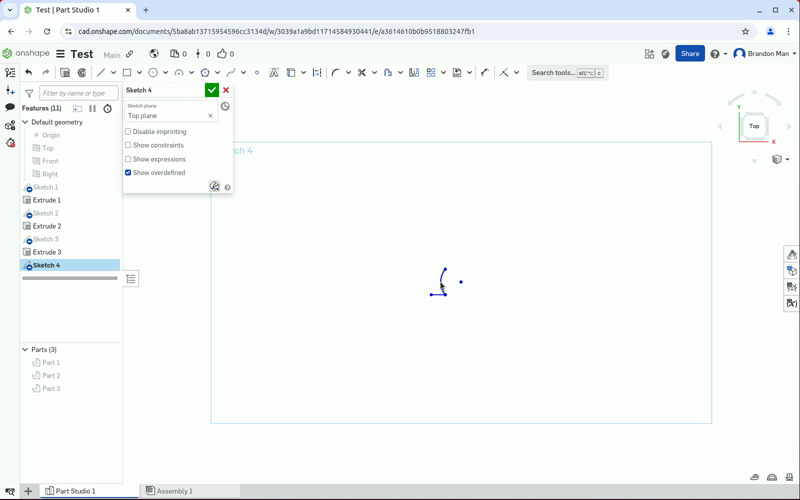
key(l)
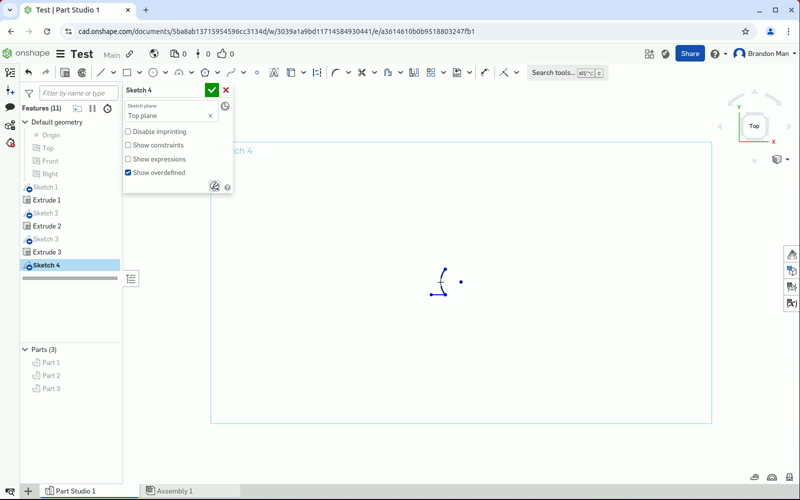
mouse_move(445, 269)
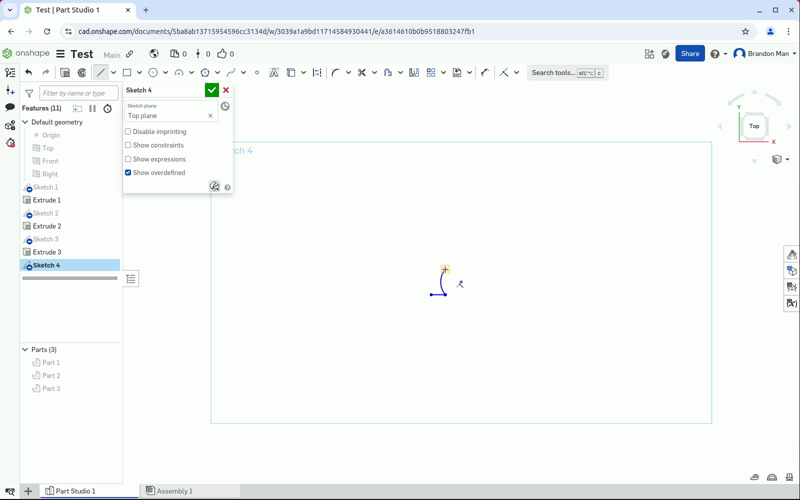
click(445, 269)
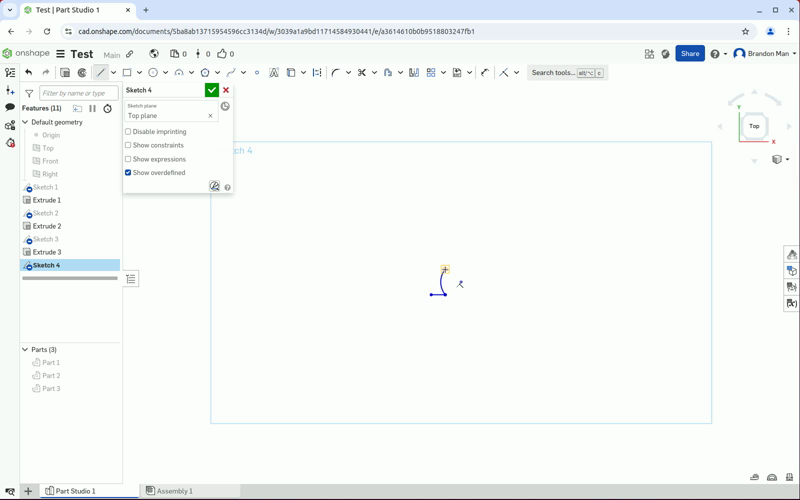
key_down(shift)
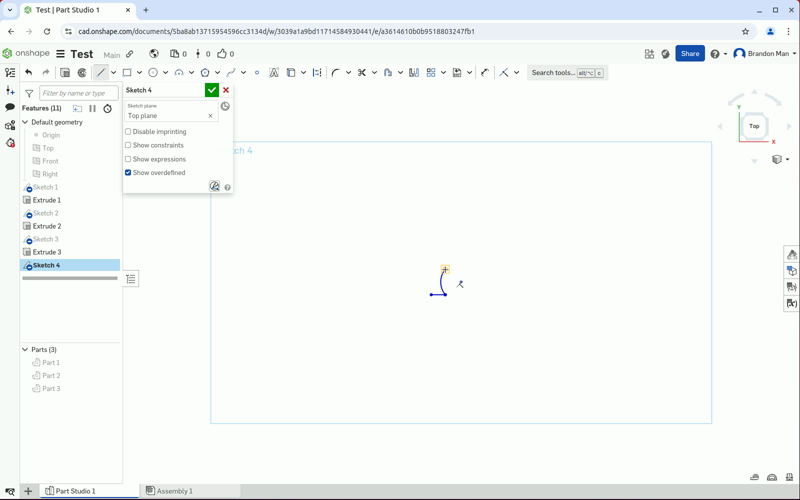
mouse_move(475, 269)
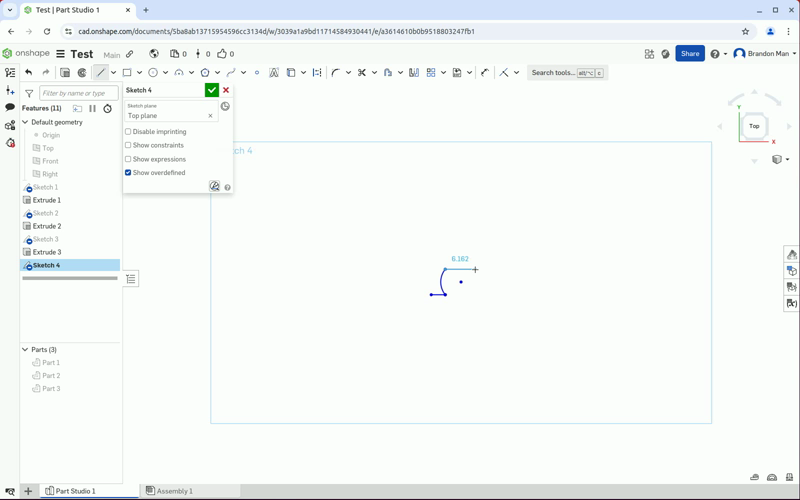
mouse_move(431, 269)
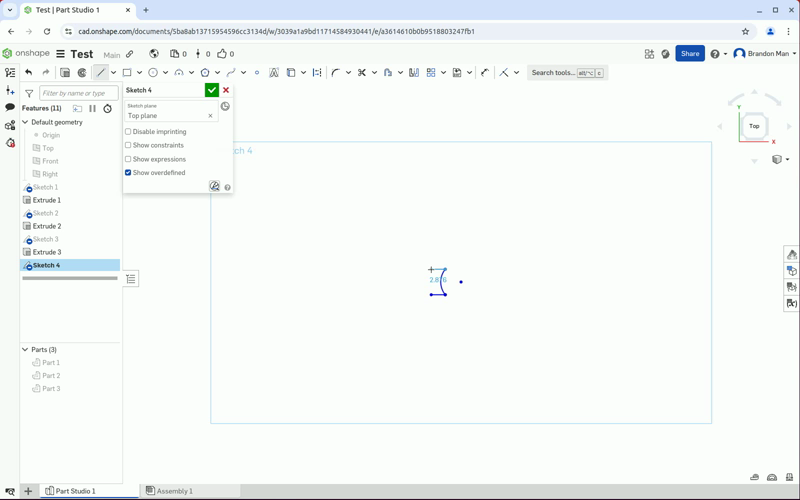
click(431, 269)
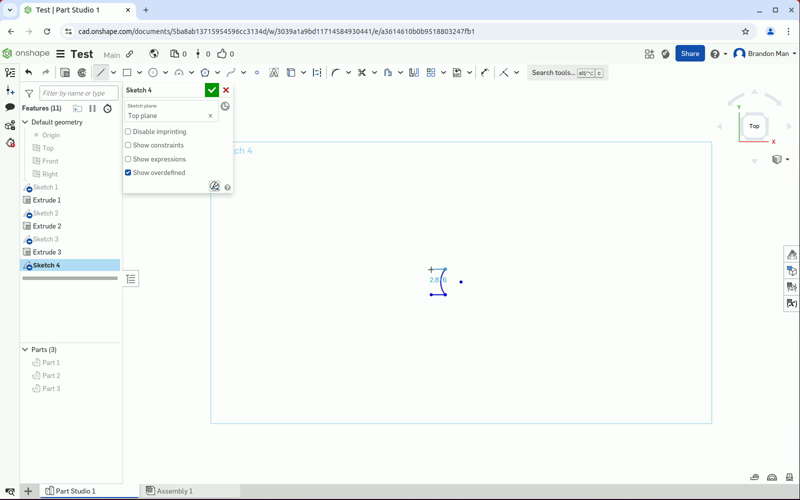
key_up(shift)
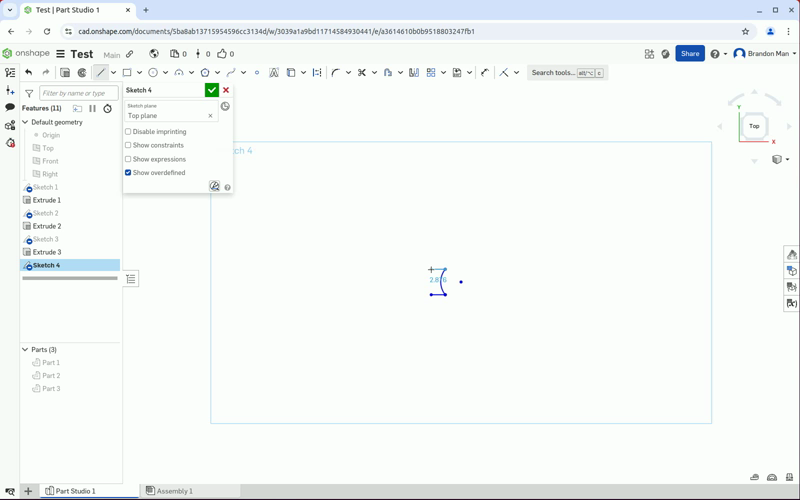
mouse_move(461, 269)
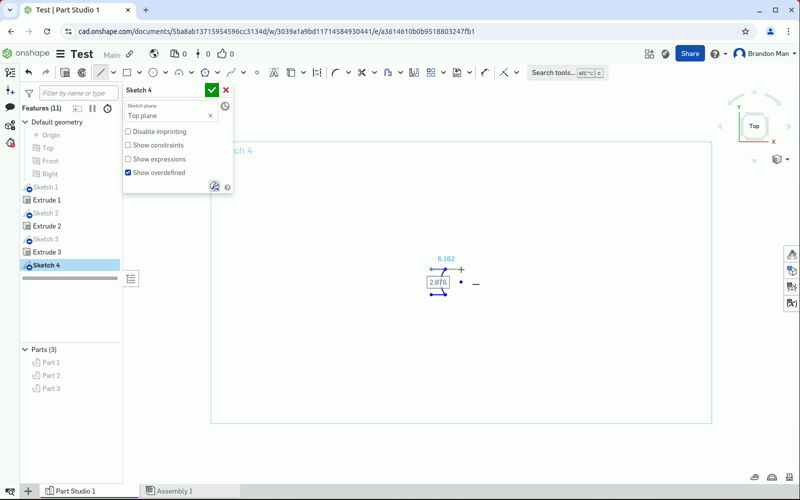
key_down(shift)
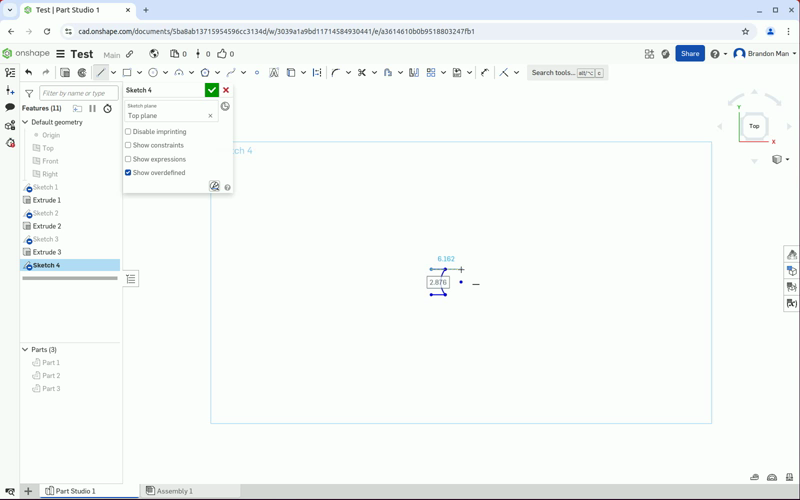
mouse_move(431, 294)
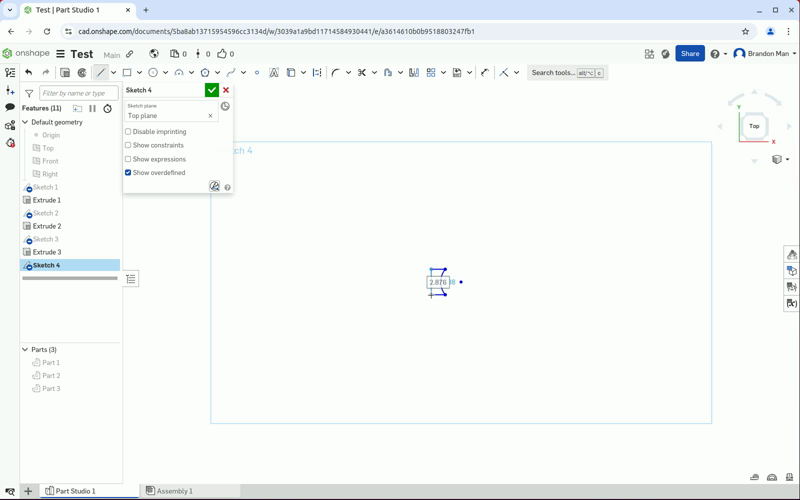
key_up(shift)
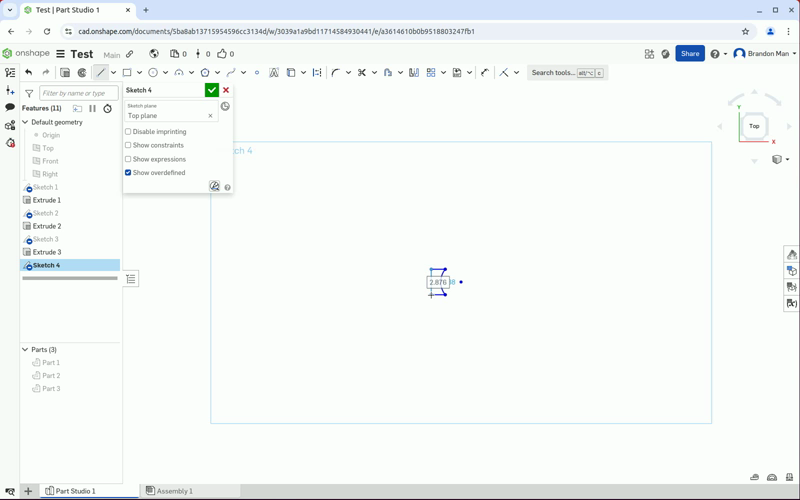
click(431, 294)
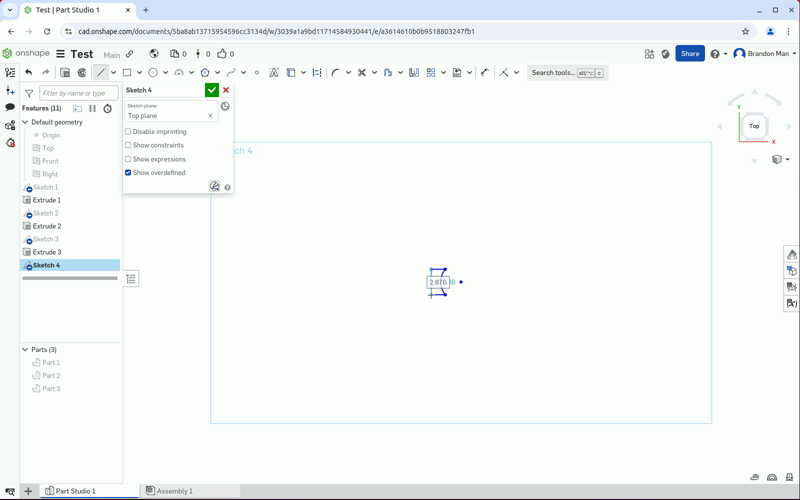
key(esc)
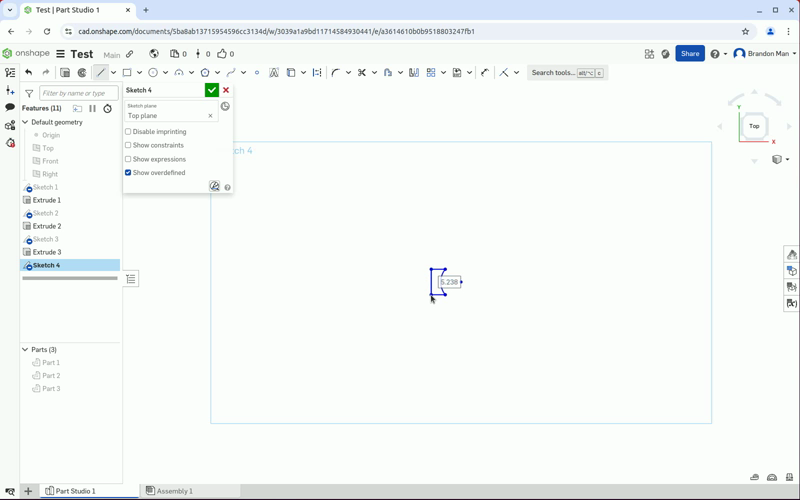
mouse_move(436, 289)
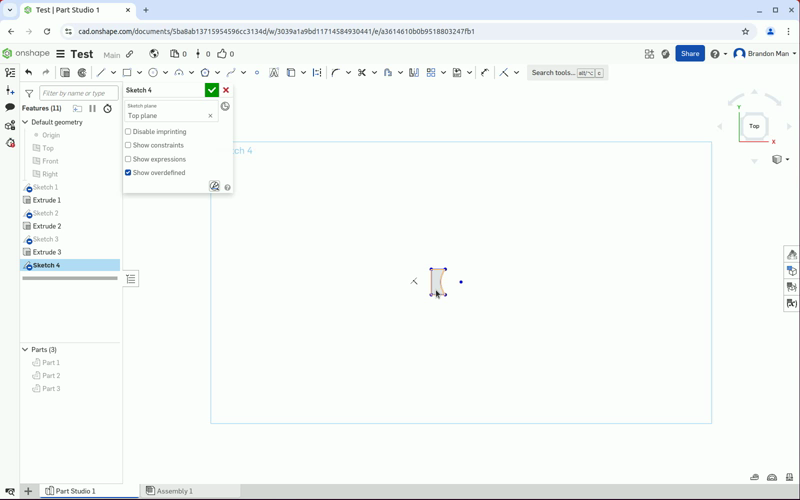
scroll(6)
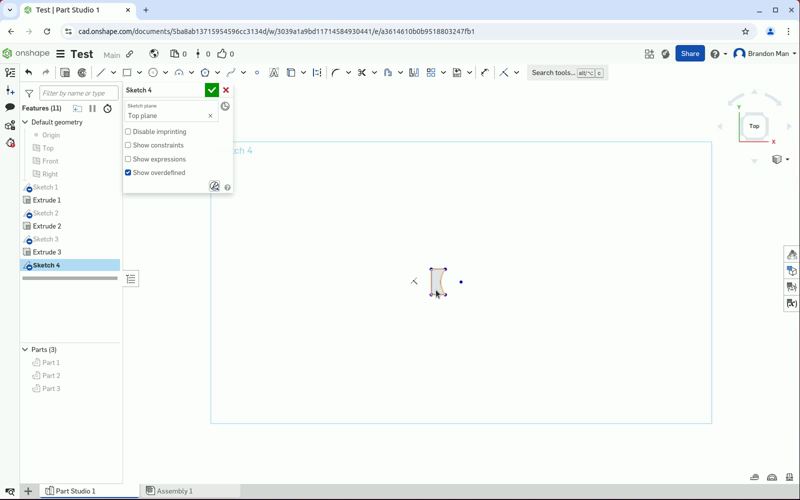
scroll(6)
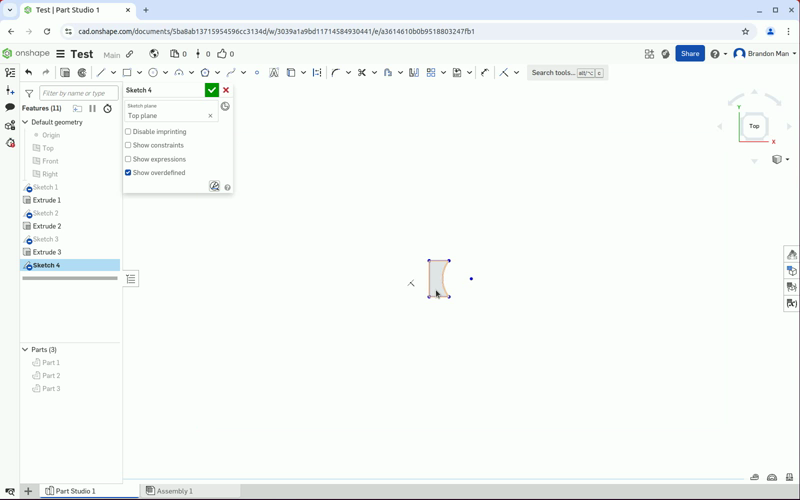
scroll(6)
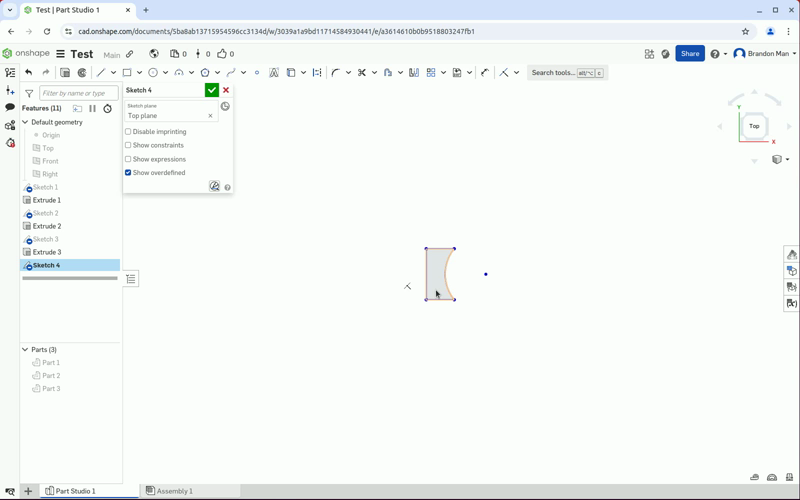
scroll(6)
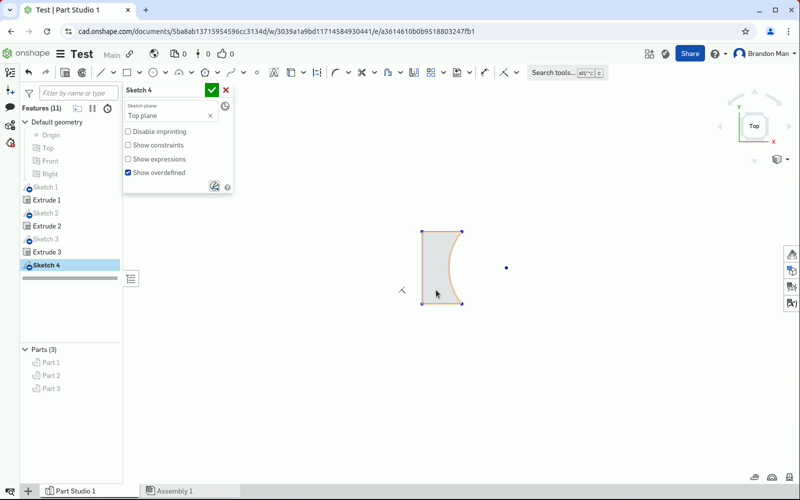
scroll(6)
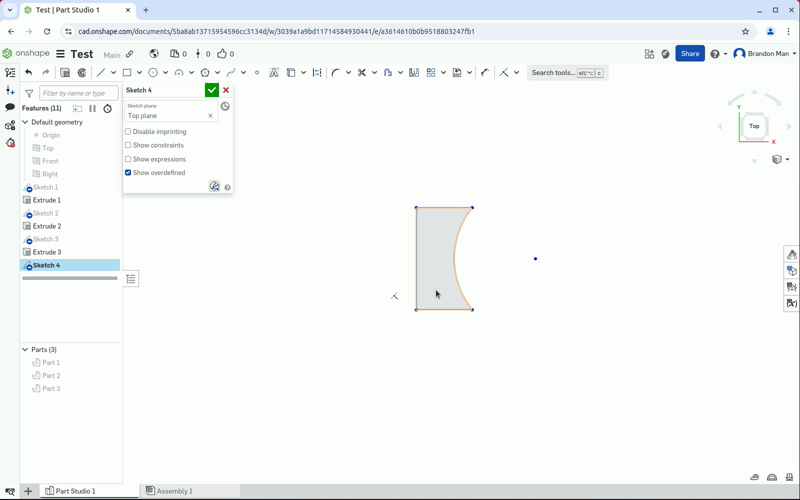
scroll(6)
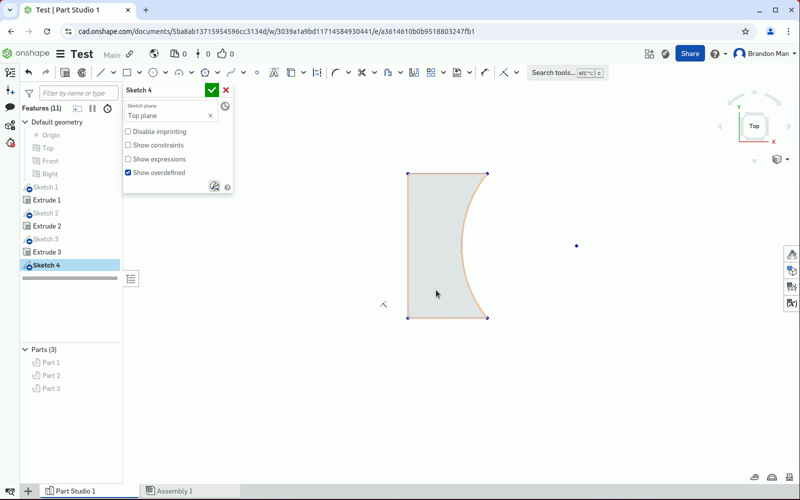
scroll(6)
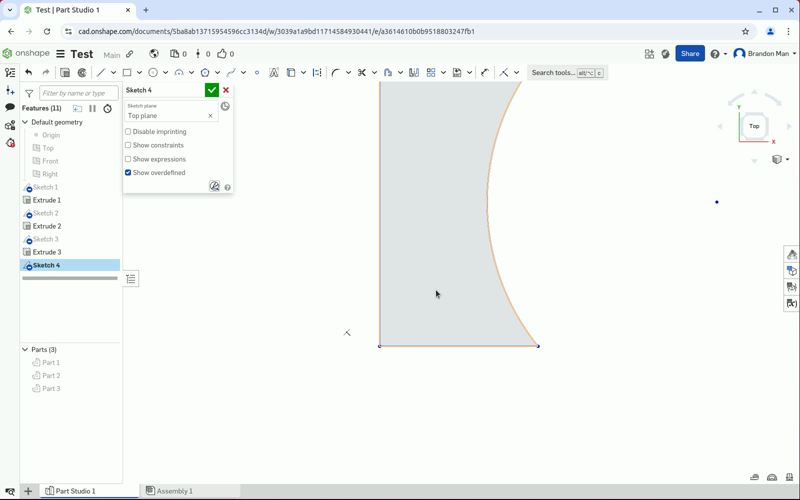
click(436, 289)
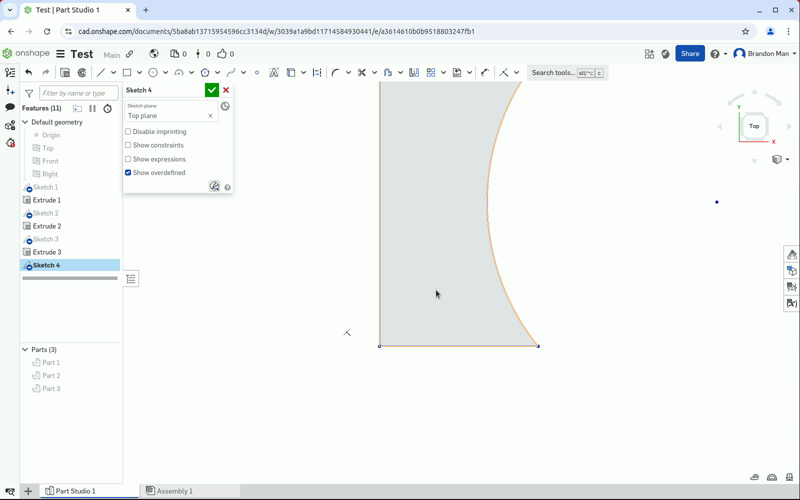
scroll(-6)
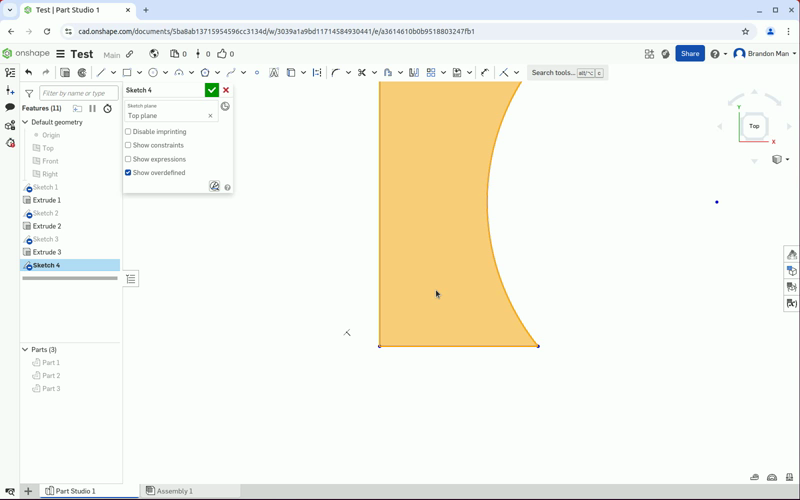
scroll(-6)
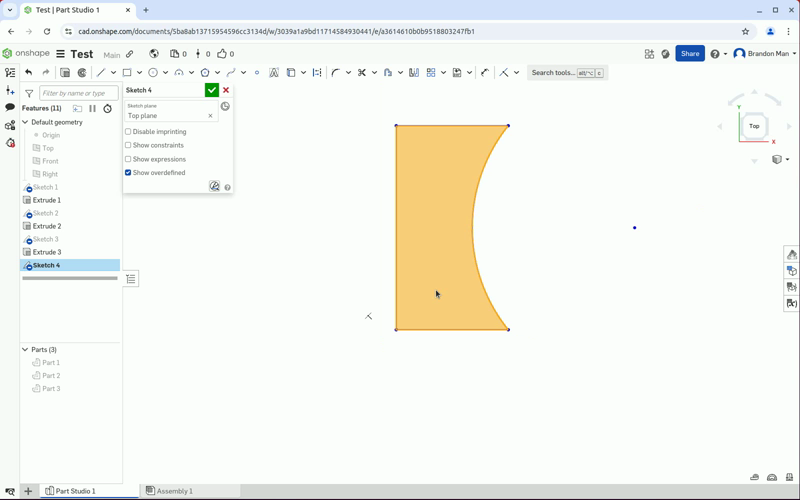
scroll(-6)
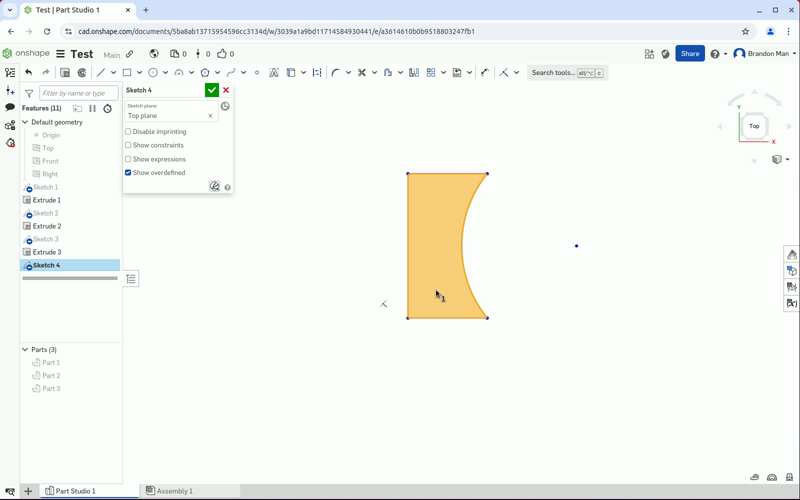
scroll(-6)
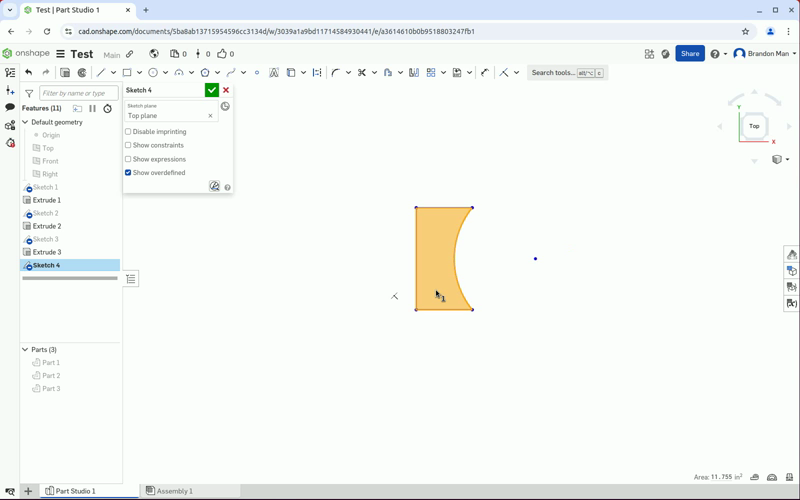
scroll(-6)
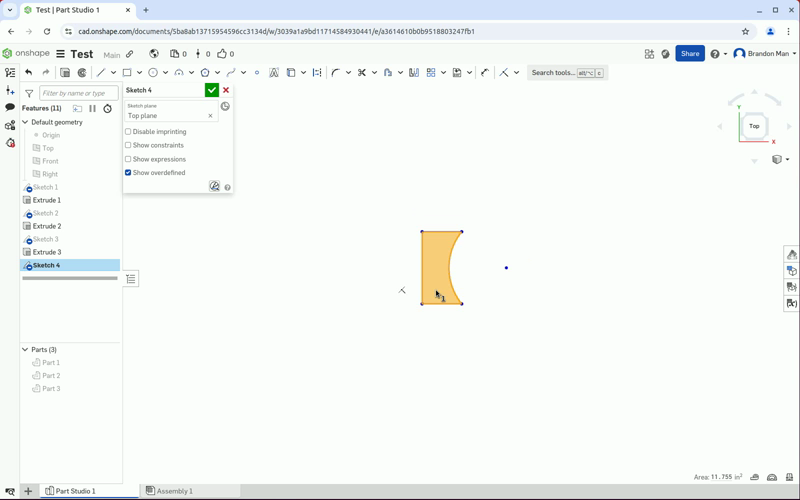
scroll(-6)
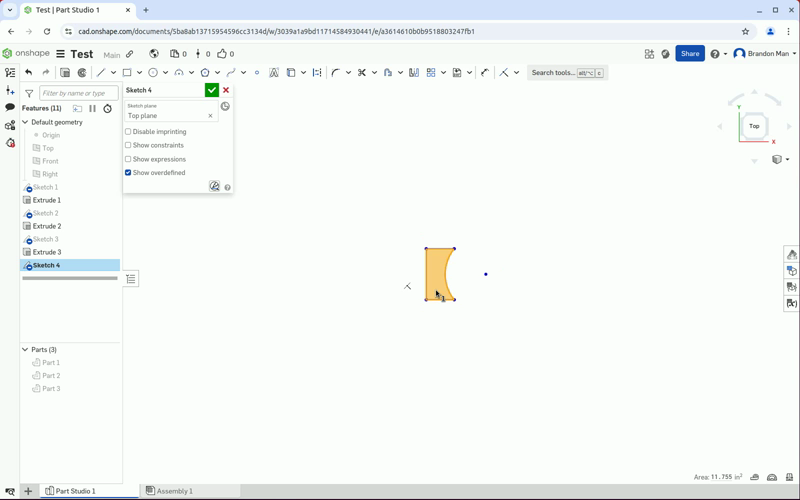
scroll(-6)
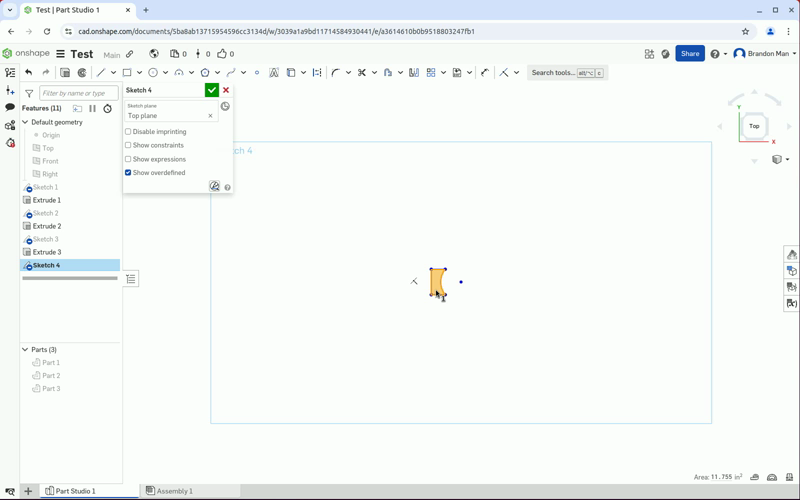
mouse_move(73, 352)
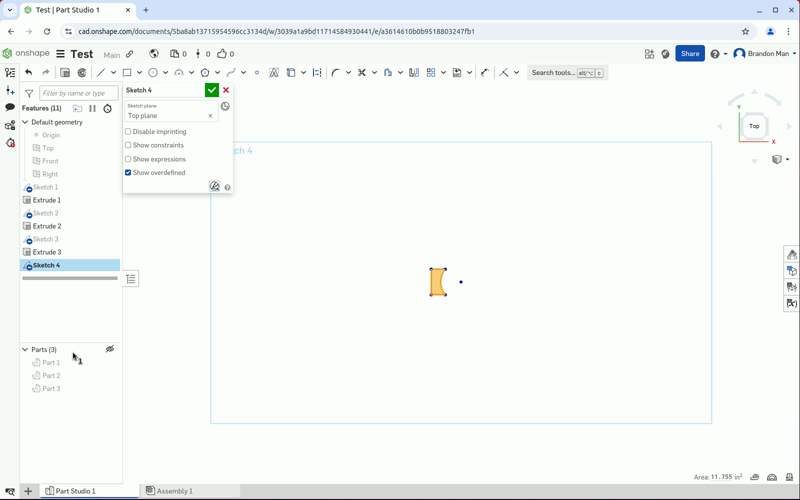
key(shift+y)
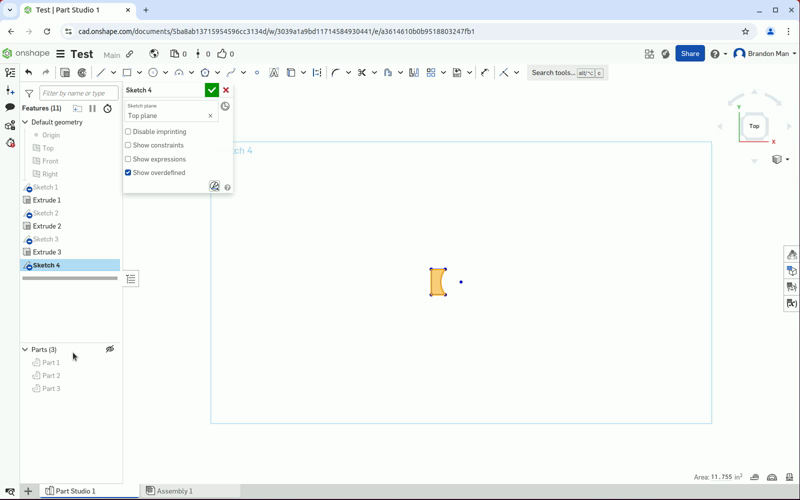
key(shift+e)
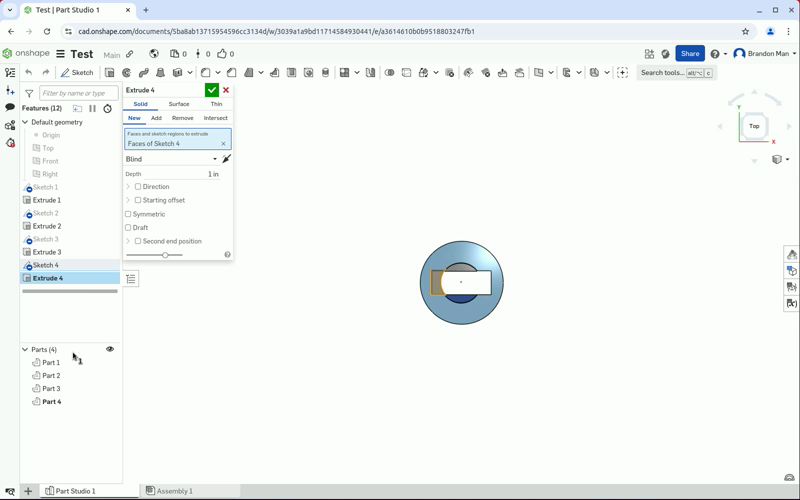
mouse_move(143, 106)
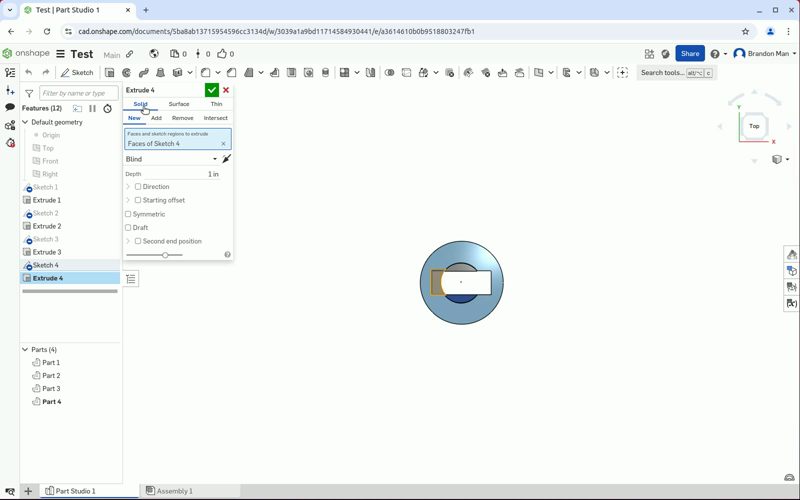
click(143, 106)
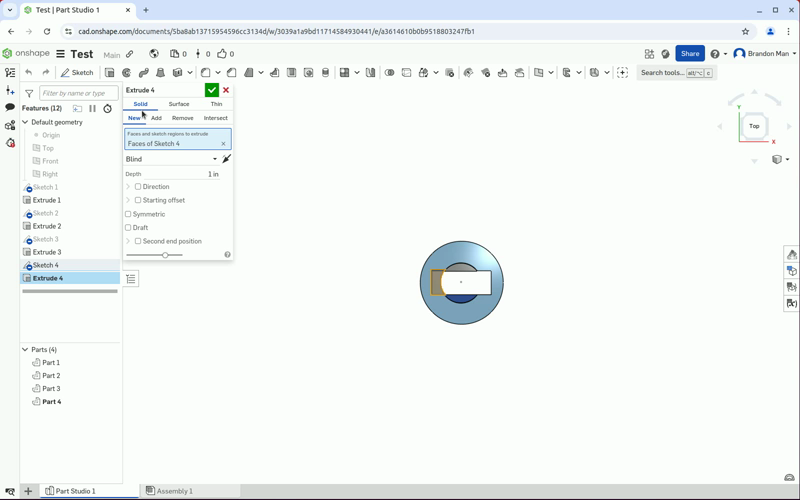
mouse_move(137, 120)
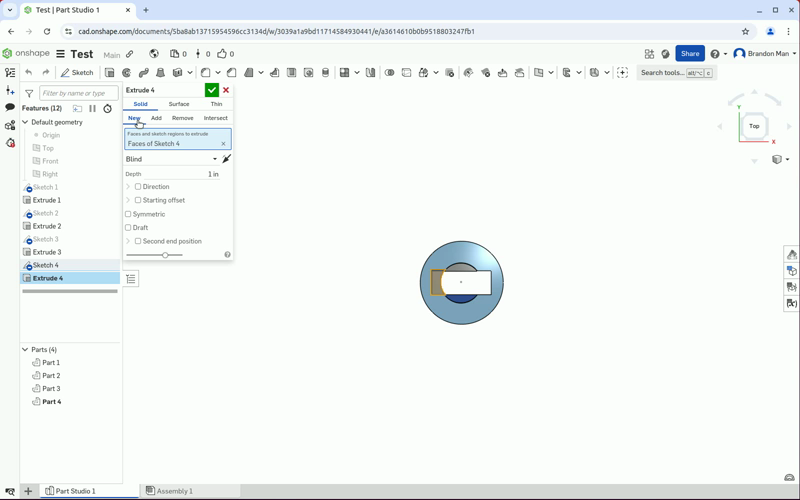
click(137, 120)
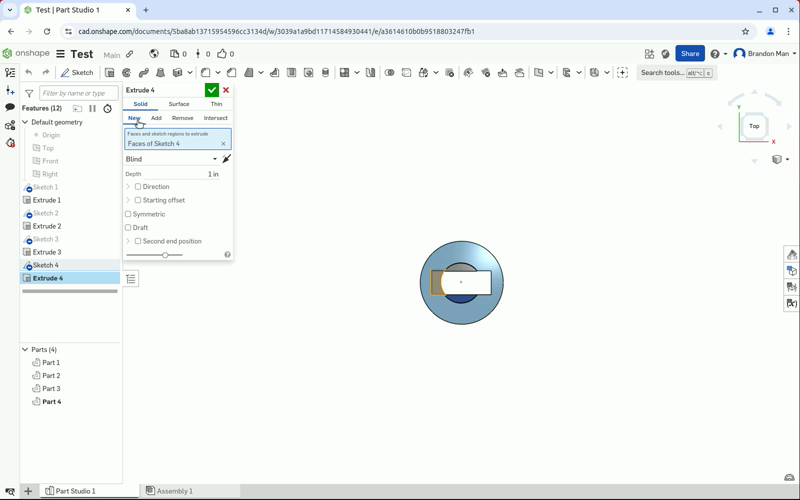
key(tab, 4)
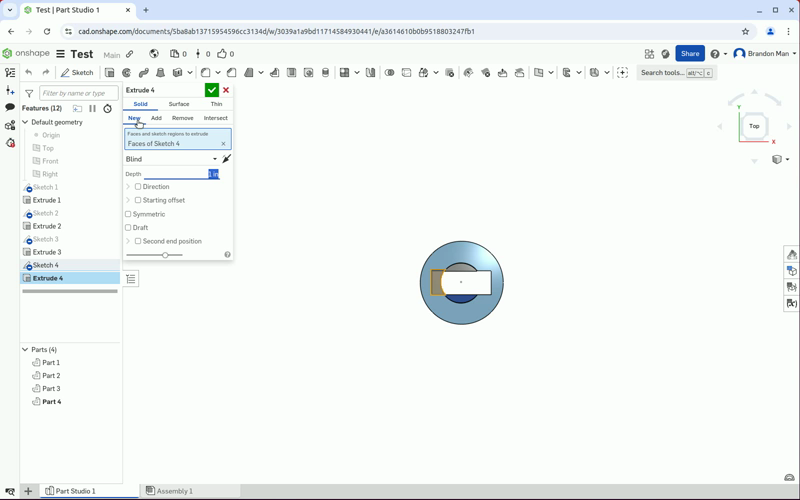
text(11.554)
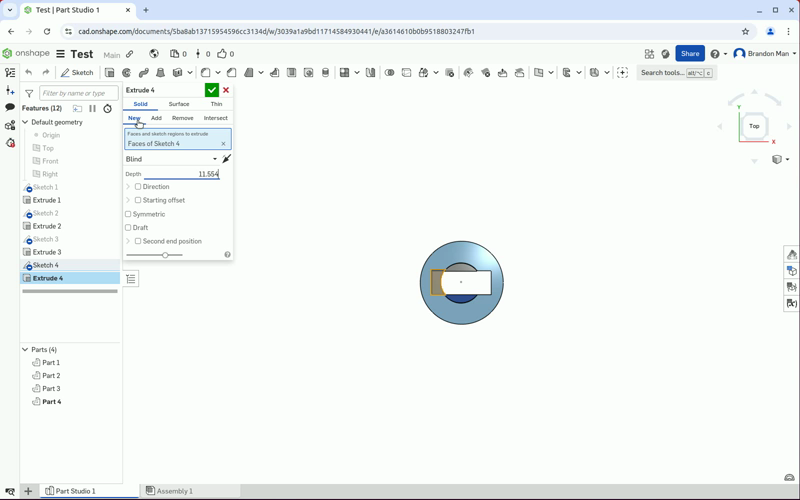
key(enter)
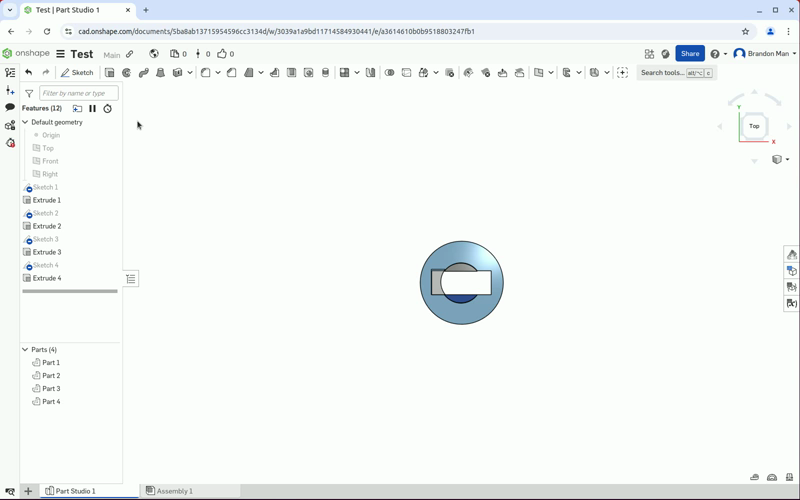
key(shift+h)
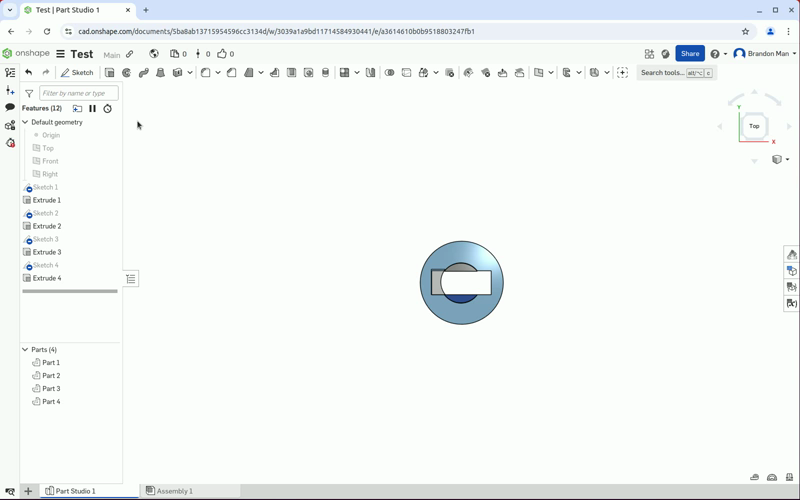
key(shift+h)
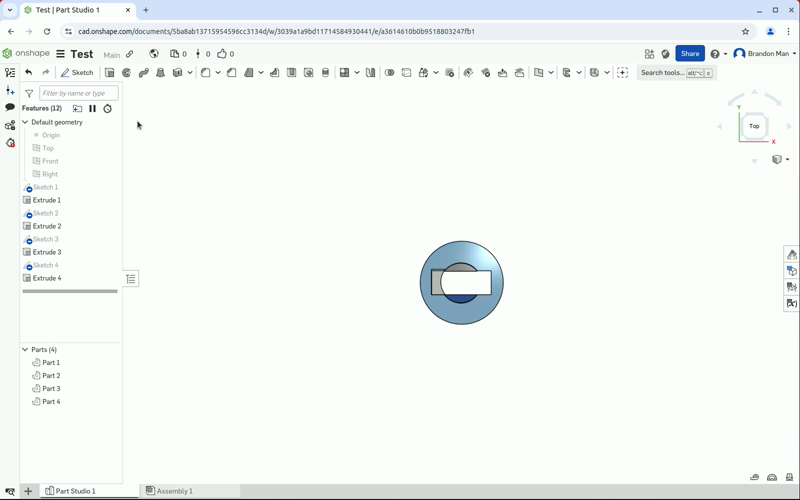
mouse_move(73, 189)
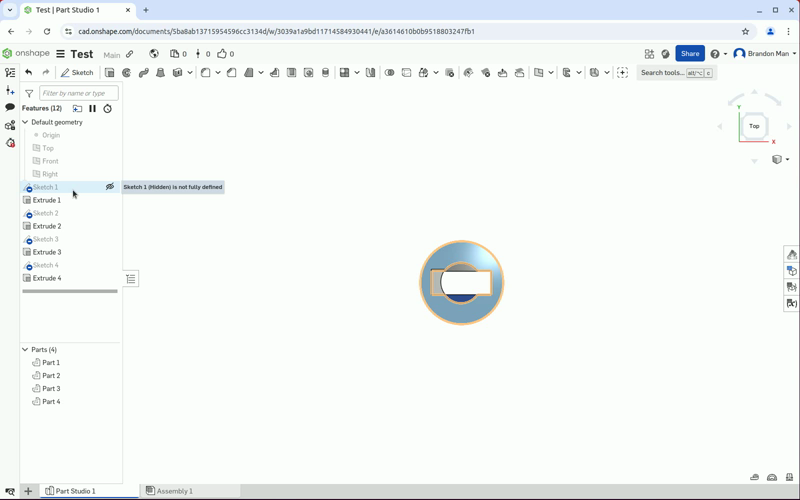
click(73, 189)
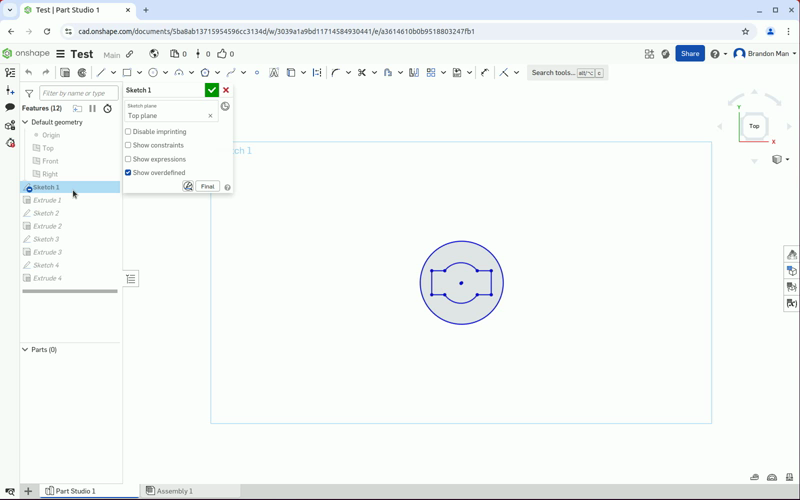
mouse_move(229, 92)
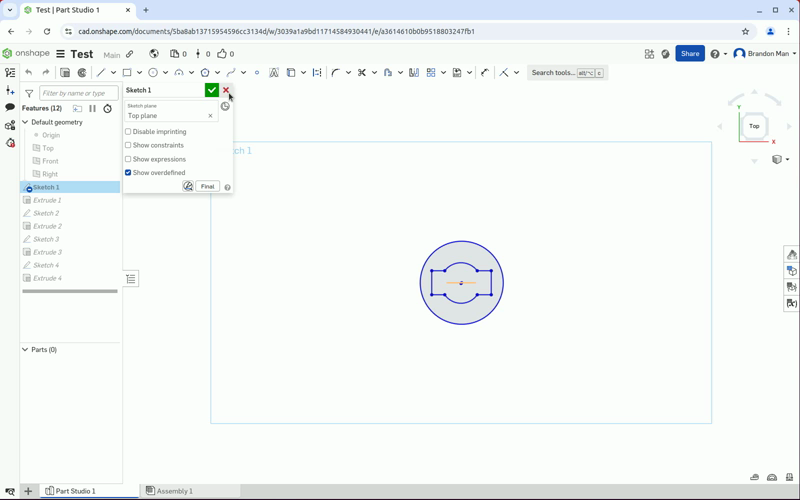
click(229, 92)
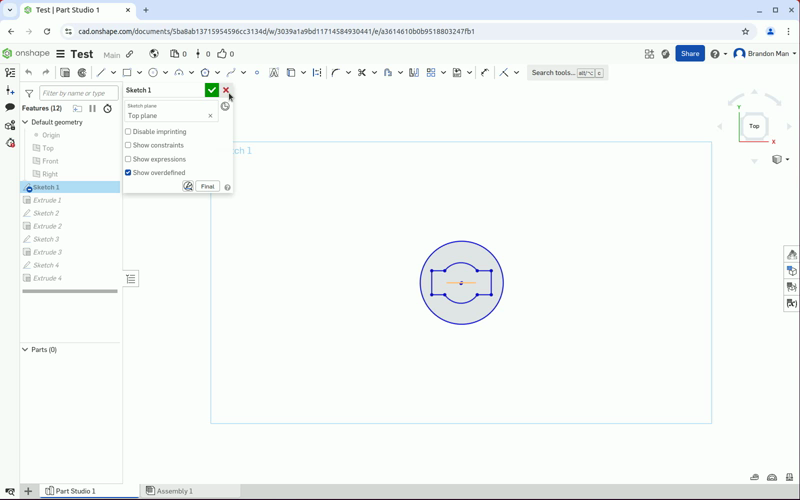
key(shift+s)
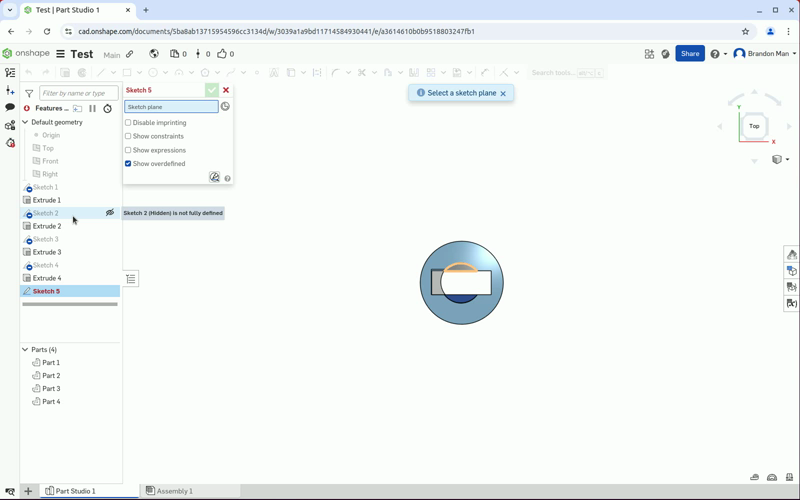
scroll(3)
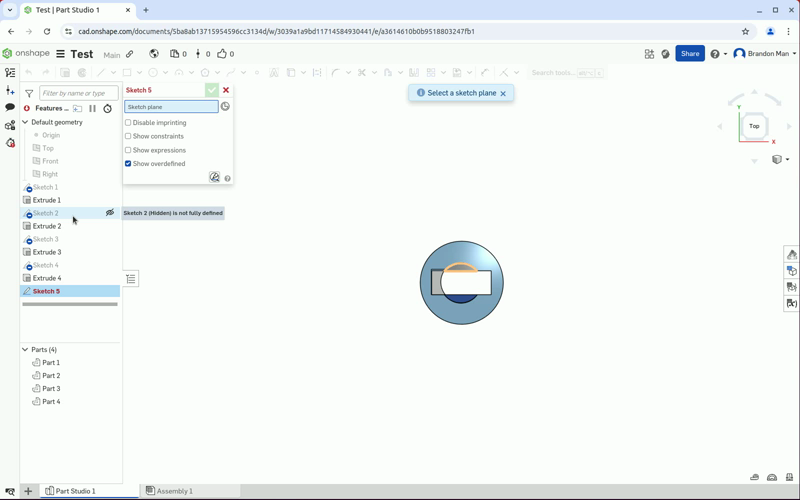
mouse_move(73, 150)
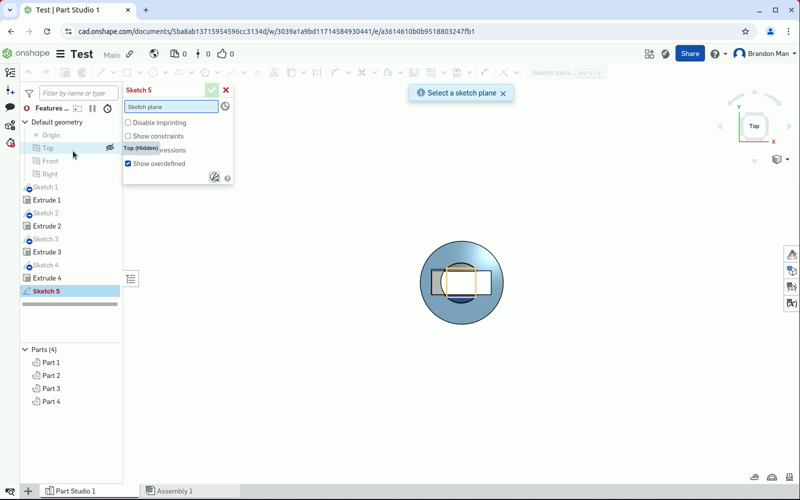
click(73, 150)
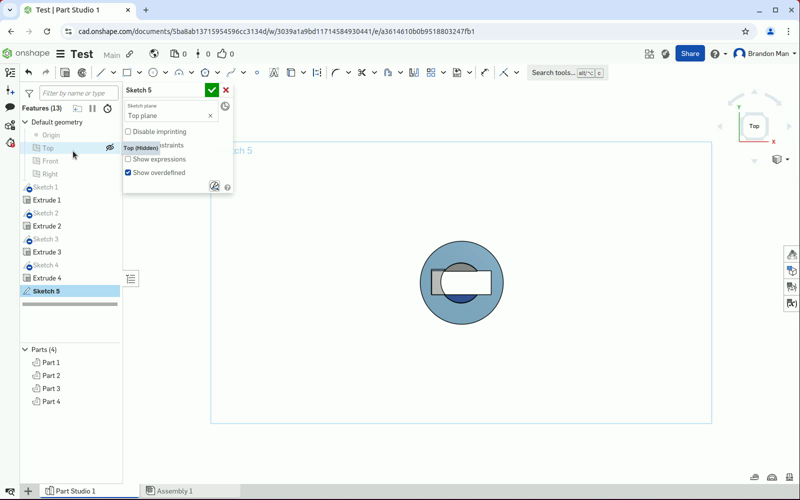
mouse_move(73, 352)
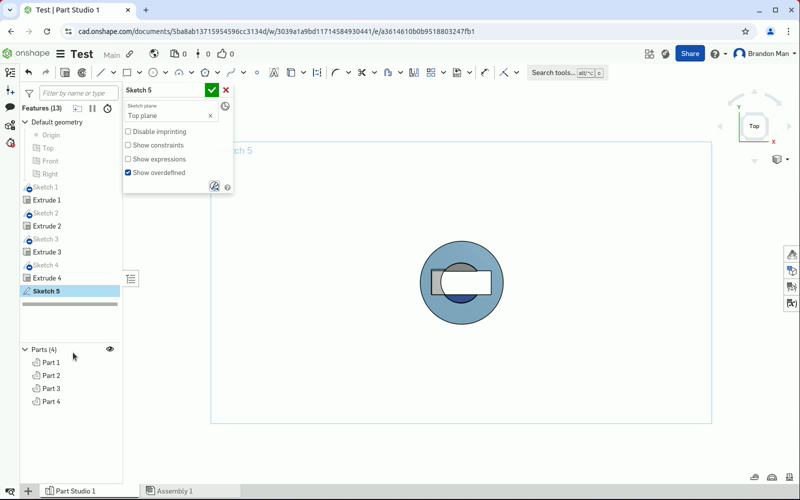
key(y)
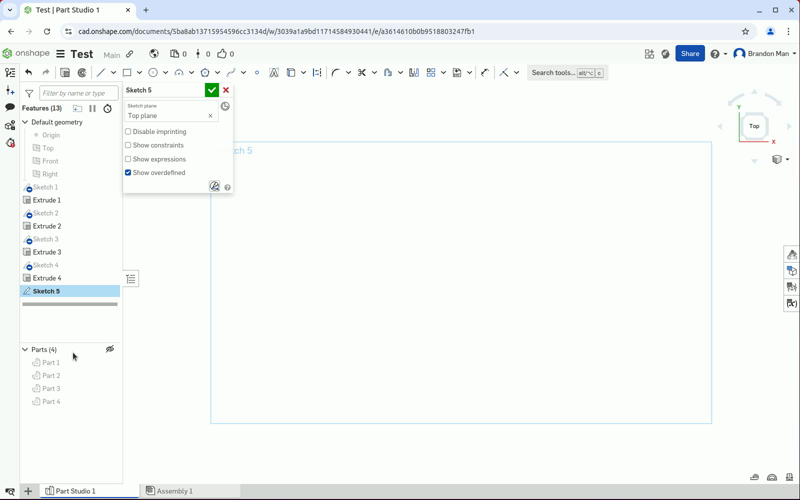
key(l)
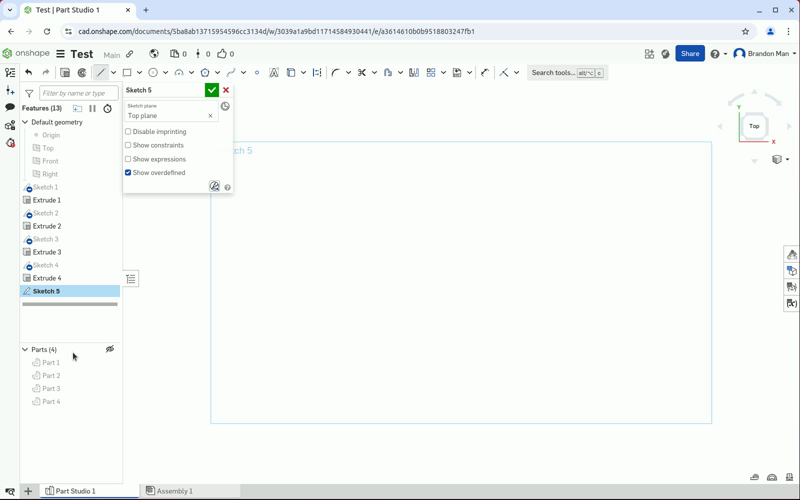
key_down(shift)
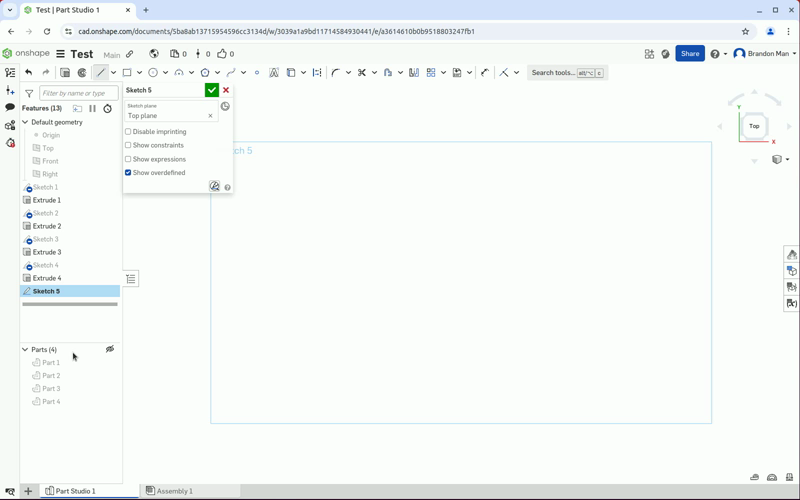
mouse_move(477, 294)
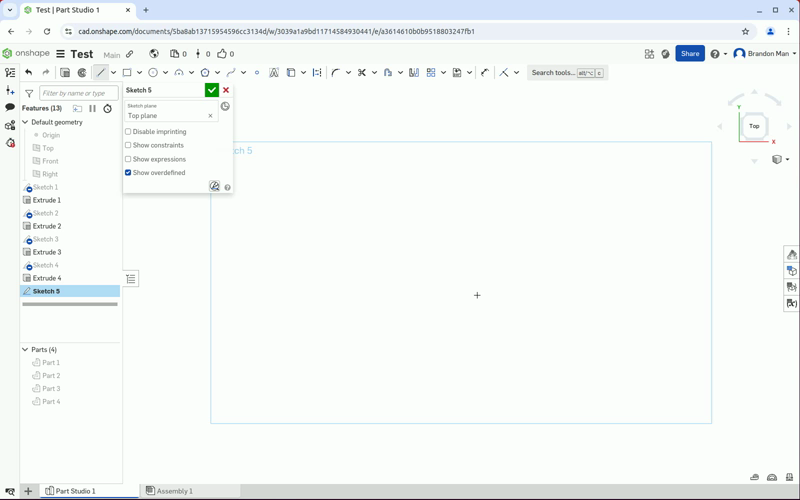
click(477, 294)
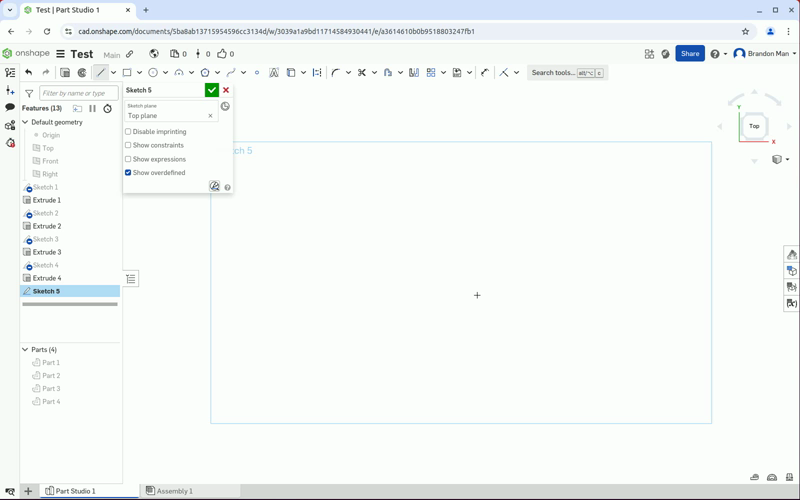
key_up(shift)
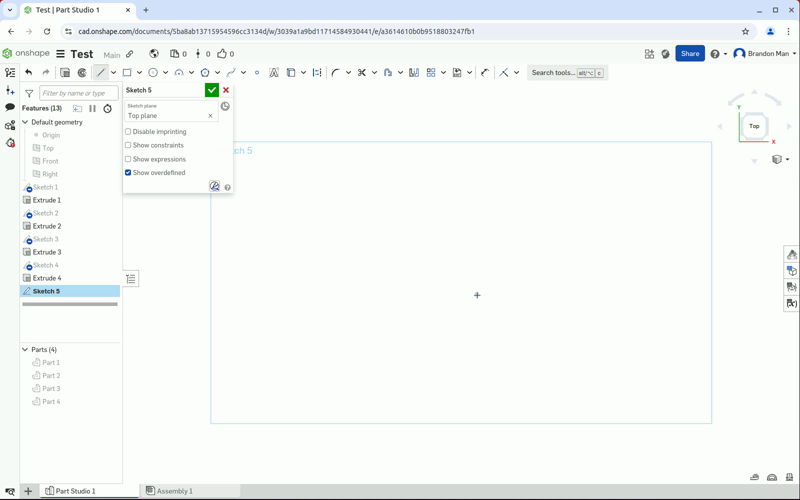
key_down(shift)
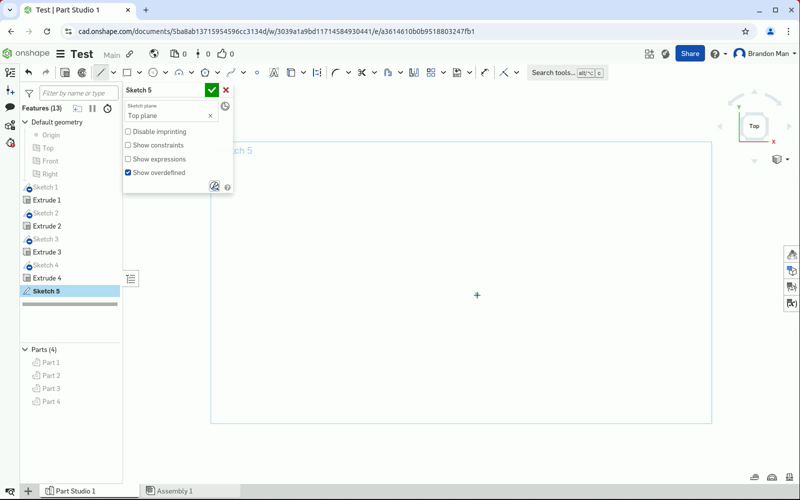
mouse_move(507, 294)
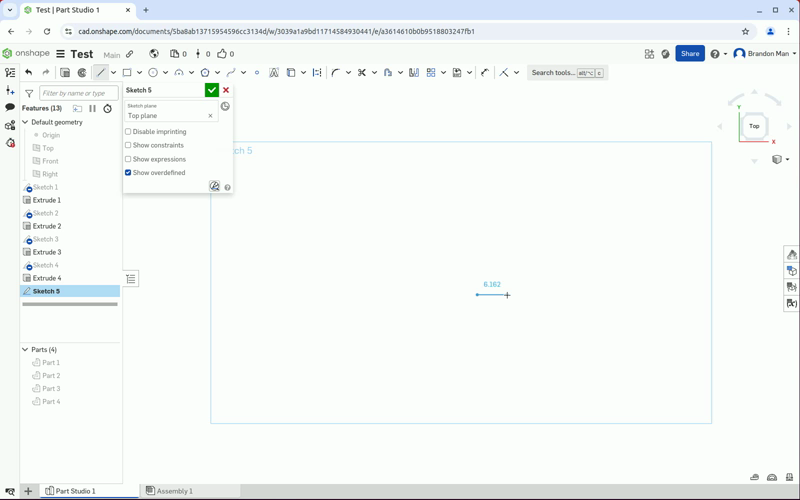
mouse_move(490, 294)
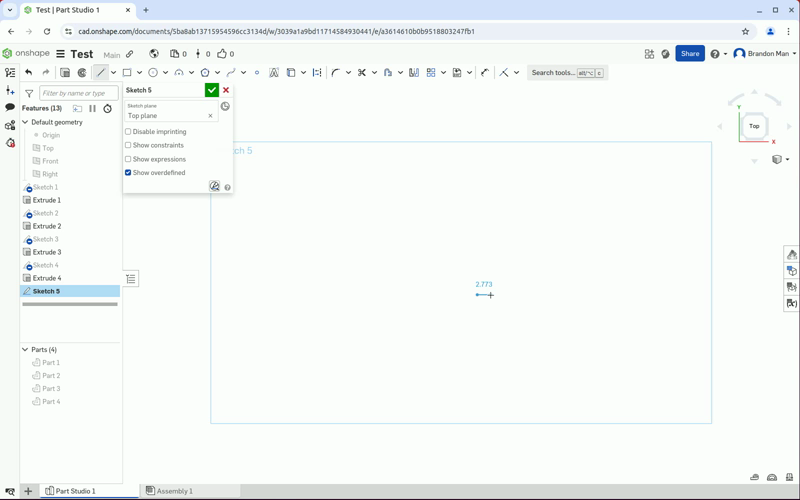
click(490, 294)
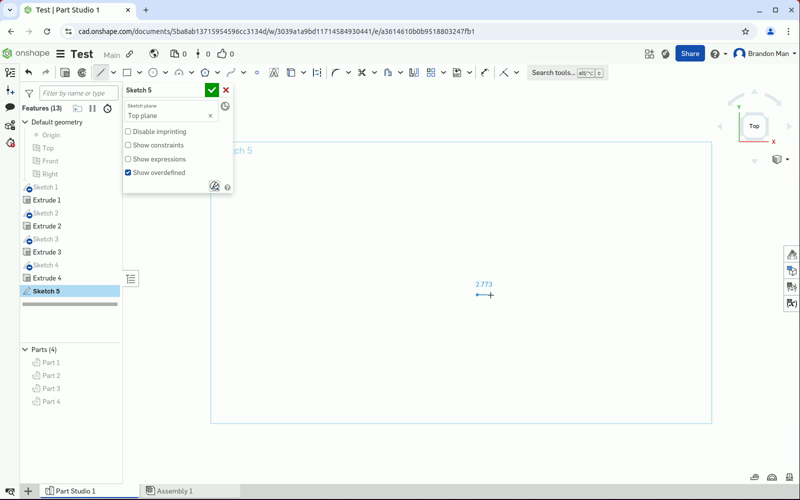
key_up(shift)
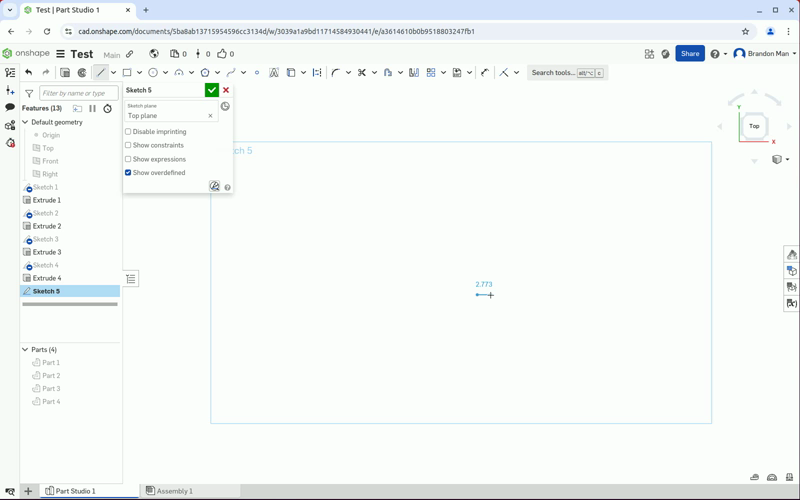
key_down(shift)
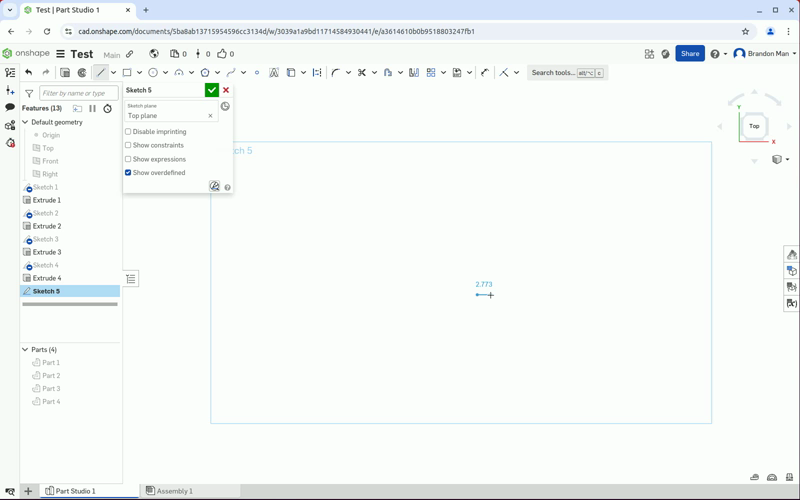
mouse_move(520, 294)
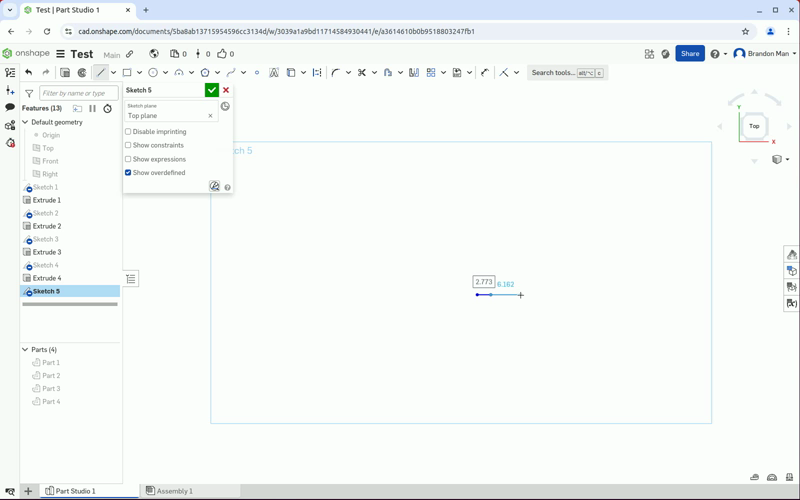
mouse_move(490, 269)
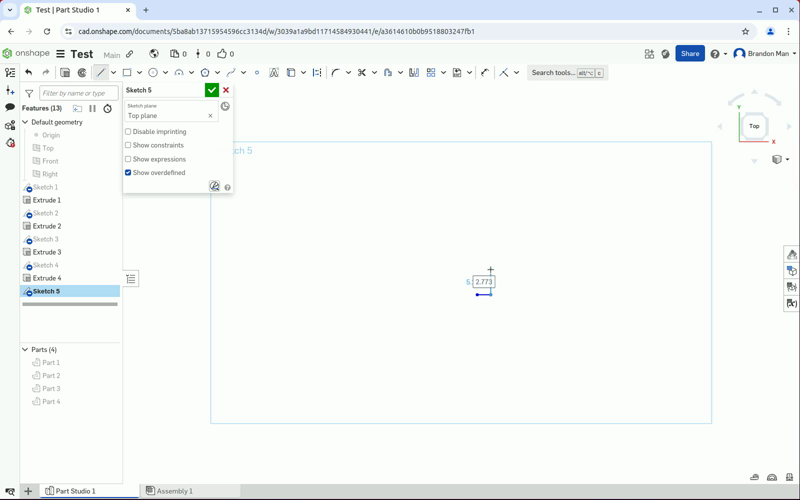
click(490, 269)
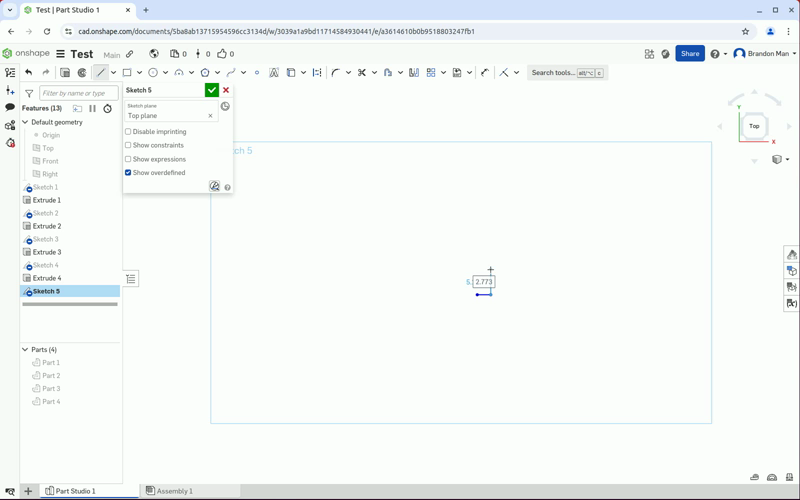
key_up(shift)
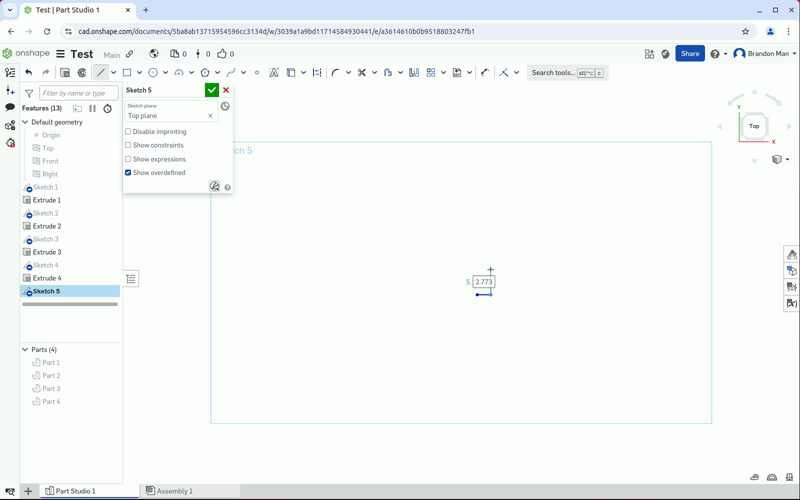
key_down(shift)
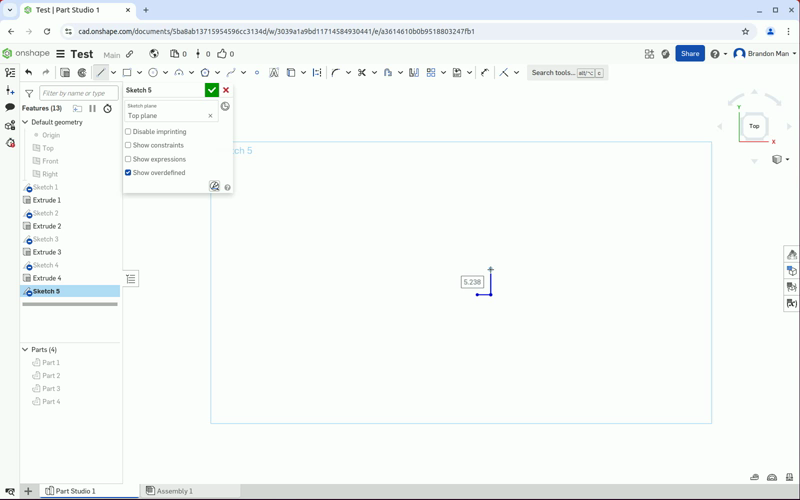
mouse_move(520, 269)
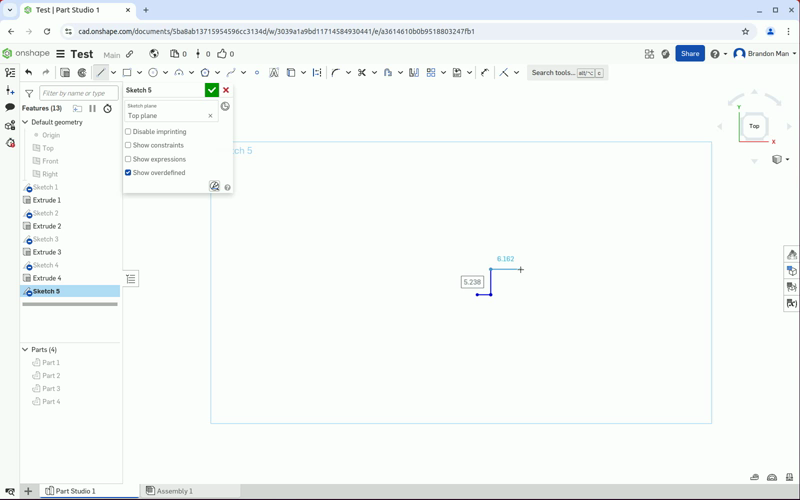
mouse_move(477, 269)
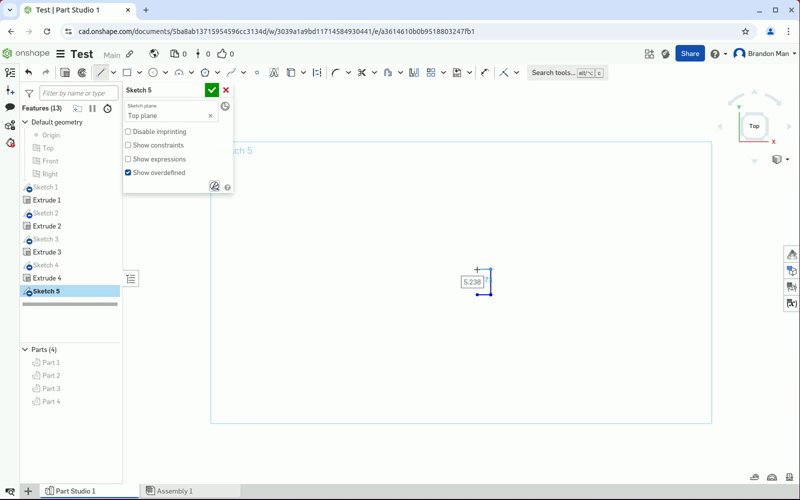
click(477, 269)
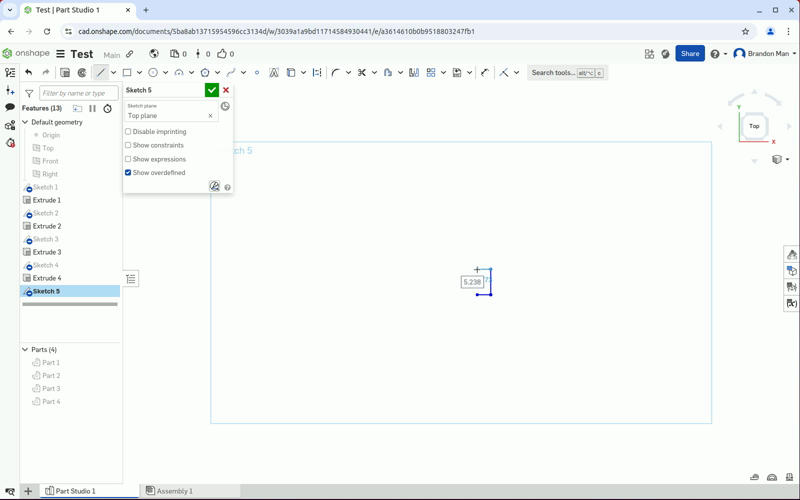
key_up(shift)
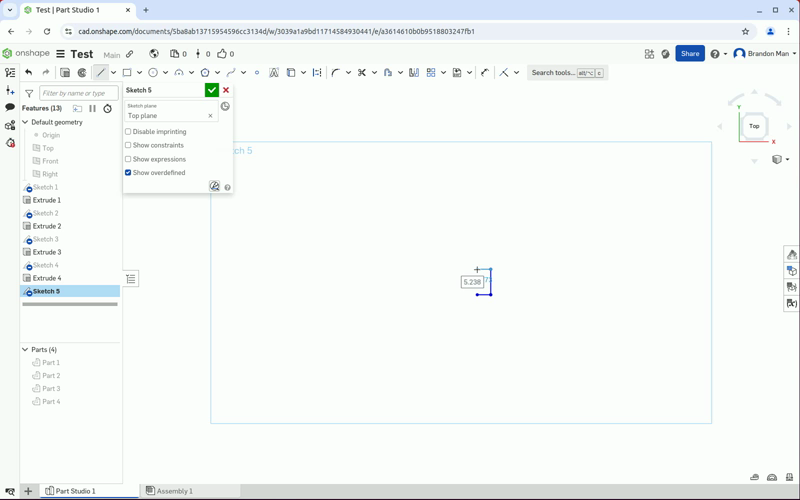
key(esc)
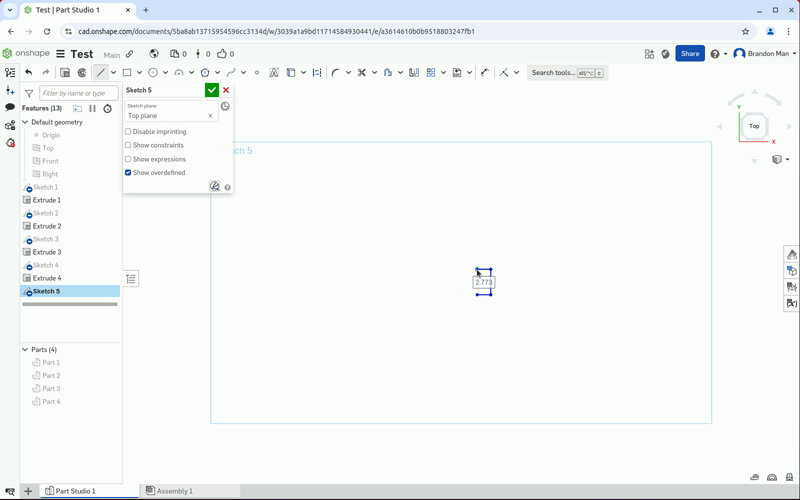
key(a)
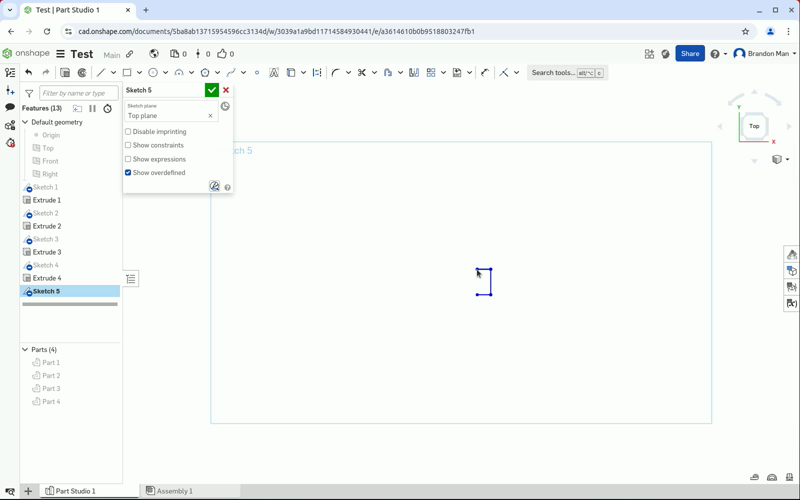
mouse_move(477, 269)
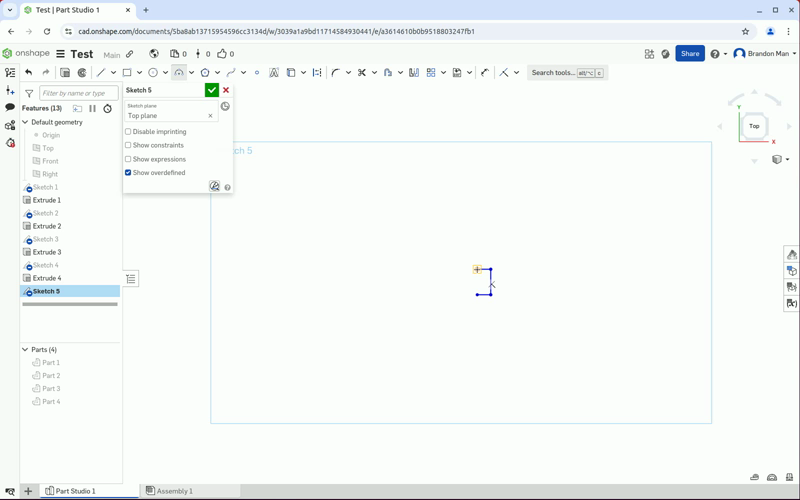
click(477, 269)
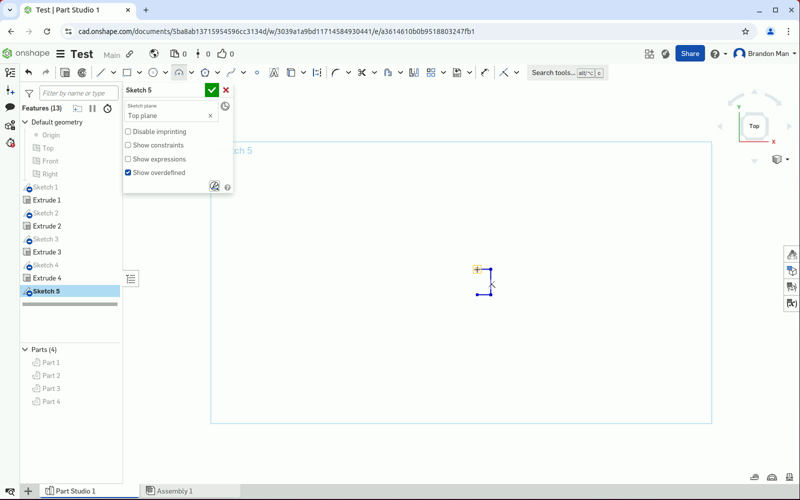
mouse_move(477, 294)
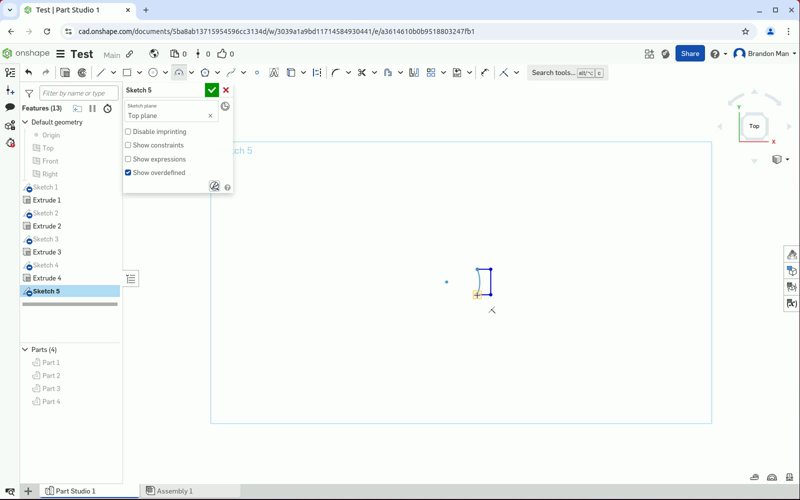
click(477, 294)
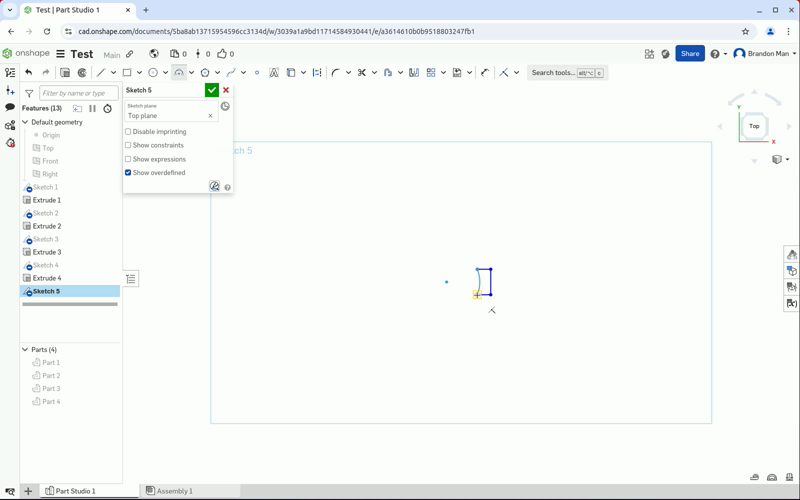
key_down(shift)
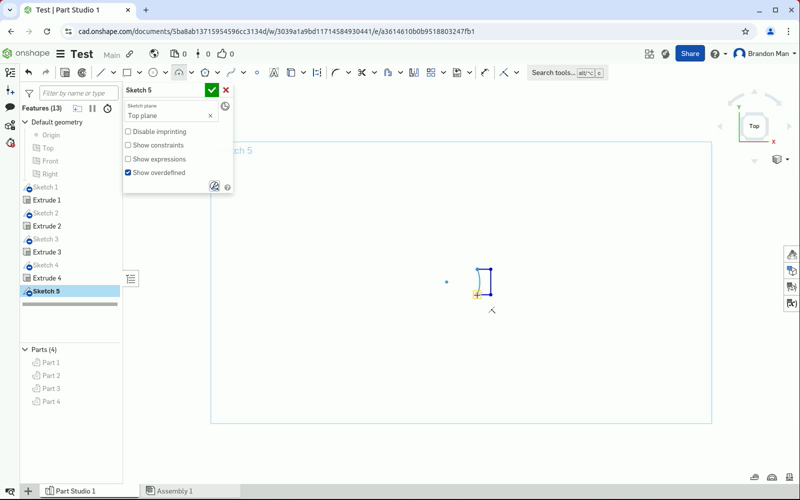
mouse_move(481, 281)
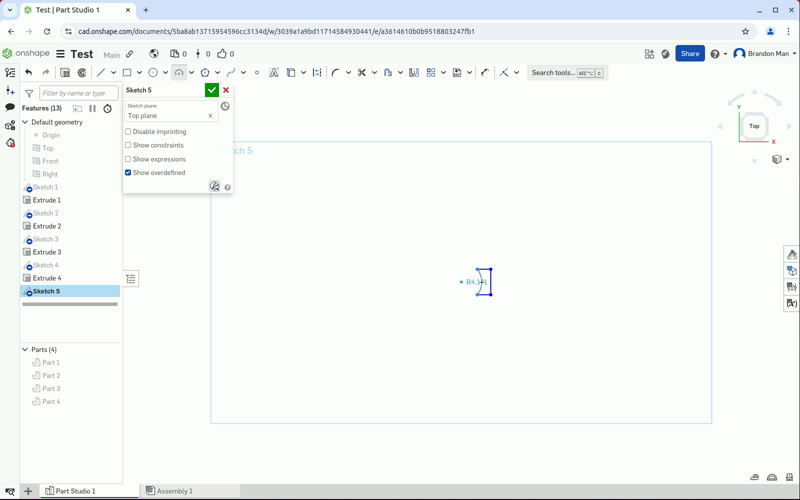
click(481, 281)
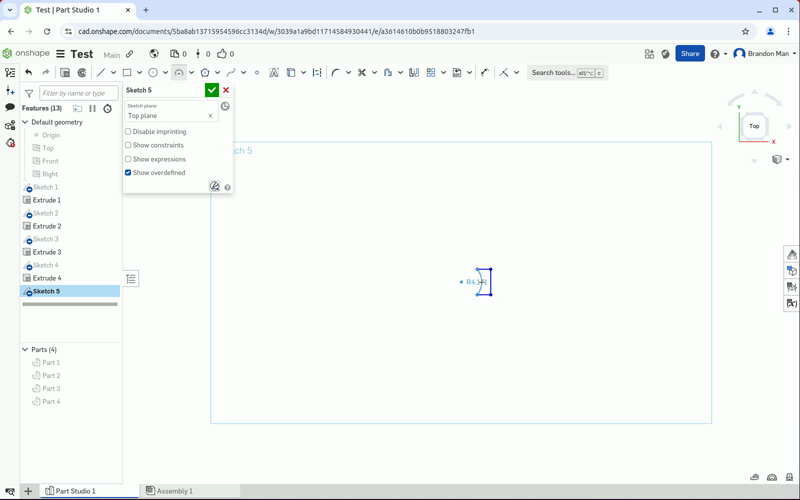
key_up(shift)
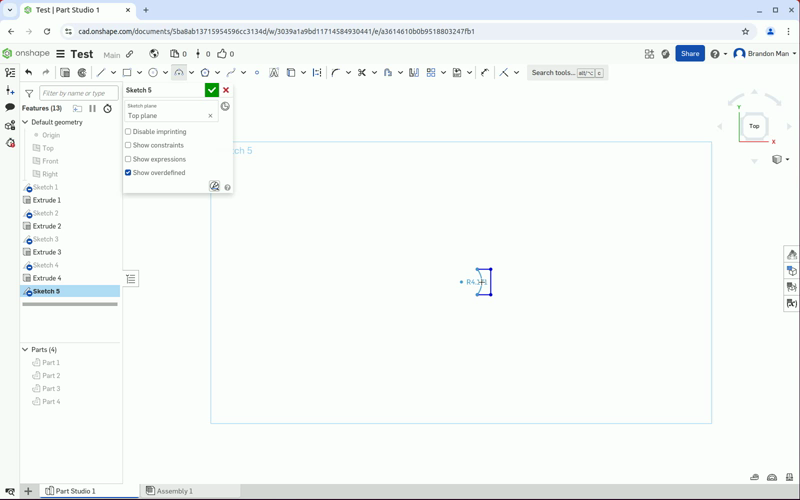
key(esc)
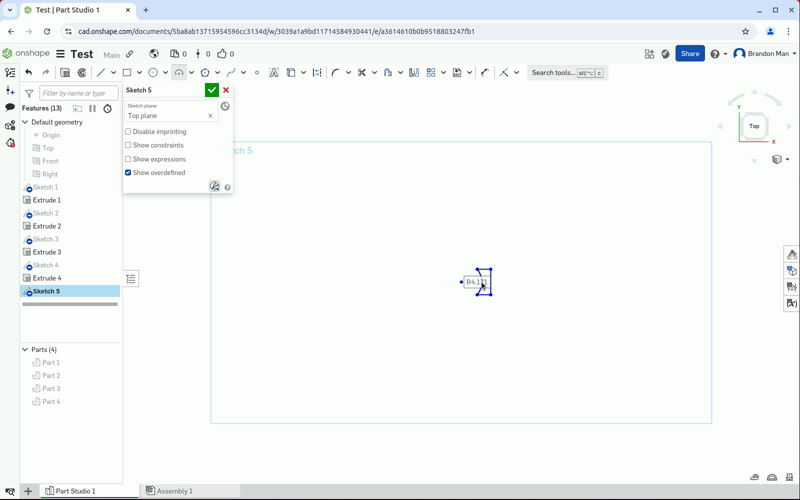
mouse_move(485, 286)
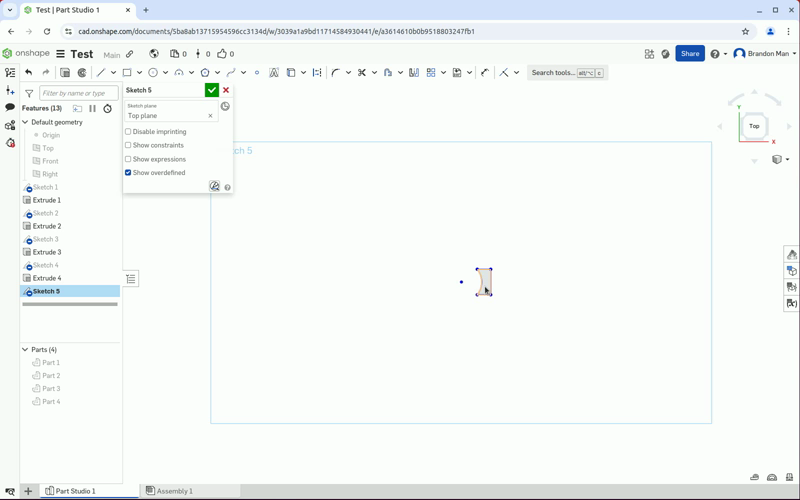
scroll(6)
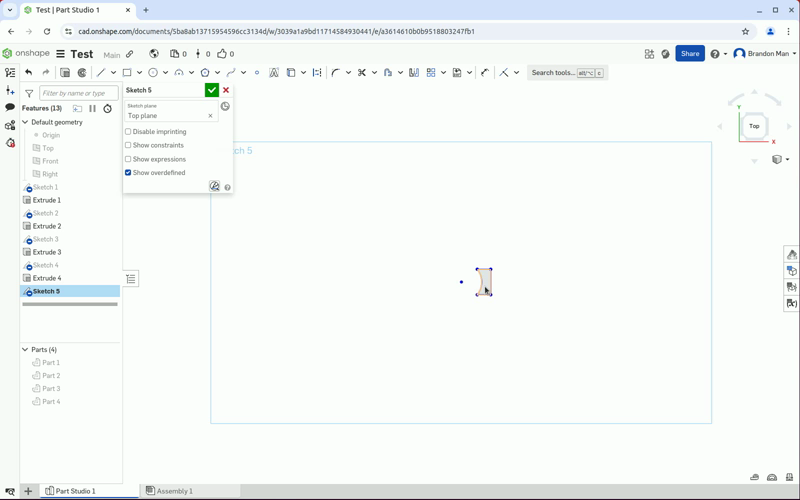
scroll(6)
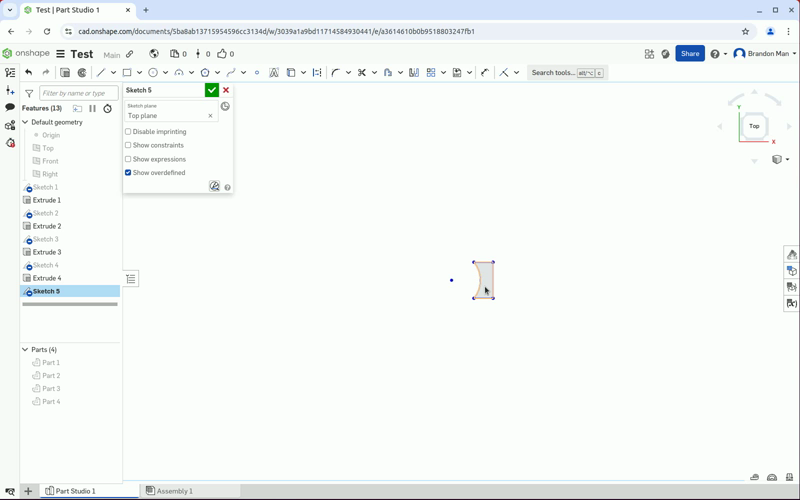
scroll(6)
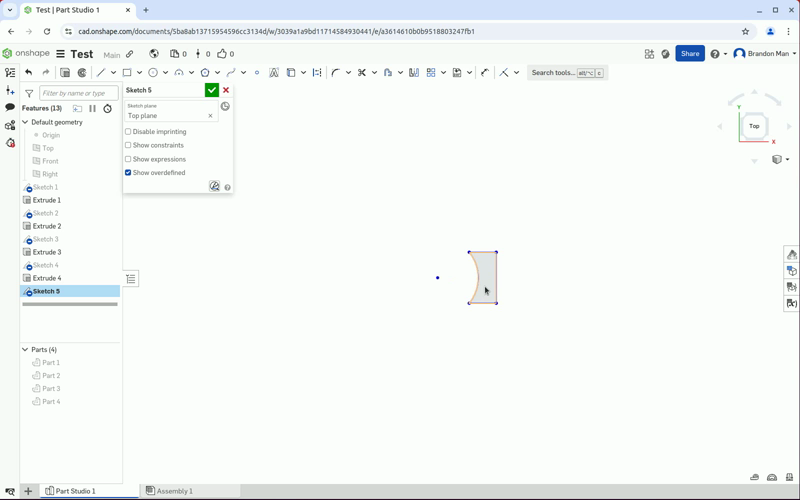
scroll(6)
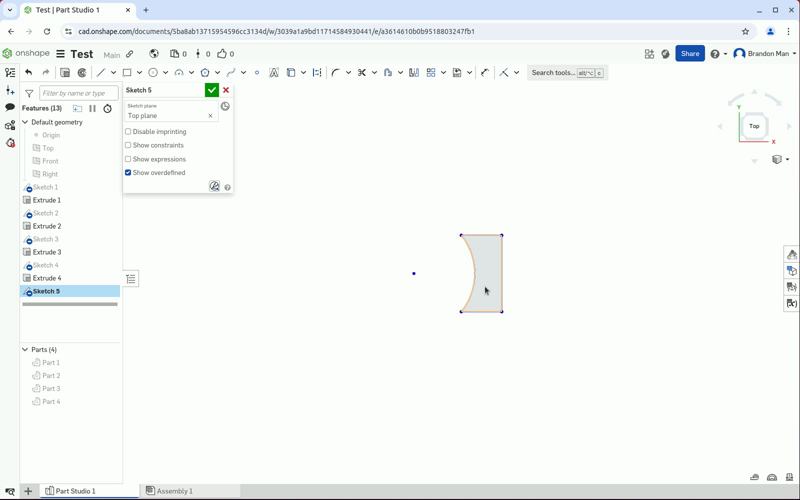
scroll(6)
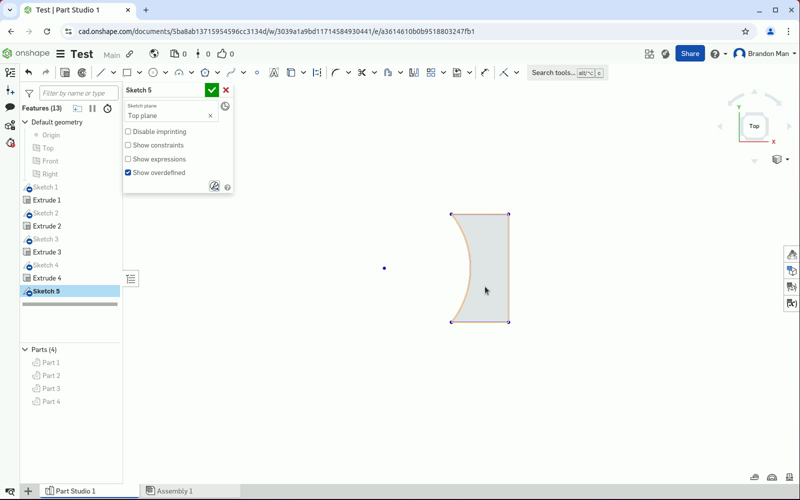
scroll(6)
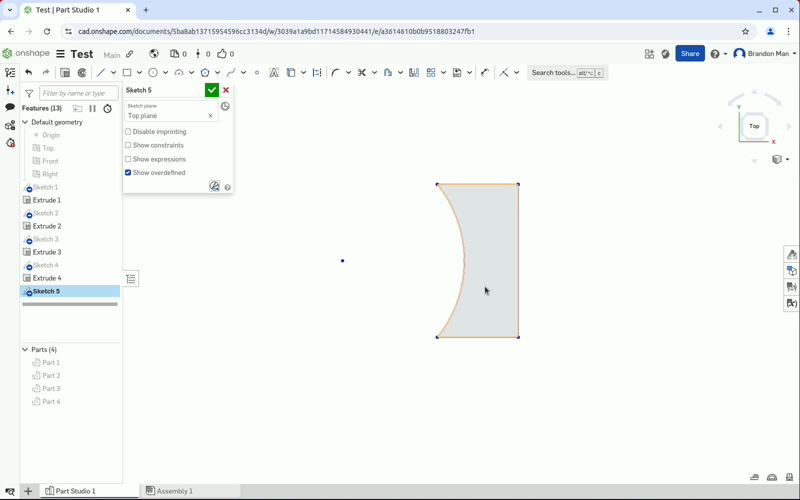
scroll(6)
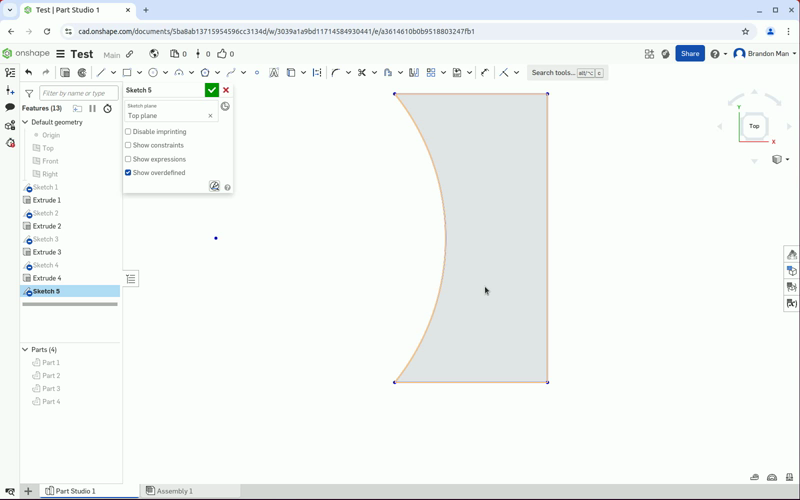
click(485, 286)
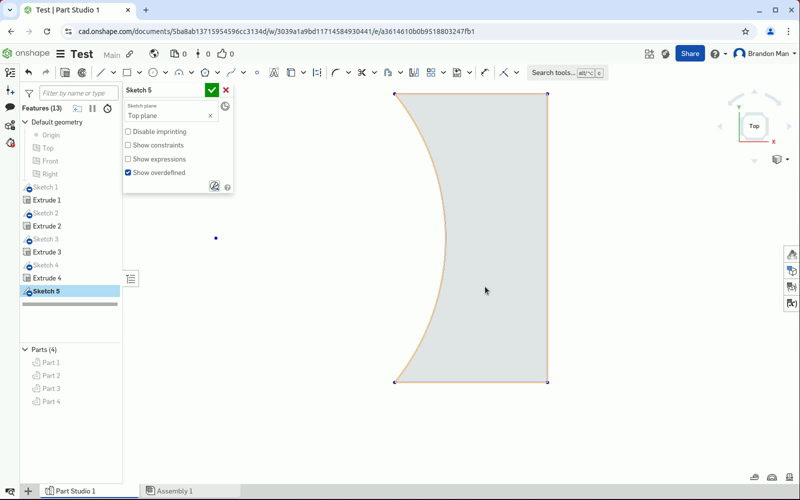
scroll(-6)
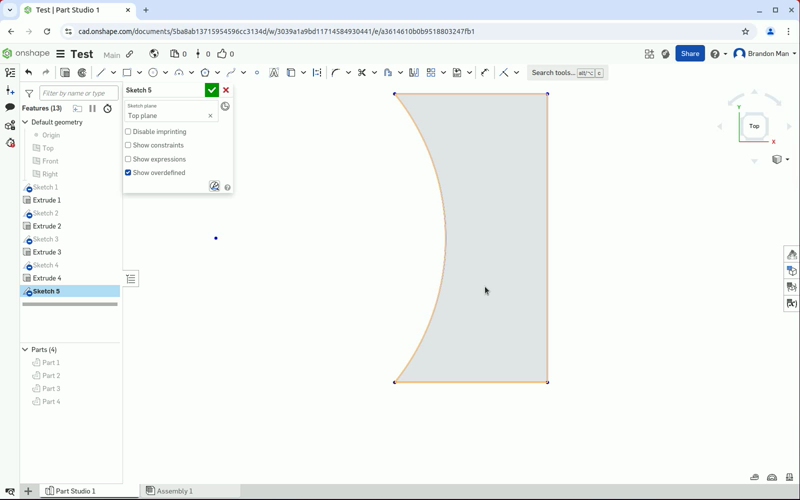
scroll(-6)
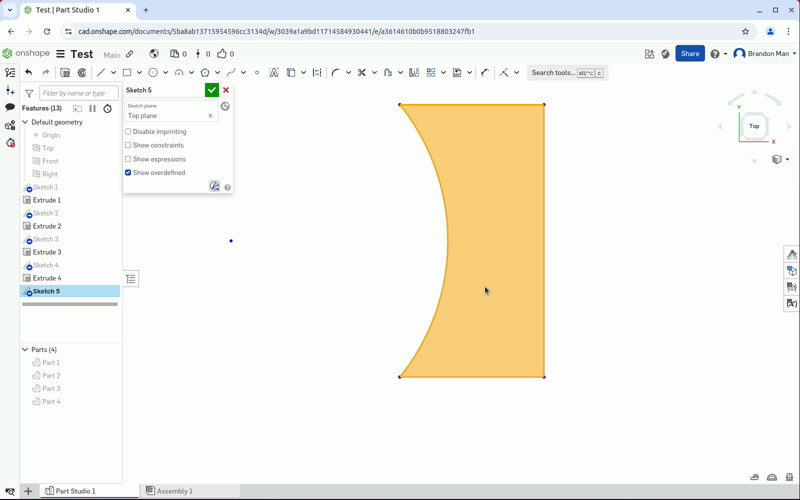
scroll(-6)
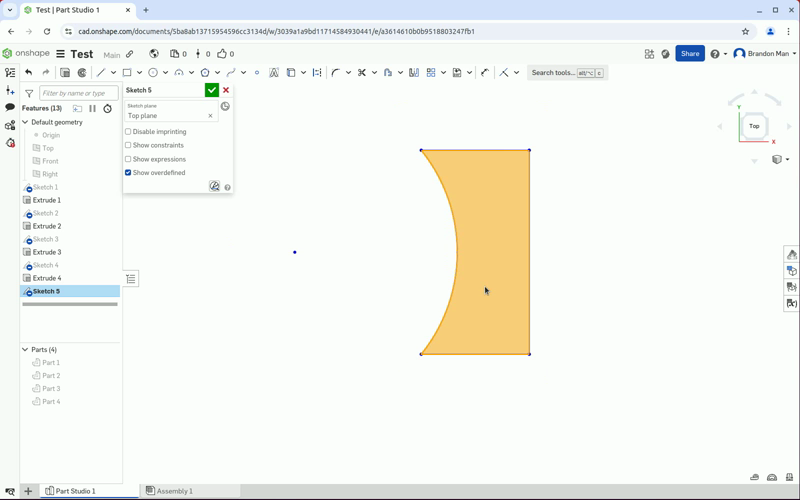
scroll(-6)
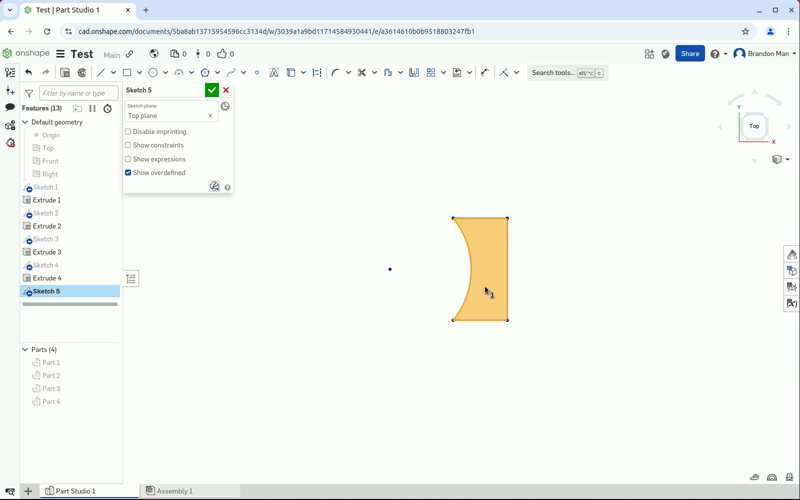
scroll(-6)
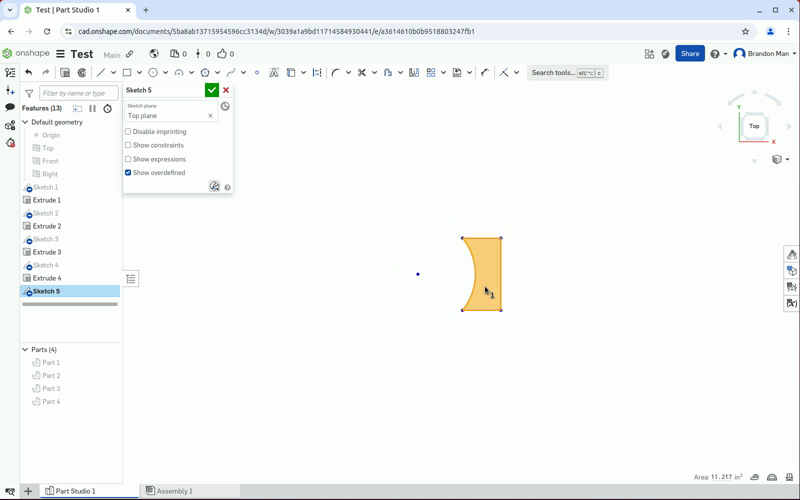
scroll(-6)
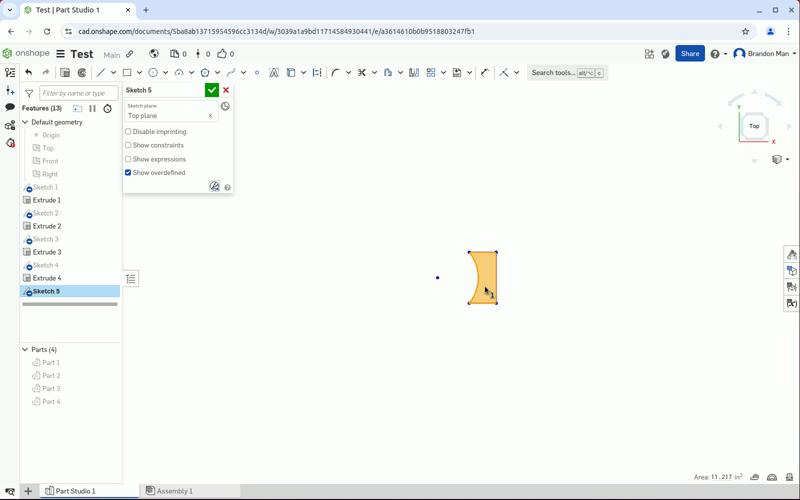
scroll(-6)
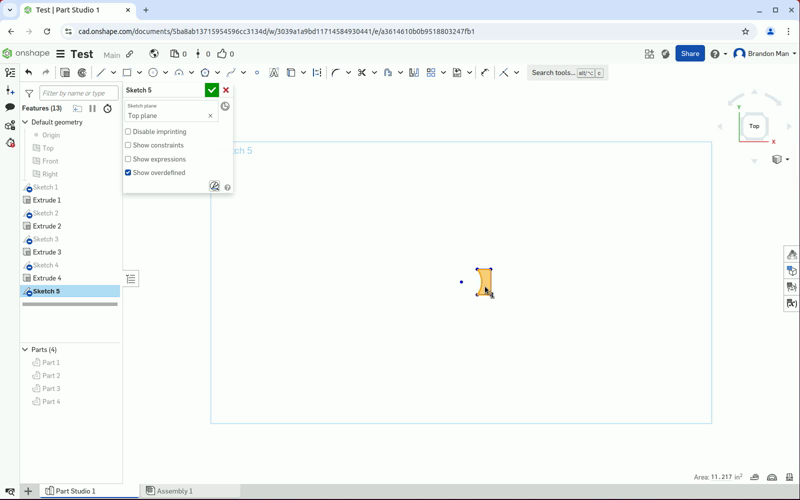
mouse_move(73, 352)
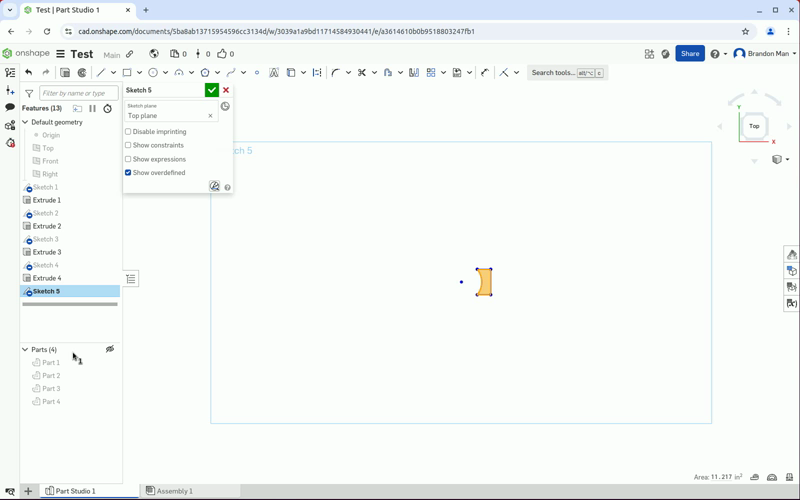
key(shift+y)
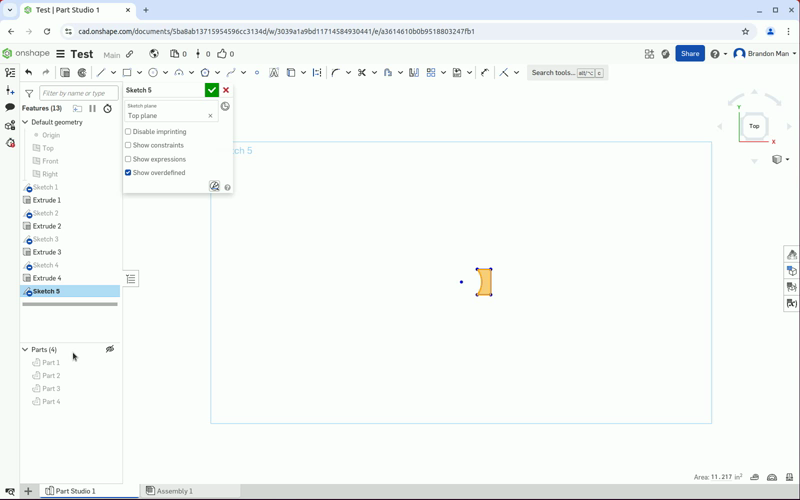
key(shift+e)
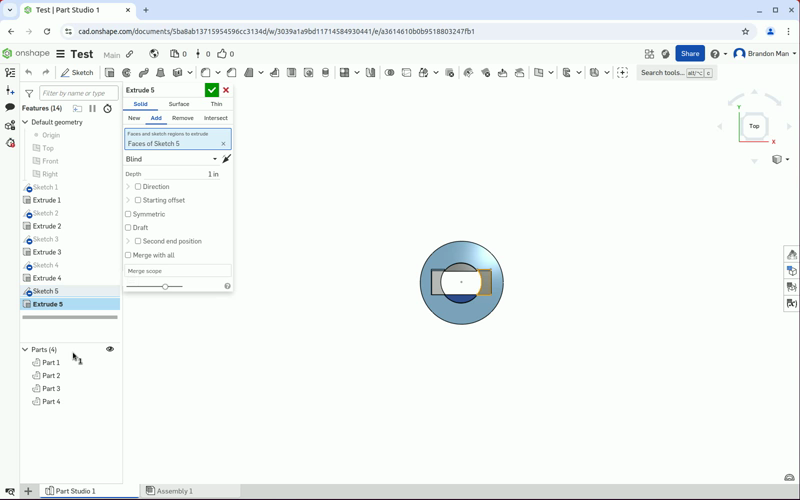
mouse_move(143, 106)
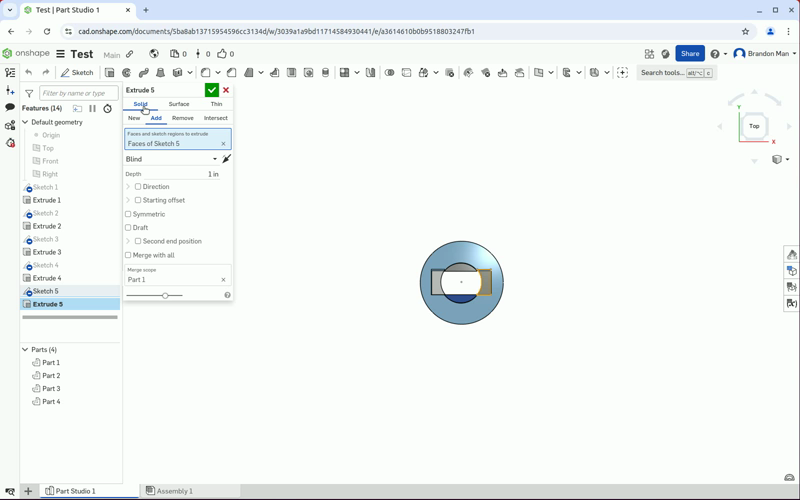
click(143, 106)
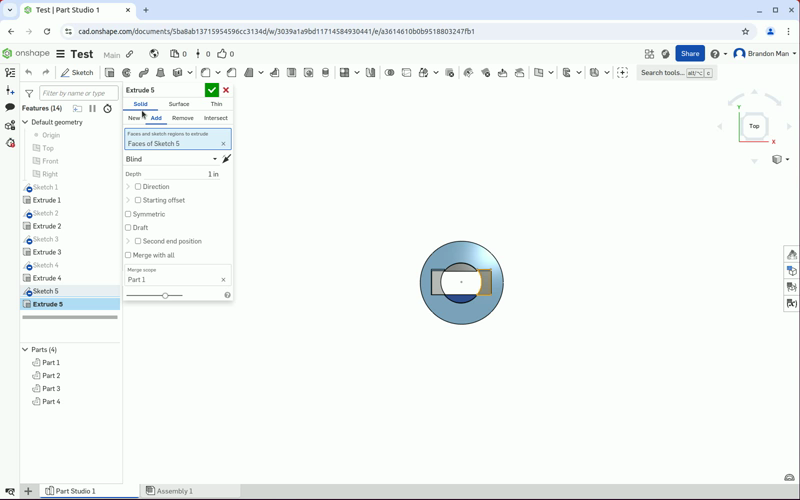
mouse_move(137, 120)
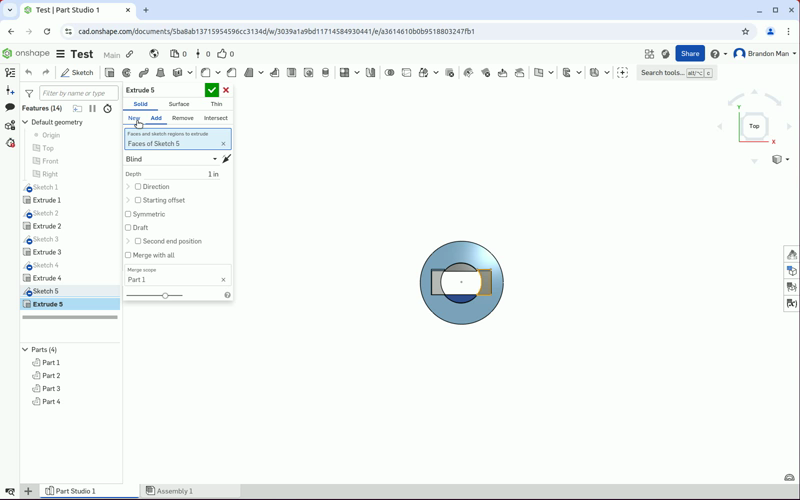
click(137, 120)
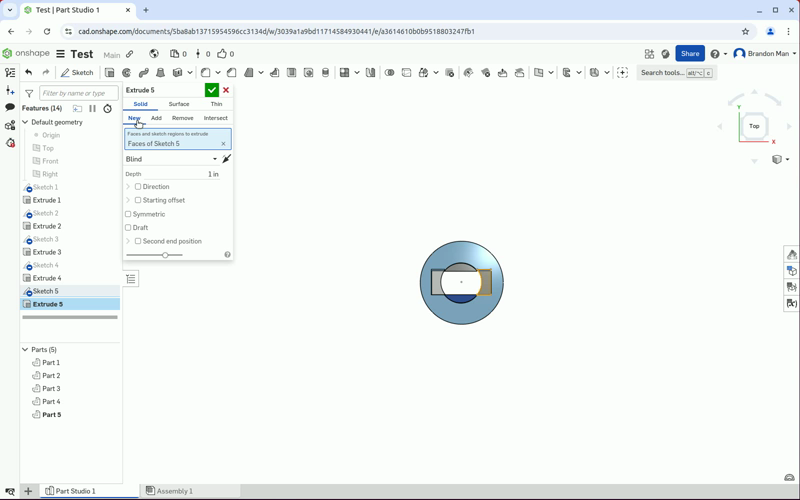
key(tab, 4)
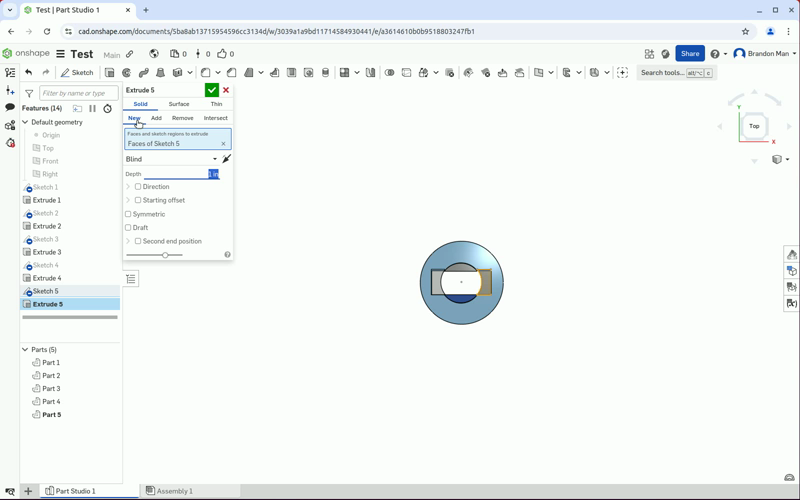
text(11.554)
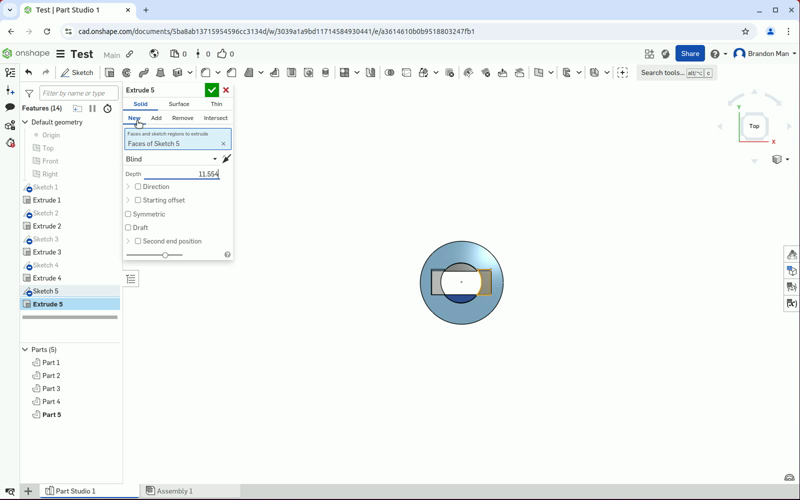
key(enter)
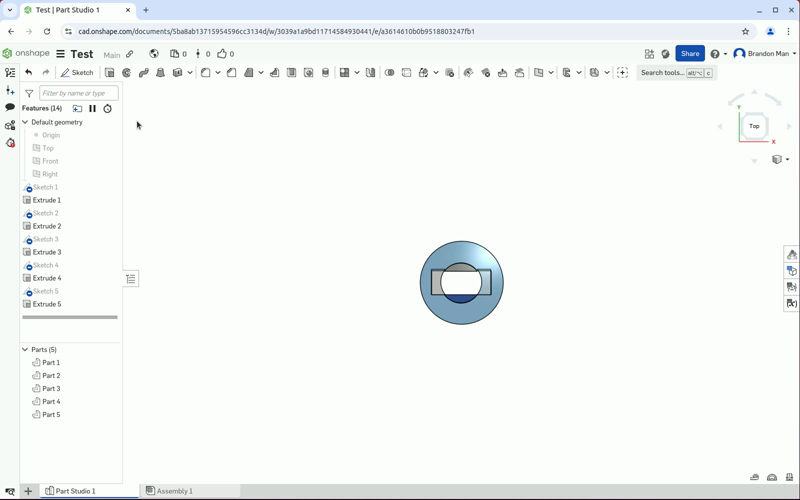
key(shift+h)
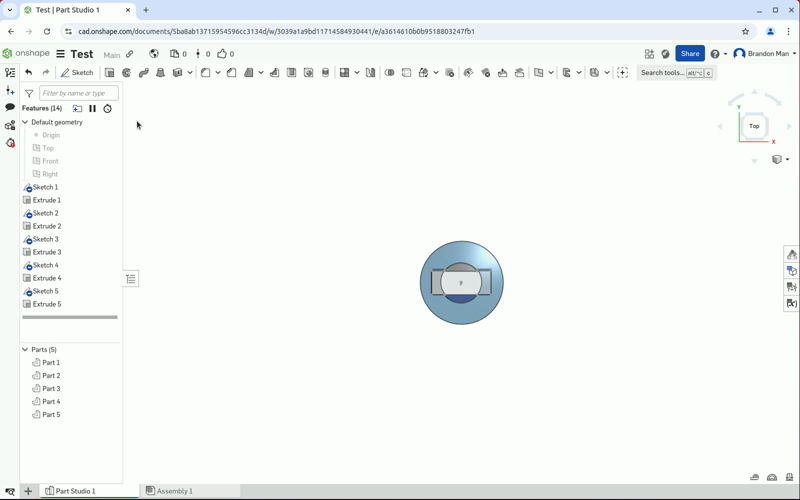
key(shift+h)
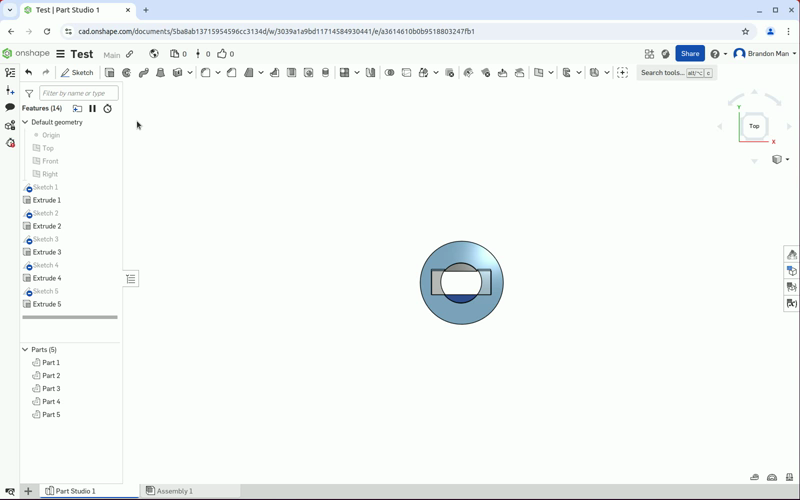
mouse_move(73, 189)
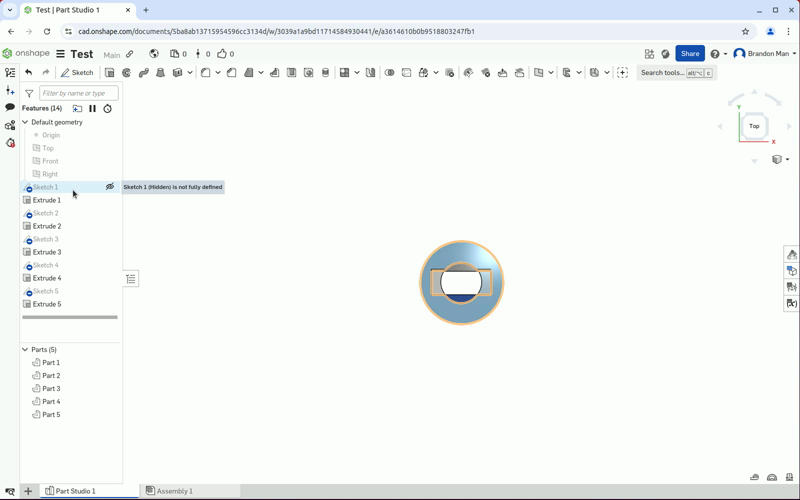
click(73, 189)
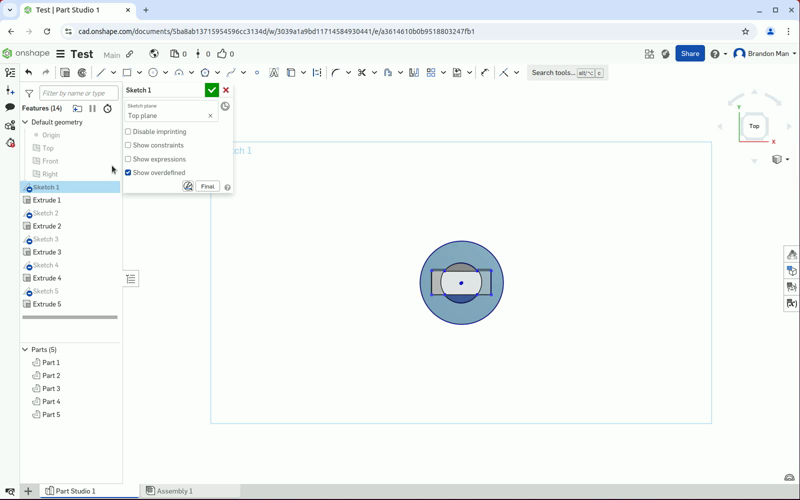
mouse_move(229, 92)
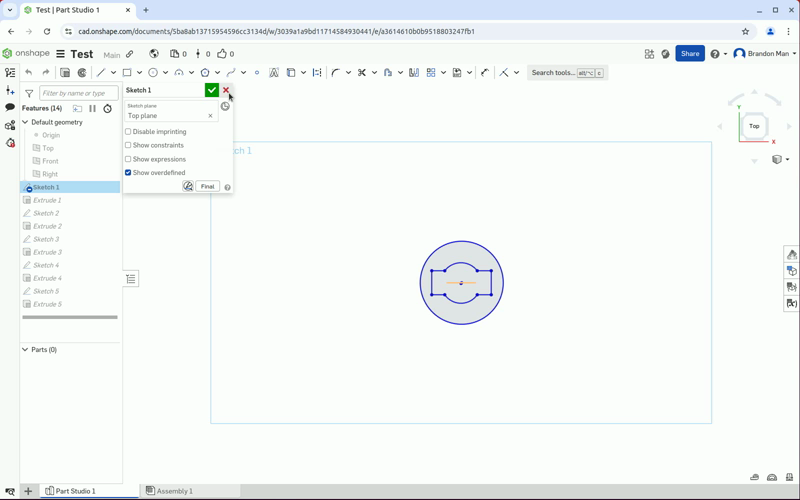
click(229, 92)
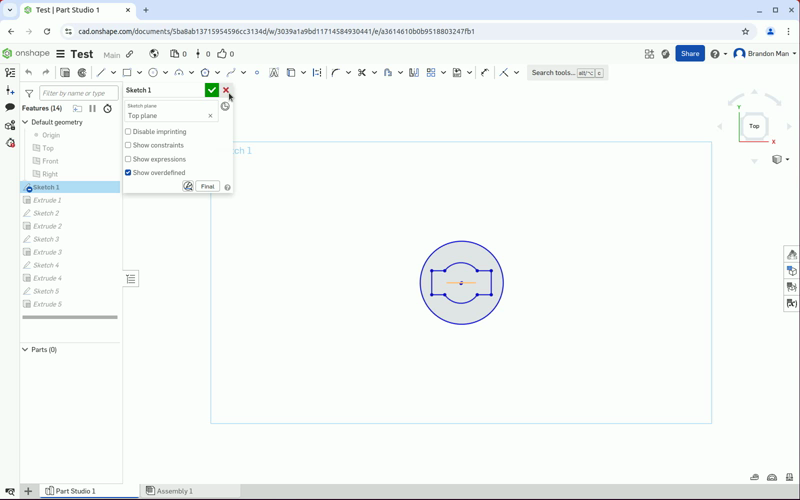
key(shift+s)
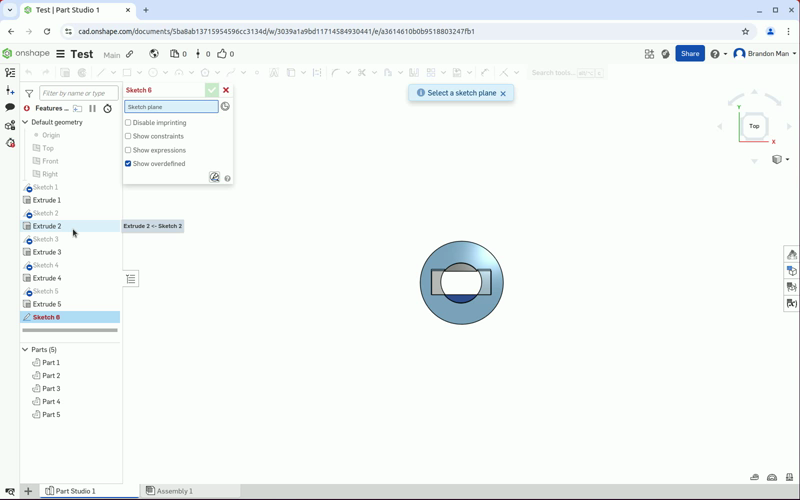
scroll(3)
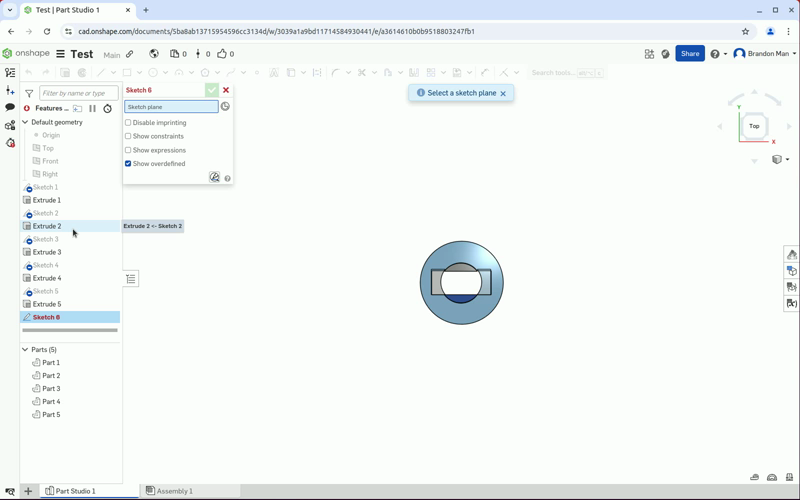
mouse_move(73, 150)
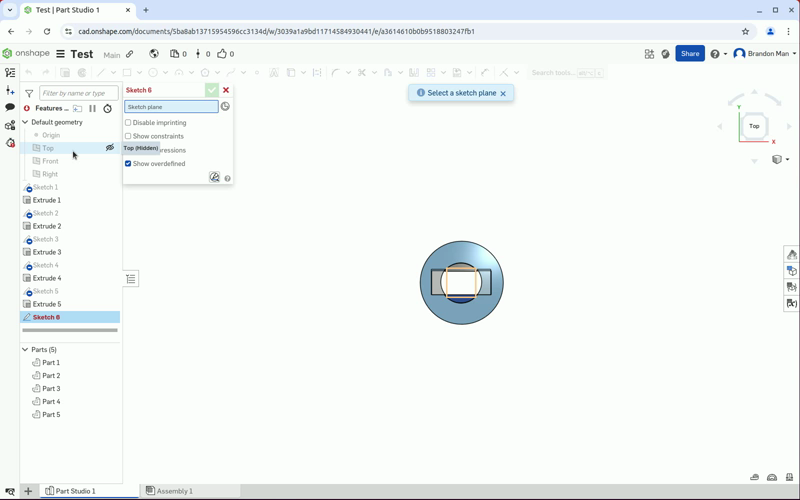
click(73, 150)
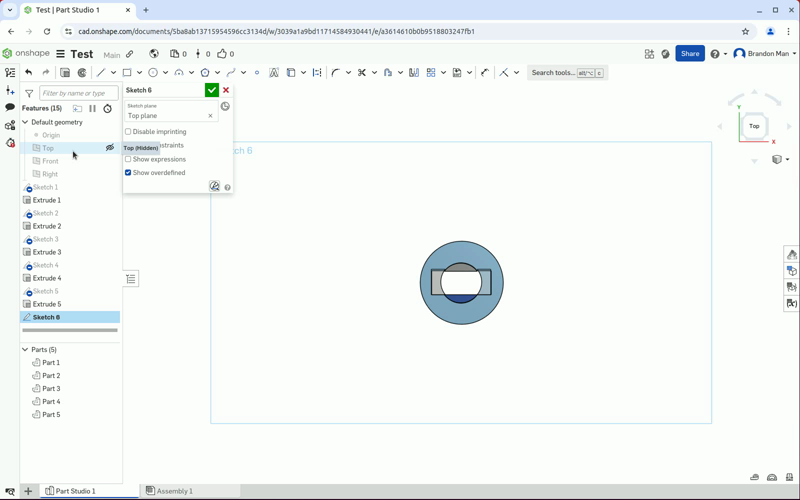
mouse_move(73, 352)
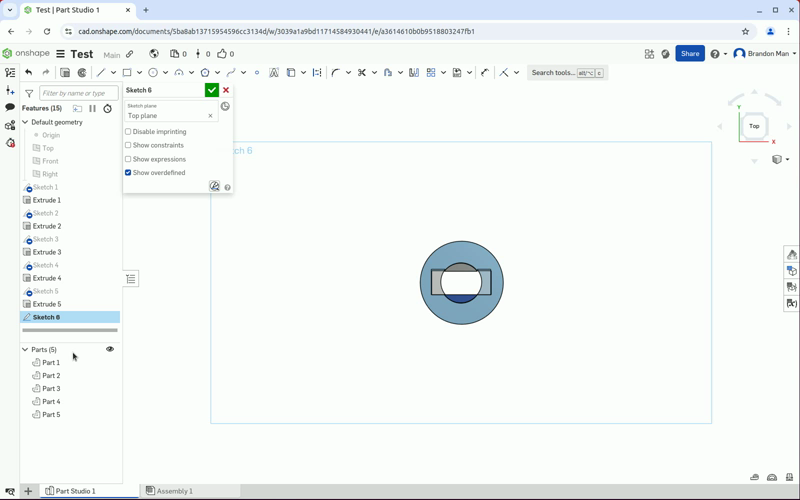
key(y)
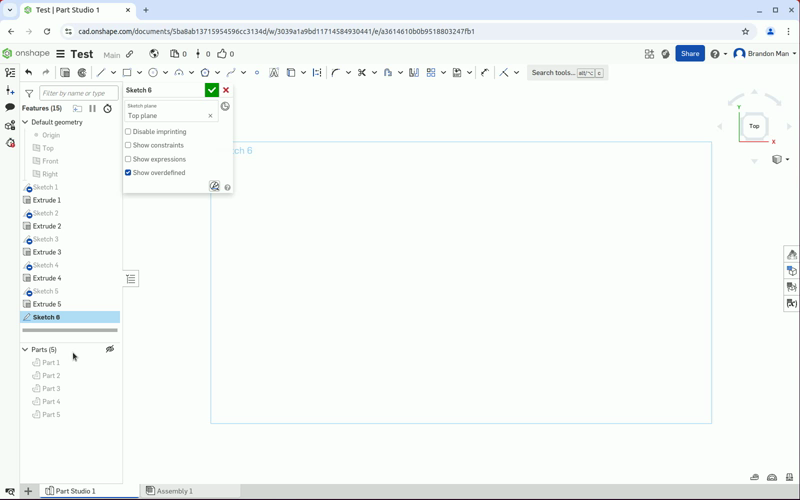
key(c)
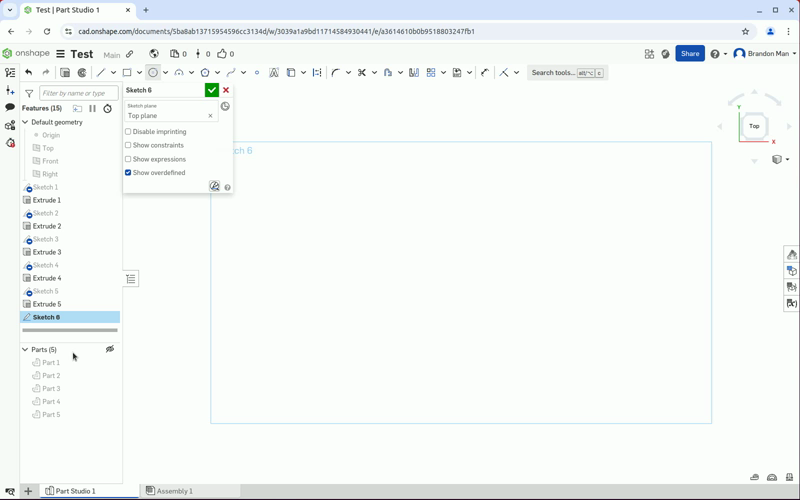
key_down(shift)
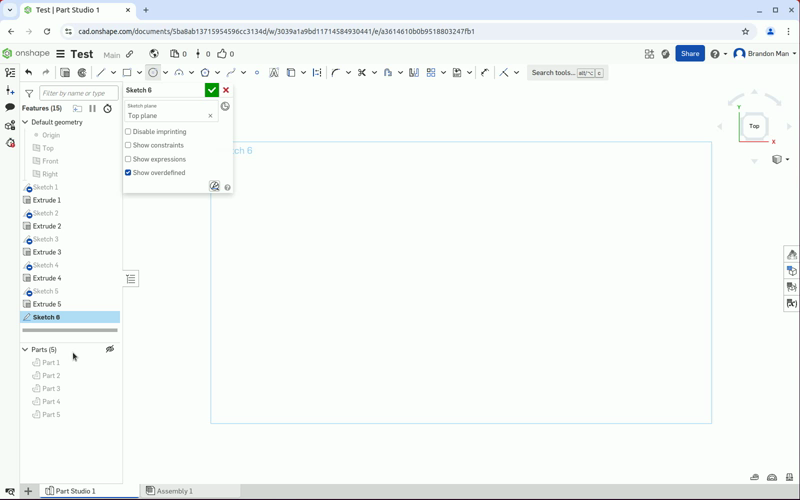
mouse_move(461, 282)
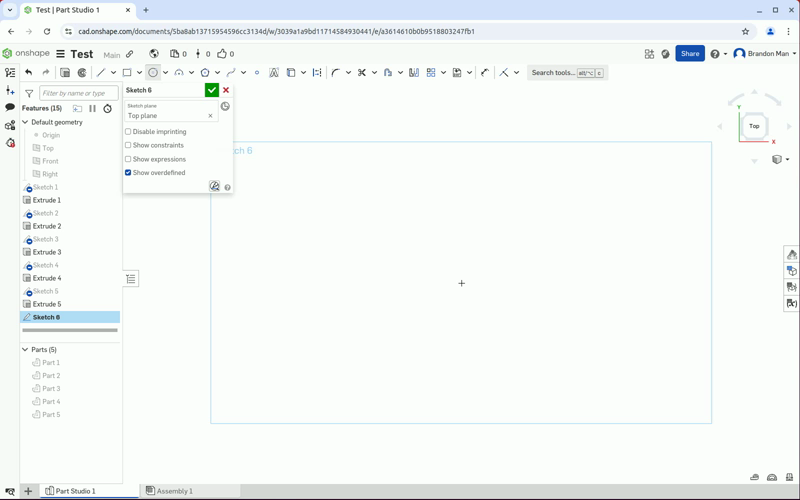
click(461, 282)
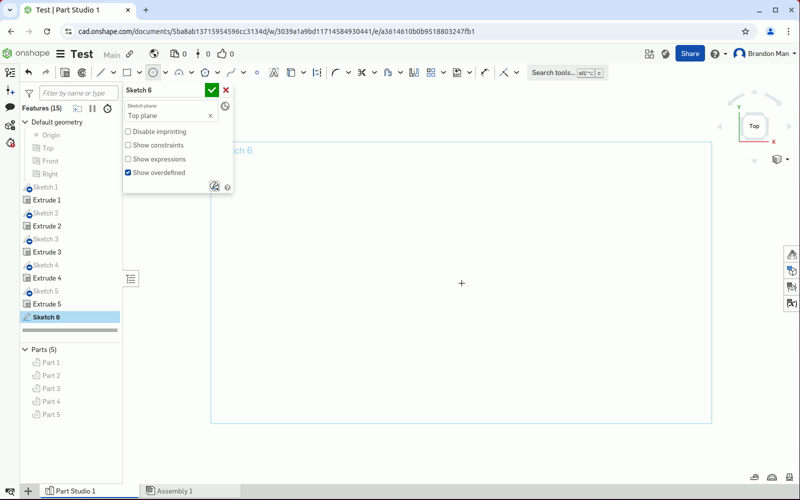
key_up(shift)
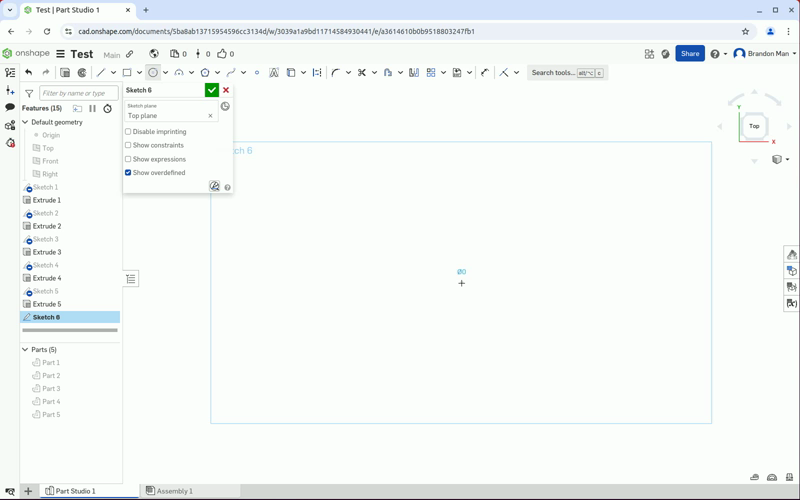
mouse_move(503, 282)
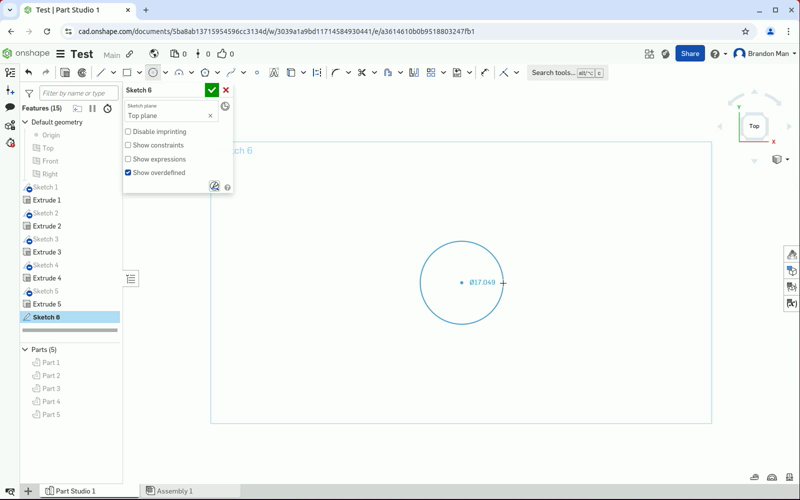
click(503, 282)
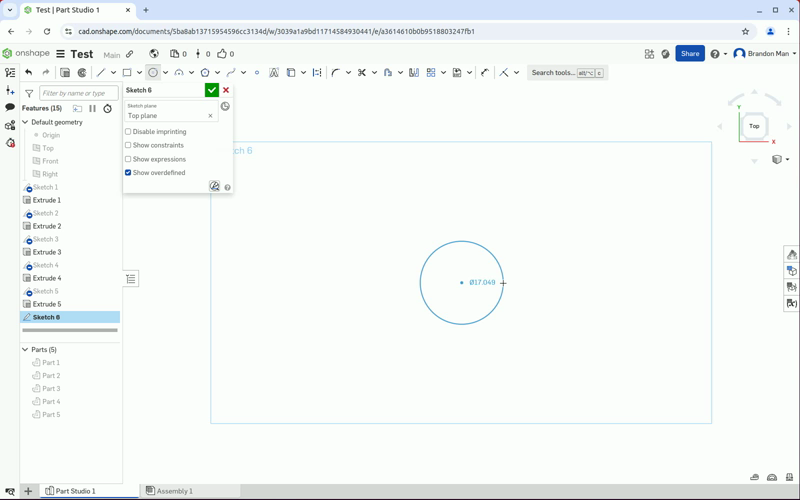
key(esc)
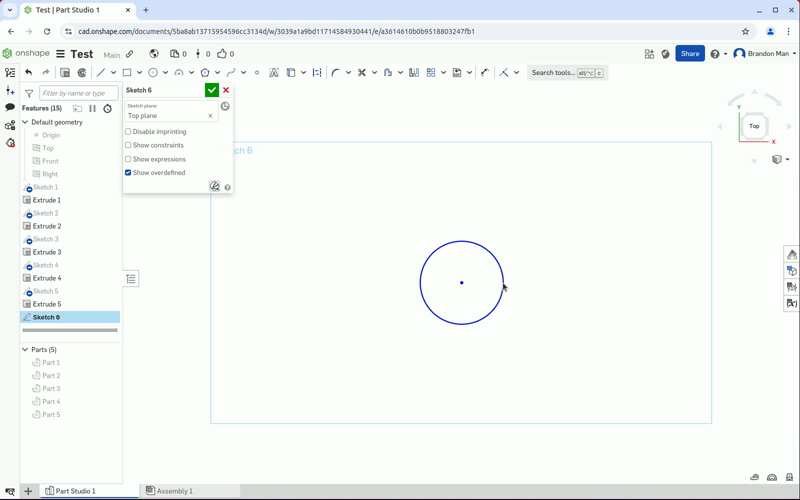
key(l)
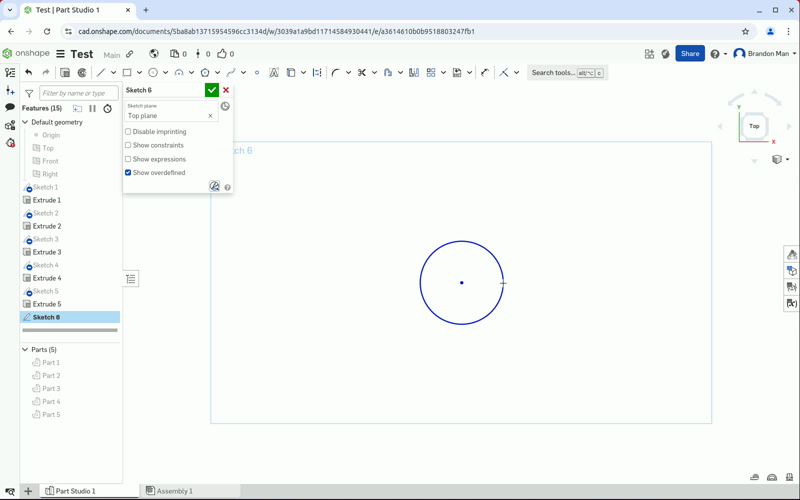
key_down(shift)
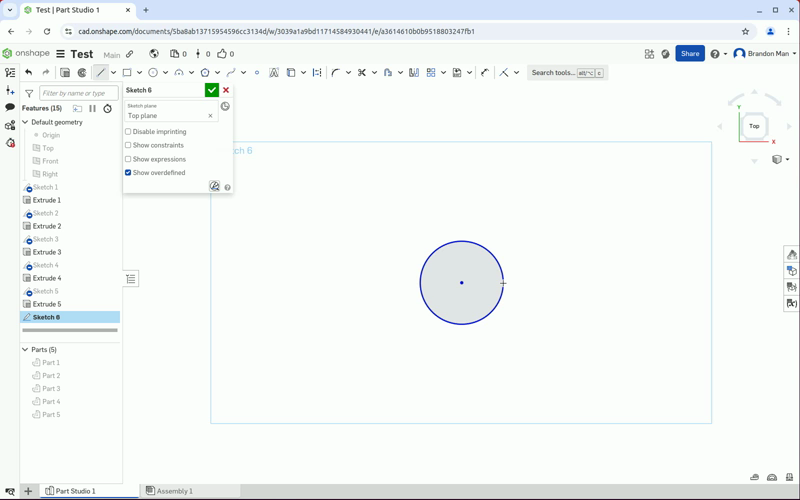
mouse_move(431, 294)
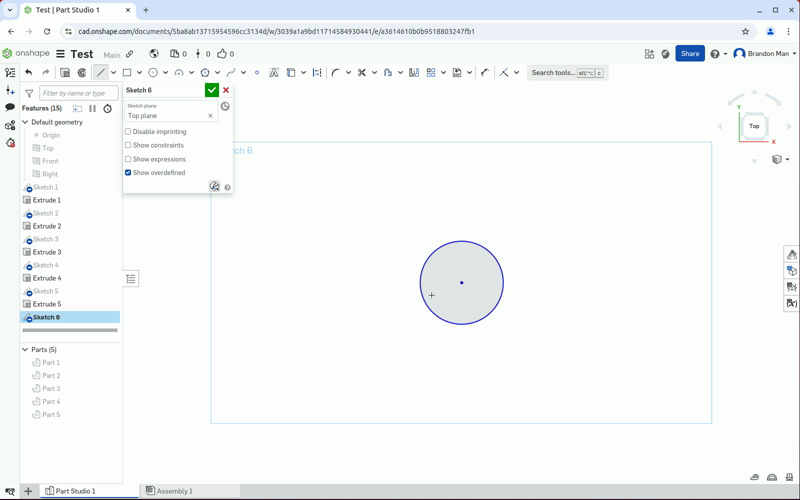
click(431, 294)
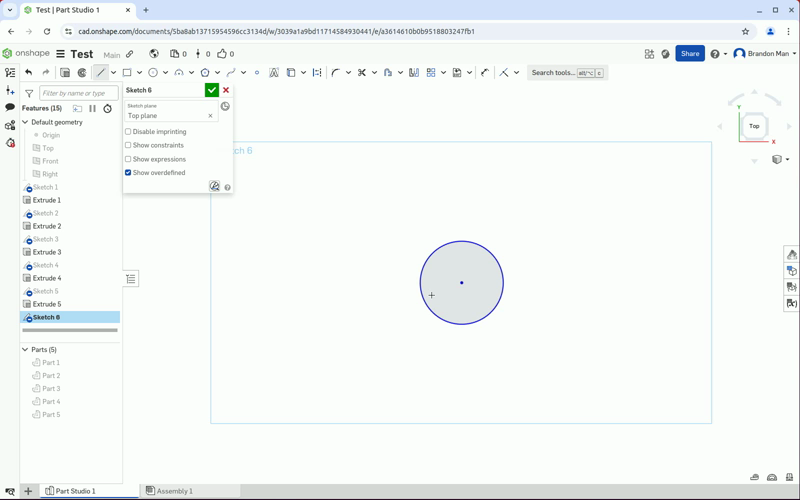
key_up(shift)
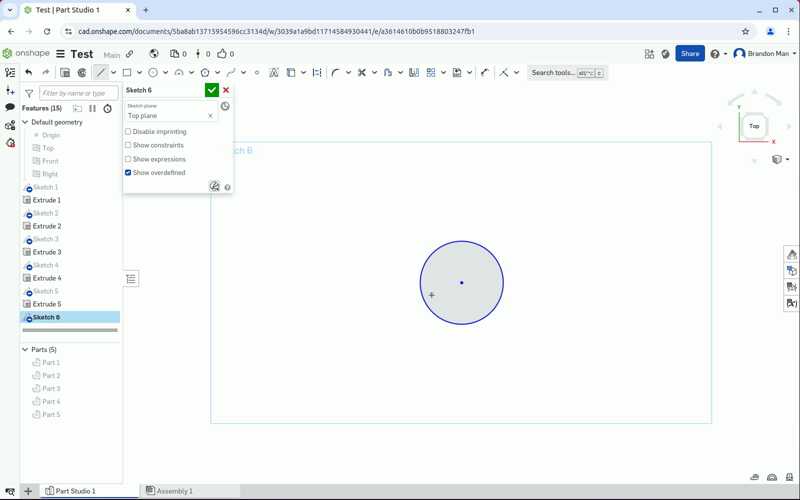
key_down(shift)
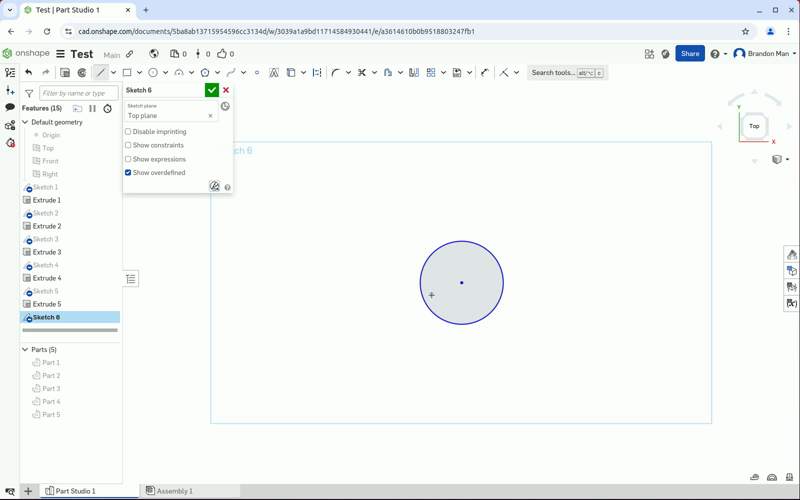
mouse_move(461, 294)
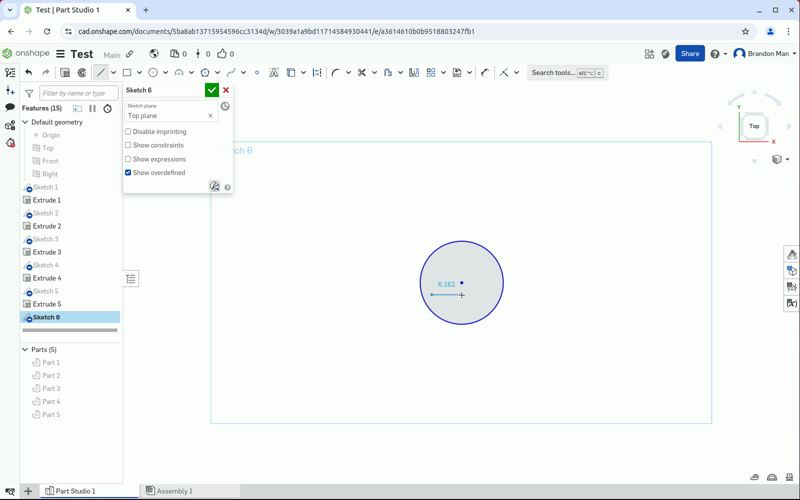
mouse_move(444, 294)
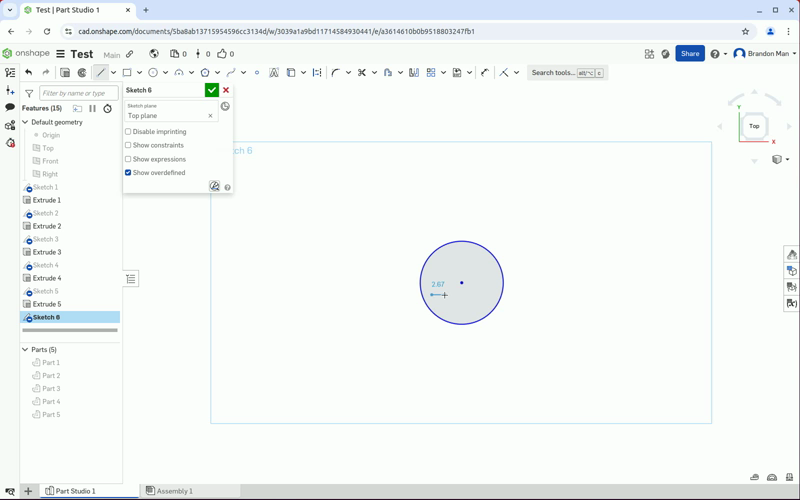
click(444, 294)
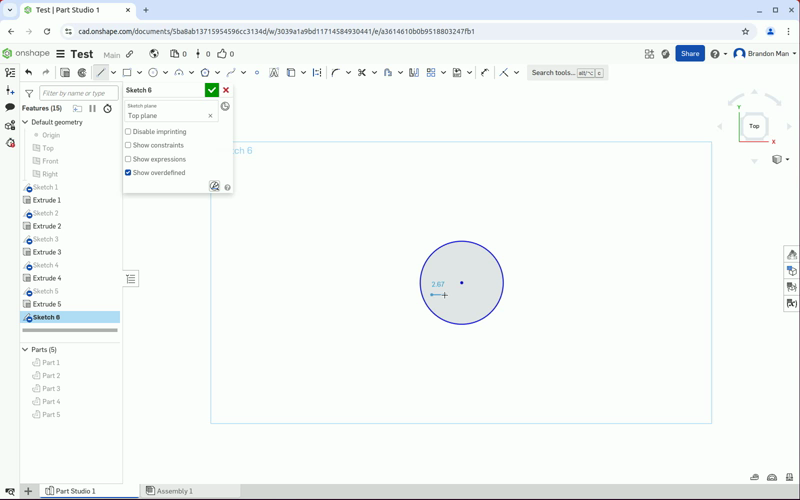
key_up(shift)
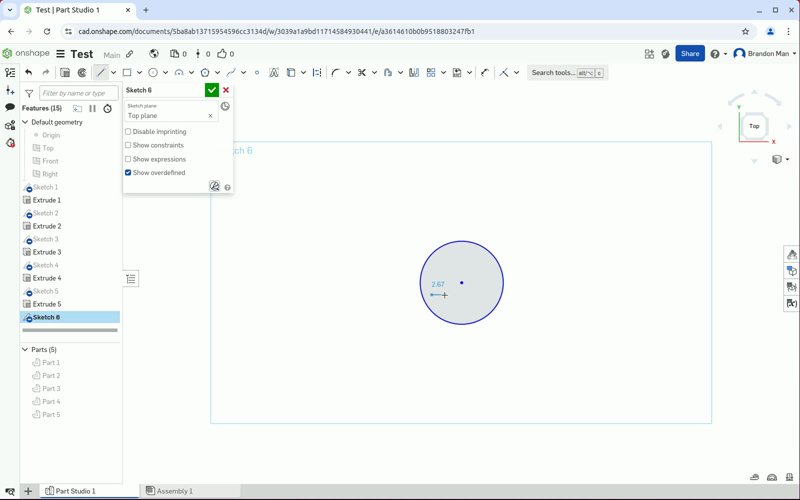
key(esc)
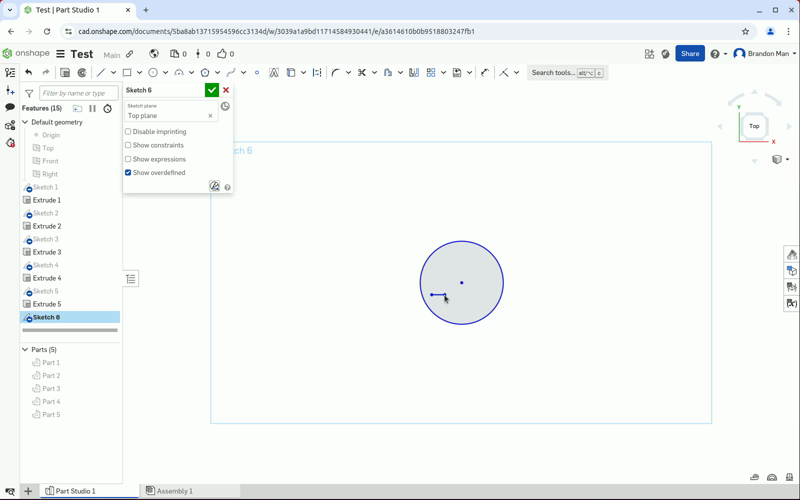
key(a)
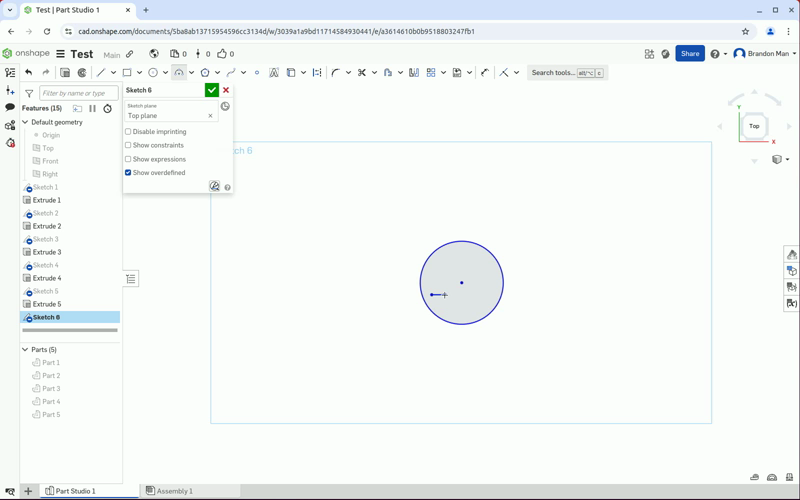
mouse_move(444, 294)
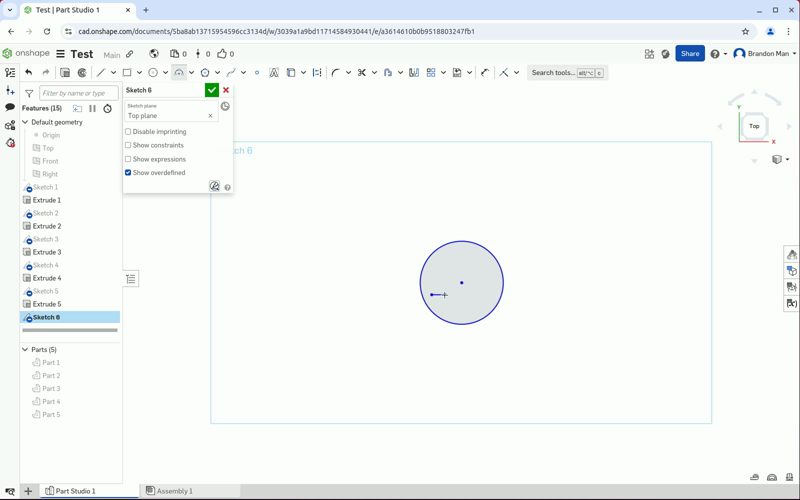
click(444, 294)
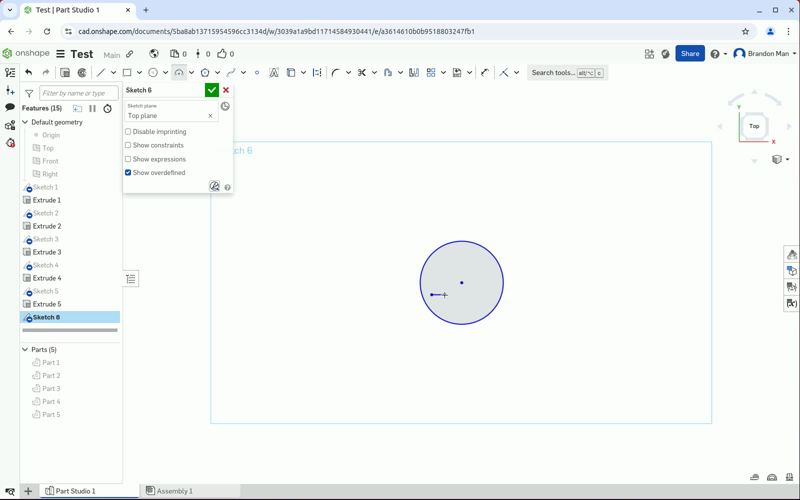
key_down(shift)
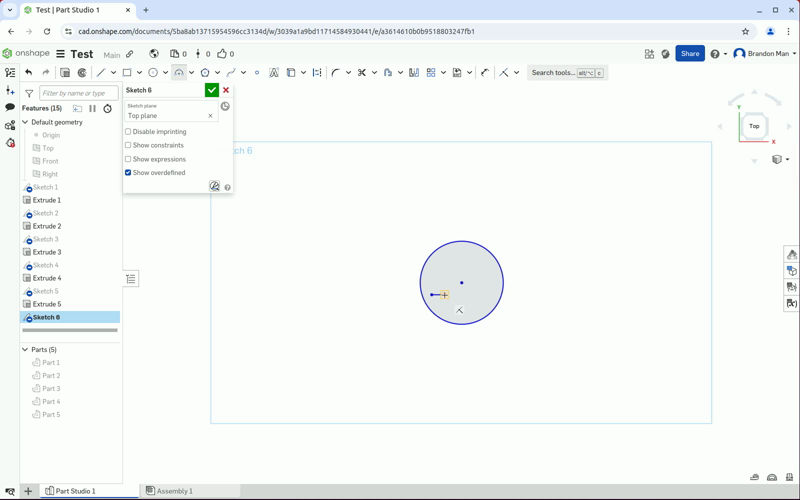
mouse_move(477, 294)
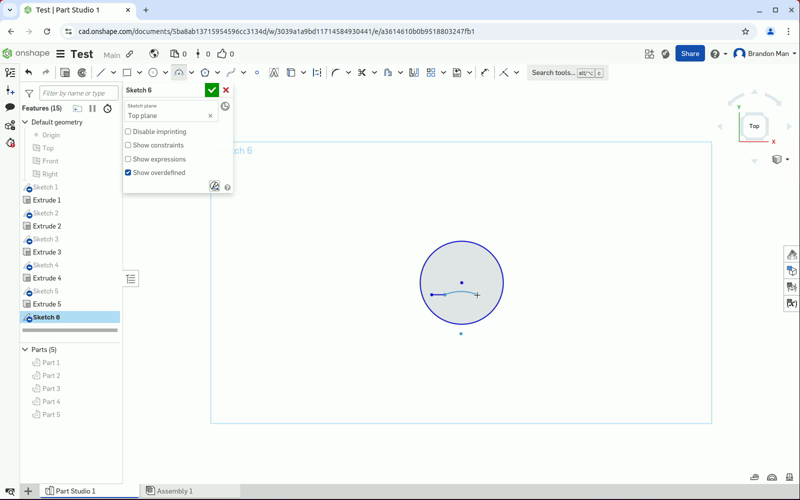
click(477, 294)
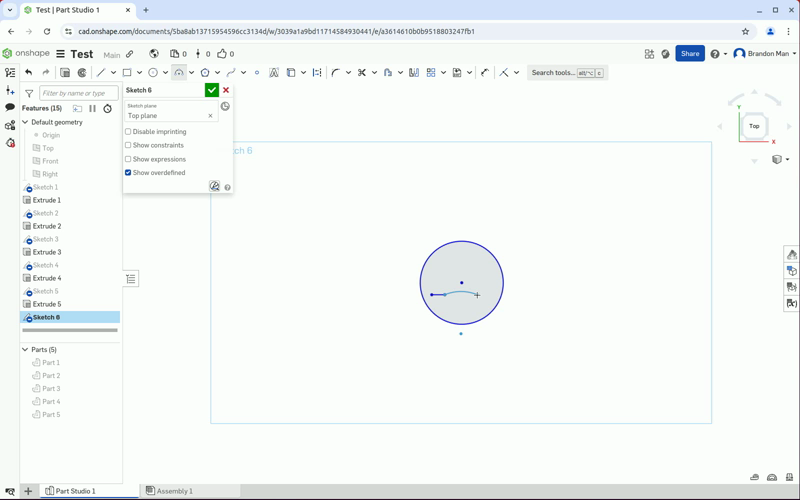
mouse_move(461, 303)
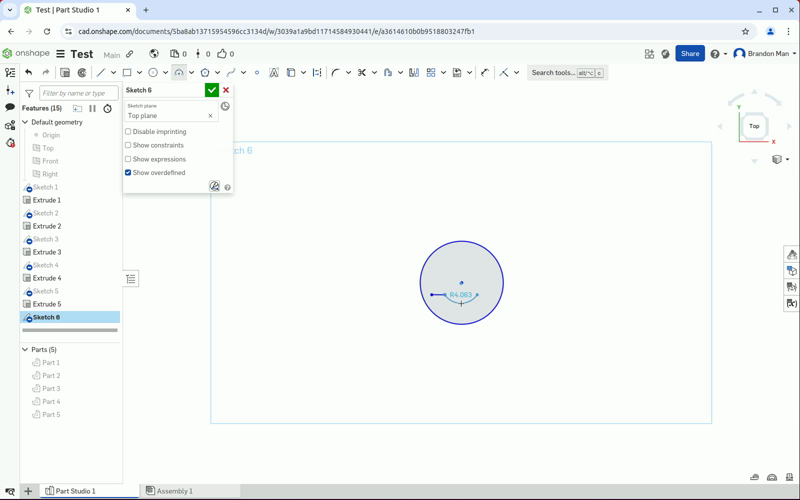
click(461, 303)
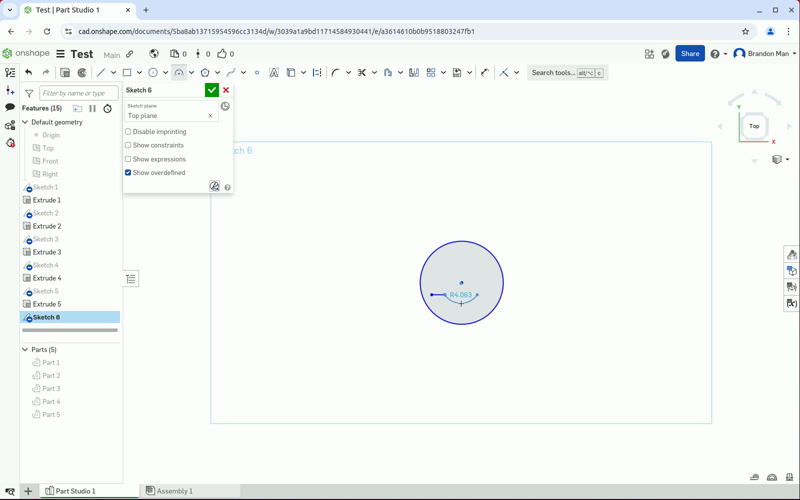
key_up(shift)
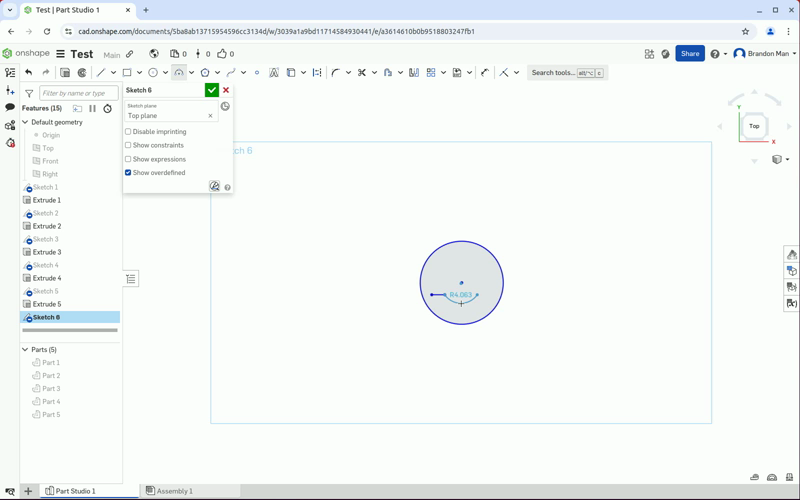
key(esc)
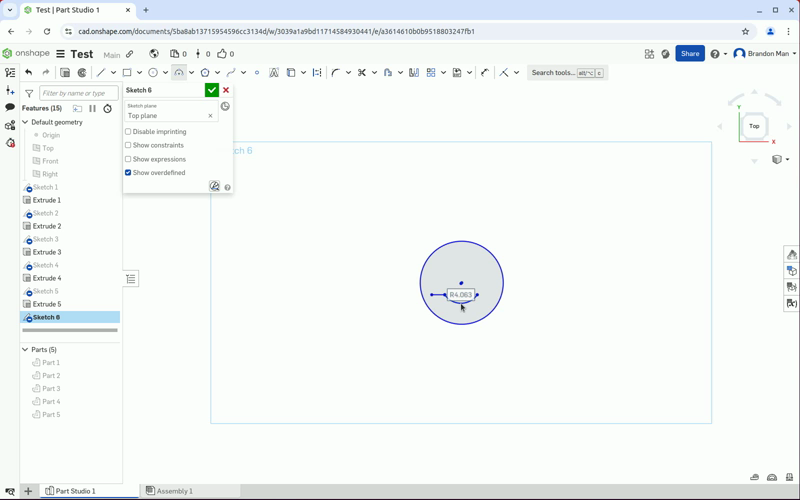
key(l)
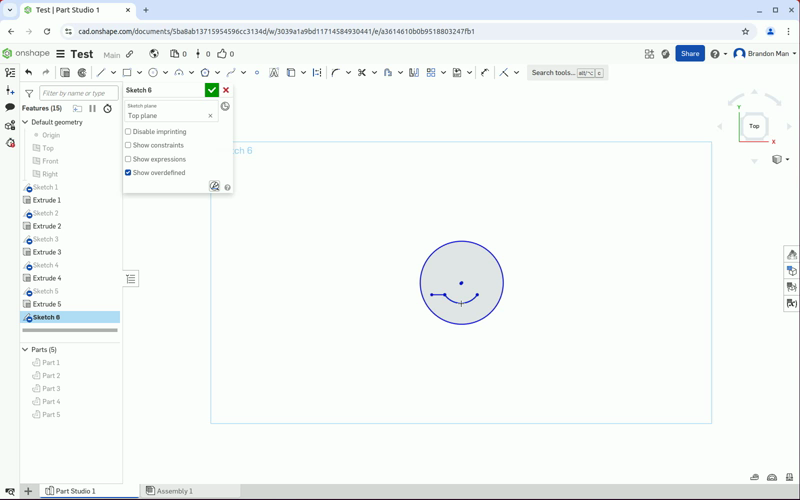
mouse_move(477, 294)
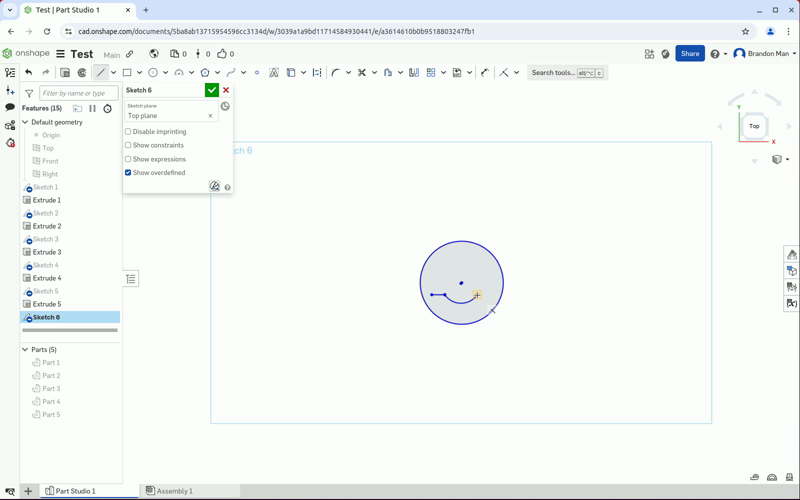
click(477, 294)
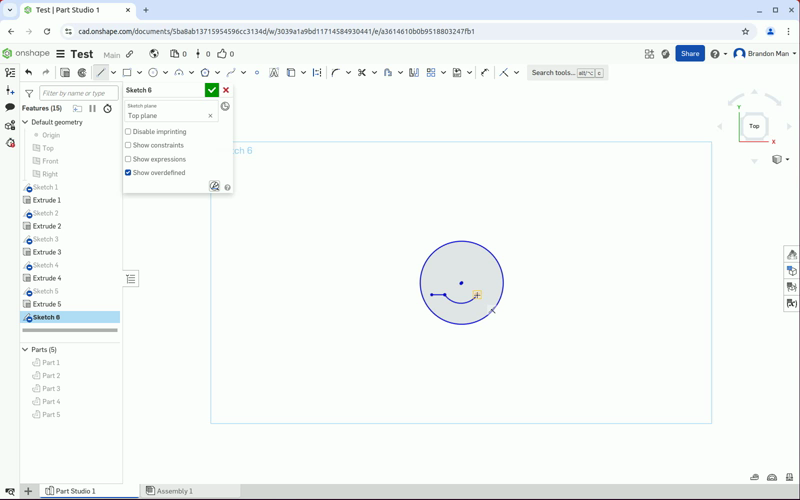
key_down(shift)
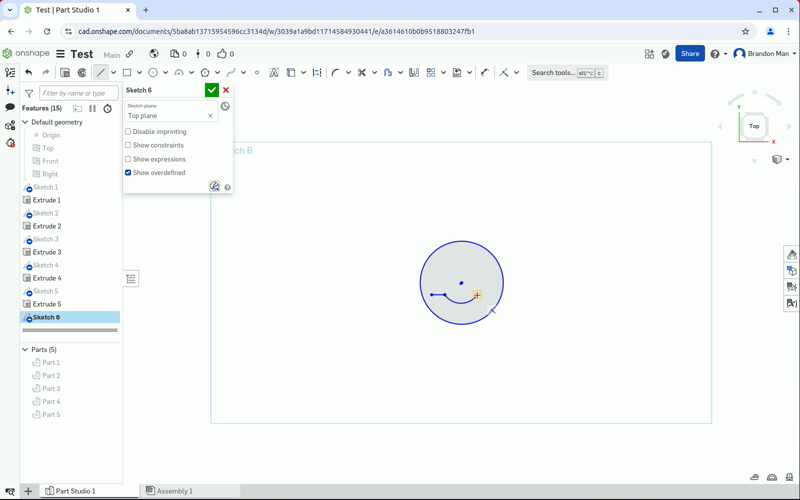
mouse_move(507, 294)
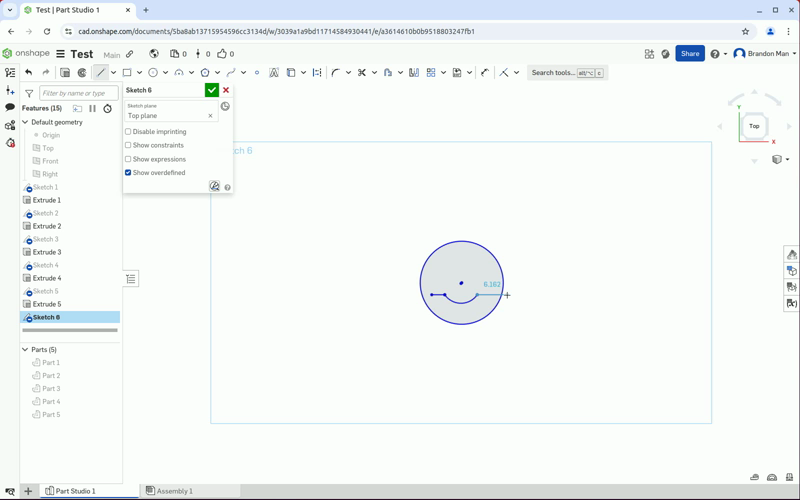
mouse_move(491, 294)
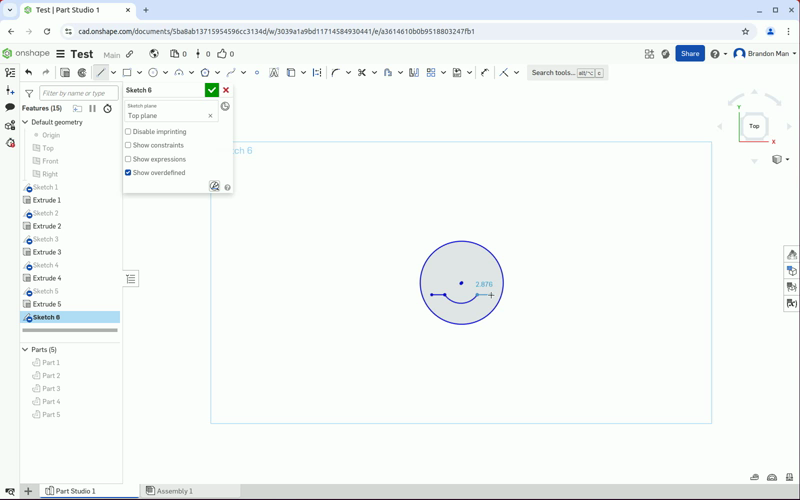
click(491, 294)
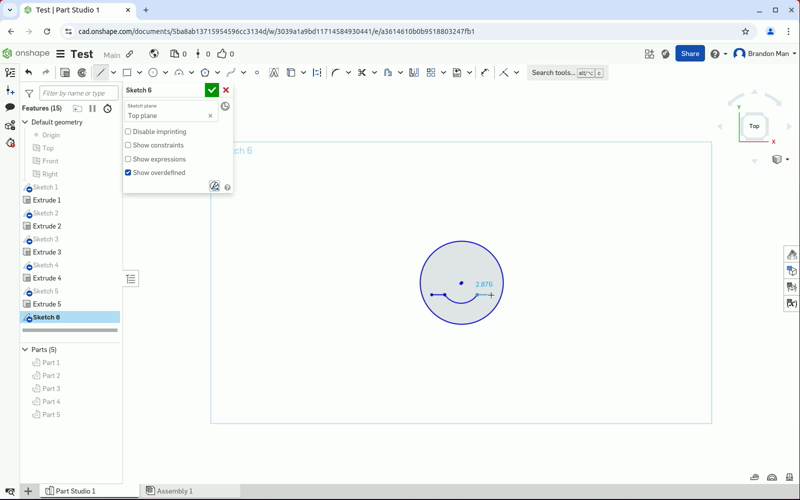
key_up(shift)
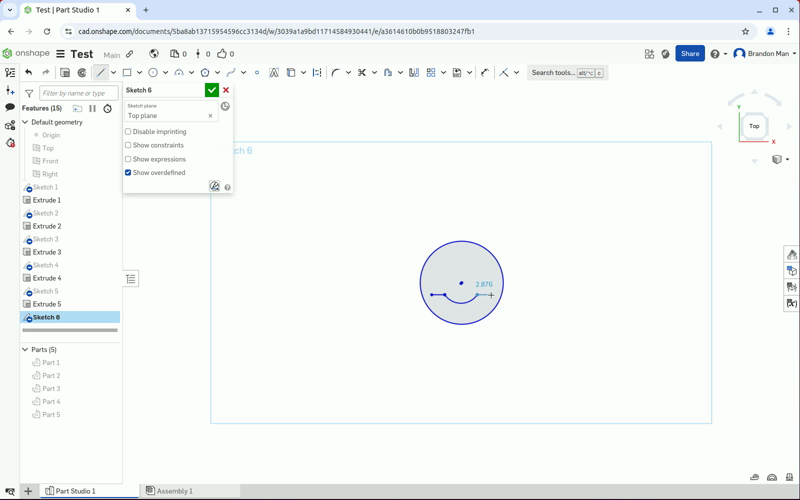
key_down(shift)
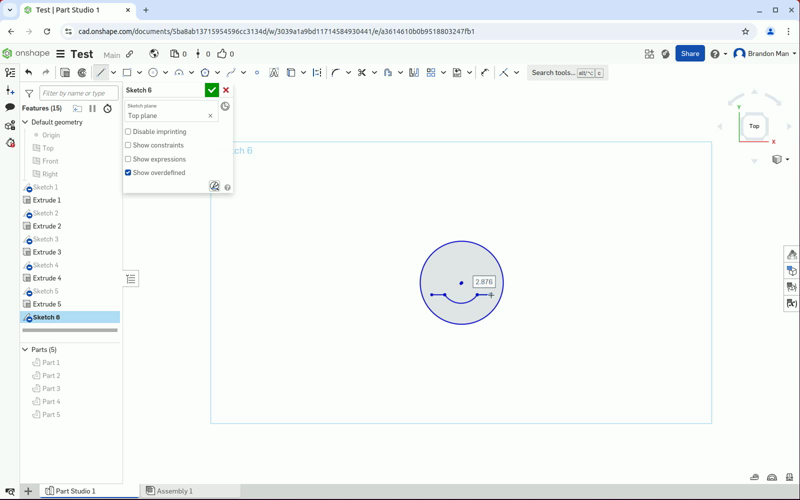
mouse_move(521, 294)
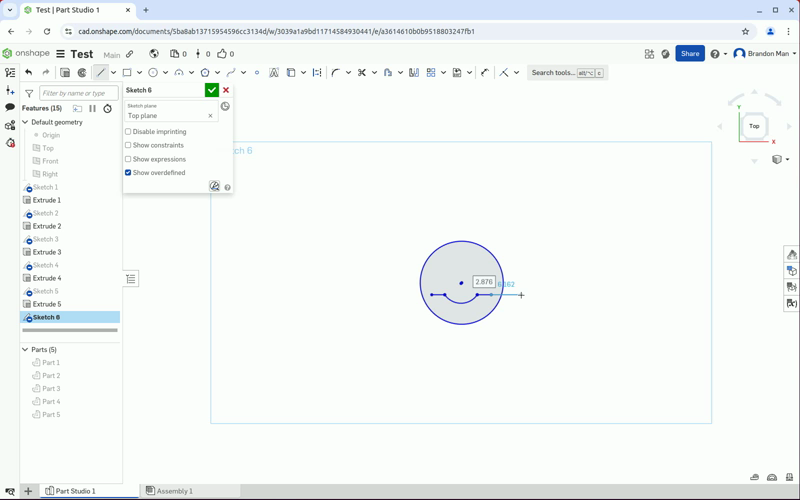
mouse_move(491, 270)
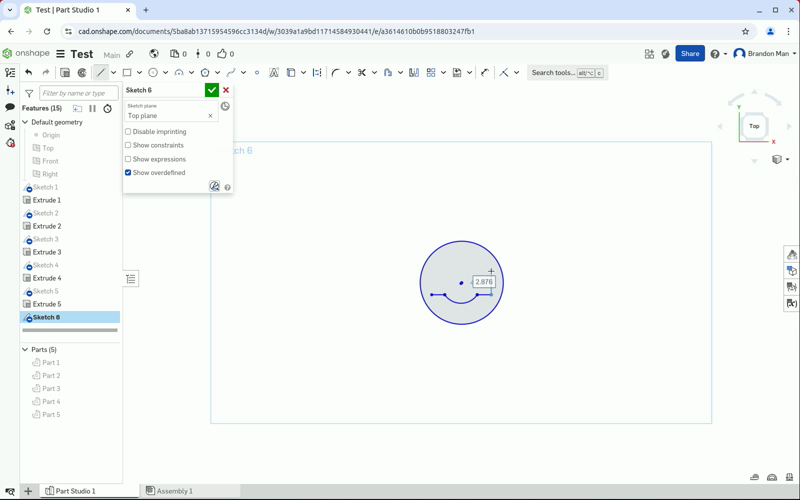
click(491, 270)
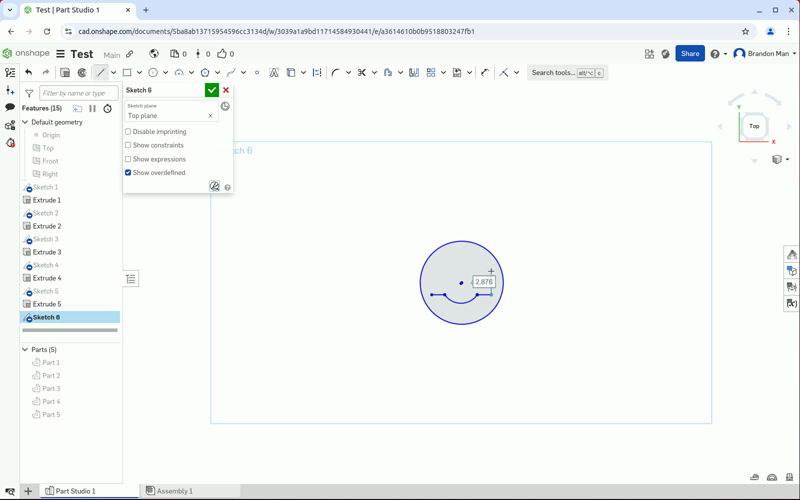
key_up(shift)
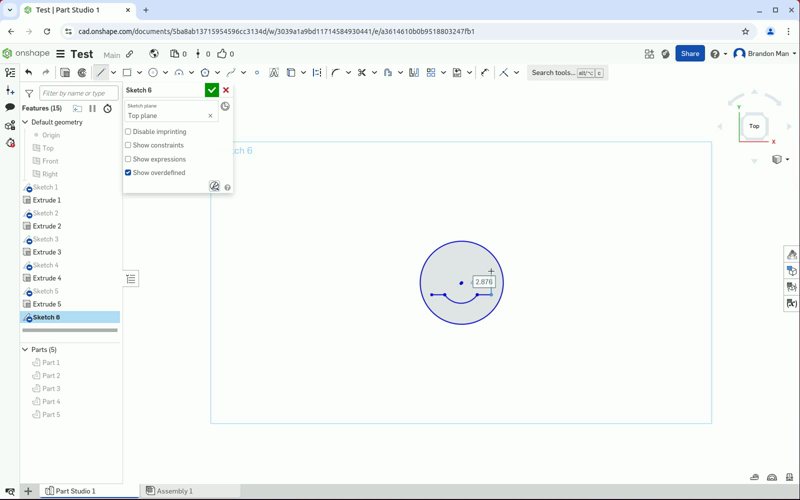
key_down(shift)
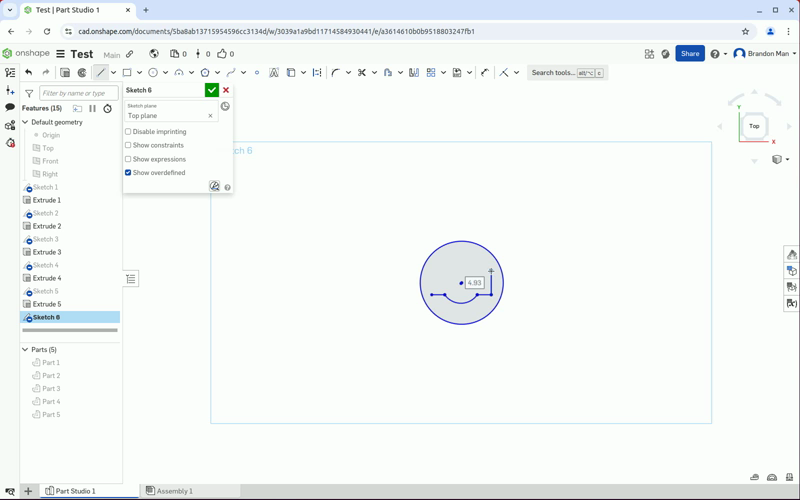
mouse_move(521, 270)
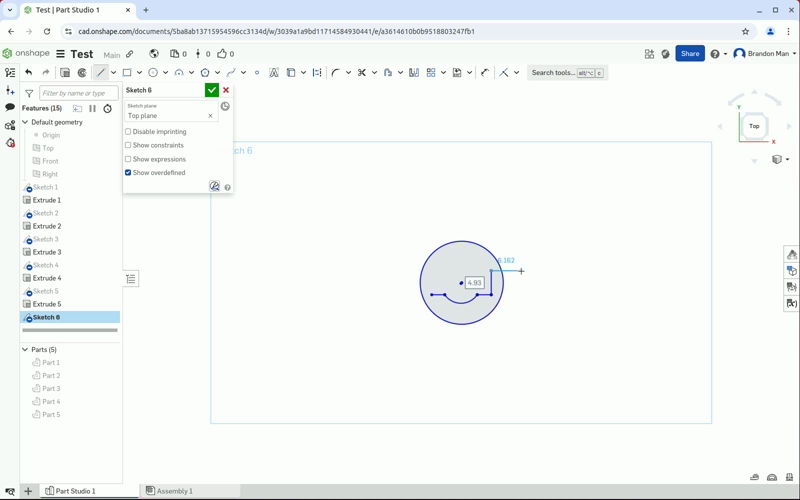
mouse_move(477, 270)
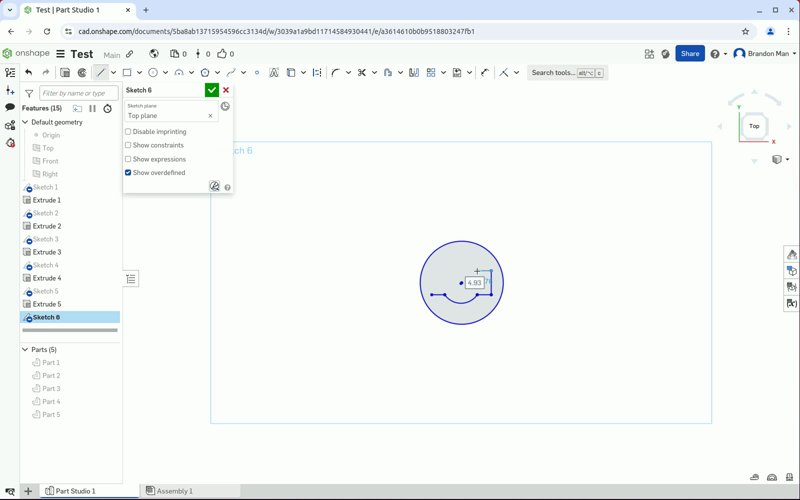
click(477, 270)
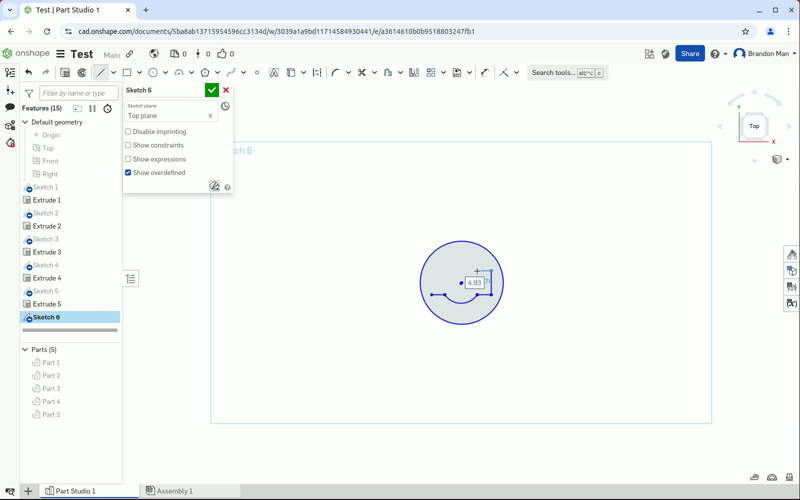
key_up(shift)
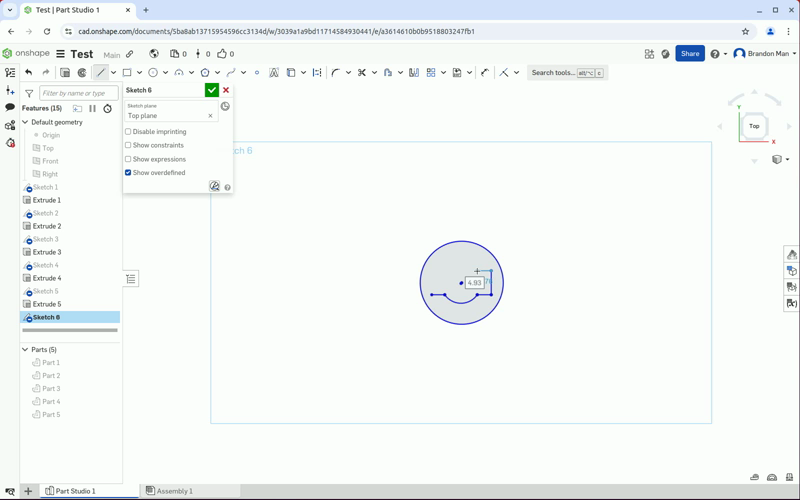
key(esc)
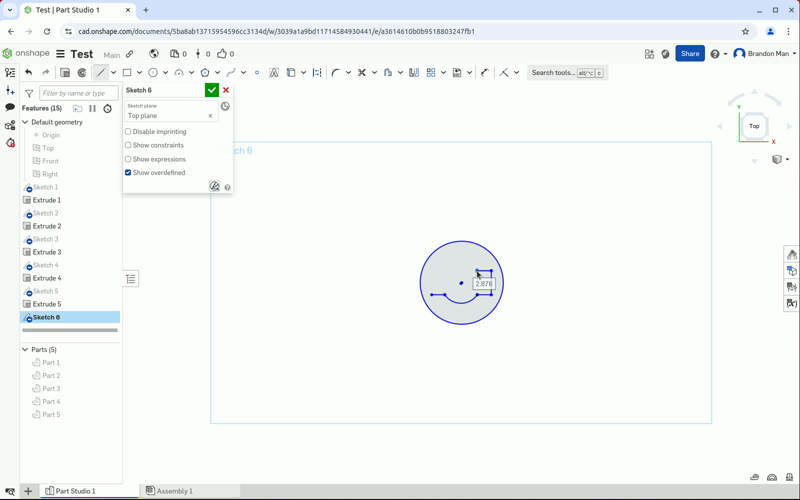
key(a)
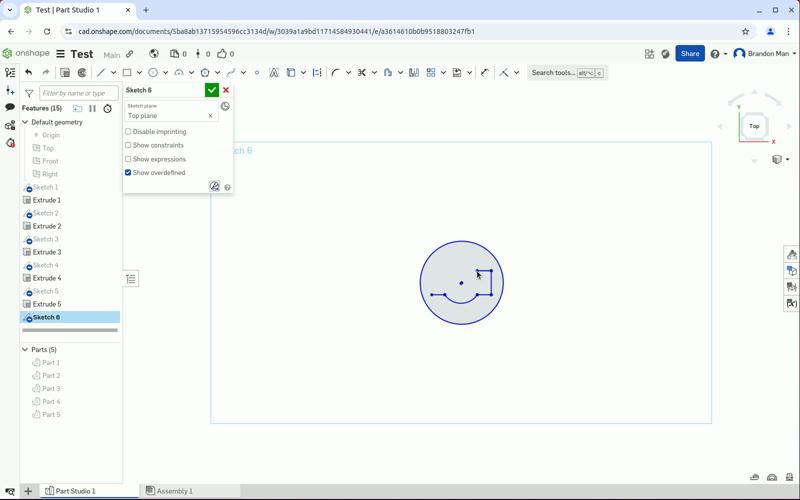
mouse_move(477, 270)
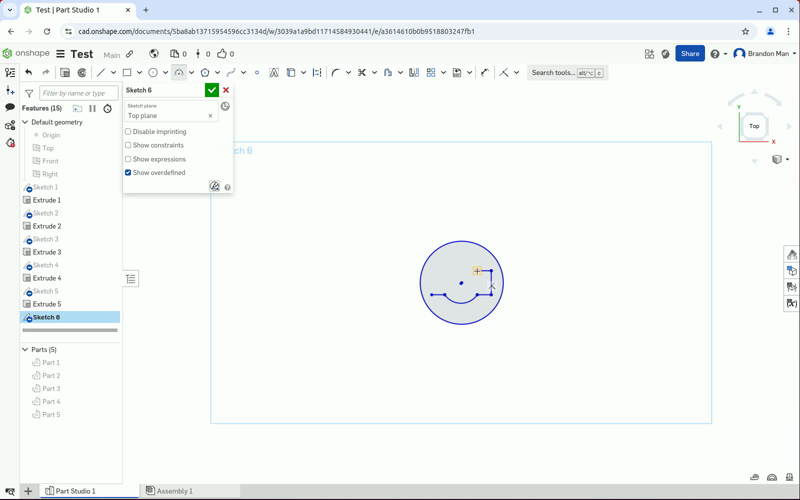
click(477, 270)
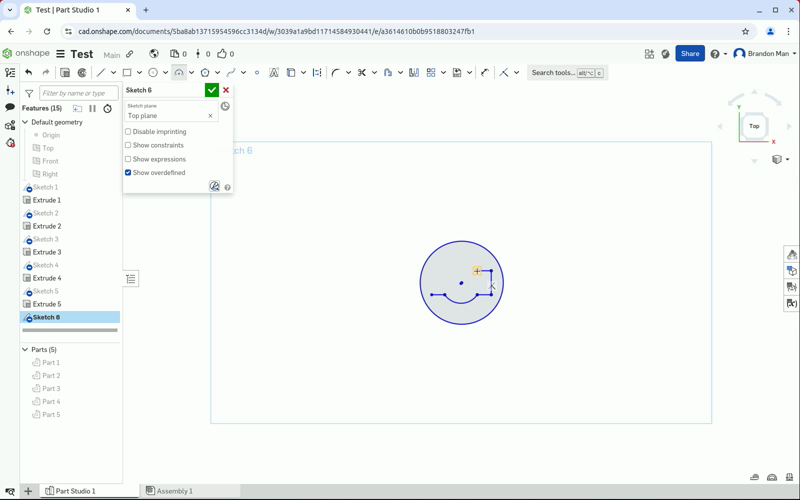
key_down(shift)
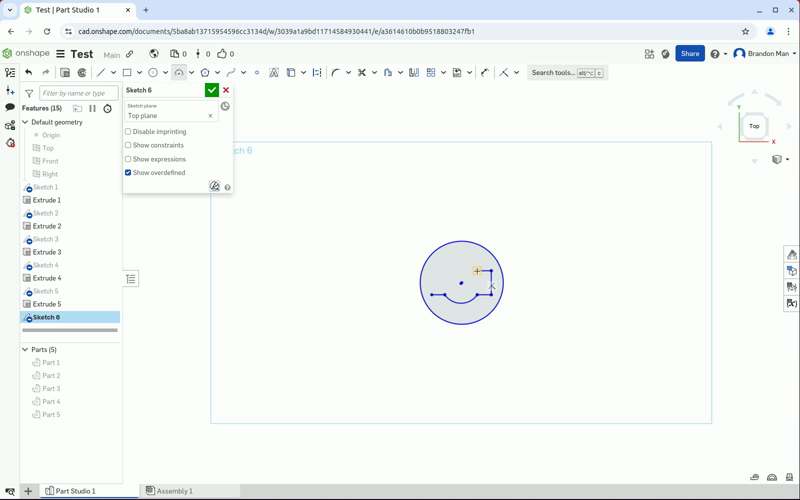
mouse_move(444, 270)
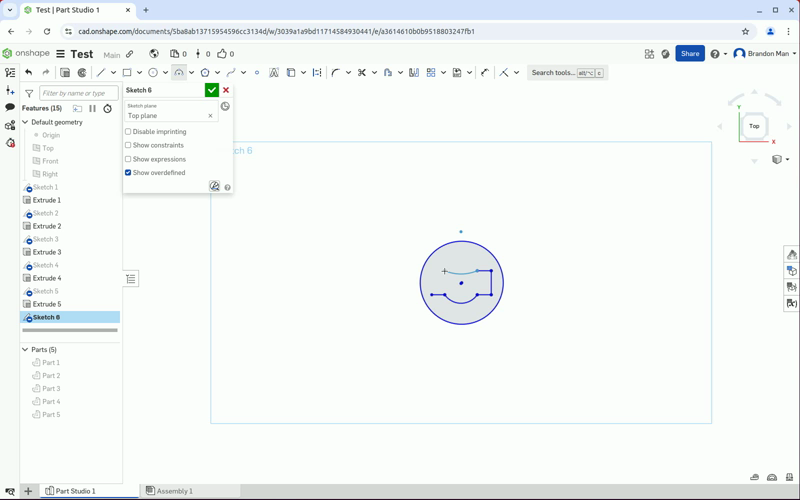
click(444, 270)
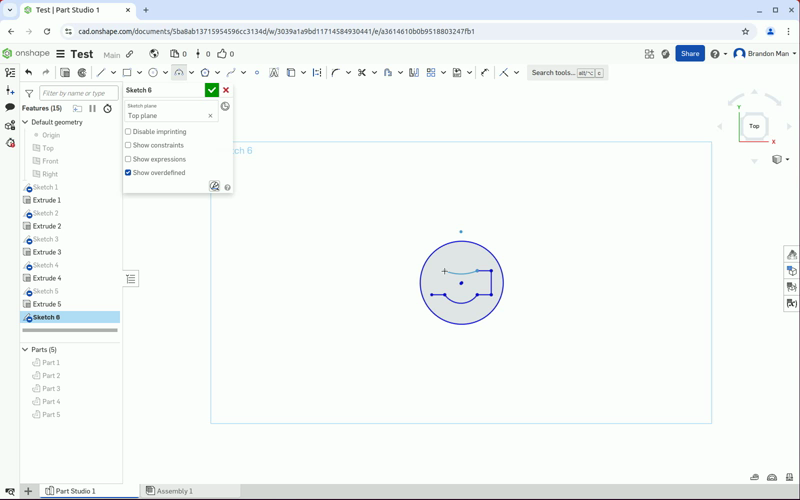
mouse_move(461, 262)
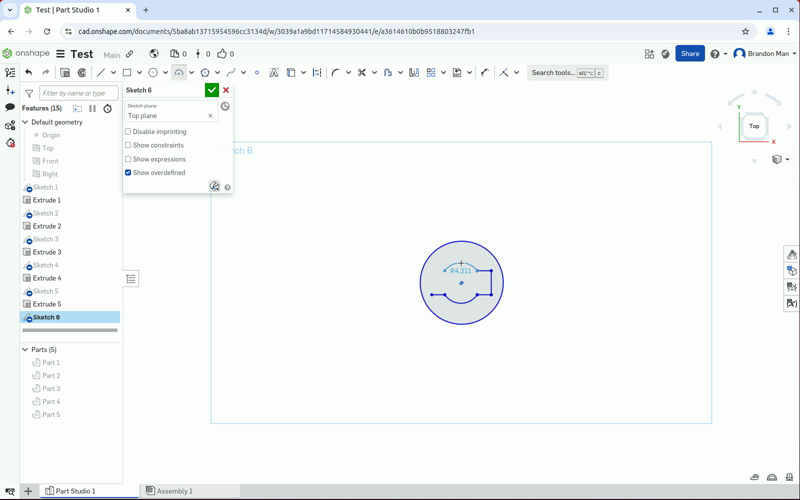
click(461, 262)
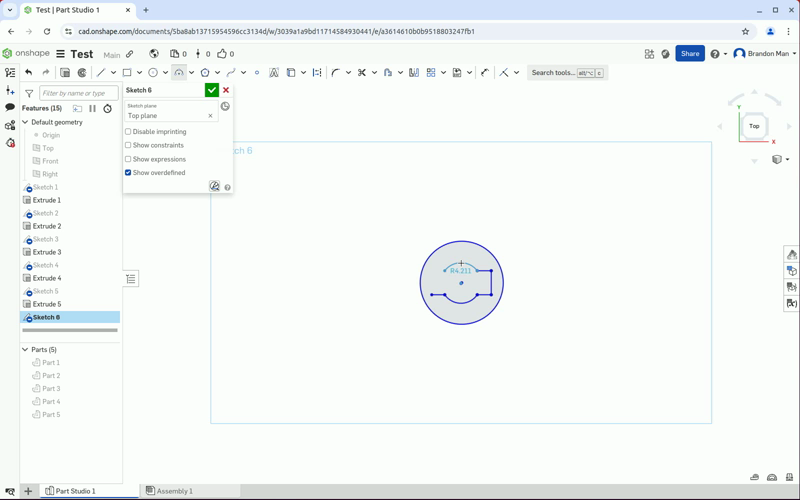
key_up(shift)
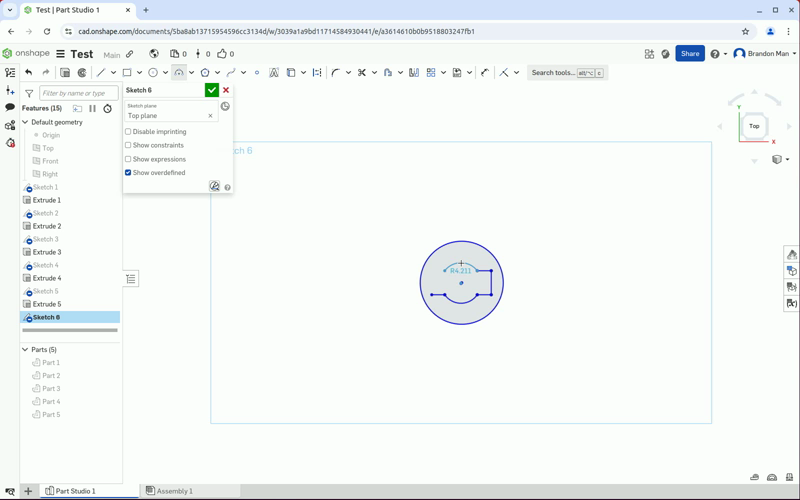
key(esc)
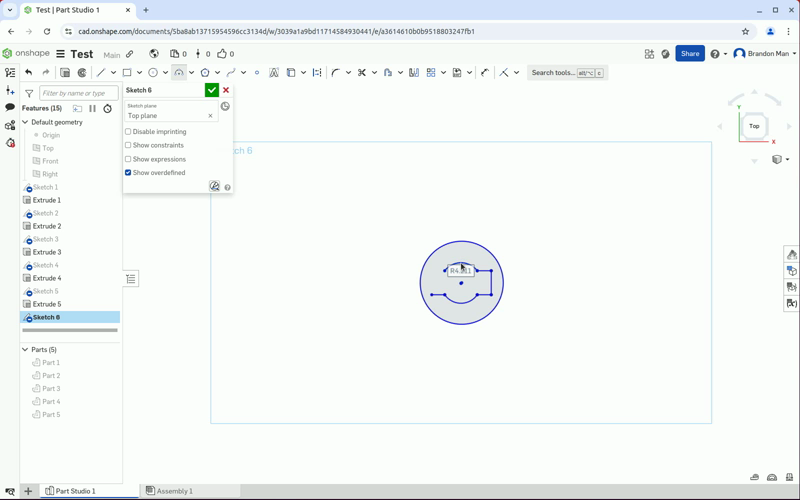
key(l)
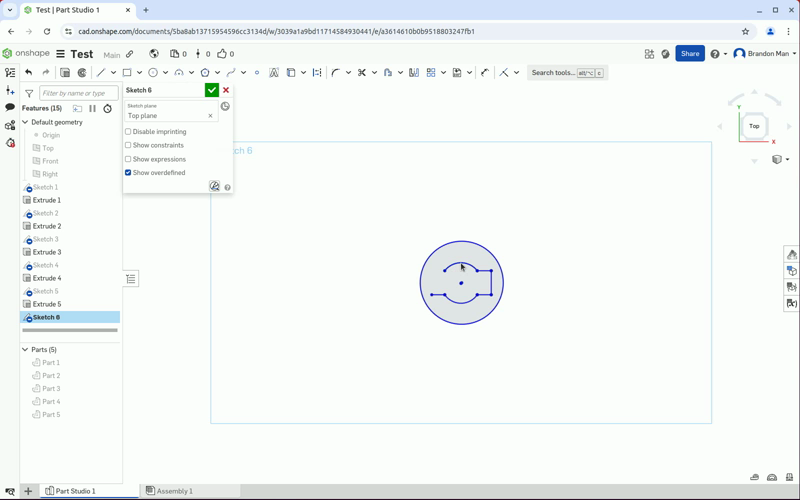
mouse_move(444, 270)
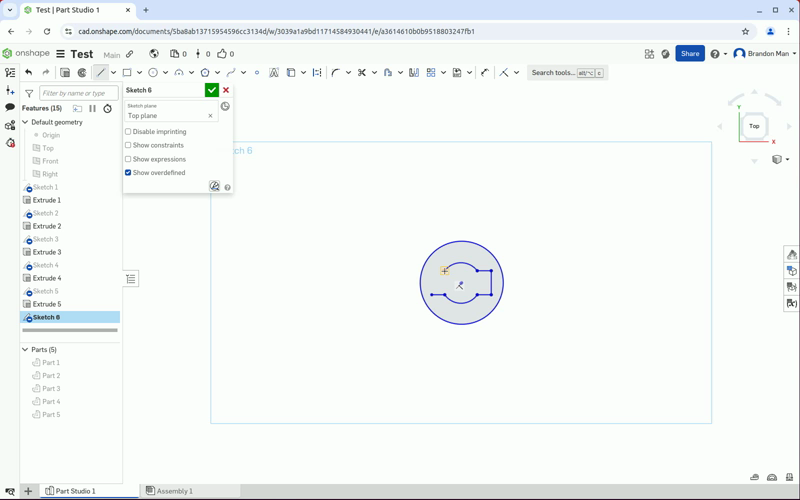
click(444, 270)
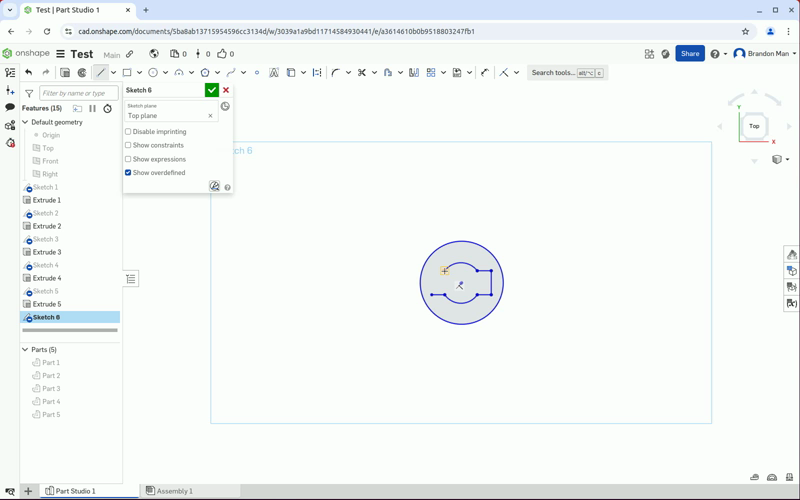
key_down(shift)
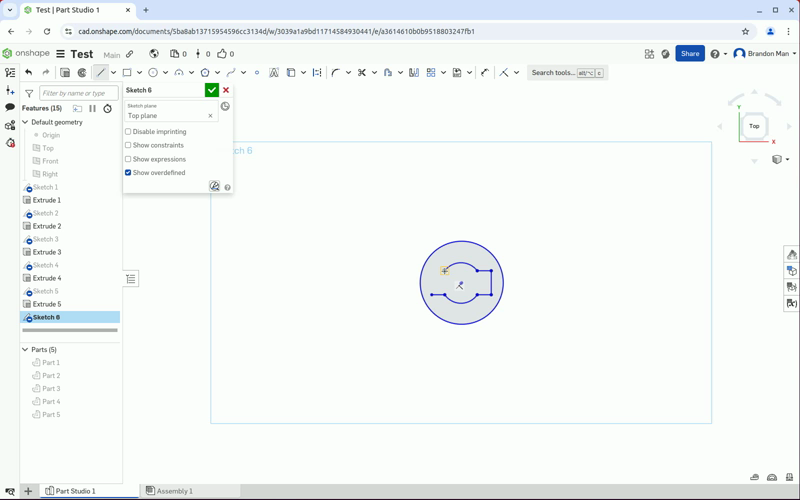
mouse_move(474, 270)
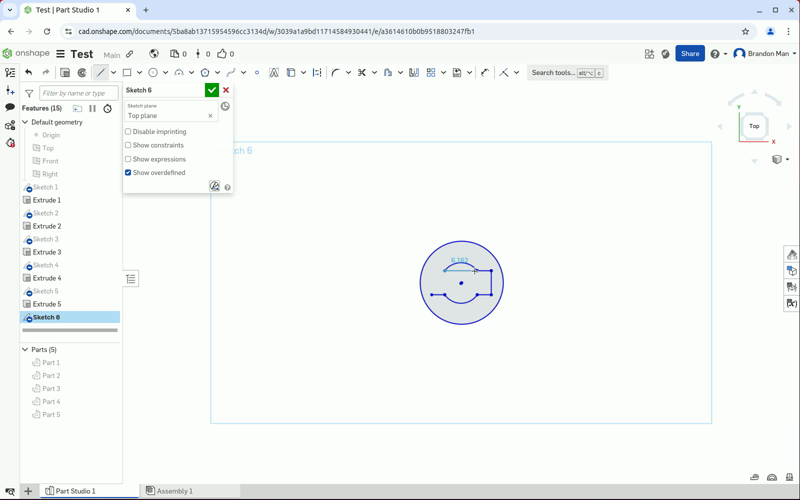
mouse_move(431, 270)
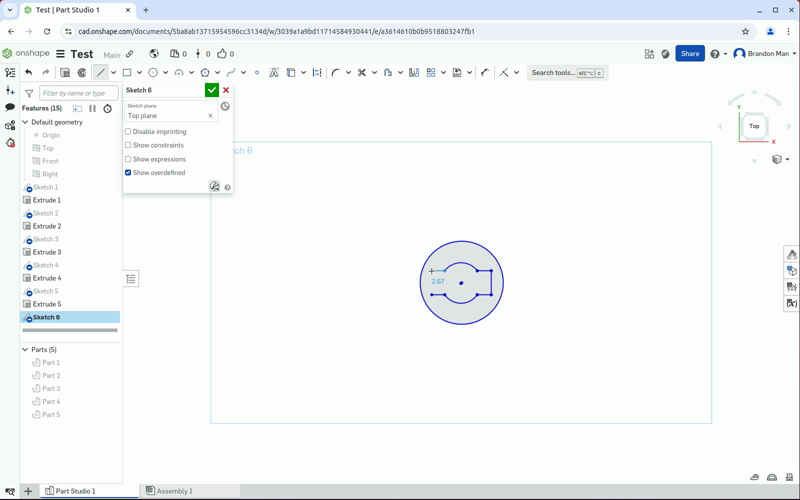
click(431, 270)
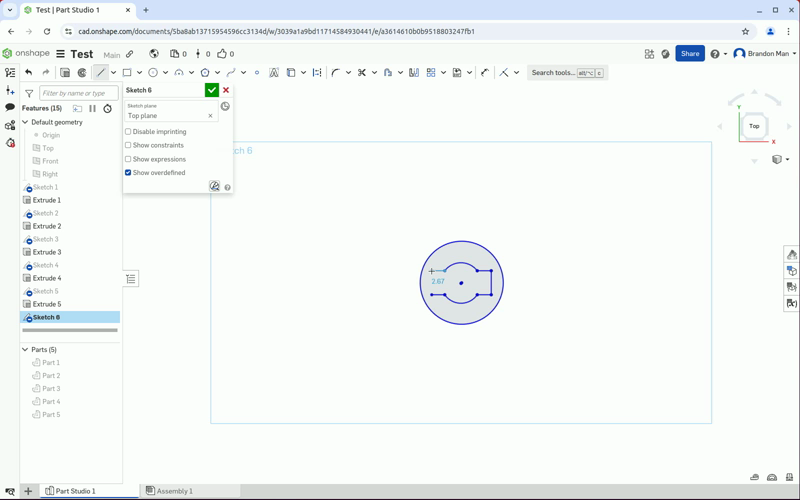
key_up(shift)
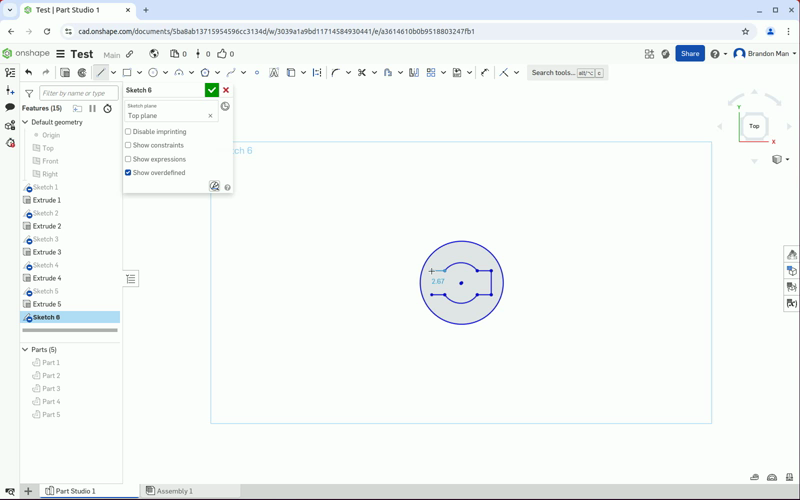
mouse_move(461, 270)
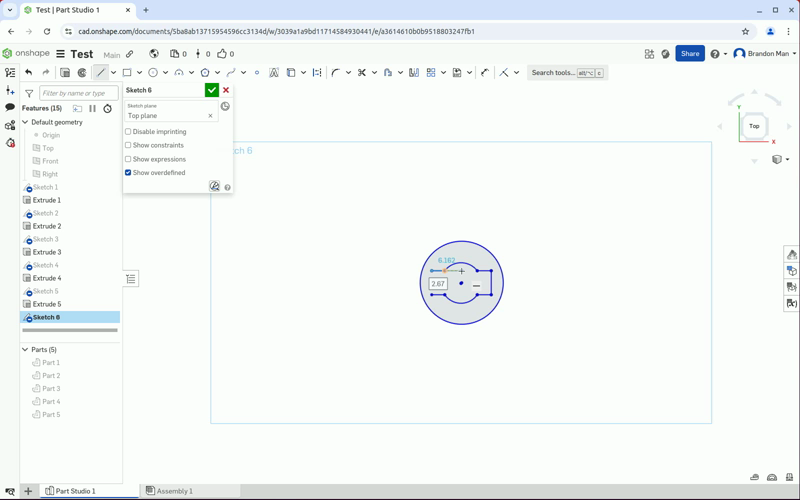
key_down(shift)
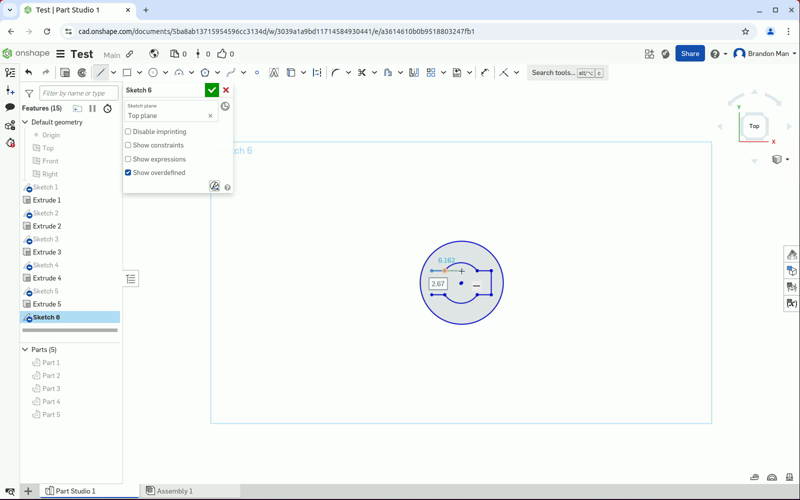
mouse_move(431, 294)
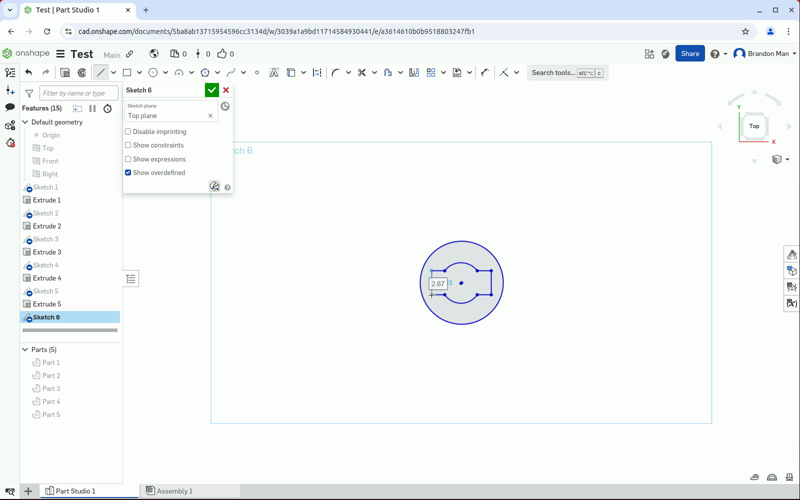
key_up(shift)
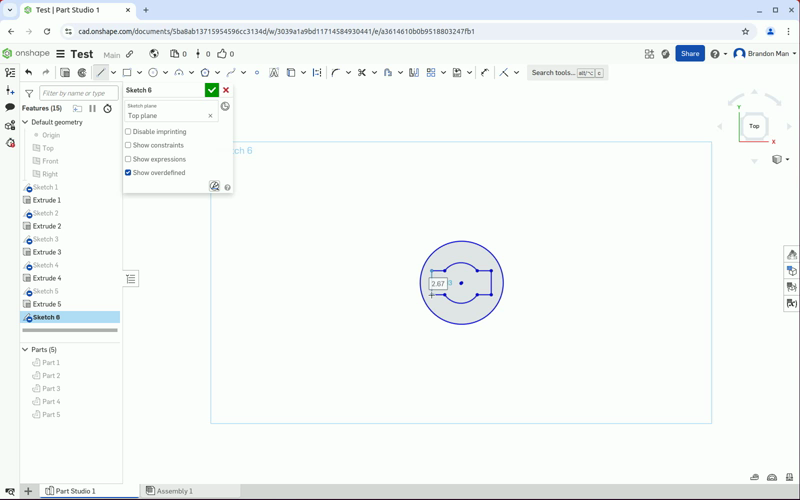
click(431, 294)
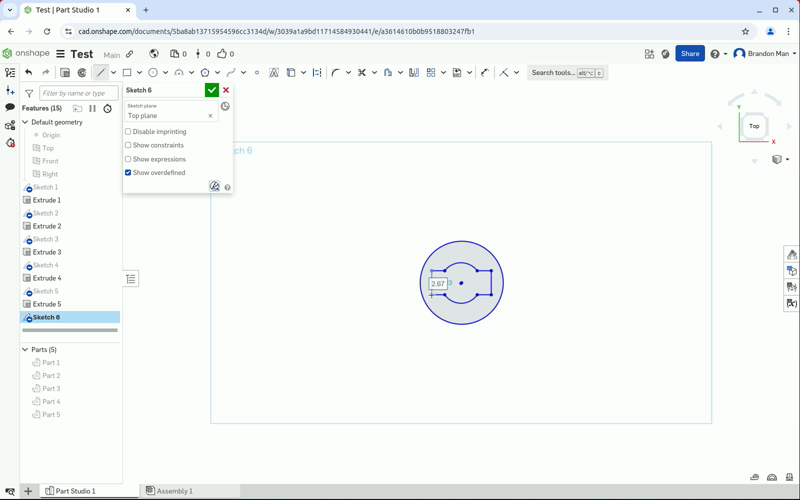
key(esc)
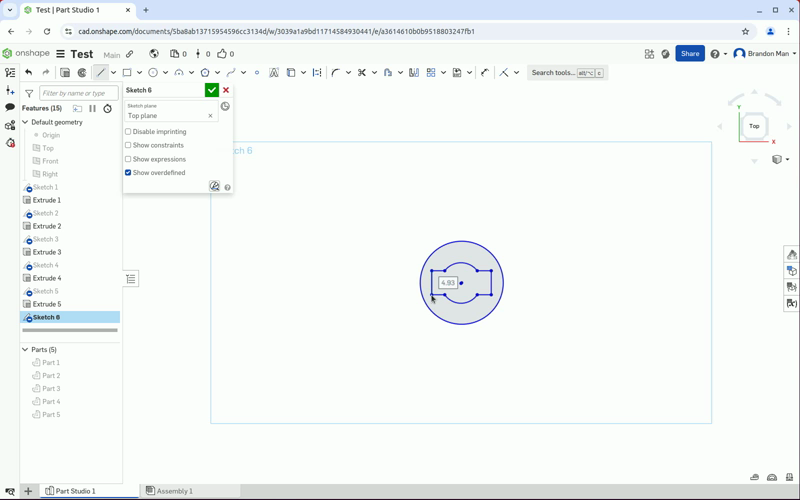
mouse_move(462, 251)
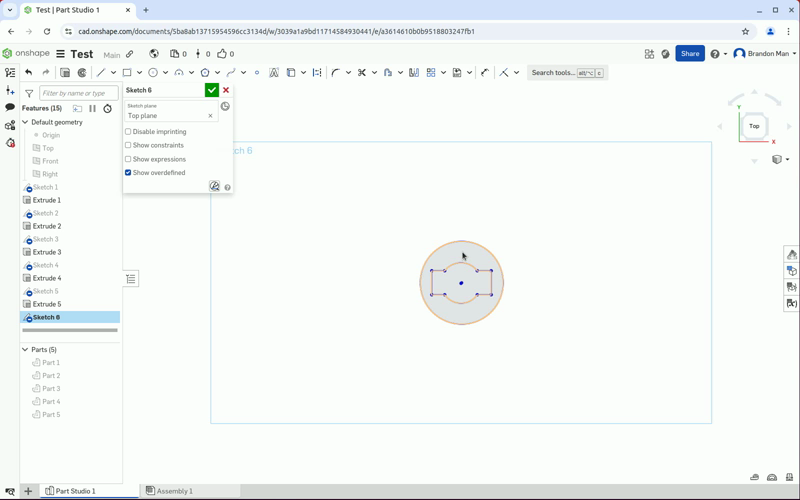
click(462, 251)
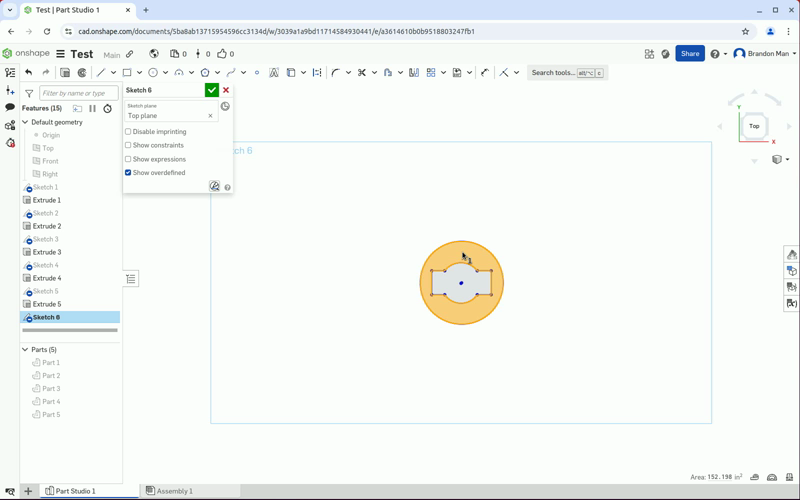
mouse_move(73, 352)
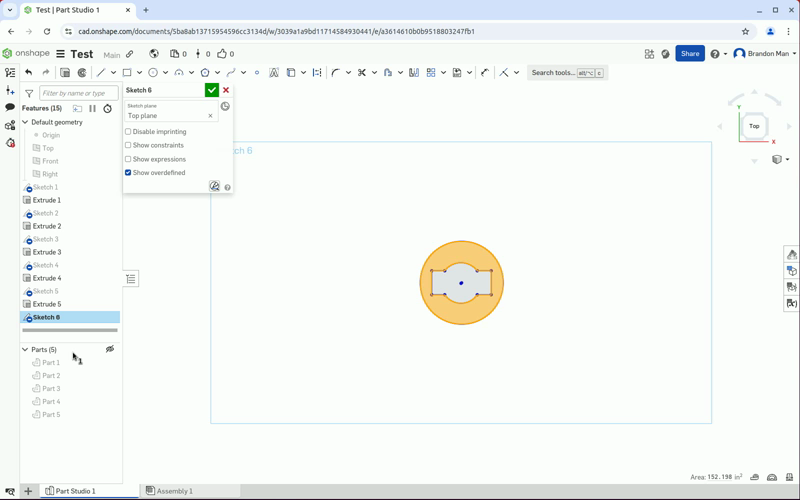
key(shift+y)
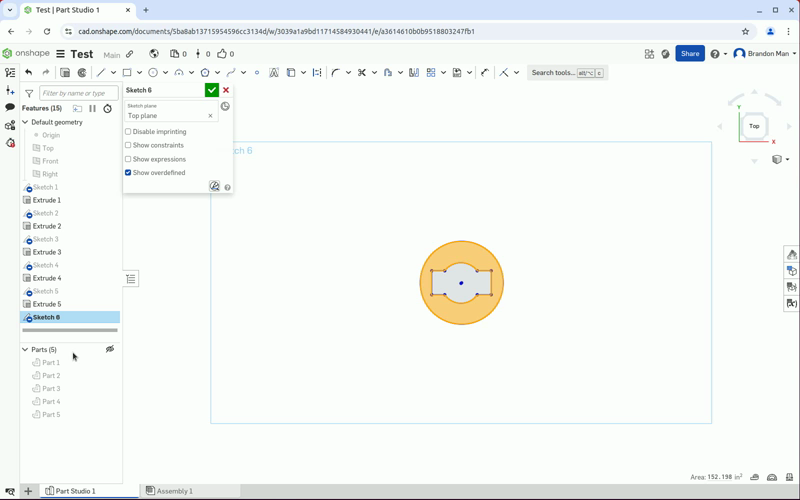
key(shift+e)
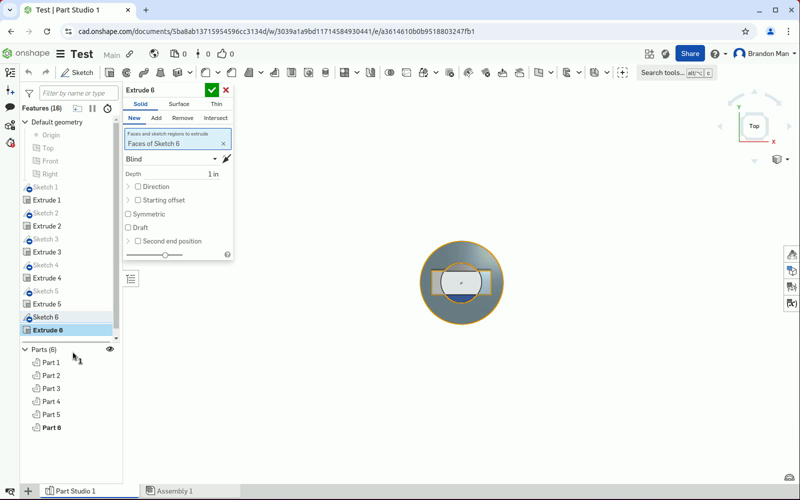
mouse_move(143, 106)
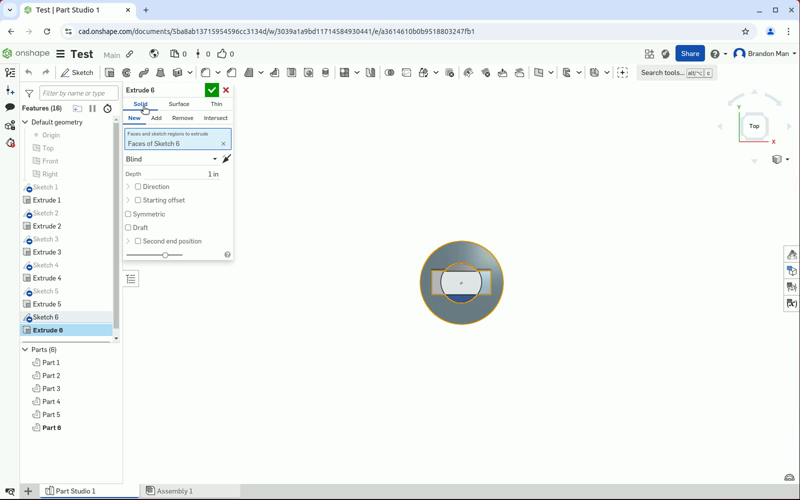
click(143, 106)
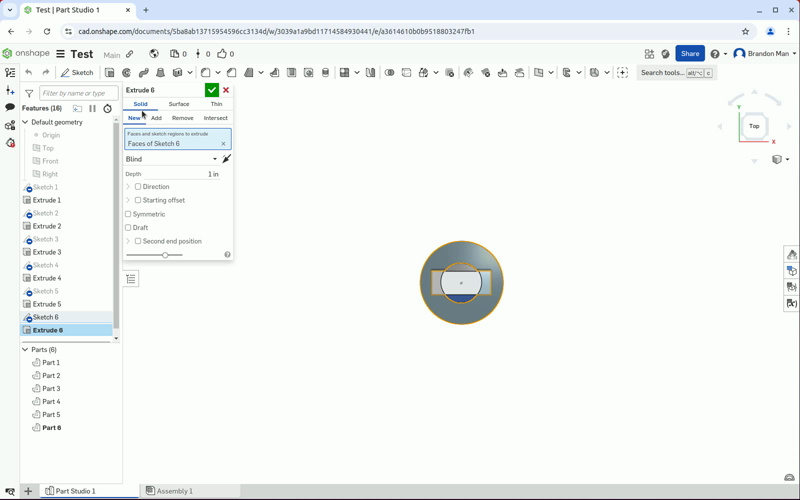
mouse_move(137, 120)
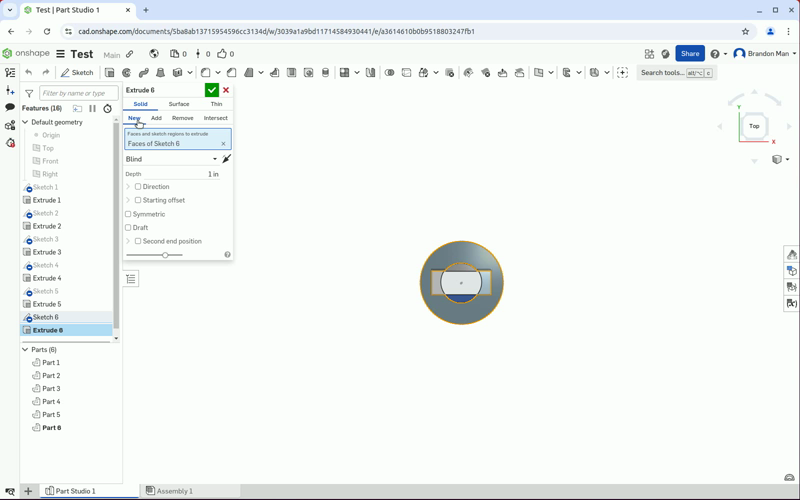
click(137, 120)
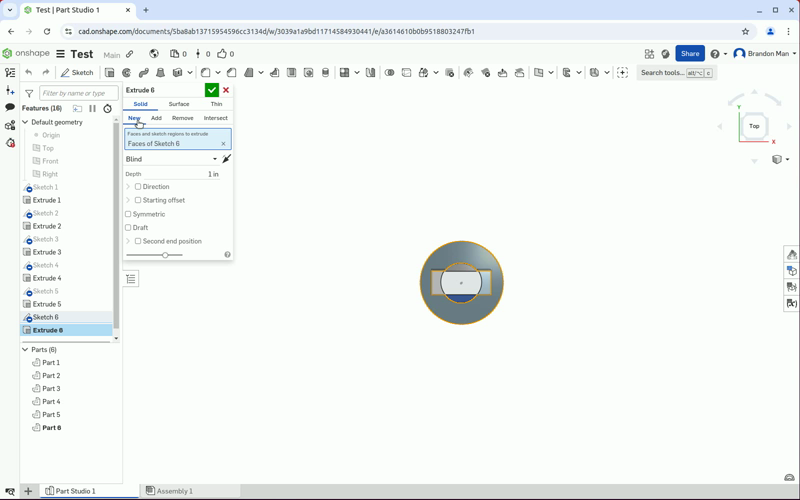
key(tab, 4)
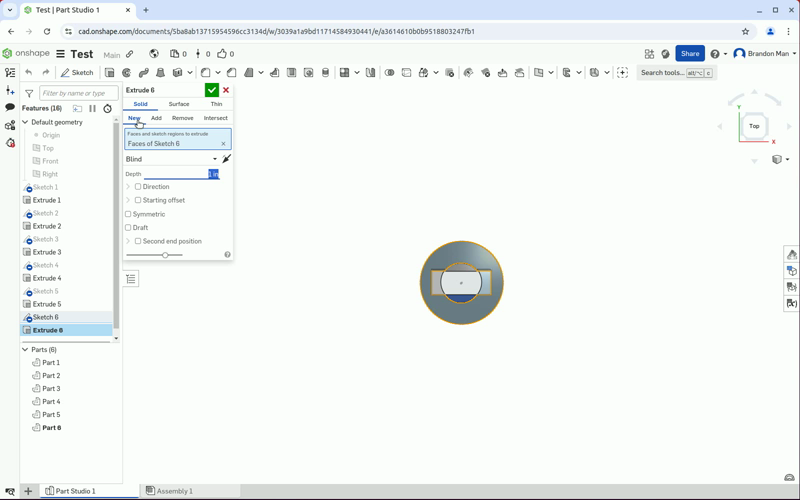
text(14.924)
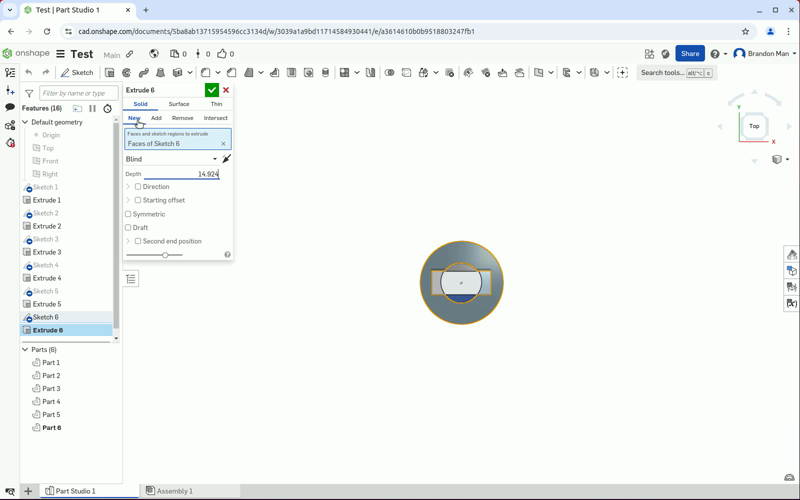
key(enter)
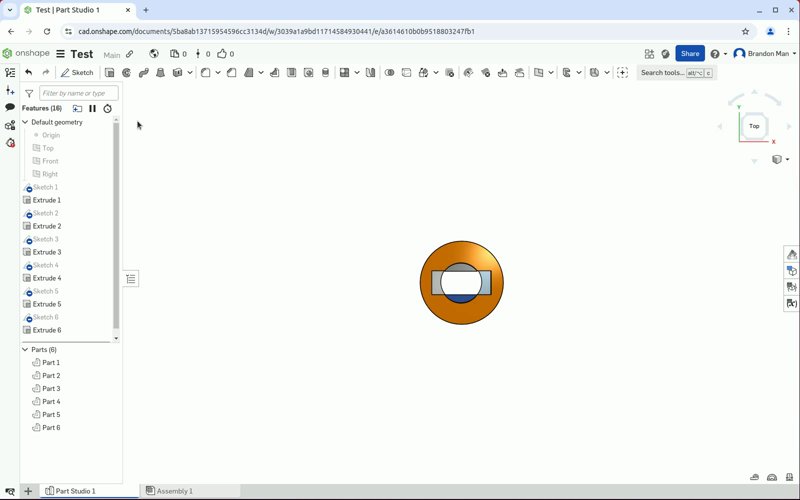
key(shift+h)
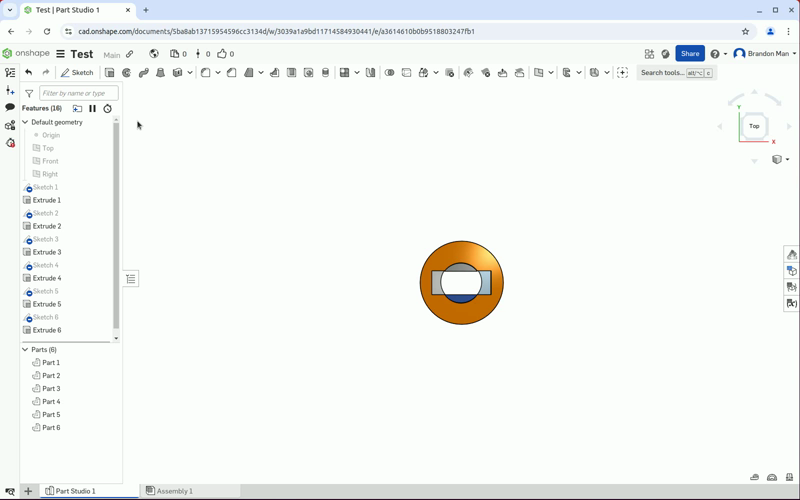
key(shift+h)
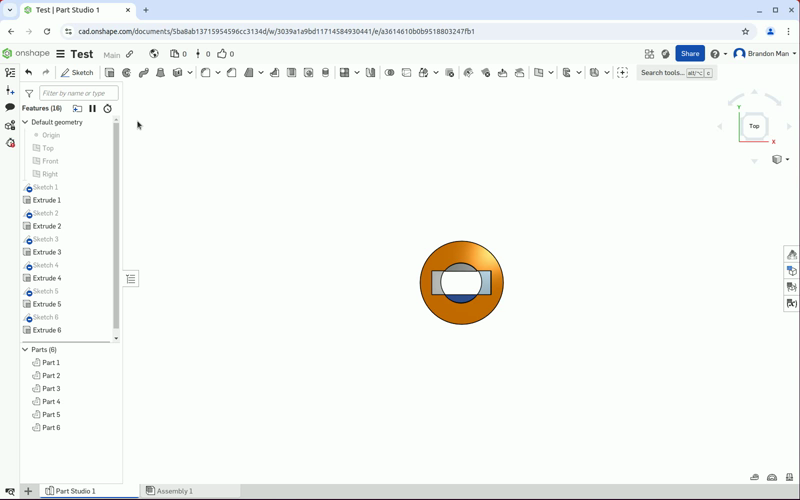
mouse_move(69, 189)
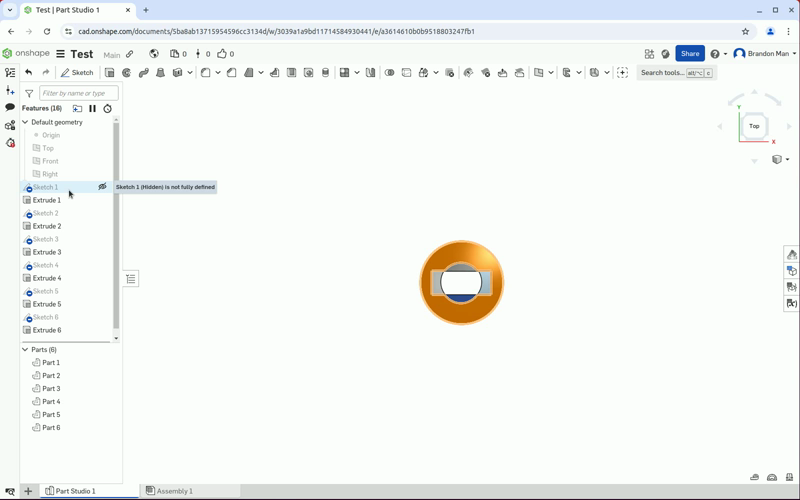
click(69, 189)
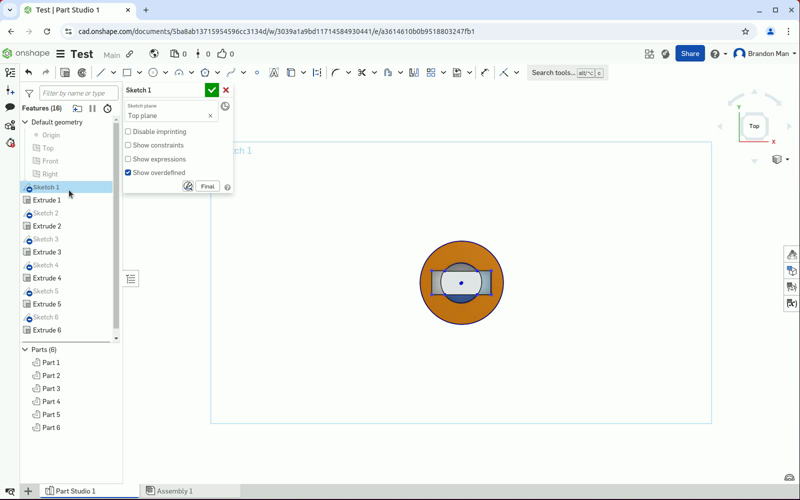
mouse_move(229, 92)
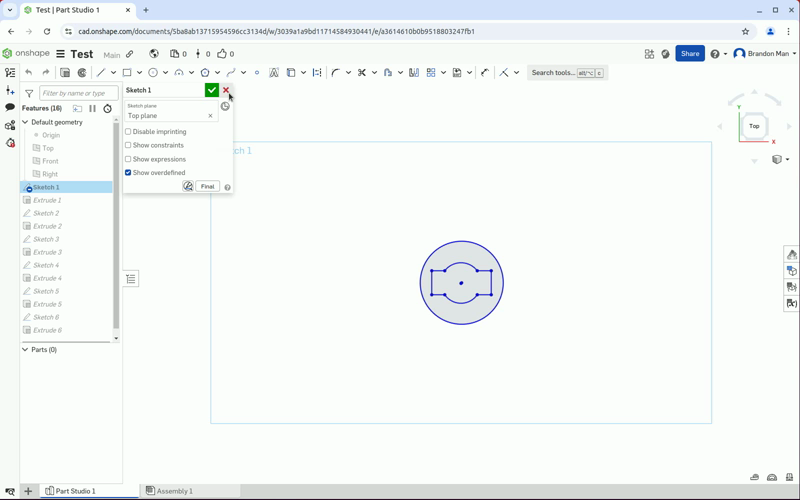
click(229, 92)
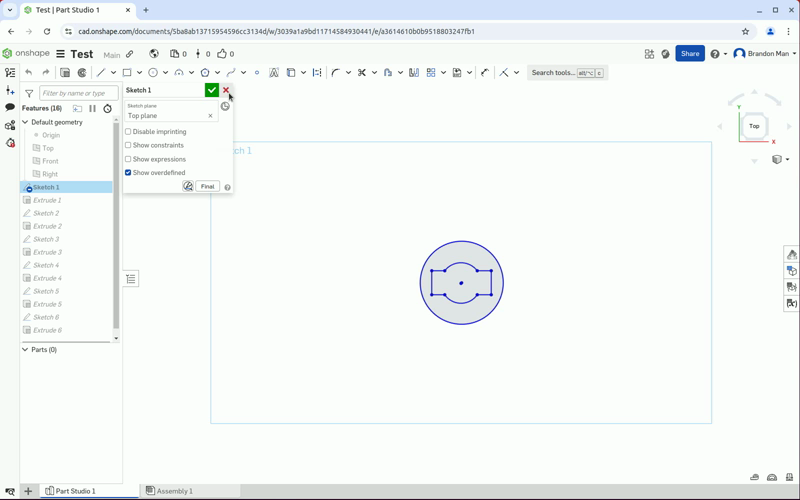
key(shift+s)
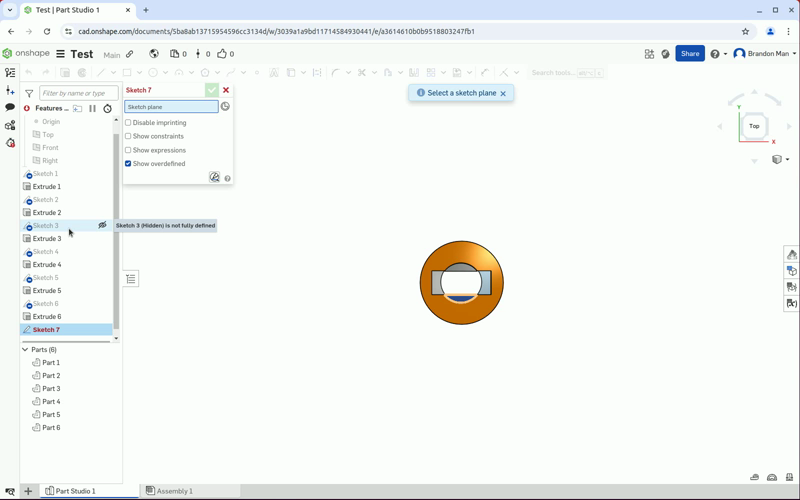
scroll(3)
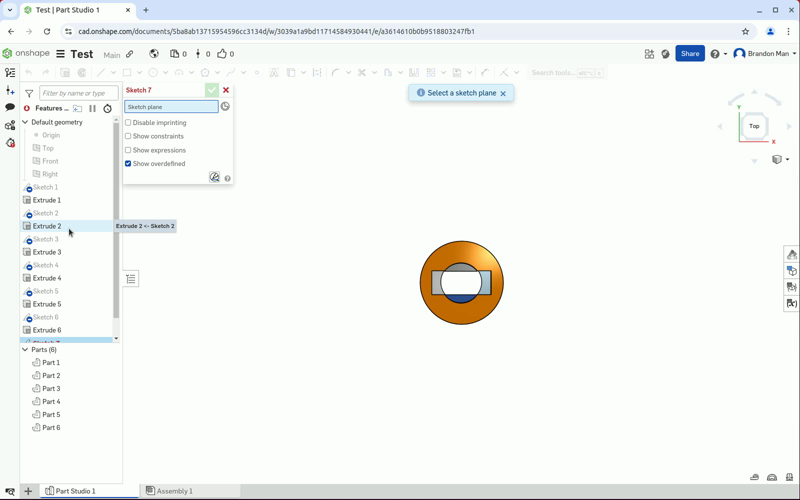
mouse_move(69, 150)
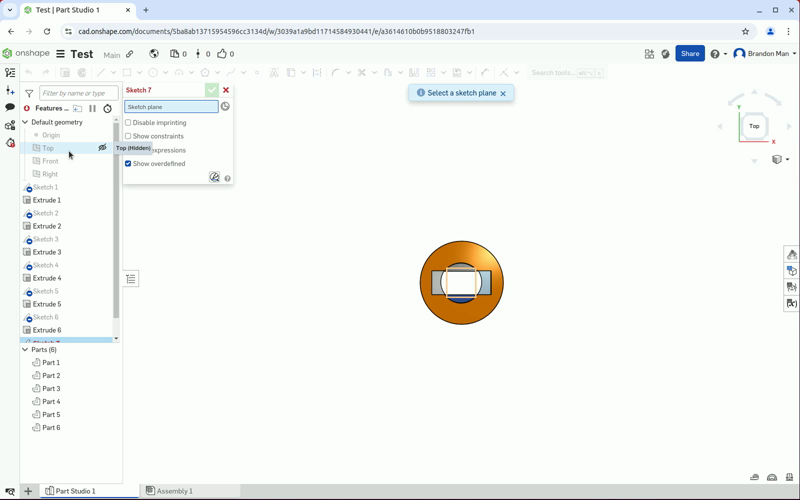
click(69, 150)
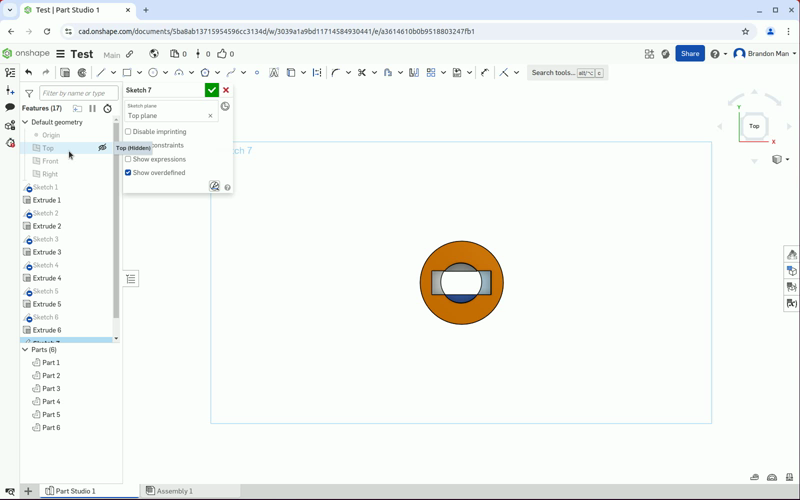
mouse_move(73, 352)
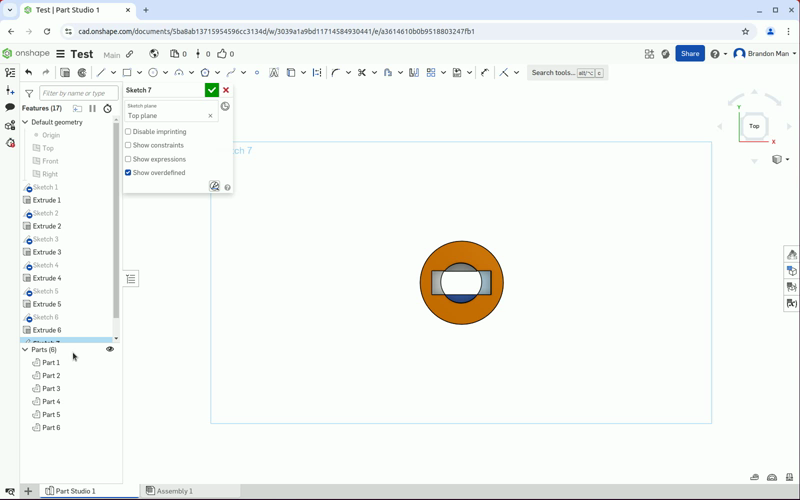
key(y)
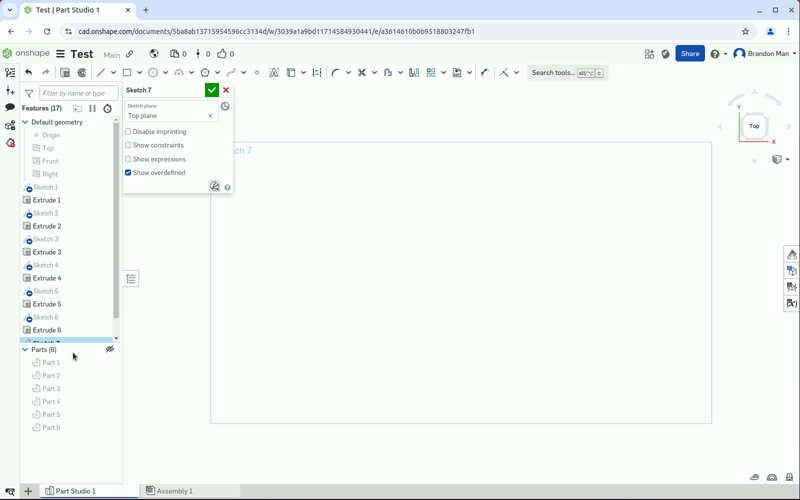
key(l)
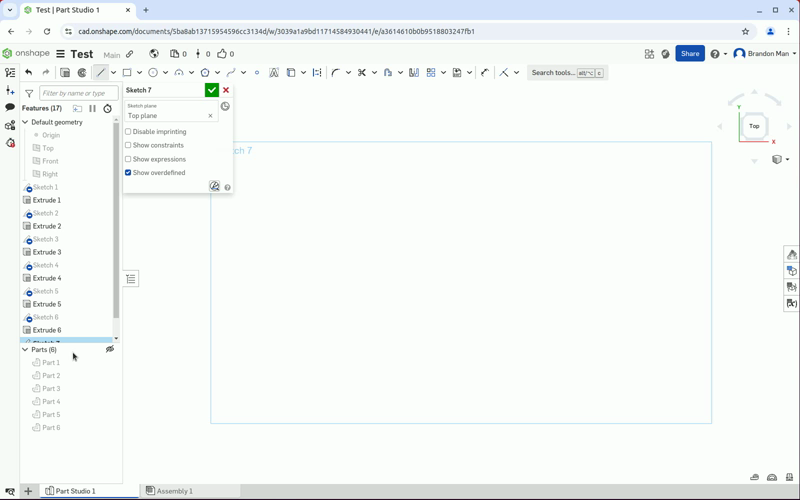
key_down(shift)
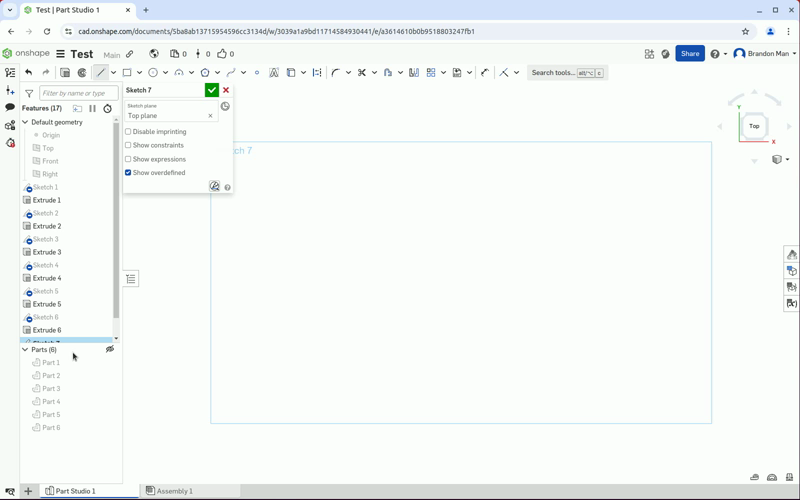
mouse_move(431, 294)
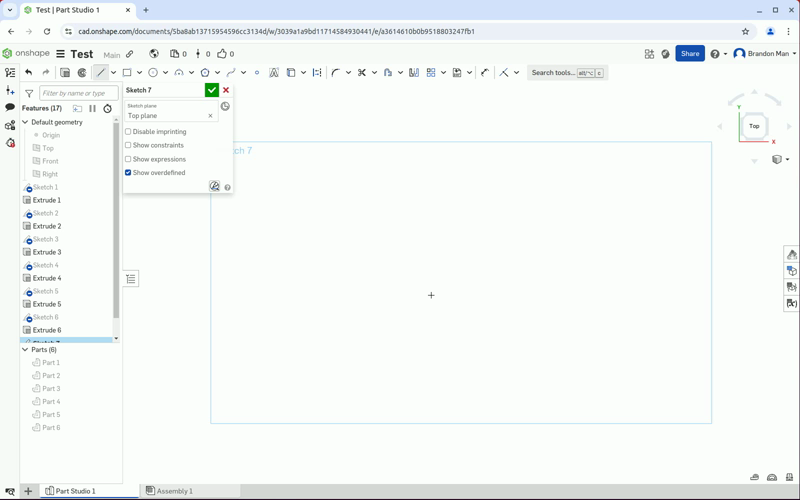
click(431, 294)
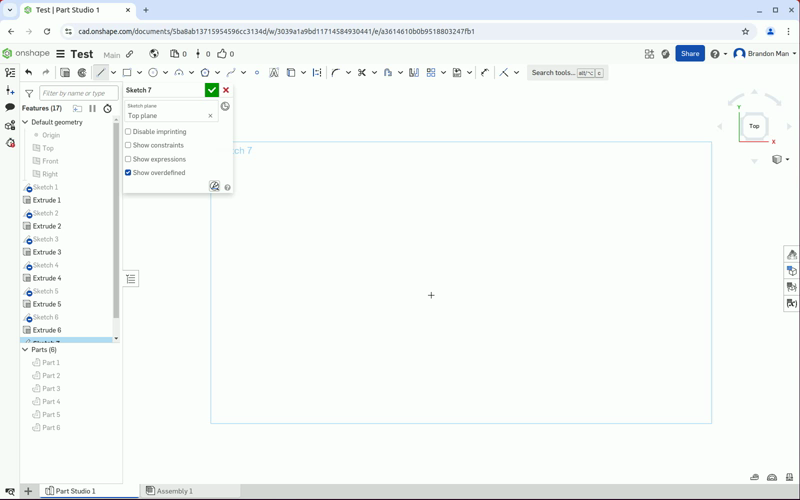
key_up(shift)
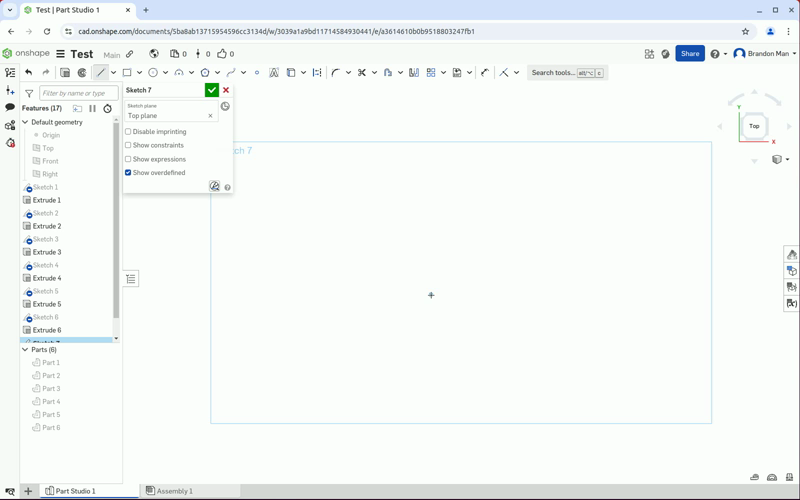
key_down(shift)
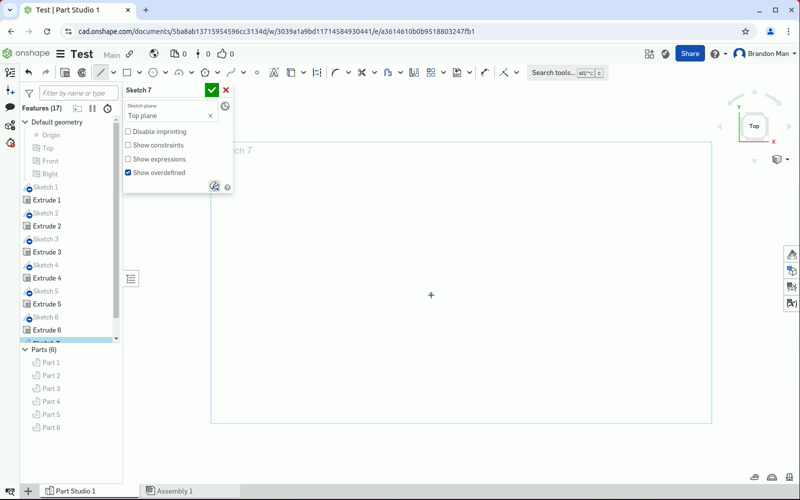
mouse_move(461, 294)
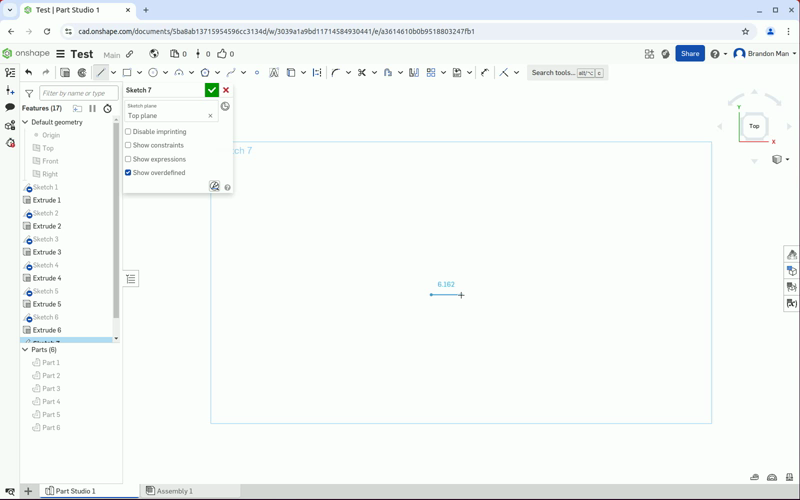
mouse_move(445, 294)
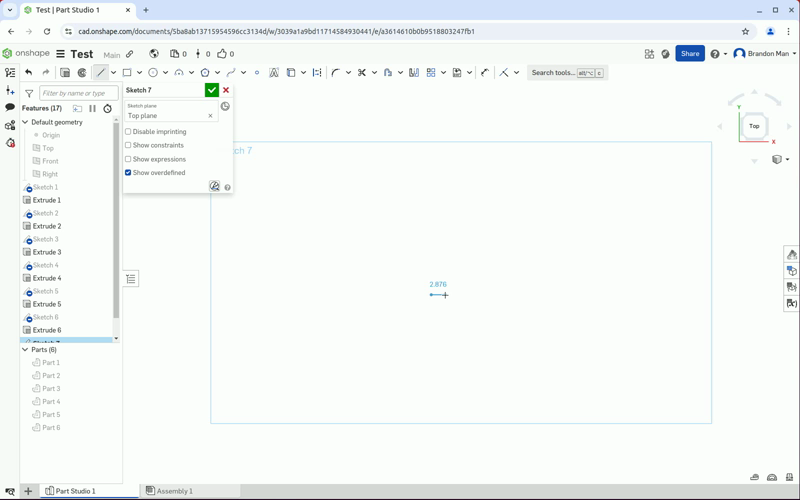
click(445, 294)
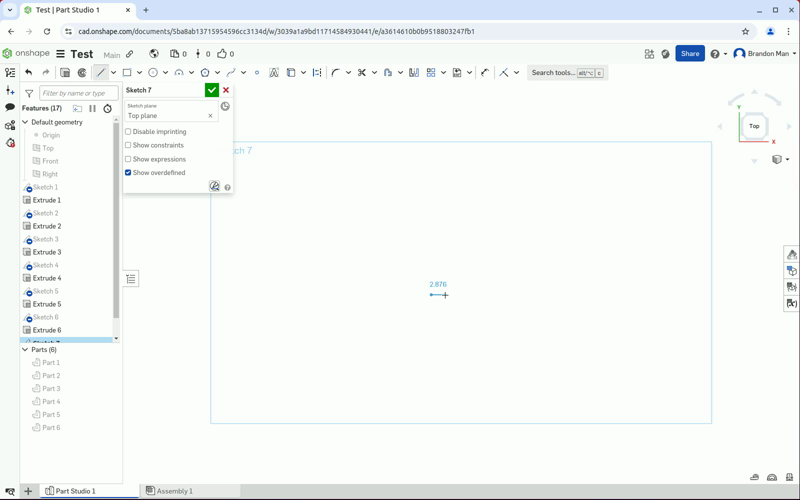
key_up(shift)
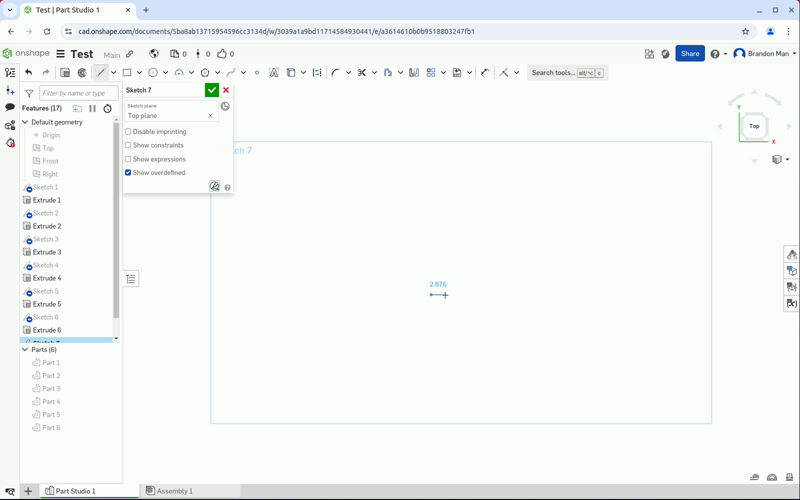
key(esc)
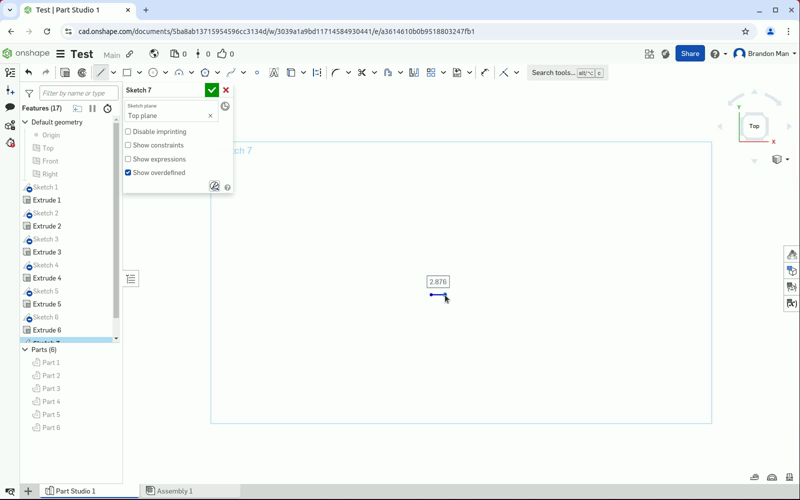
key(a)
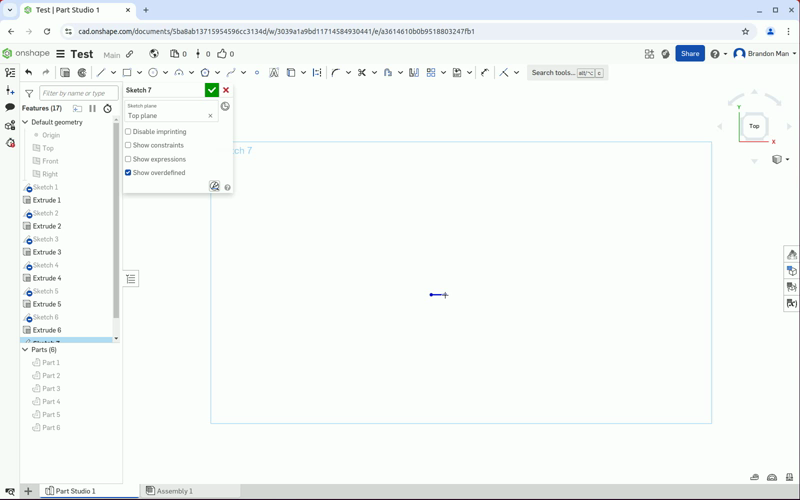
mouse_move(445, 294)
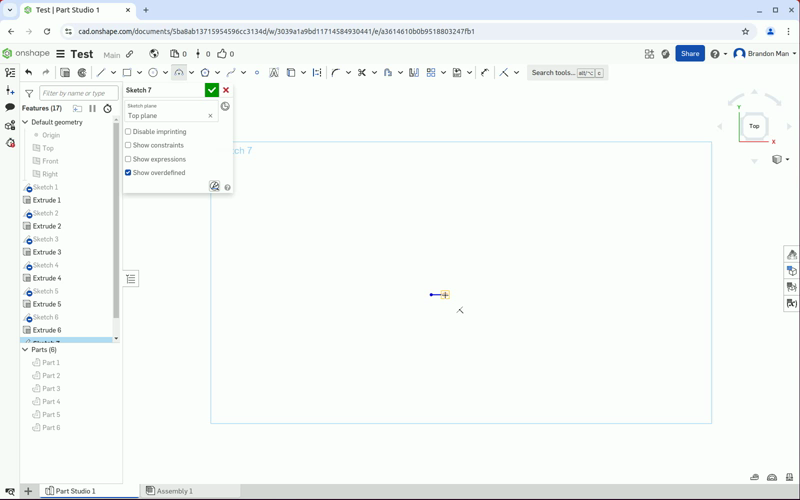
click(445, 294)
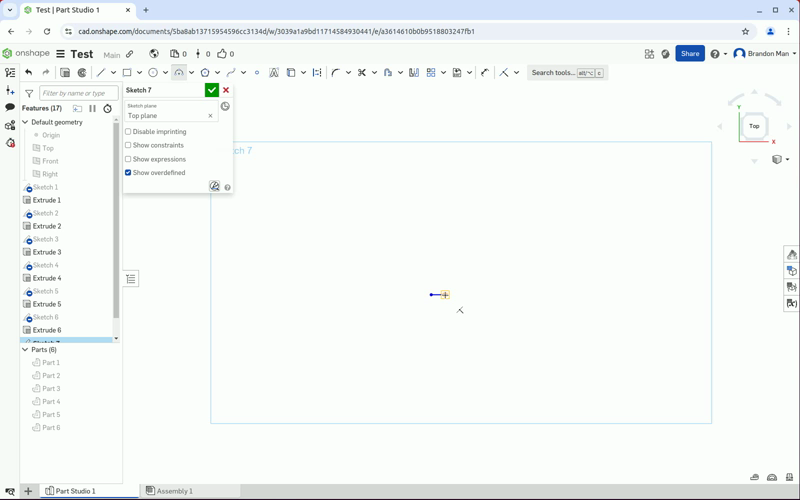
key_down(shift)
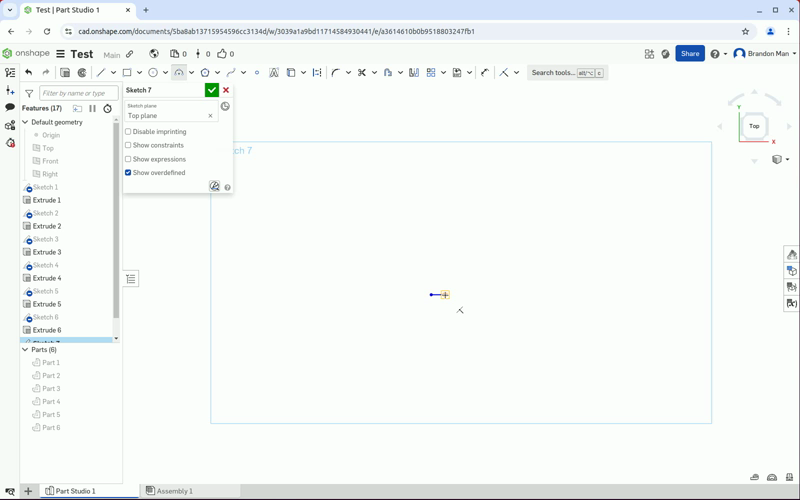
mouse_move(445, 269)
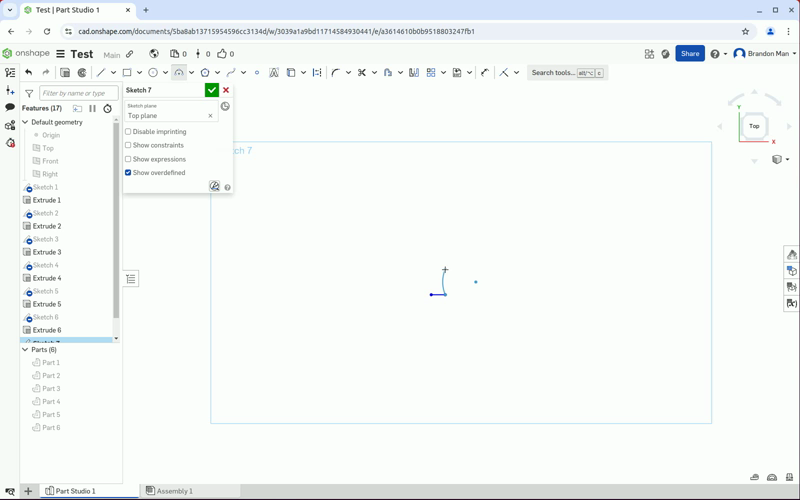
click(445, 269)
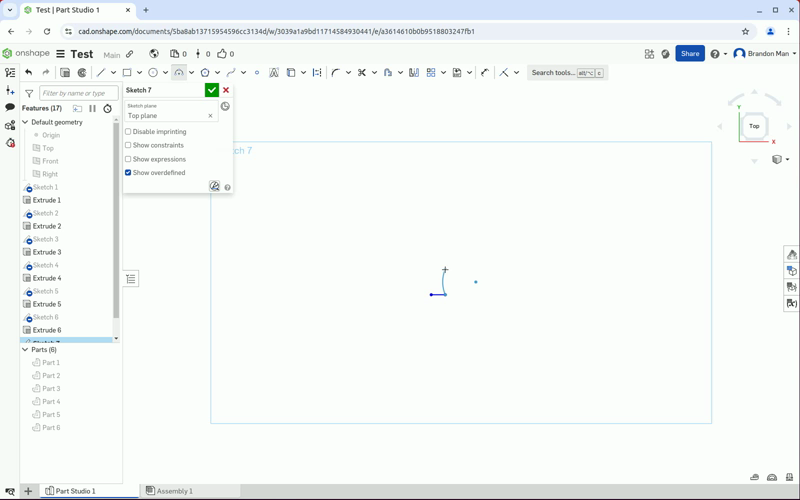
mouse_move(440, 281)
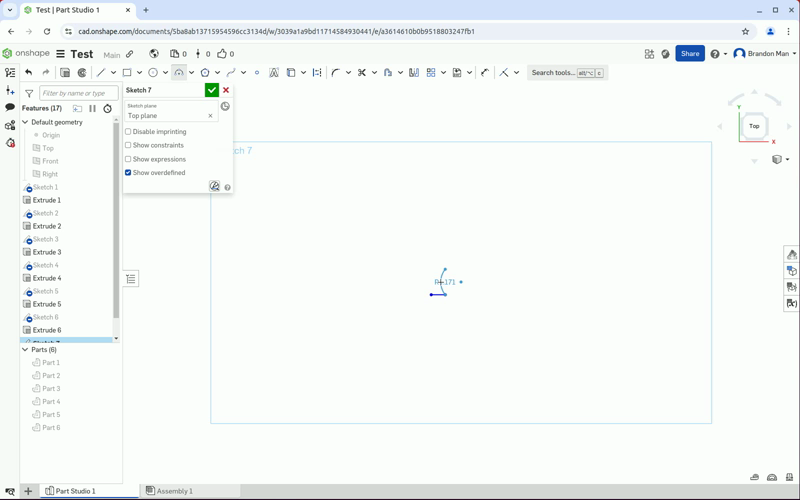
click(440, 281)
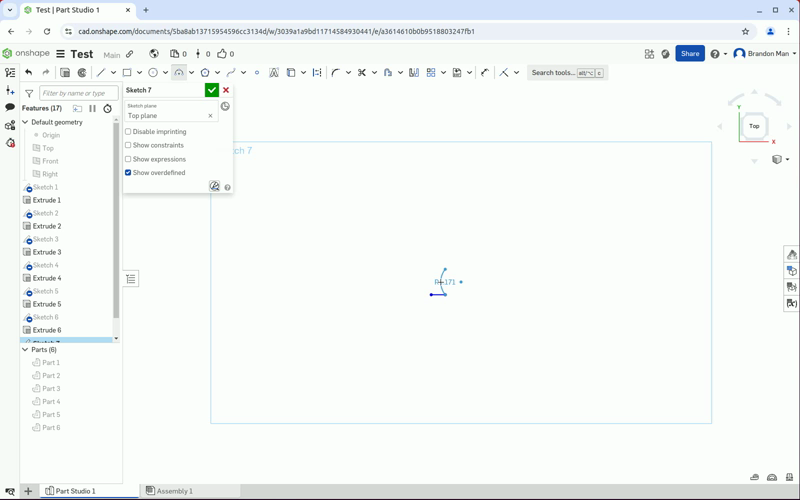
key_up(shift)
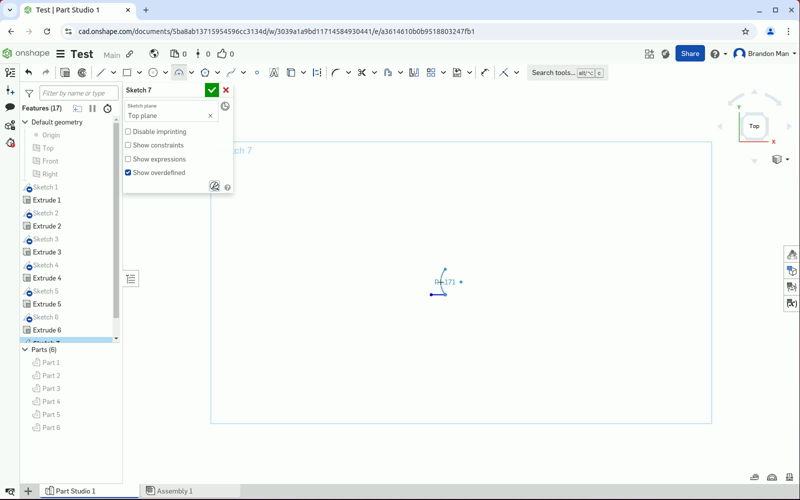
key(esc)
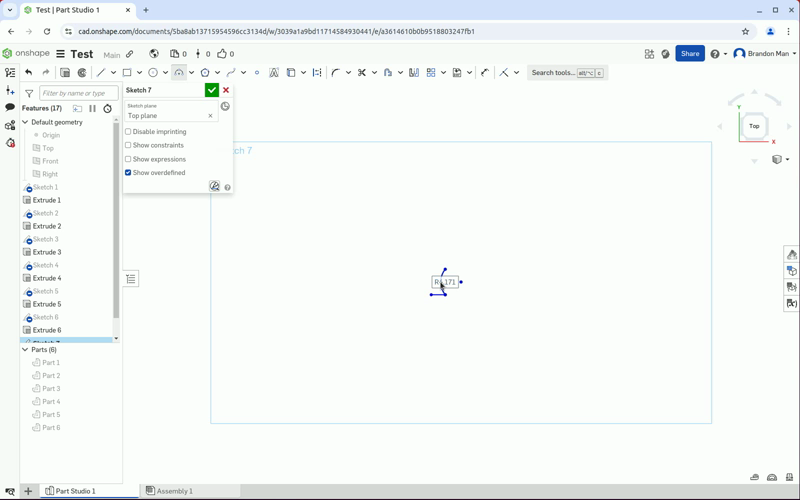
key(l)
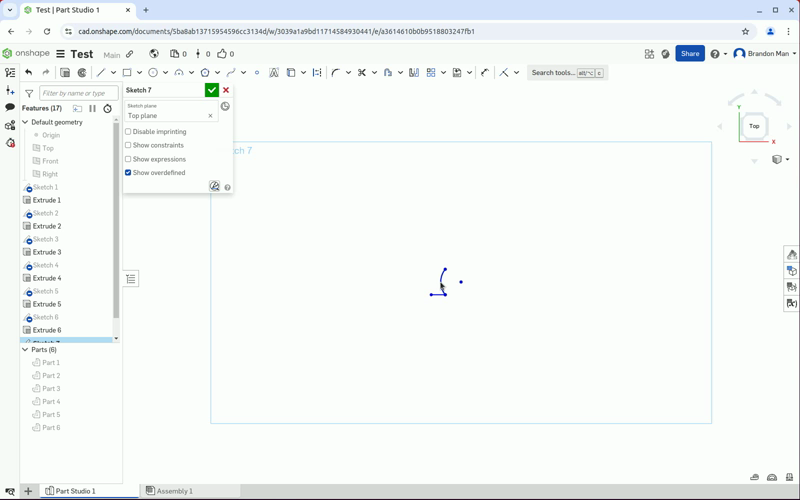
mouse_move(445, 269)
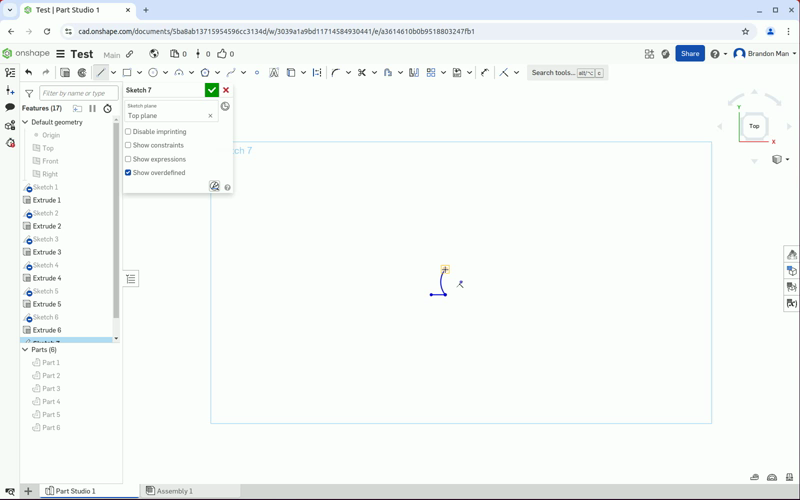
click(445, 269)
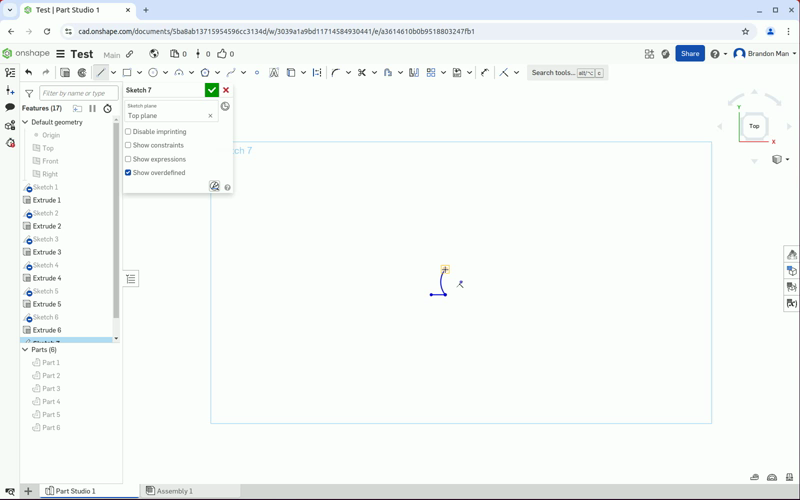
key_down(shift)
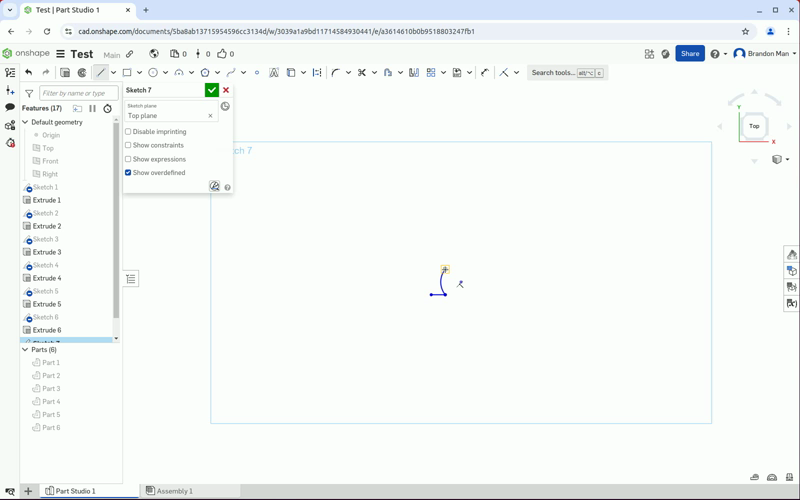
mouse_move(475, 269)
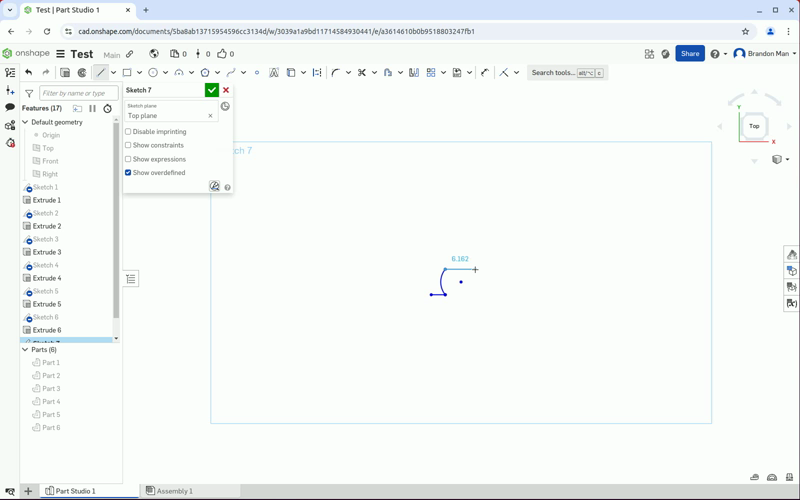
mouse_move(431, 269)
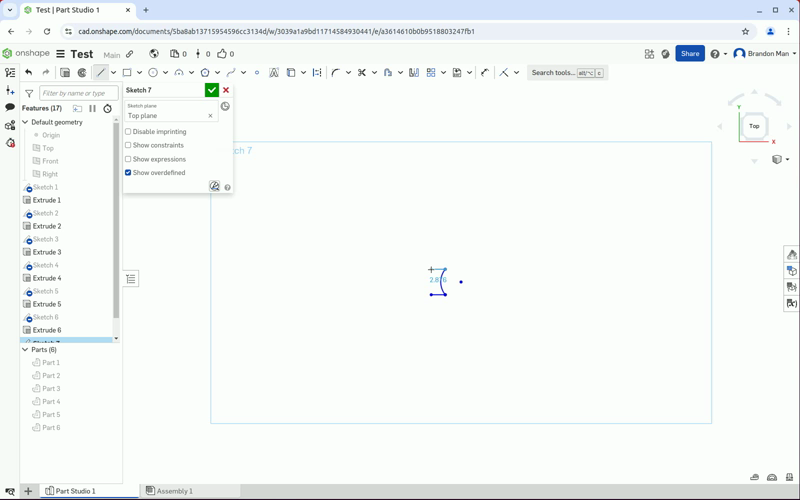
click(431, 269)
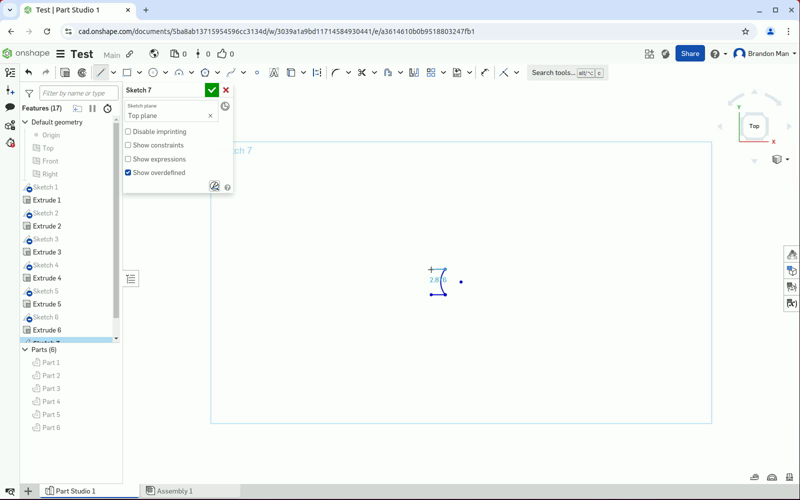
key_up(shift)
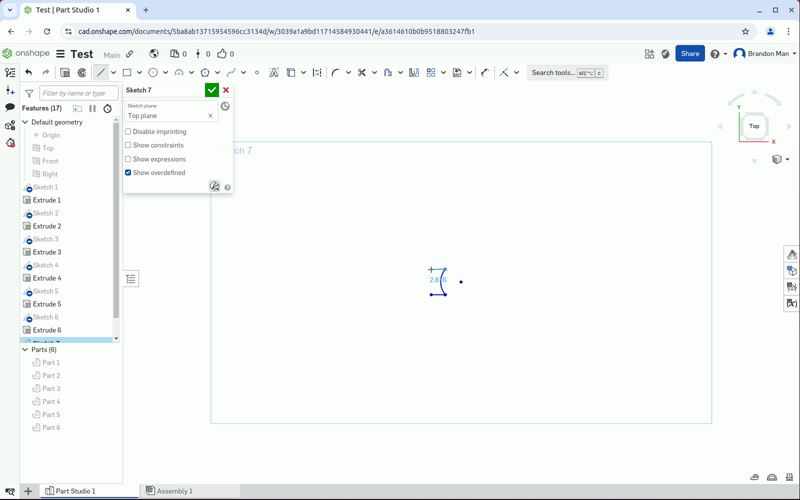
mouse_move(461, 269)
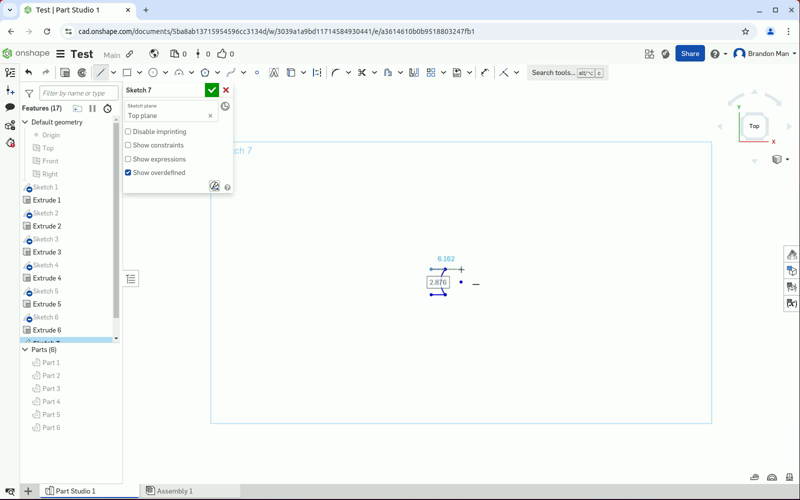
key_down(shift)
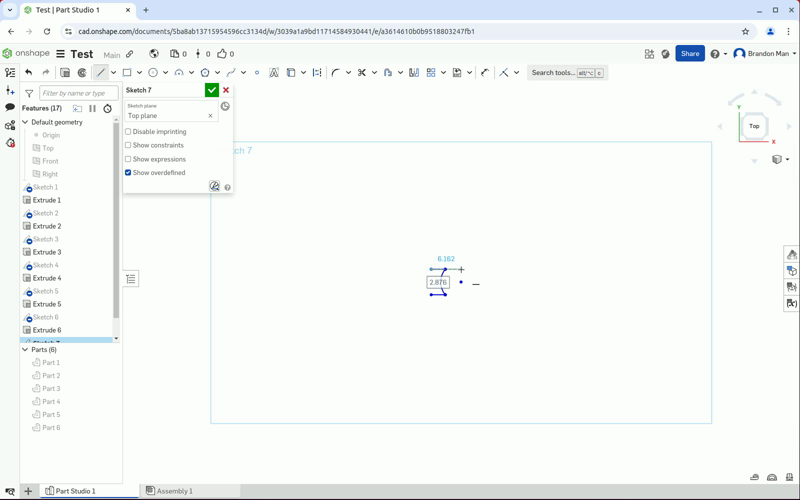
mouse_move(431, 294)
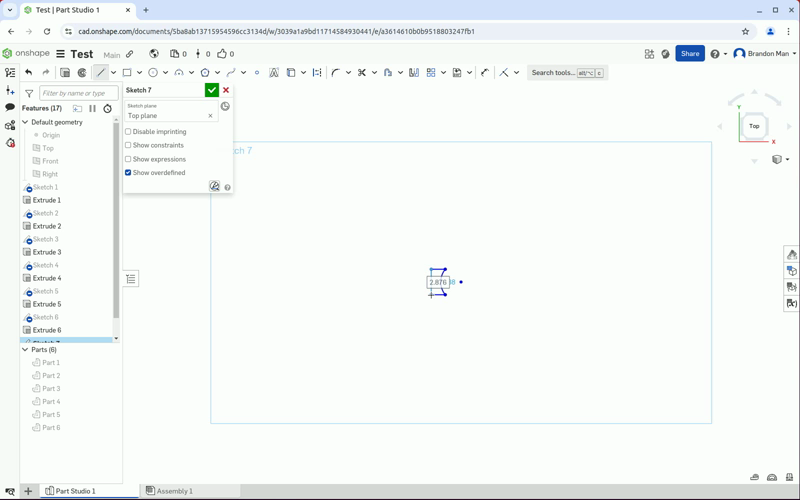
key_up(shift)
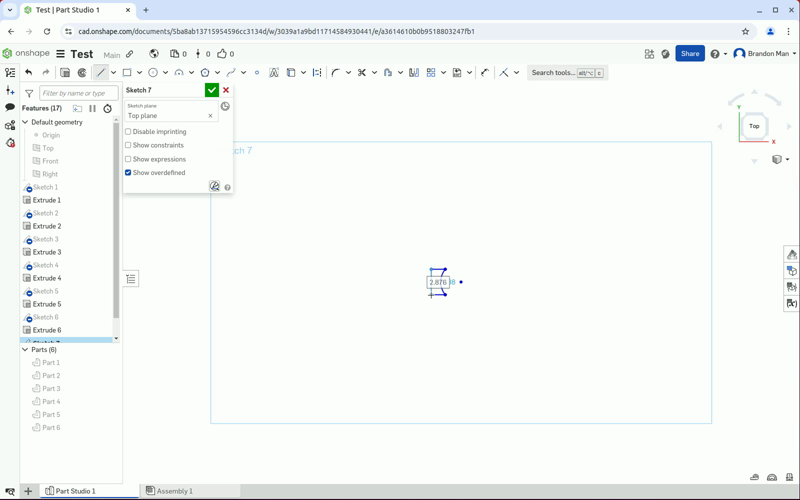
click(431, 294)
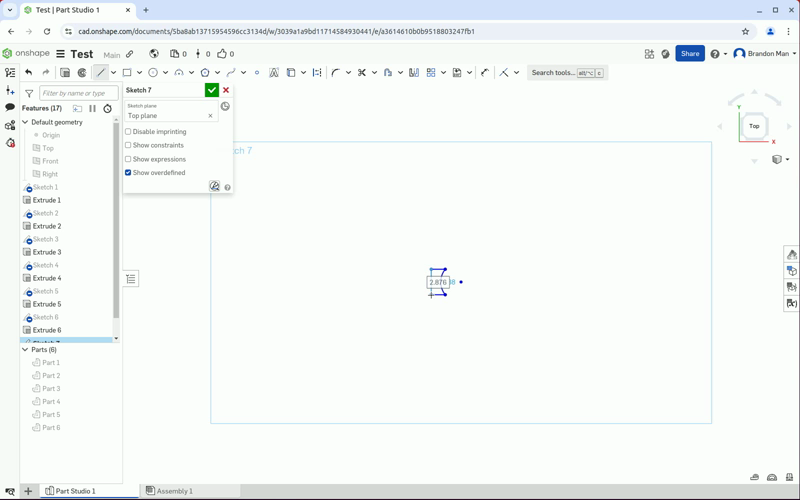
key(esc)
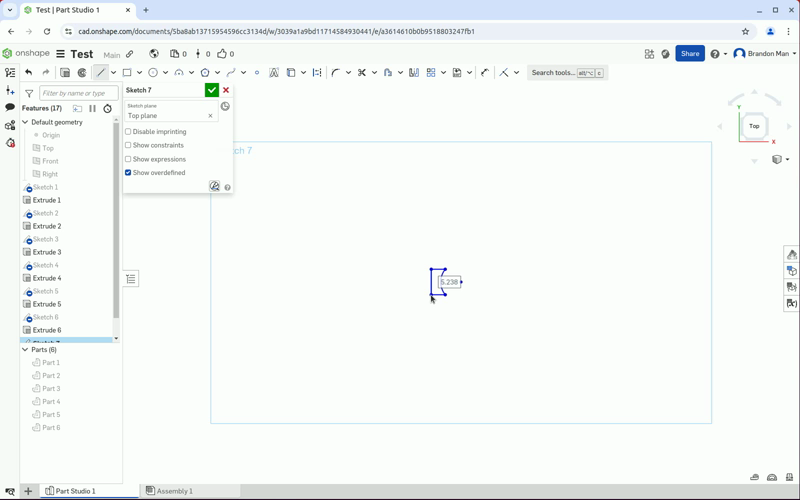
mouse_move(437, 271)
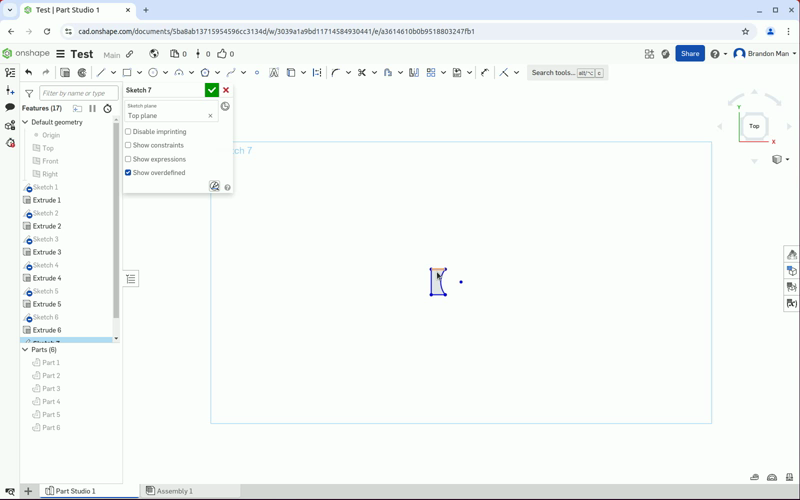
scroll(6)
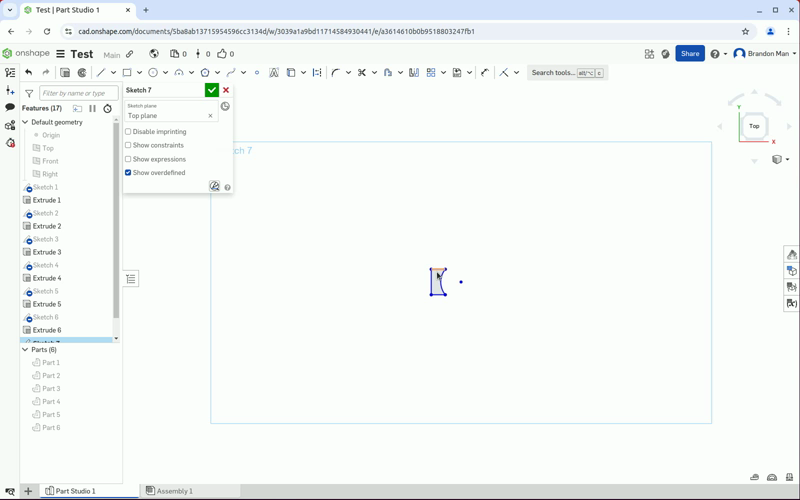
scroll(6)
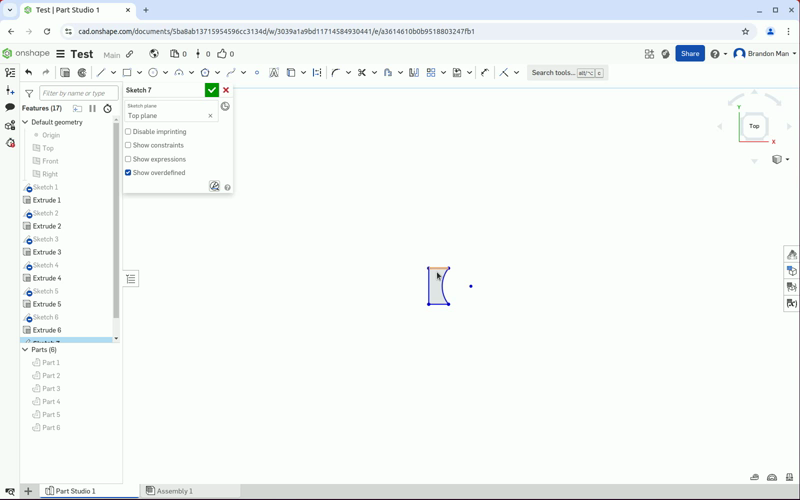
scroll(6)
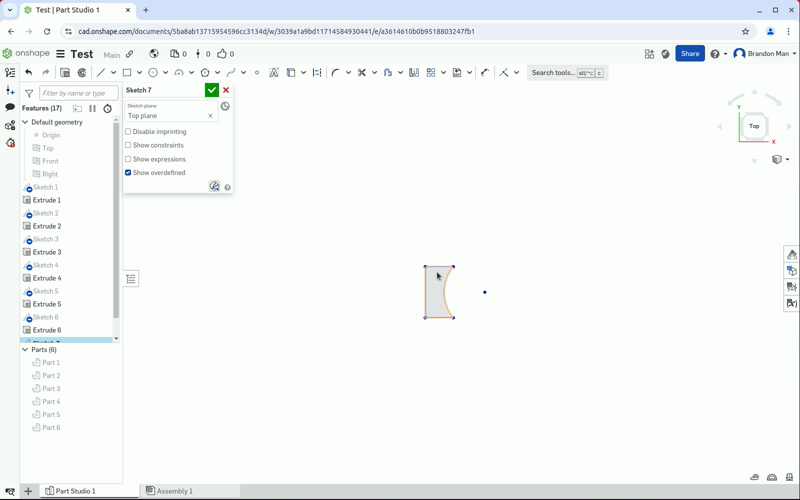
scroll(6)
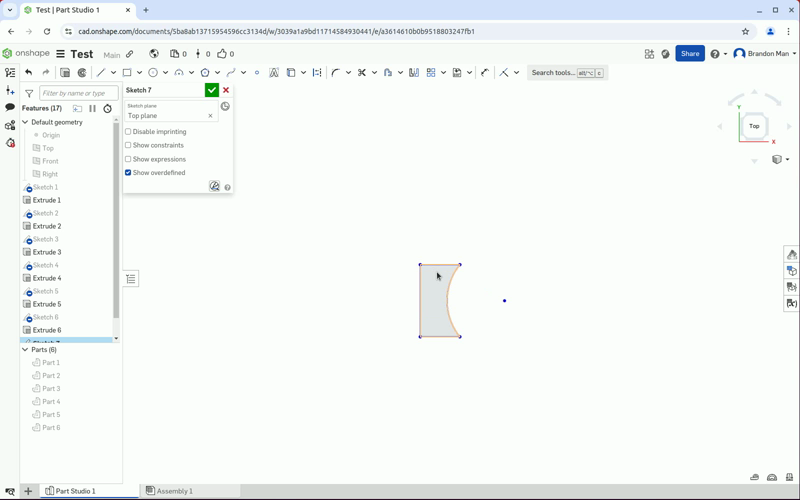
scroll(6)
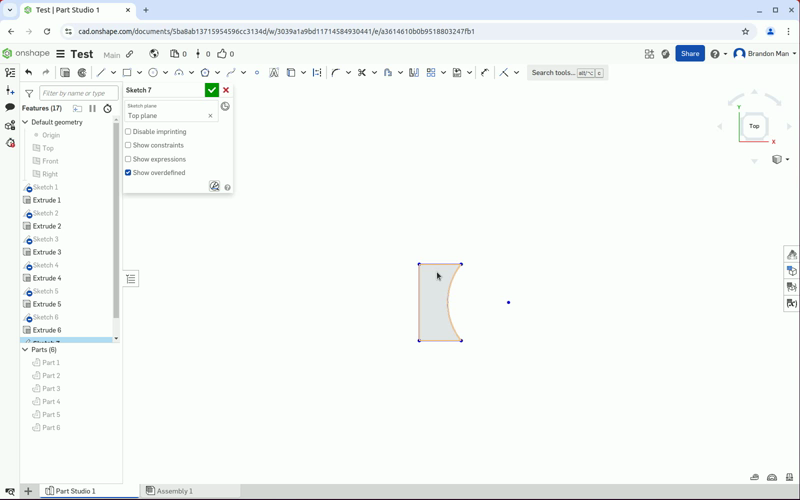
scroll(6)
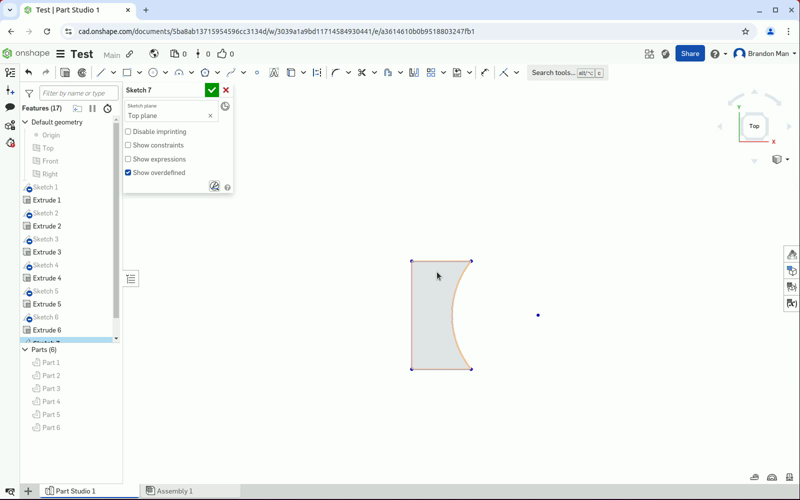
scroll(6)
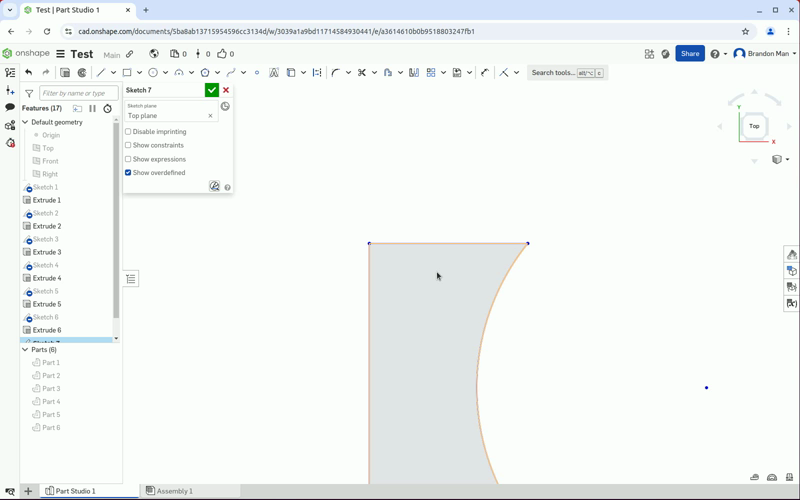
click(437, 271)
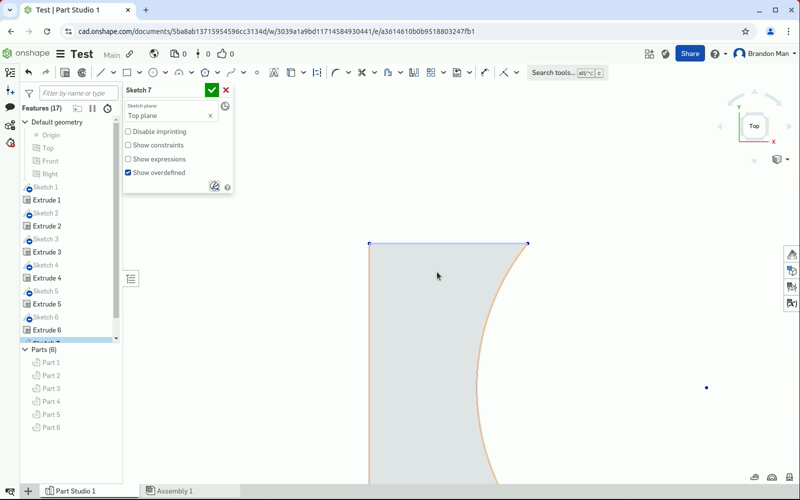
scroll(-6)
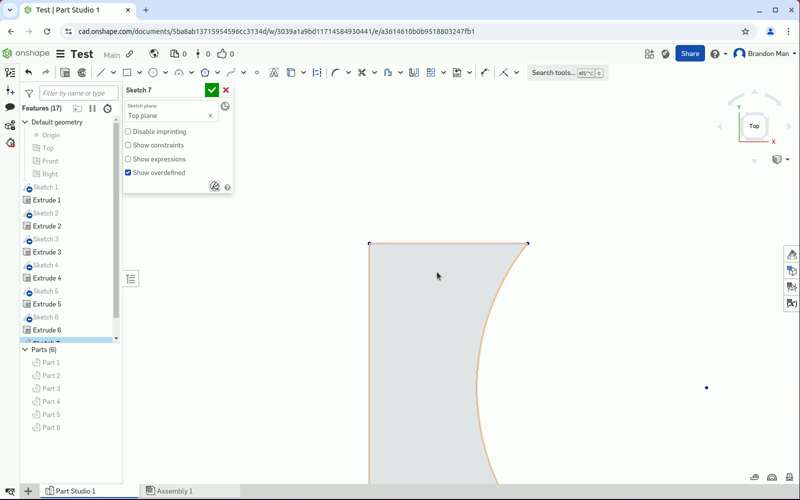
scroll(-6)
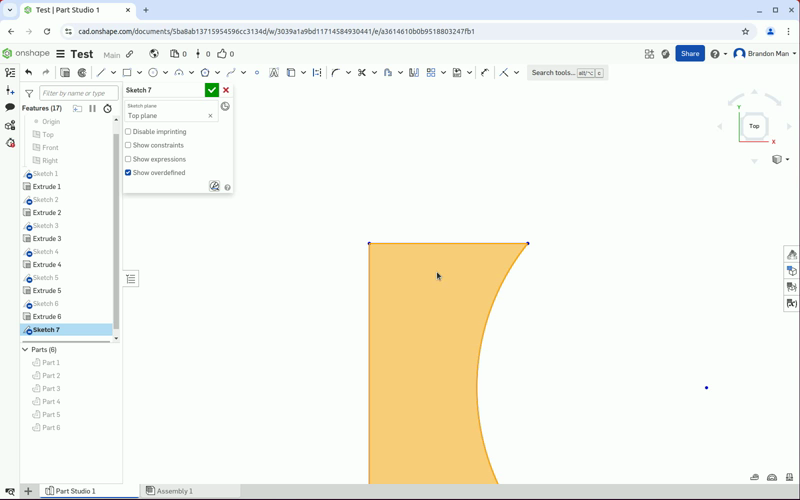
scroll(-6)
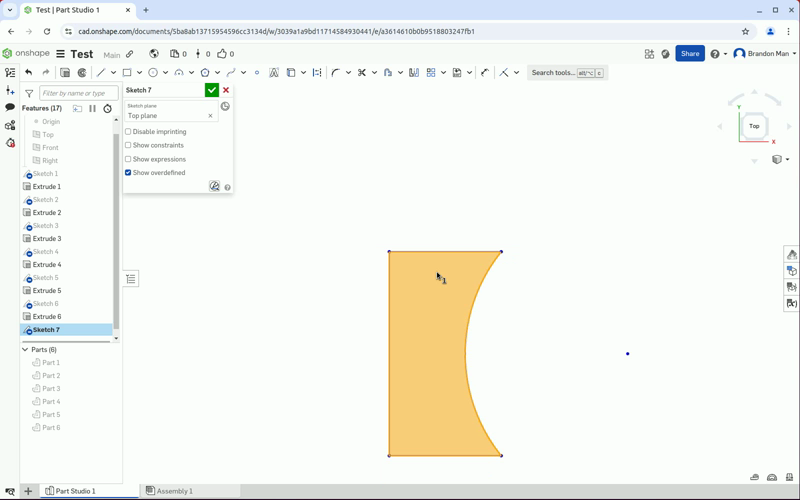
scroll(-6)
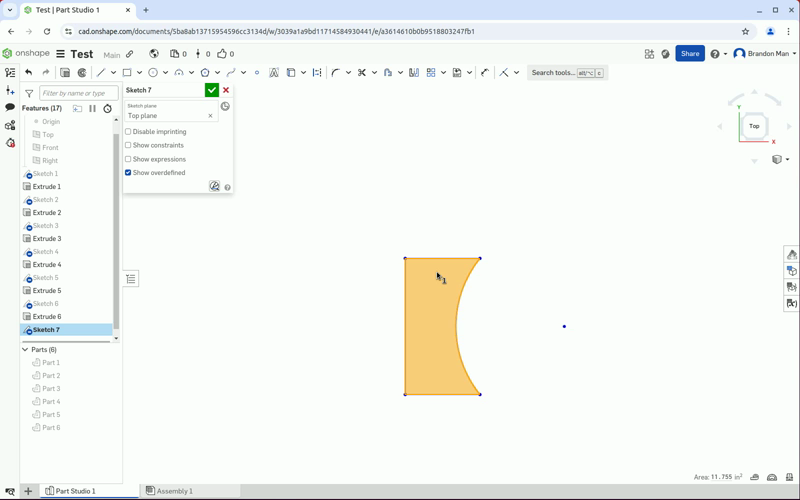
scroll(-6)
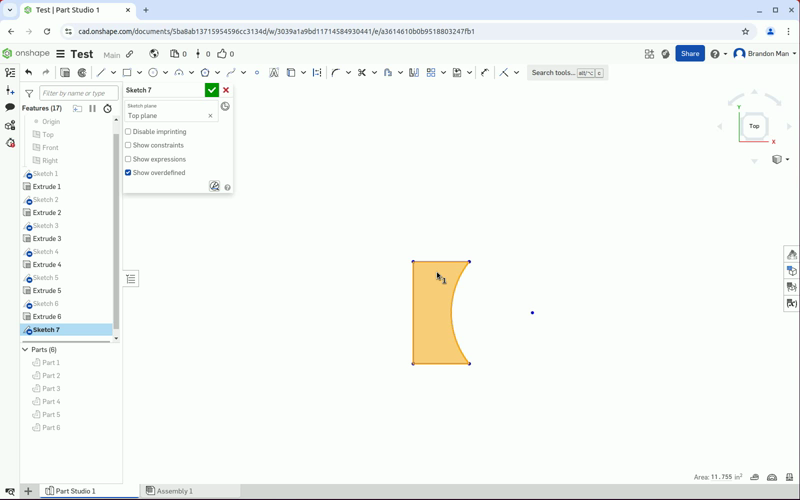
scroll(-6)
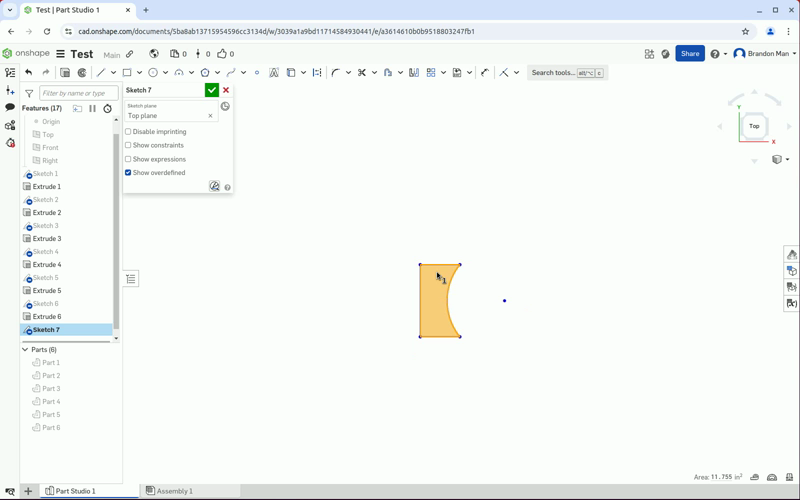
scroll(-6)
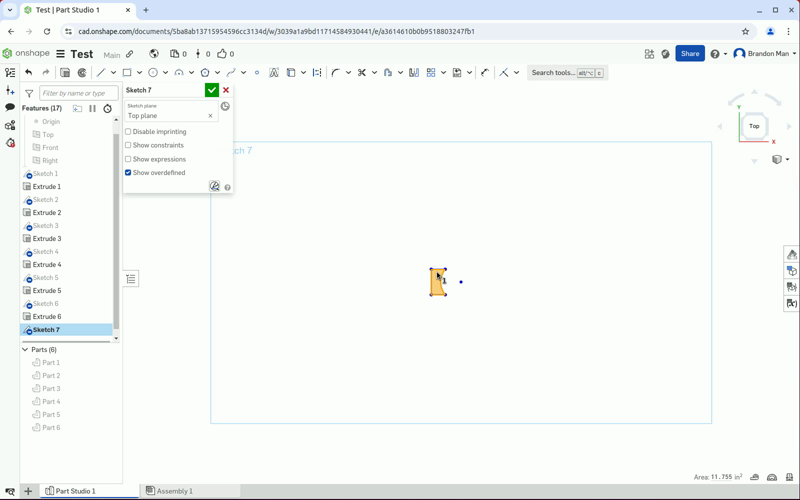
mouse_move(73, 352)
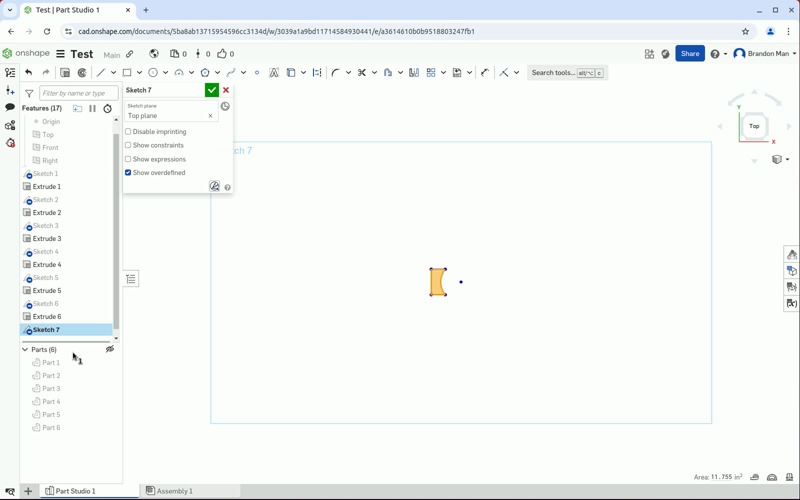
key(shift+y)
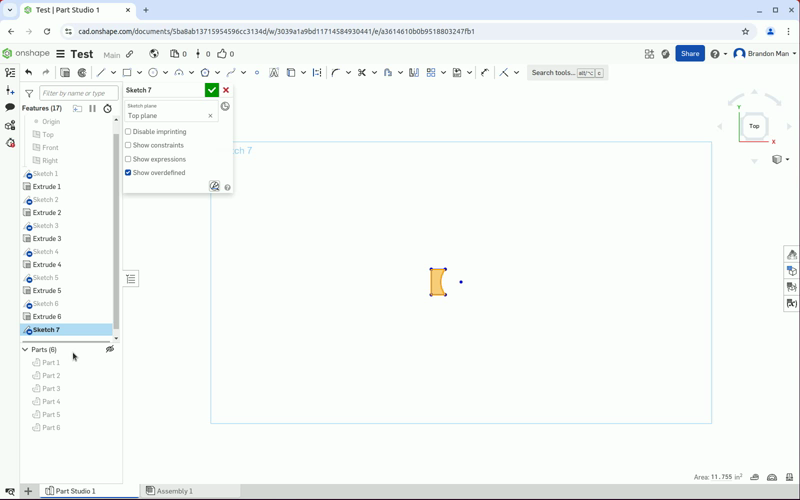
key(shift+e)
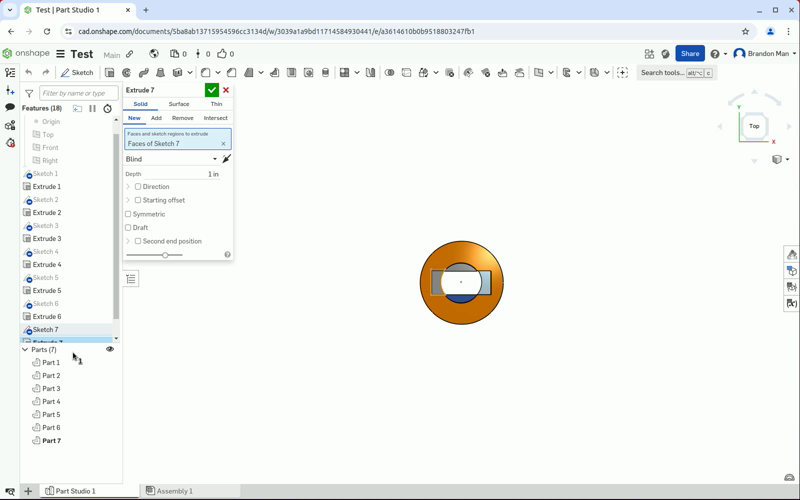
mouse_move(143, 106)
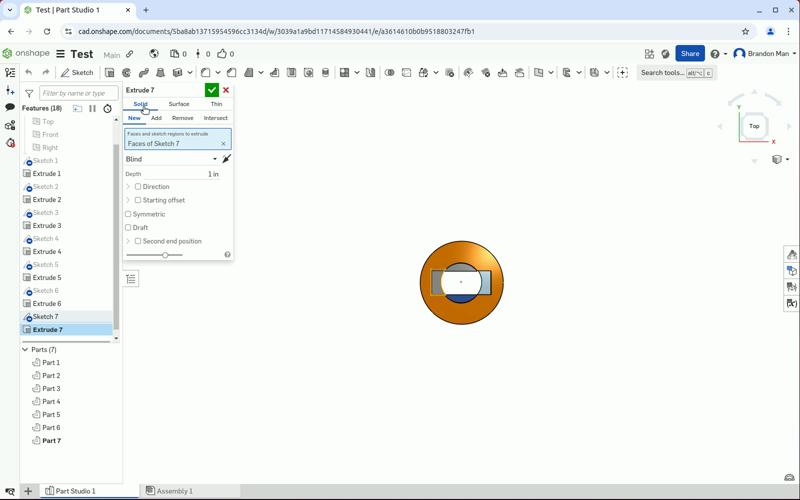
click(143, 106)
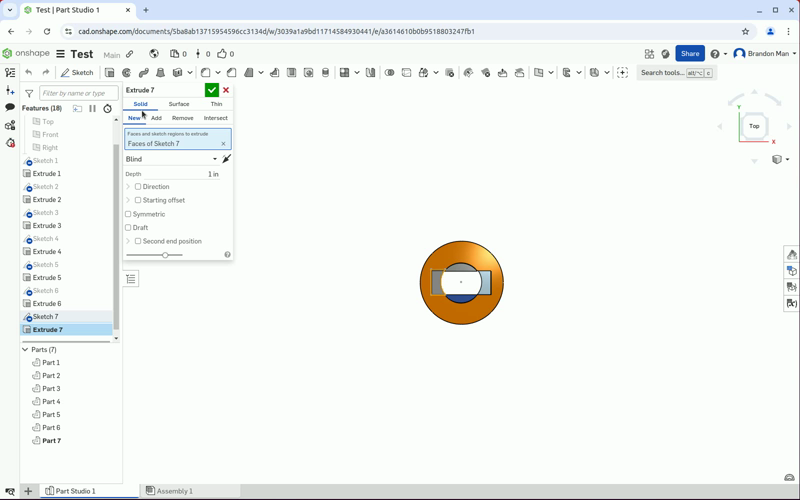
mouse_move(137, 120)
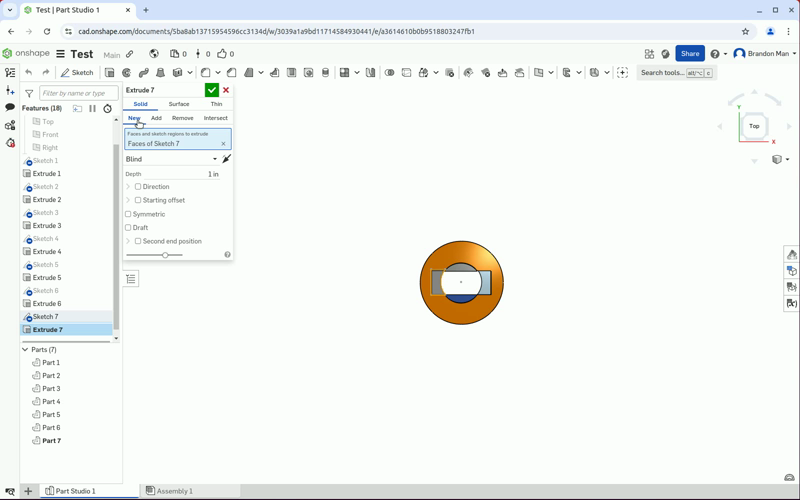
click(137, 120)
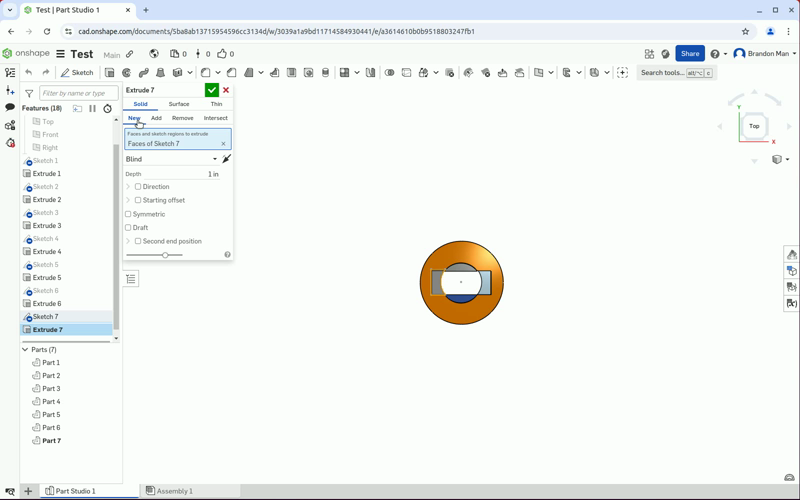
key(tab, 4)
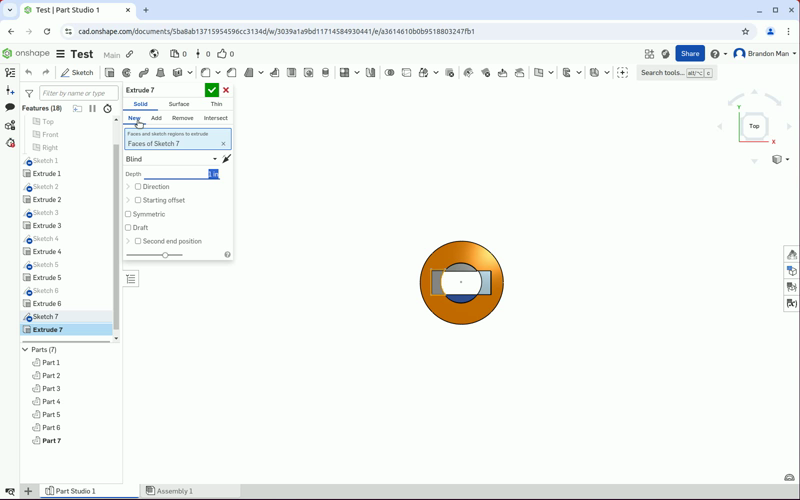
text(14.924)
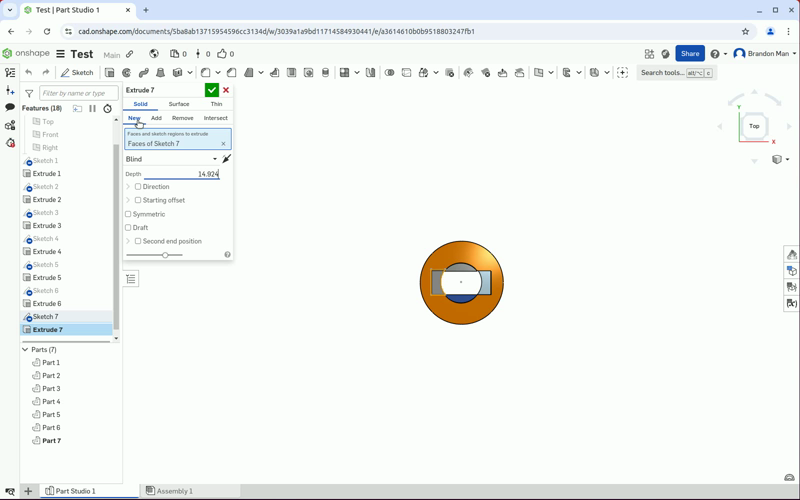
key(enter)
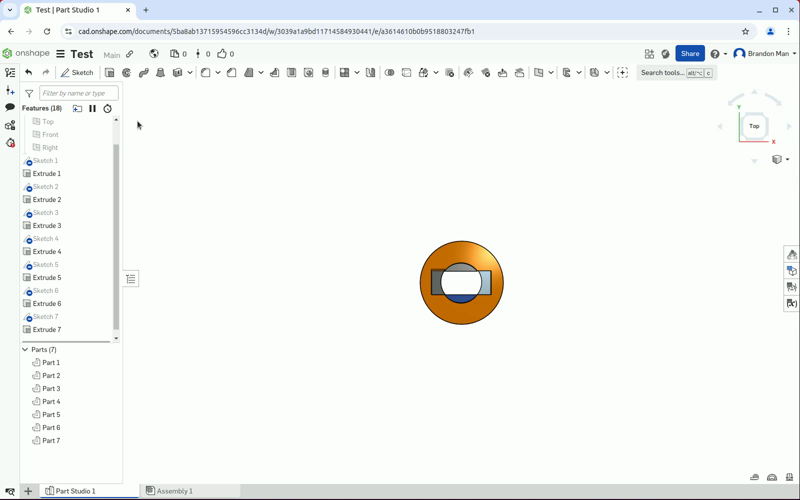
key(shift+h)
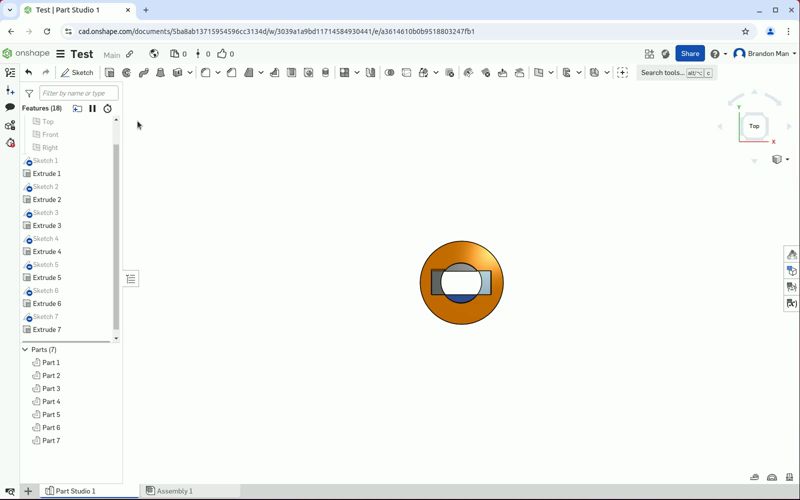
key(shift+h)
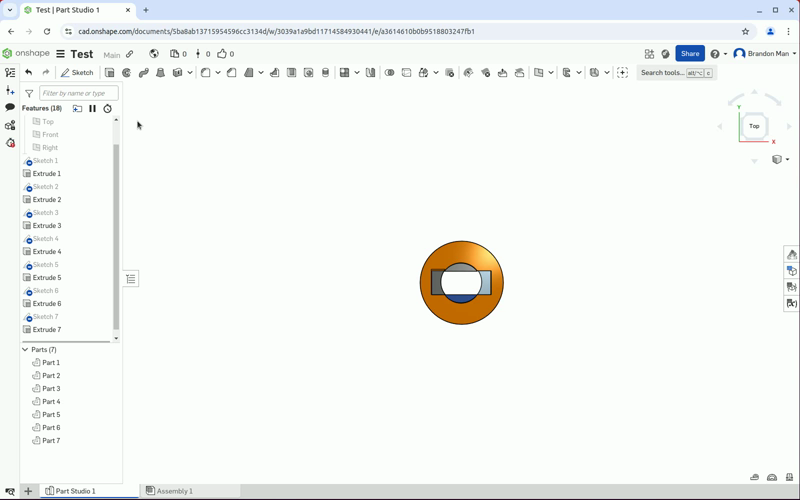
mouse_move(69, 163)
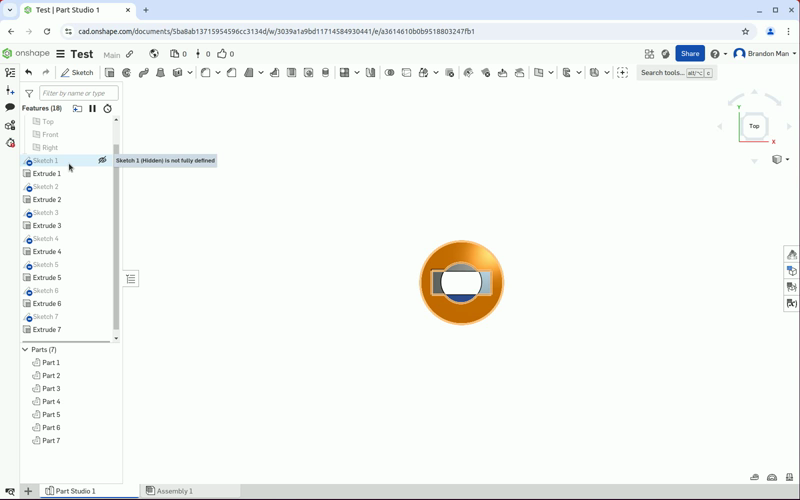
click(69, 163)
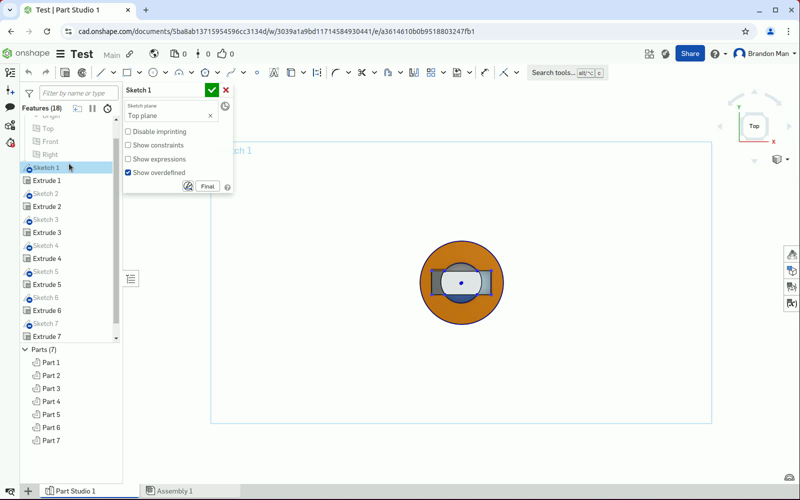
mouse_move(229, 92)
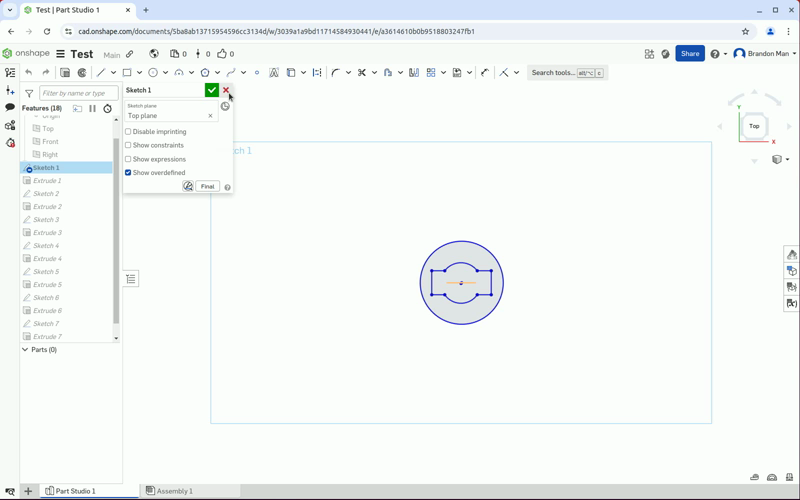
click(229, 92)
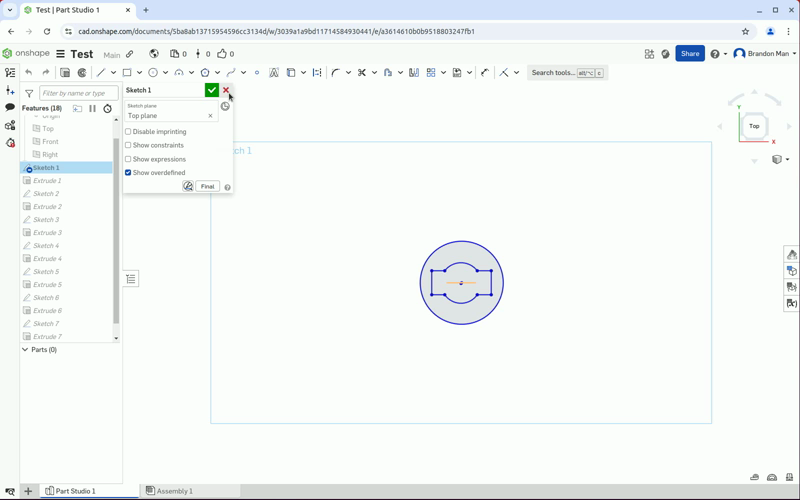
key(shift+s)
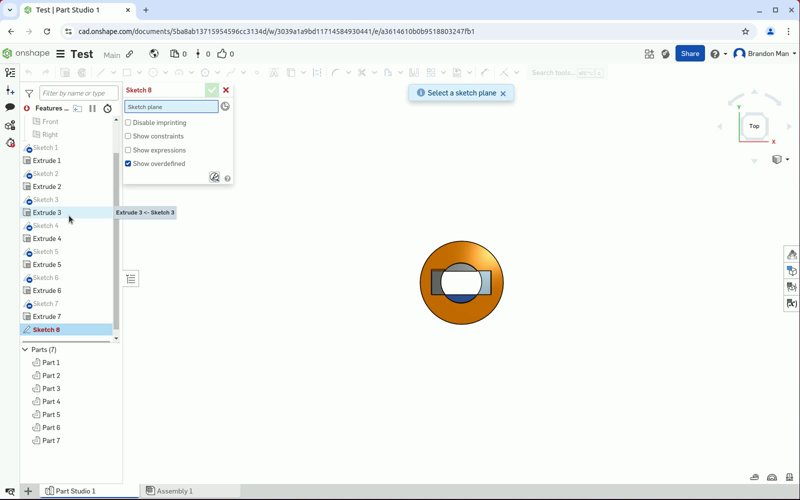
scroll(3)
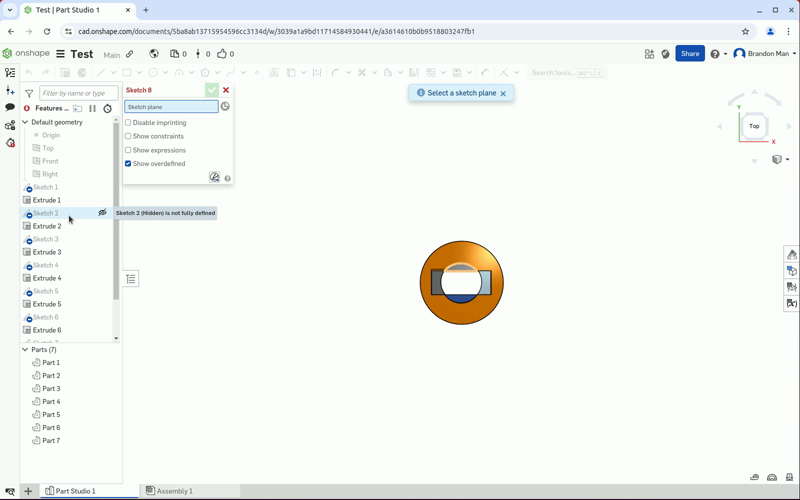
mouse_move(69, 150)
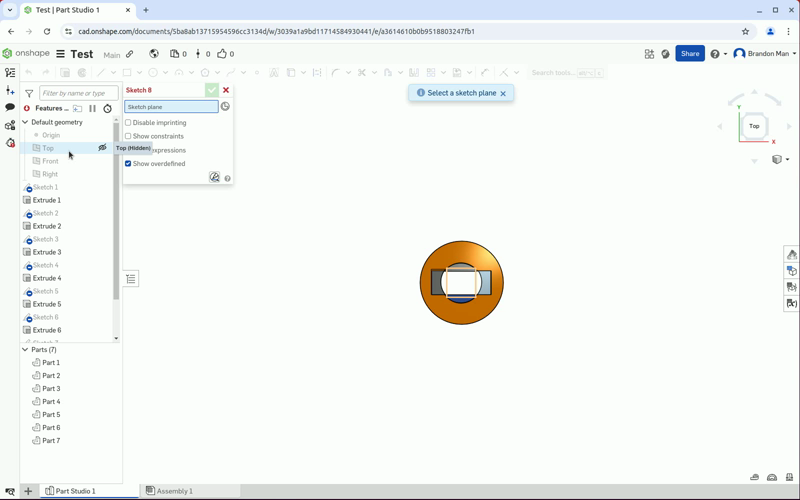
click(69, 150)
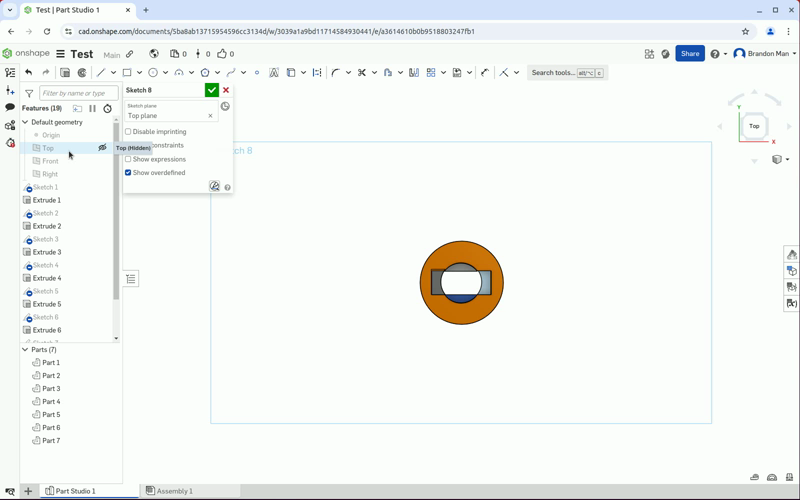
mouse_move(73, 352)
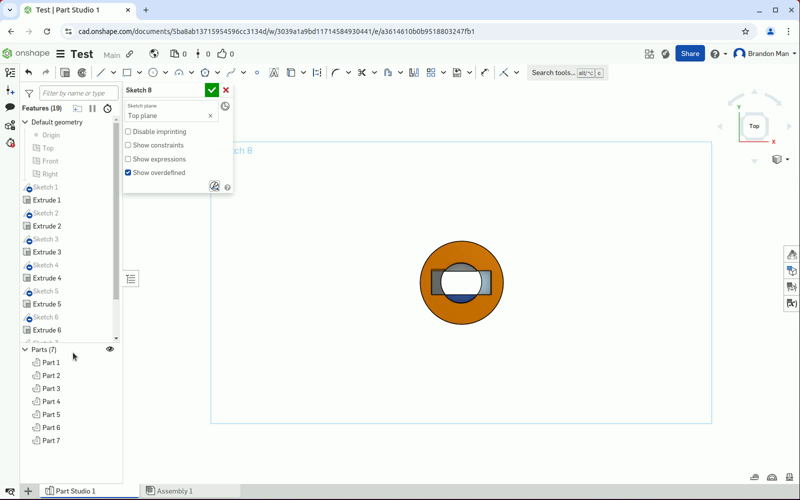
key(y)
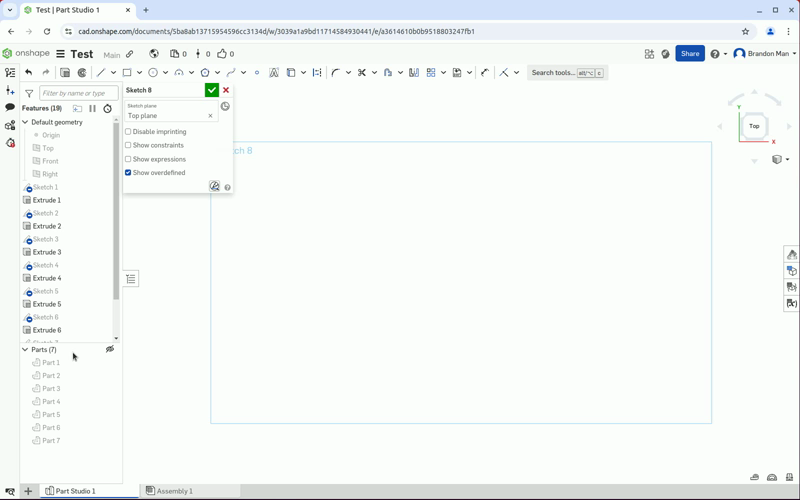
key(l)
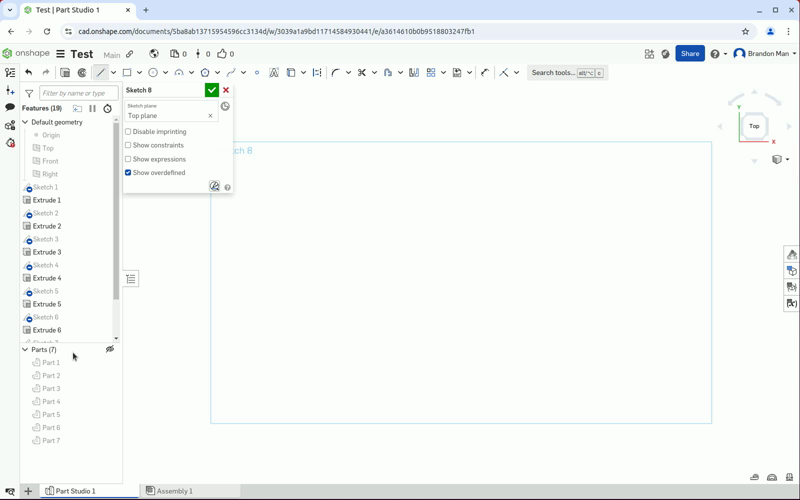
key_down(shift)
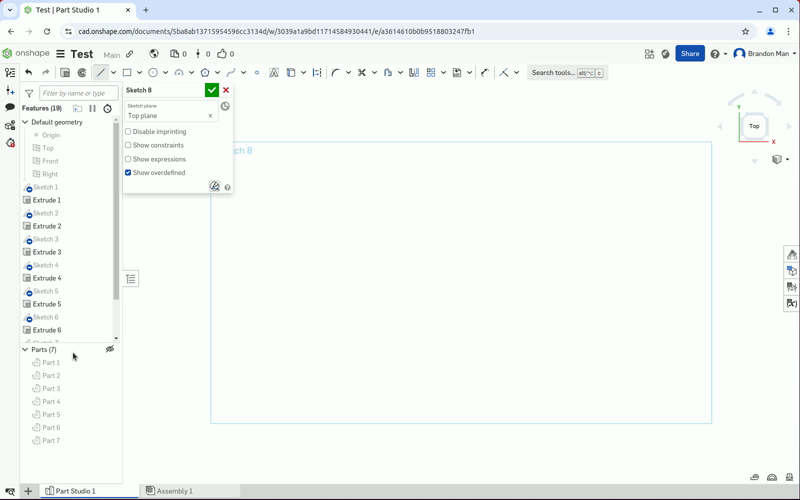
mouse_move(477, 294)
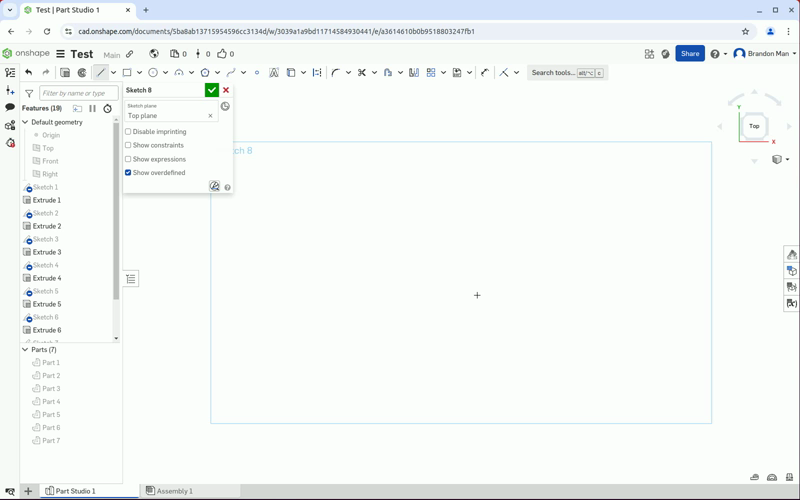
click(477, 294)
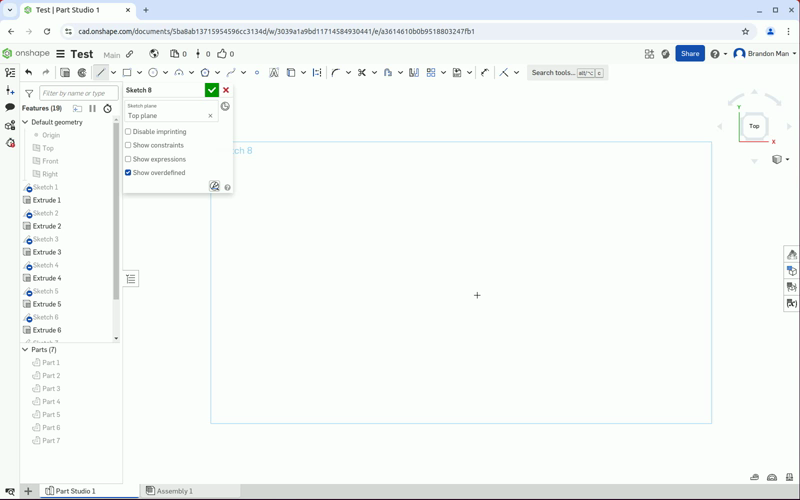
key_up(shift)
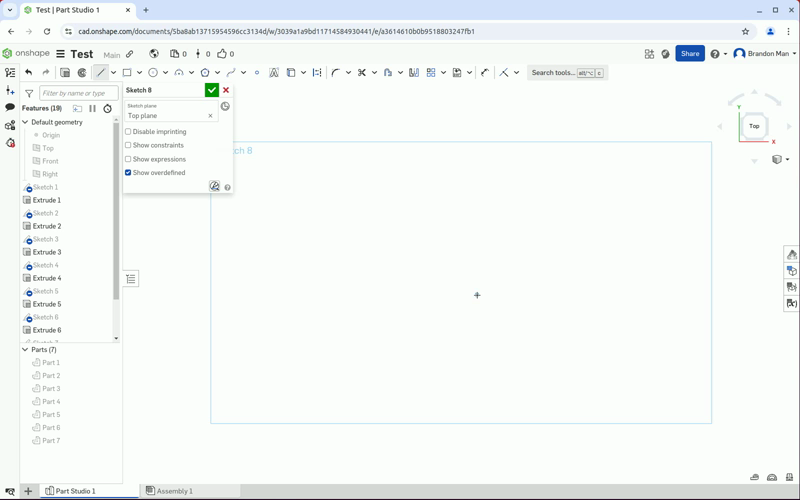
key_down(shift)
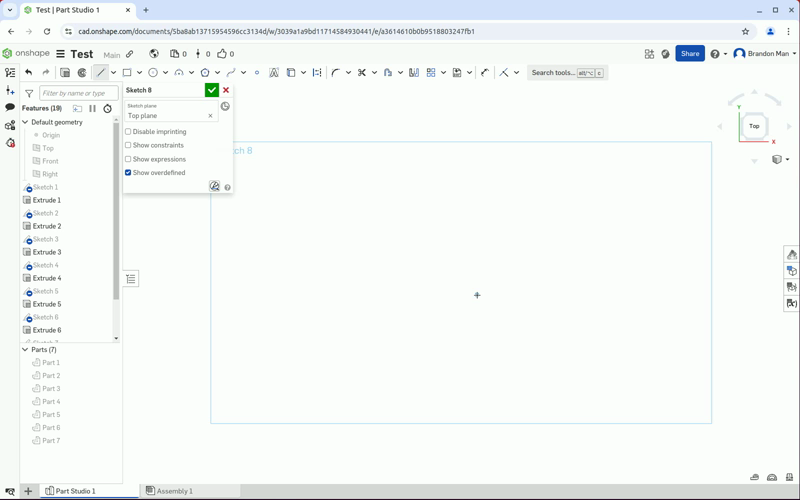
mouse_move(507, 294)
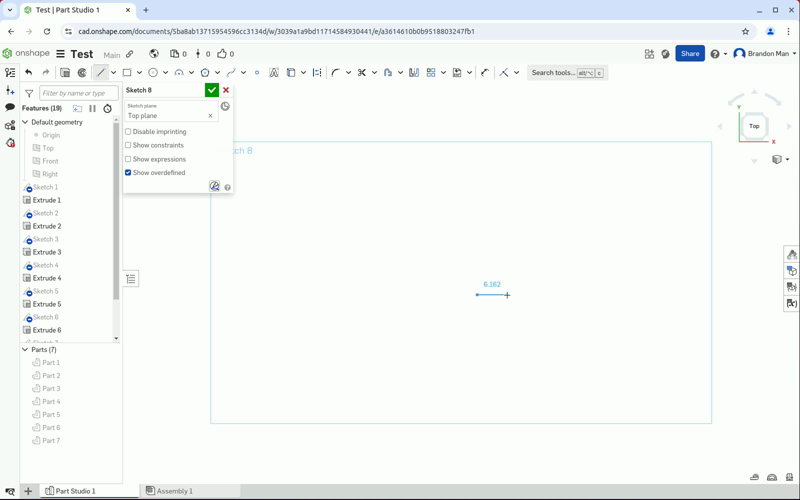
mouse_move(490, 294)
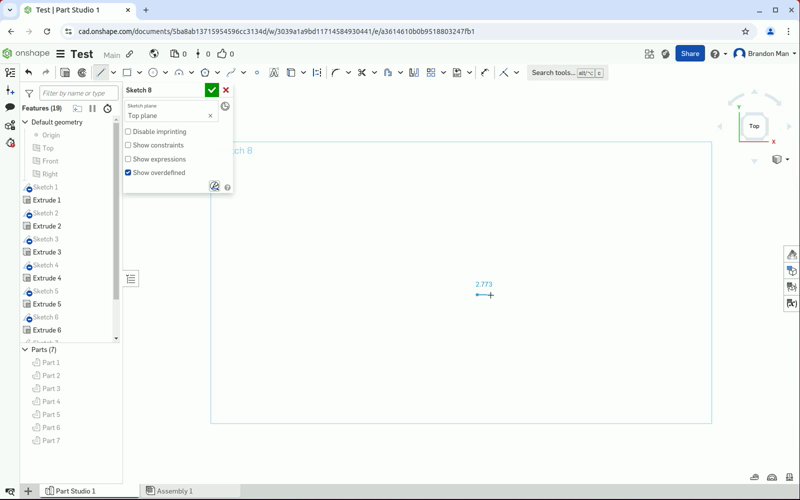
click(490, 294)
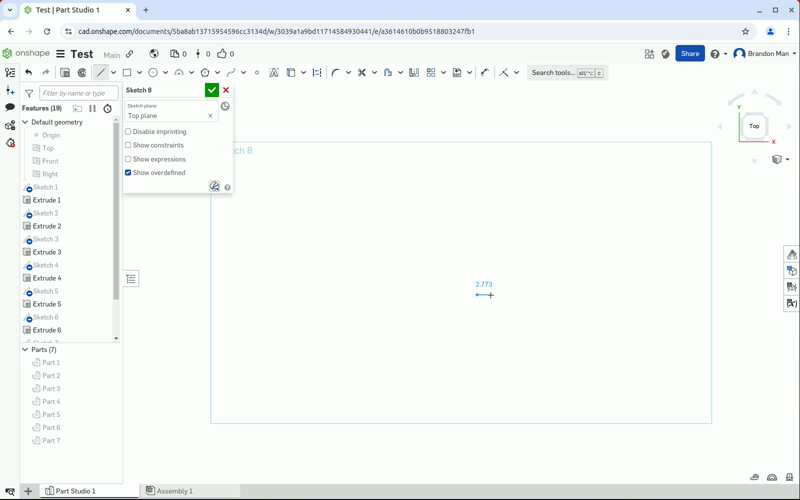
key_up(shift)
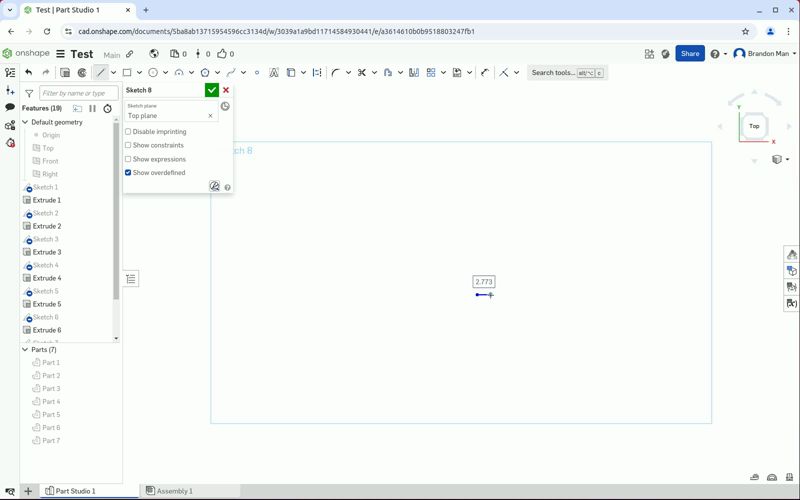
key_down(shift)
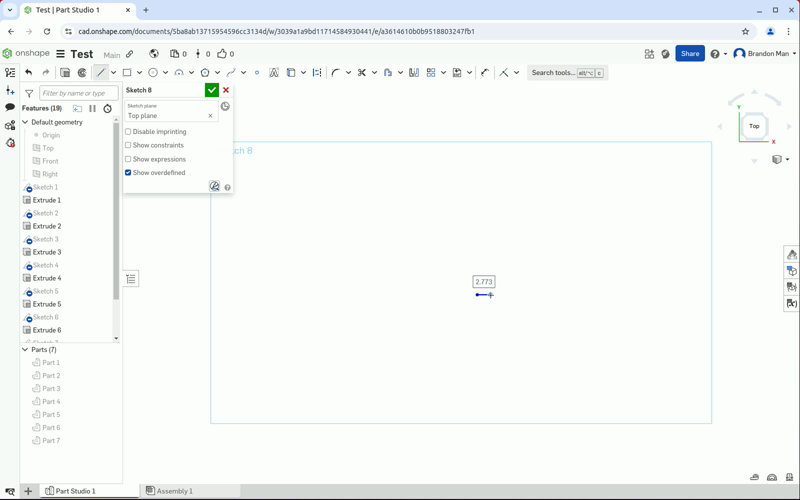
mouse_move(520, 294)
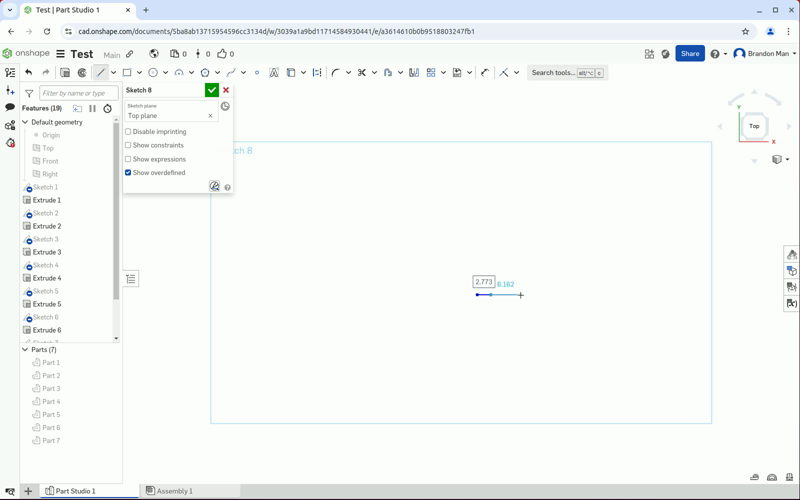
mouse_move(490, 269)
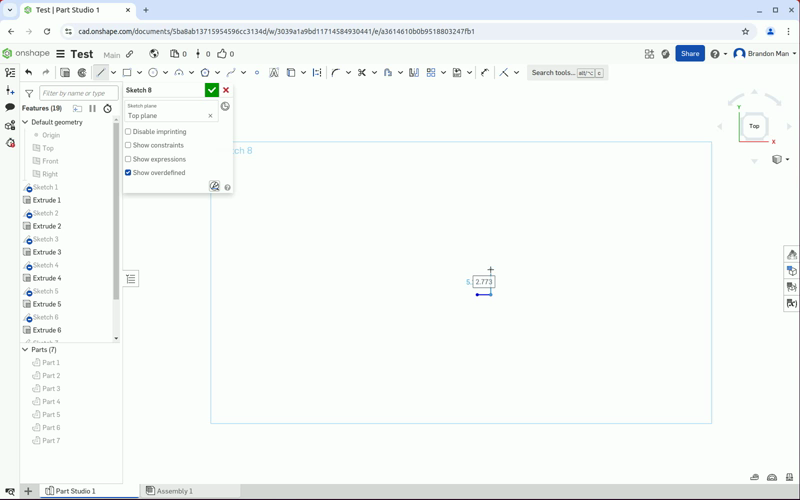
click(490, 269)
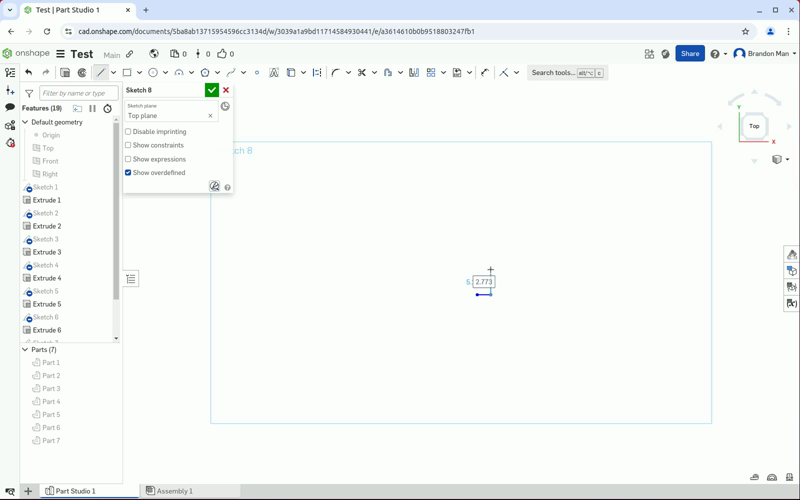
key_up(shift)
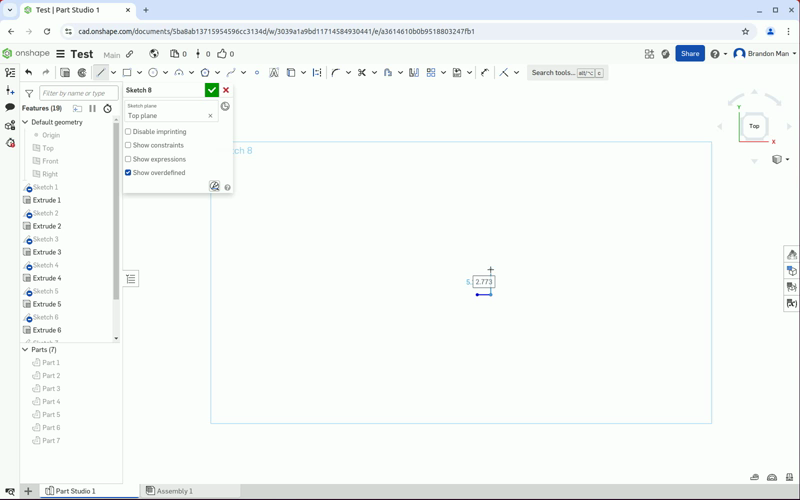
key_down(shift)
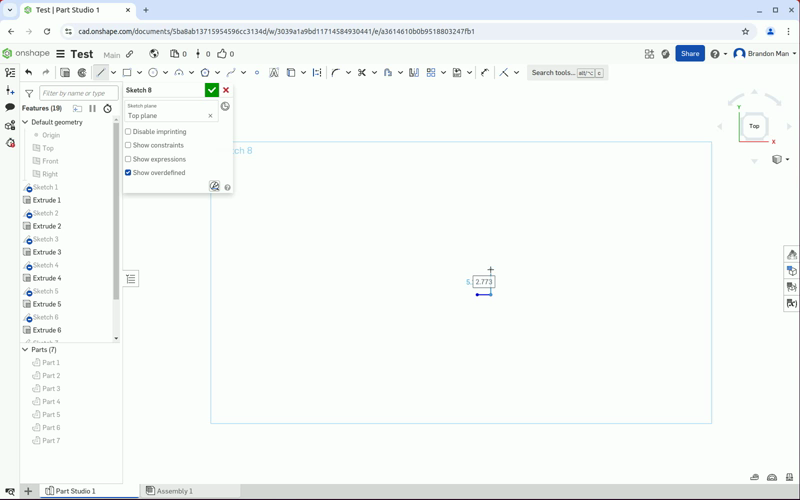
mouse_move(520, 269)
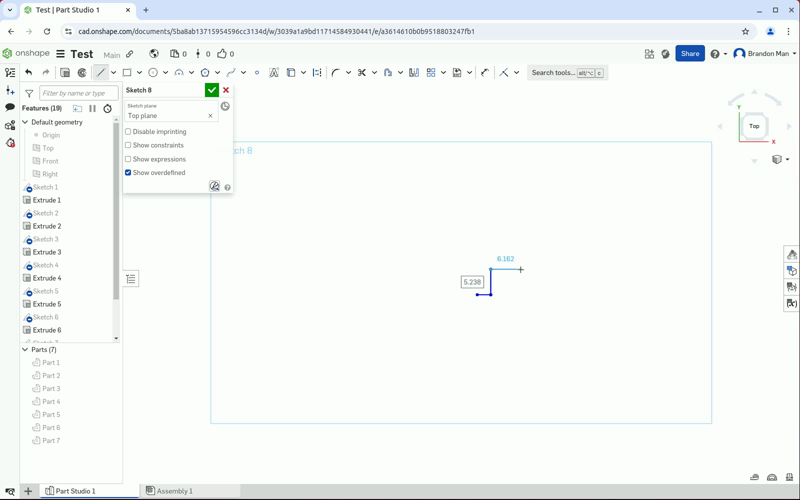
mouse_move(477, 269)
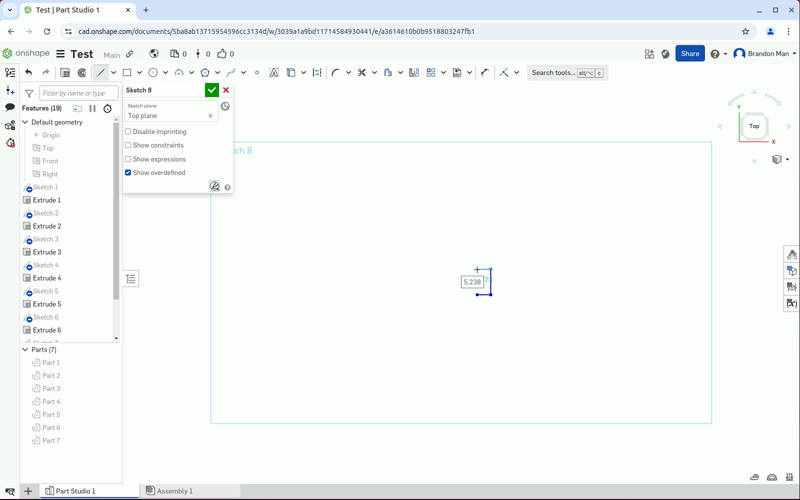
click(477, 269)
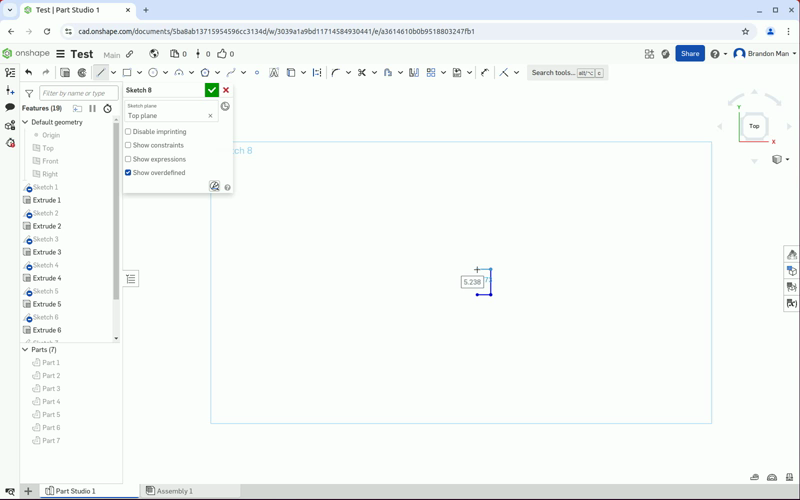
key_up(shift)
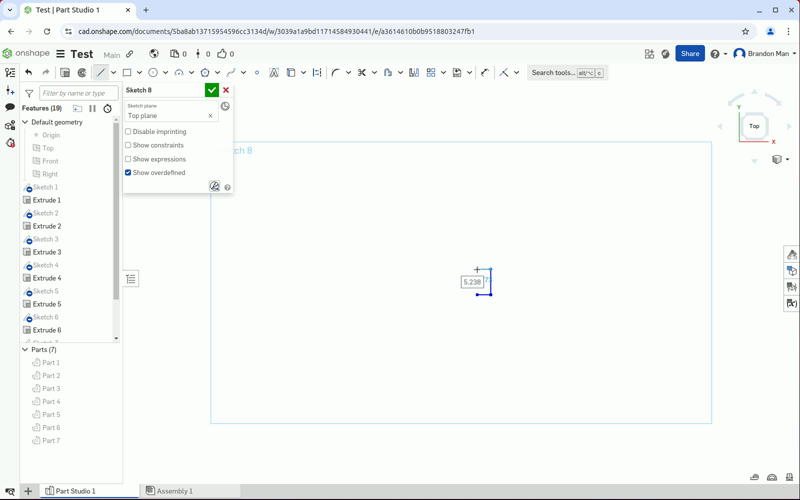
key(esc)
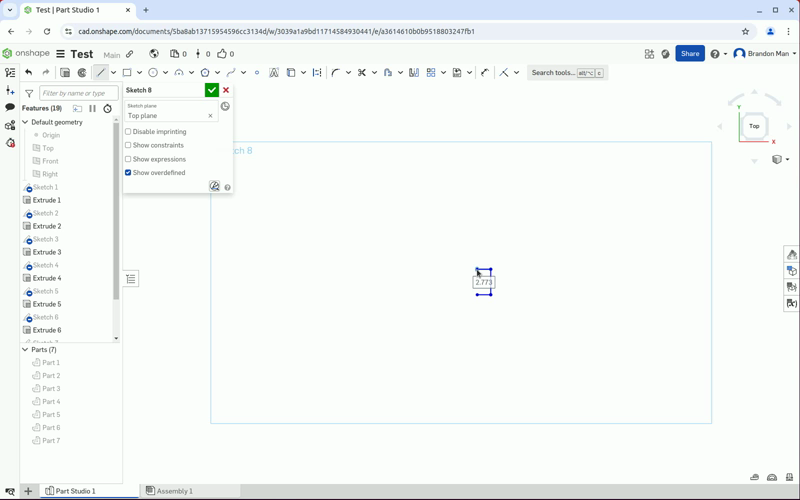
key(a)
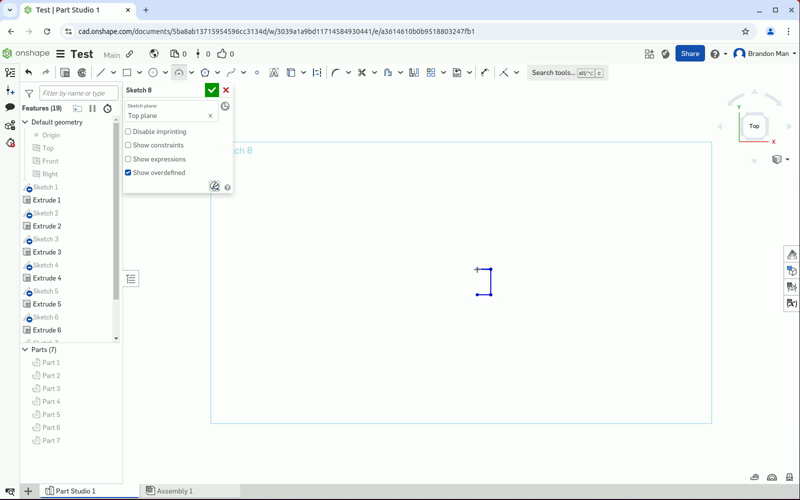
mouse_move(477, 269)
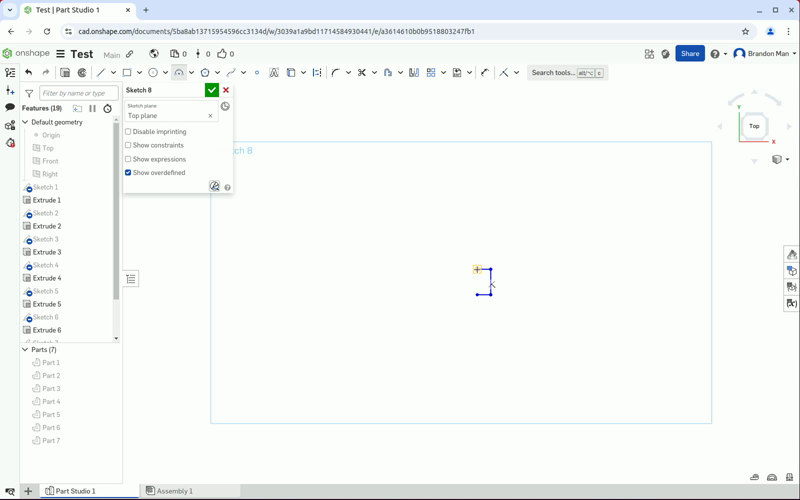
click(477, 269)
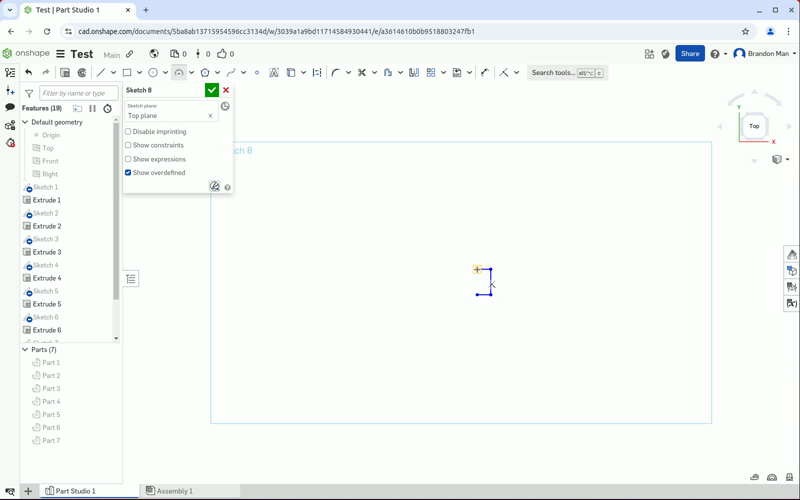
mouse_move(477, 294)
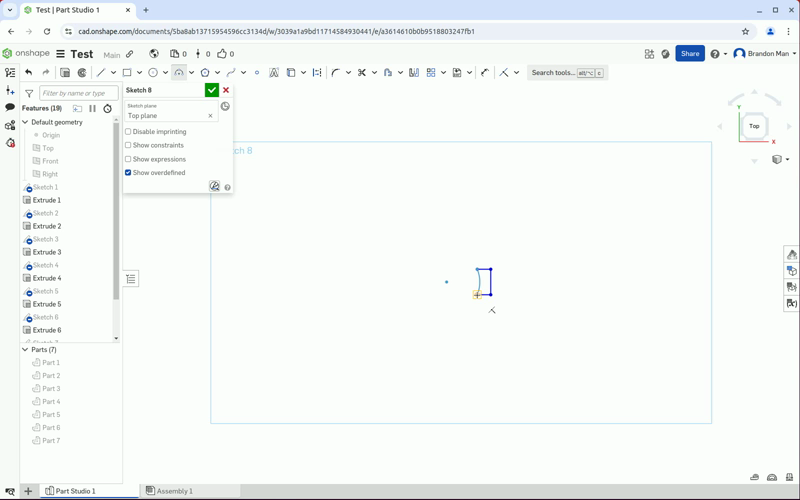
click(477, 294)
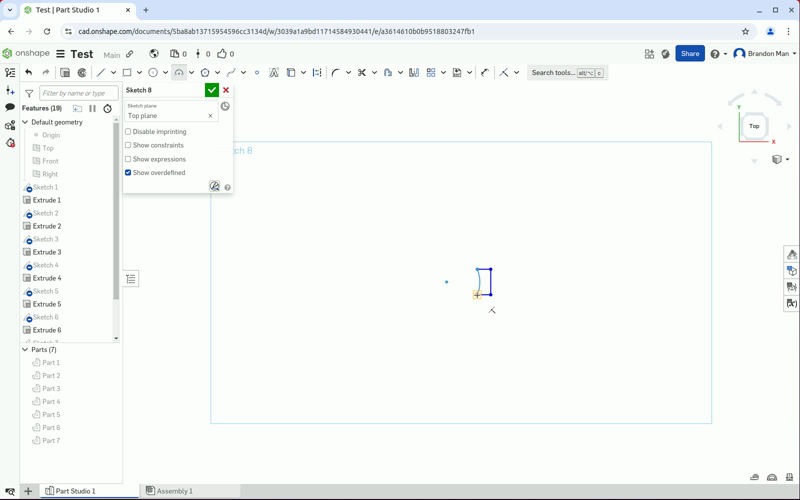
key_down(shift)
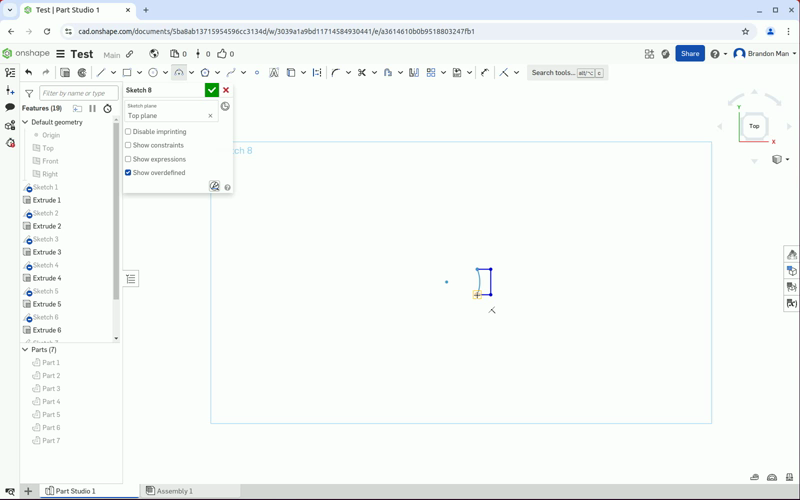
mouse_move(481, 281)
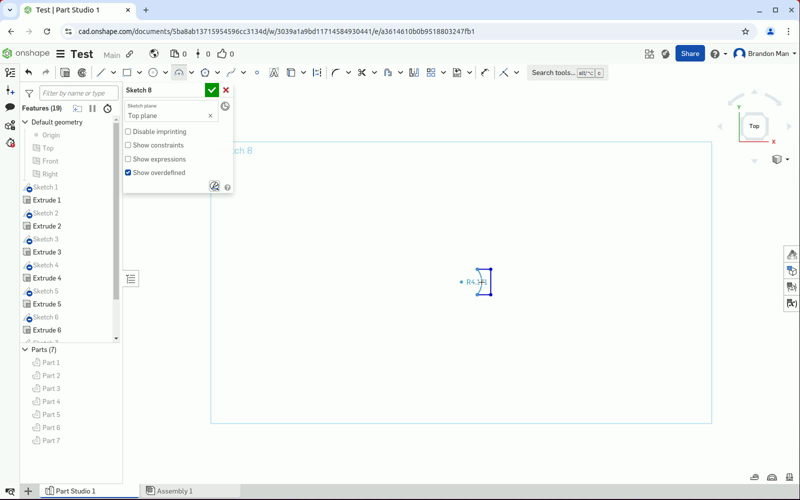
click(481, 281)
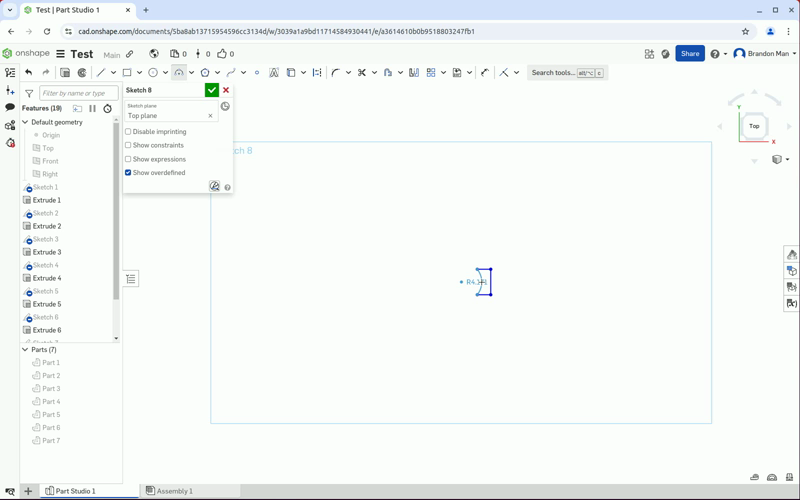
key_up(shift)
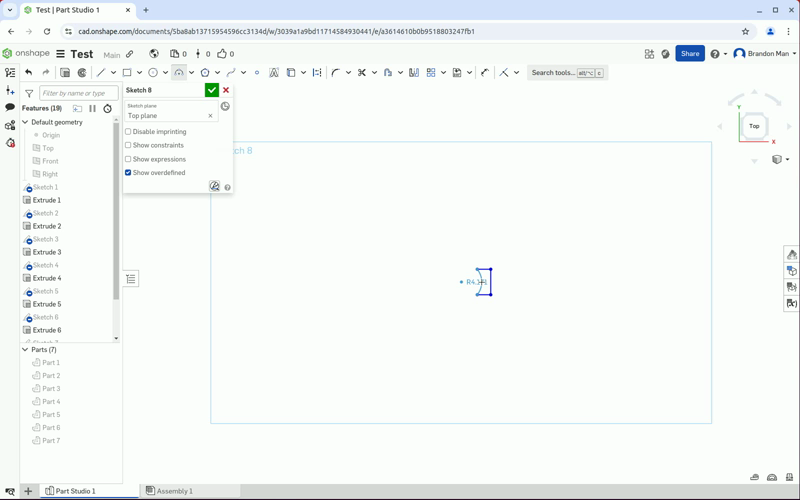
key(esc)
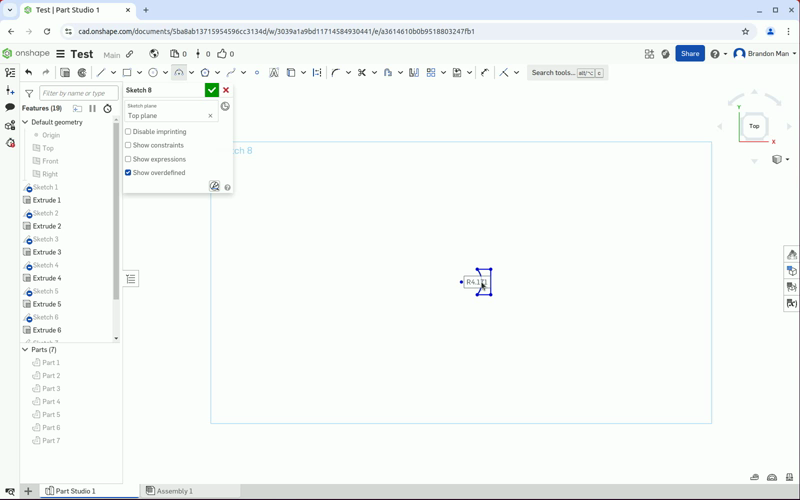
mouse_move(485, 291)
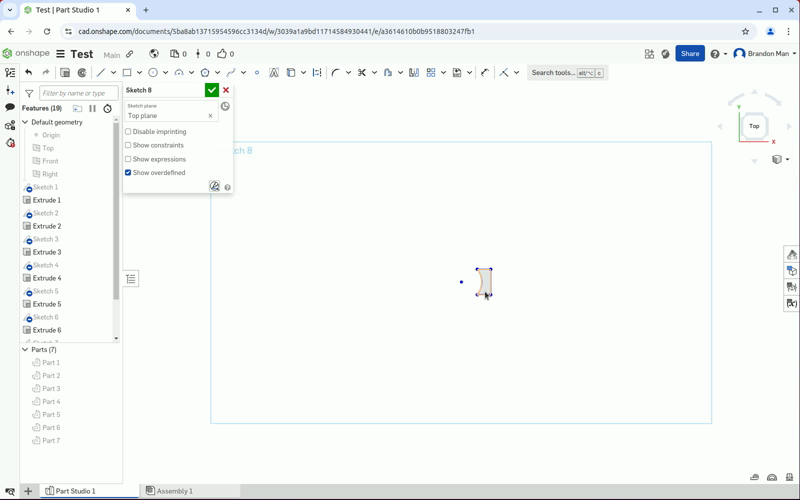
scroll(6)
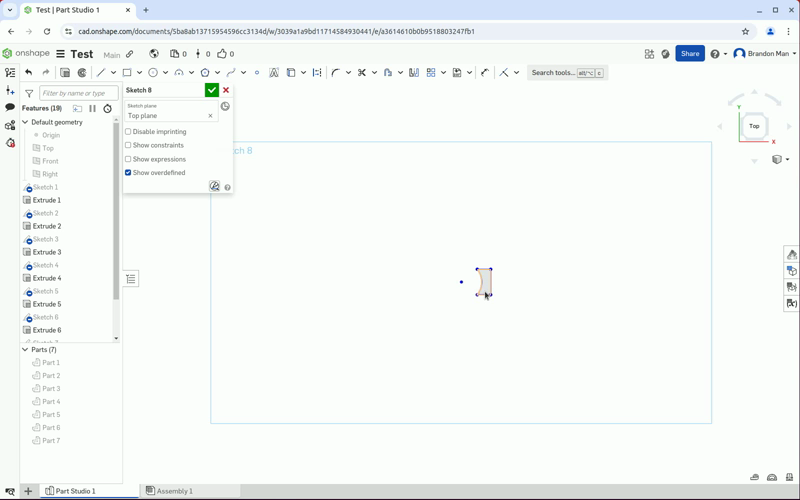
scroll(6)
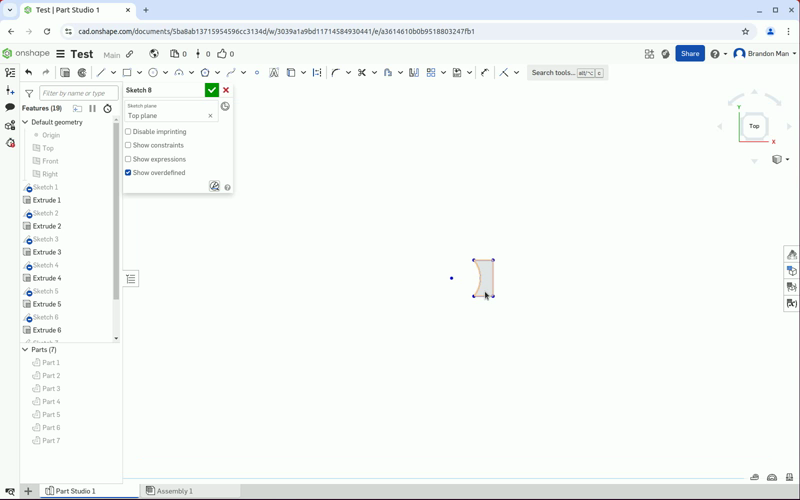
scroll(6)
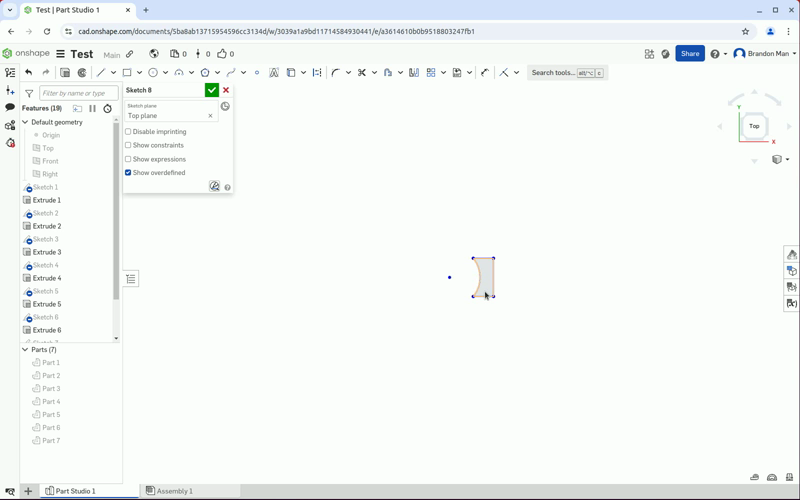
scroll(6)
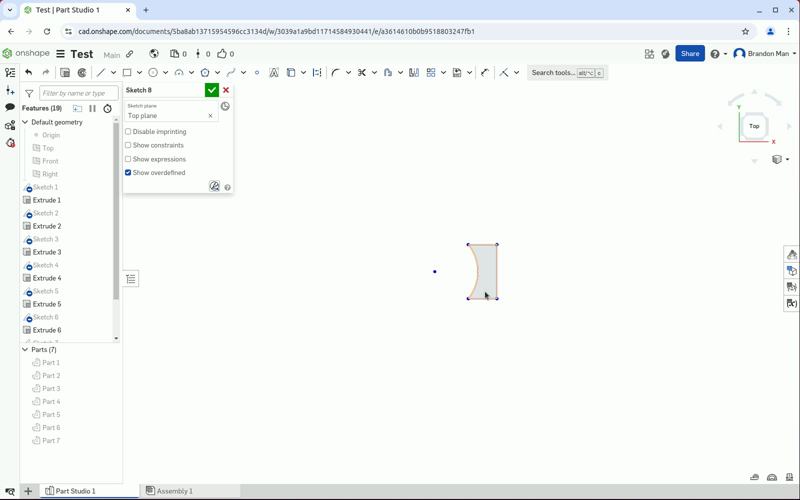
scroll(6)
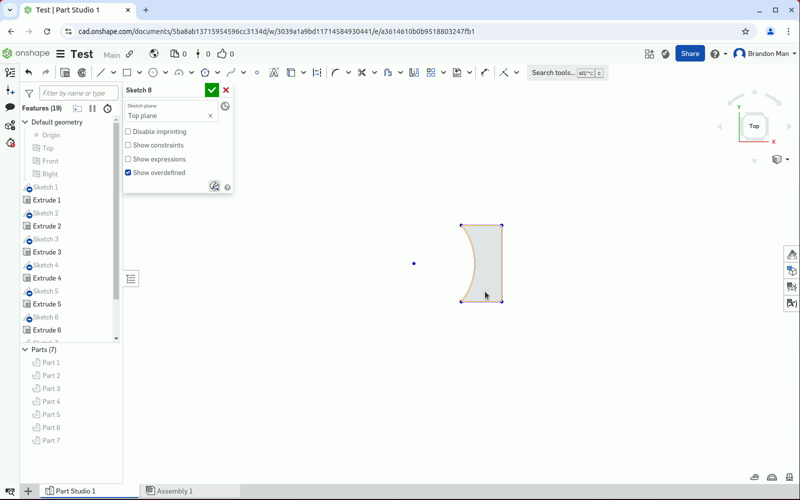
scroll(6)
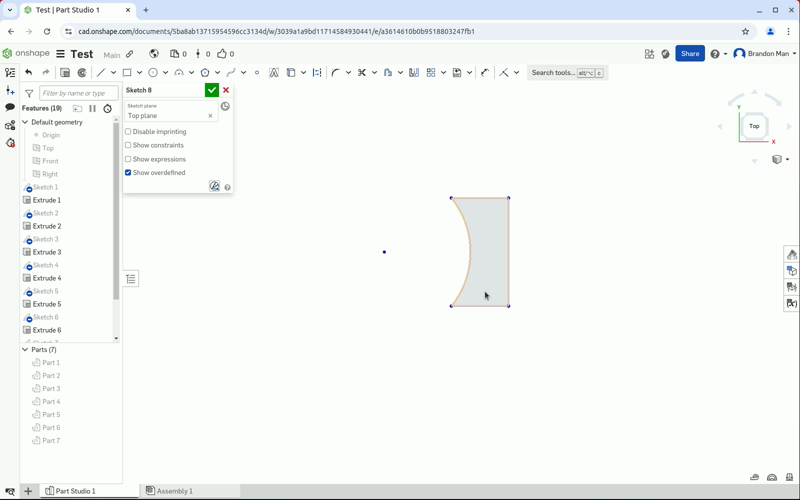
scroll(6)
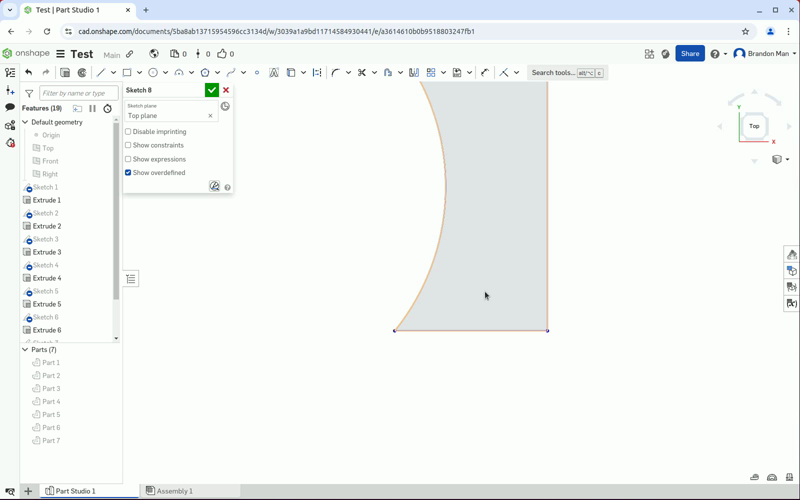
click(485, 291)
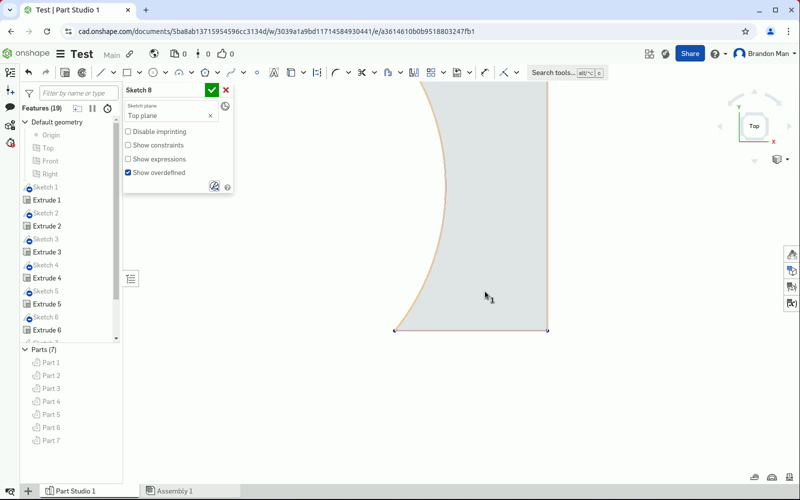
scroll(-6)
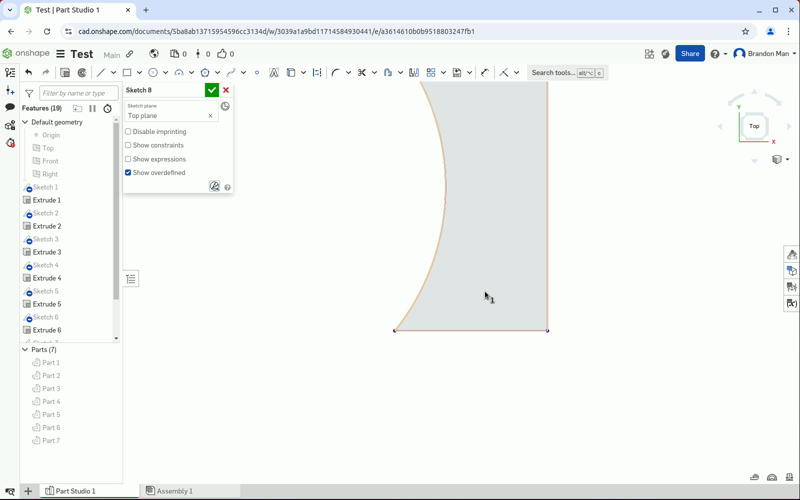
scroll(-6)
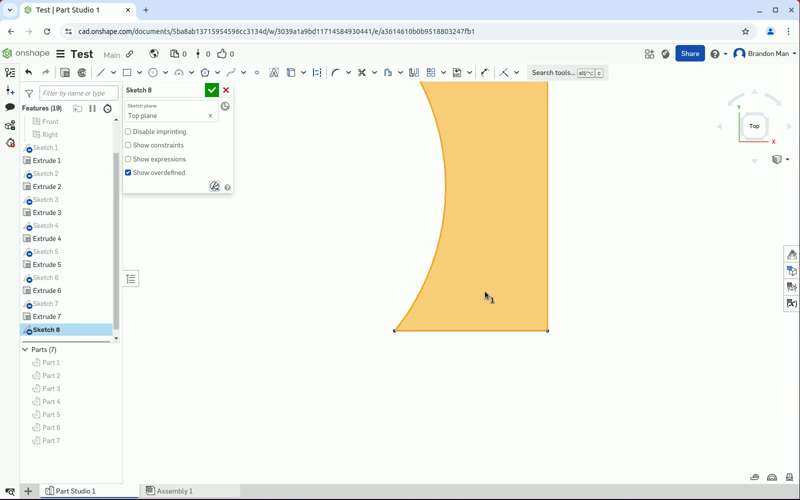
scroll(-6)
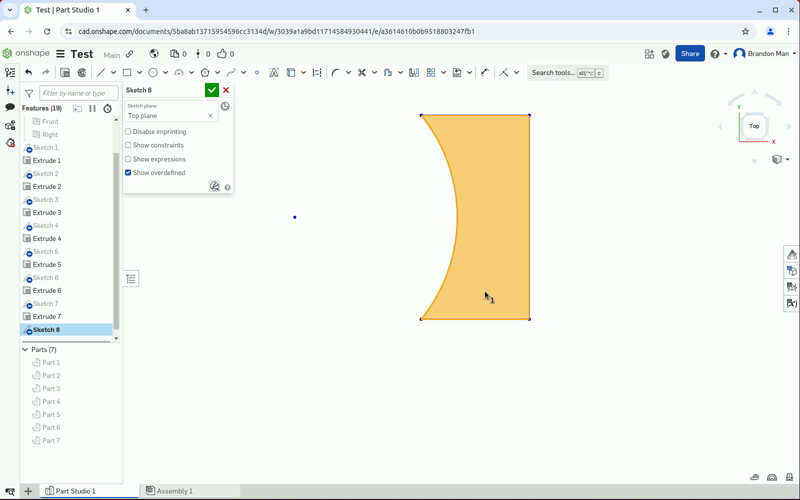
scroll(-6)
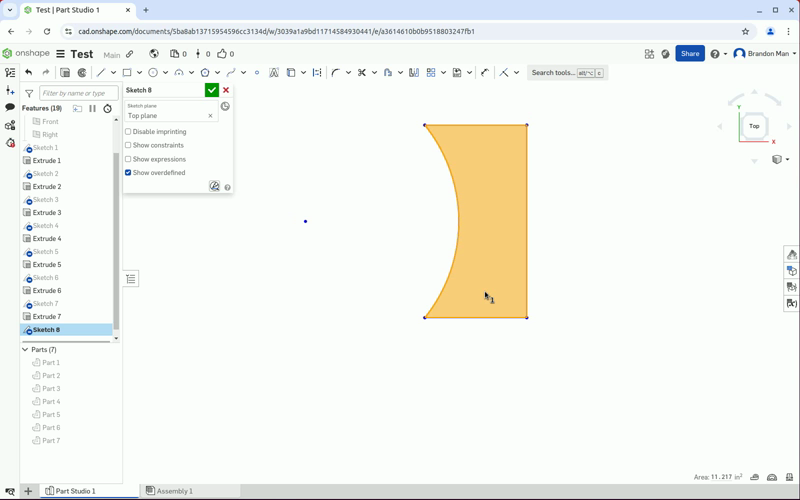
scroll(-6)
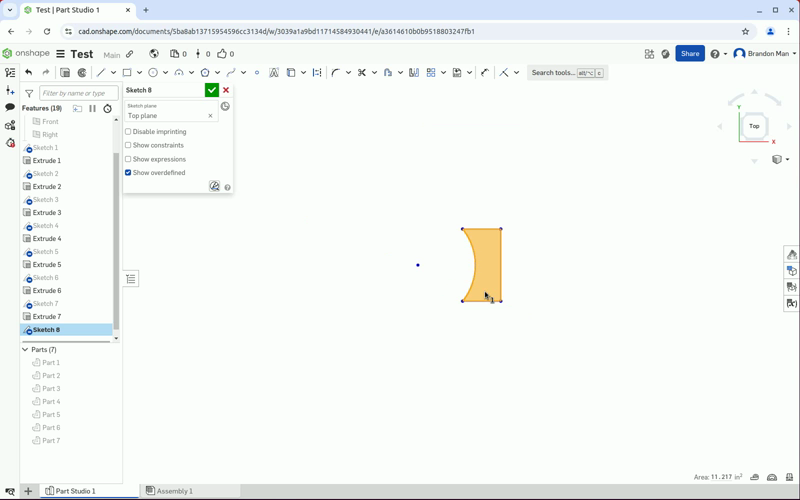
scroll(-6)
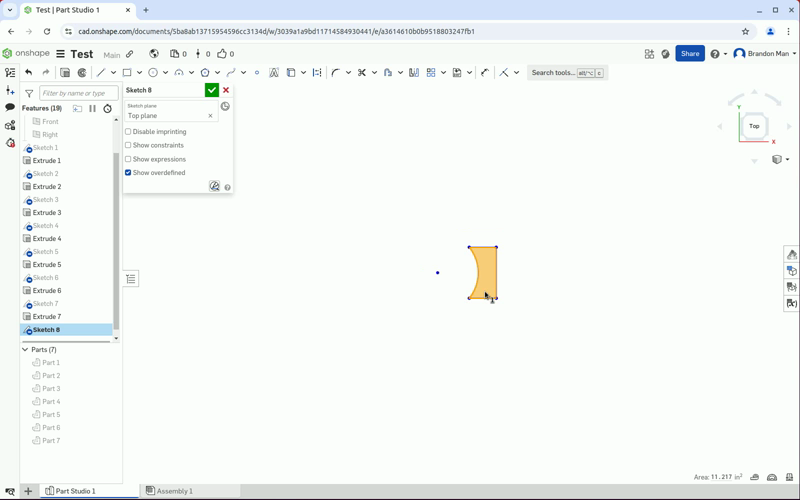
scroll(-6)
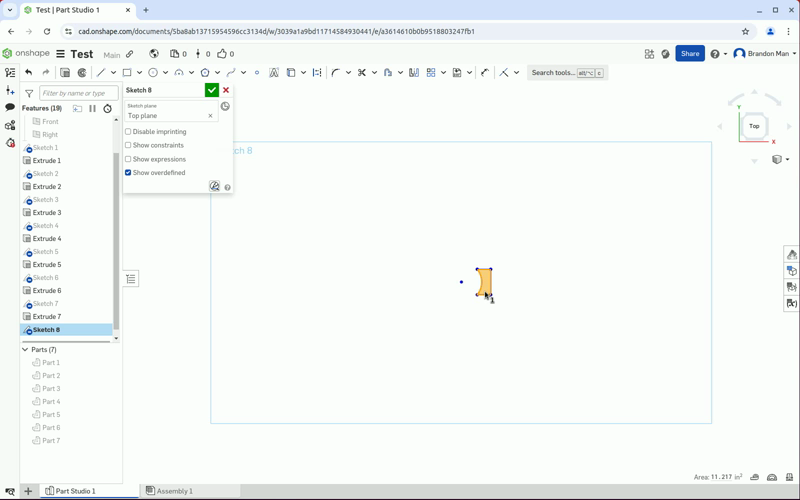
mouse_move(73, 352)
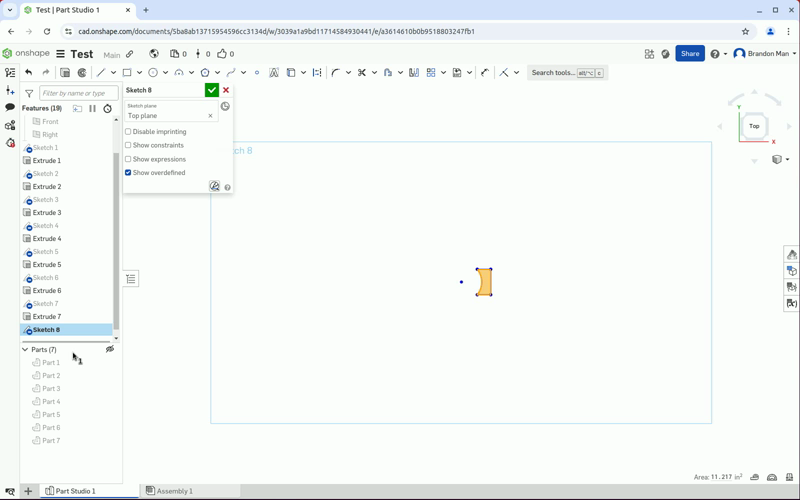
key(shift+y)
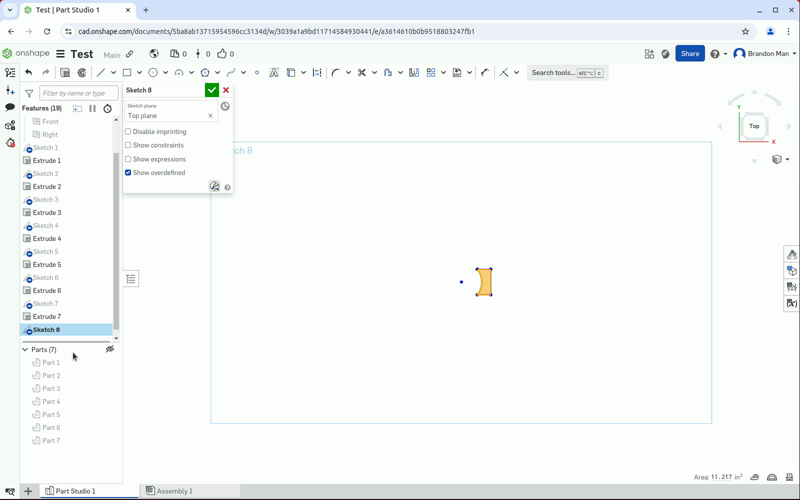
key(shift+e)
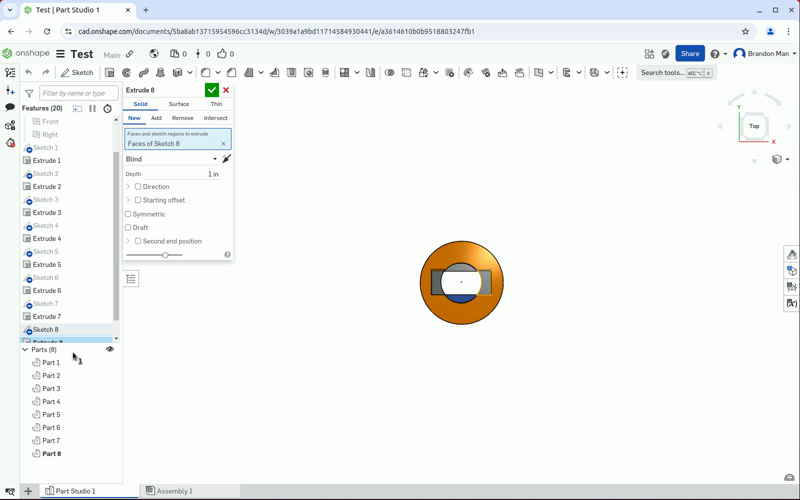
mouse_move(143, 106)
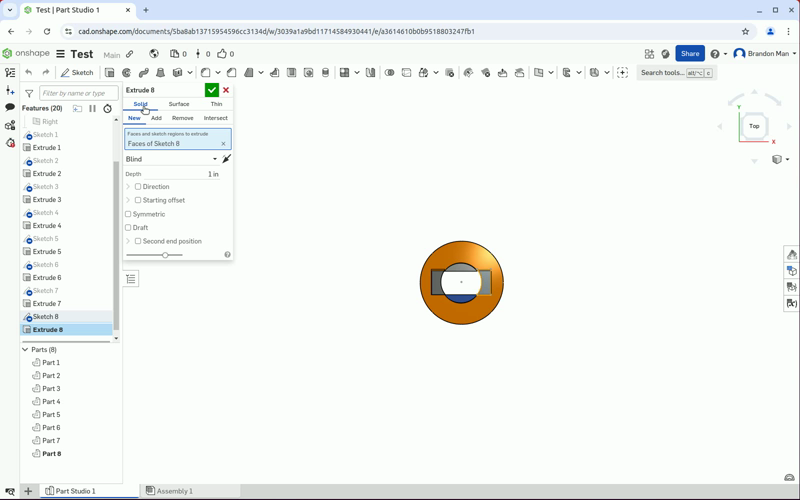
click(143, 106)
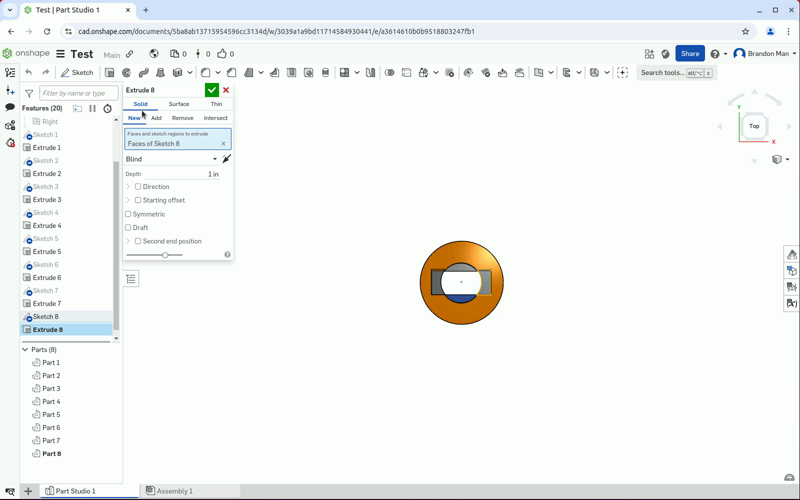
mouse_move(137, 120)
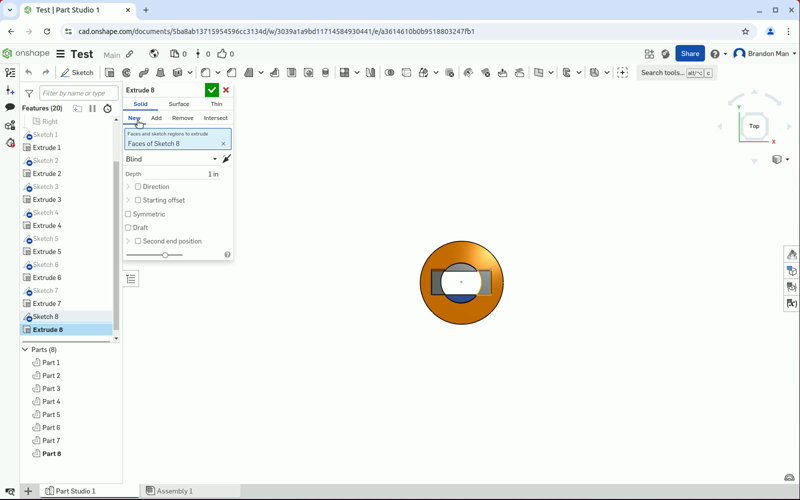
click(137, 120)
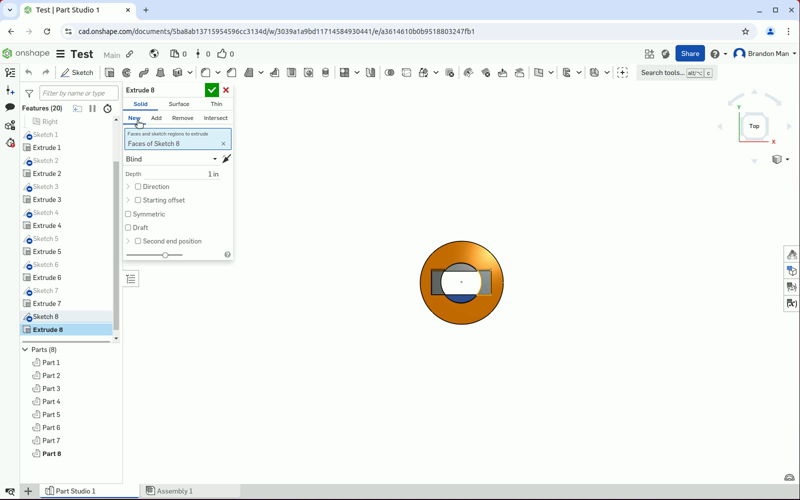
key(tab, 4)
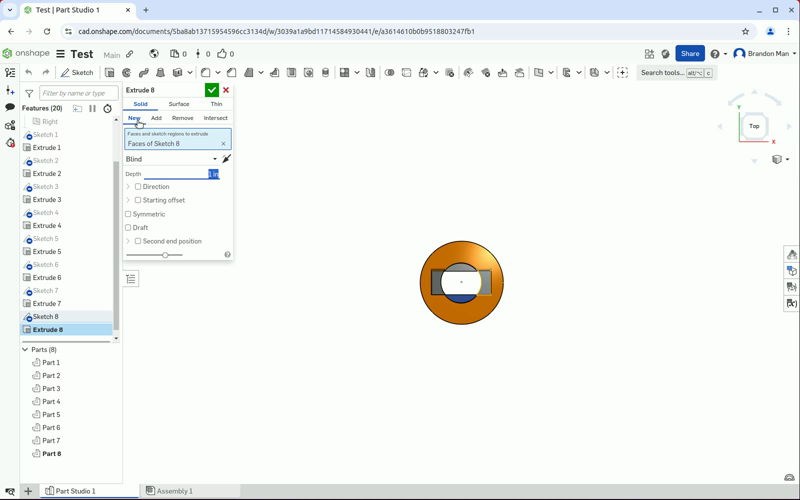
text(14.924)
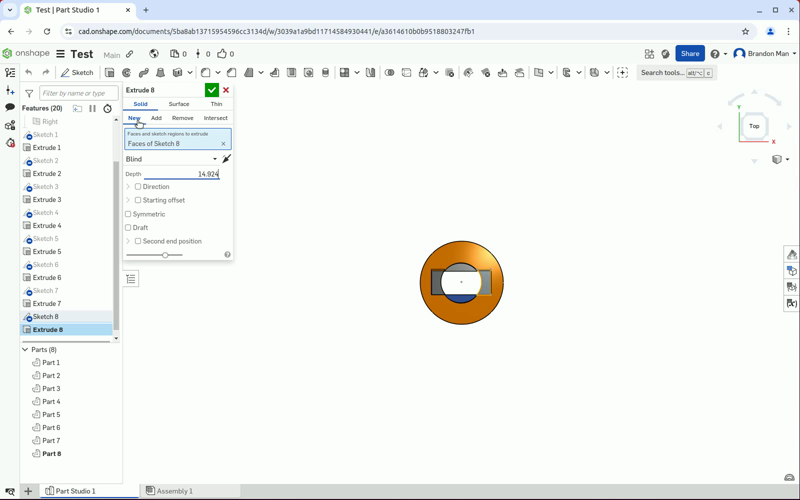
key(enter)
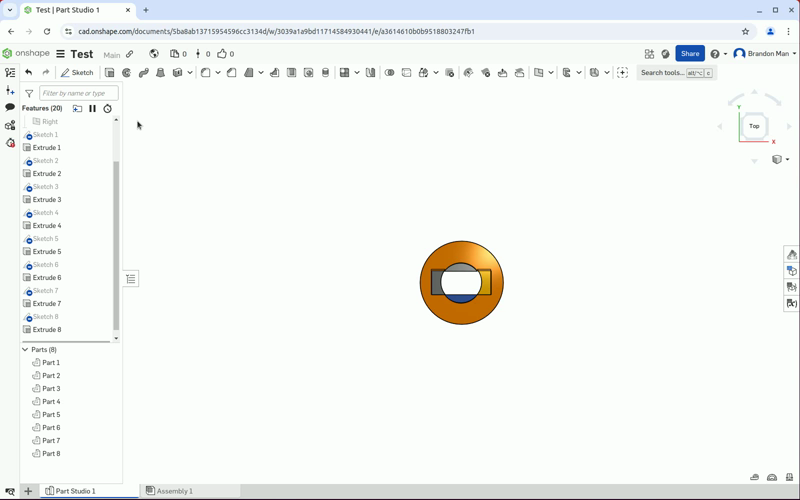
key(shift+h)
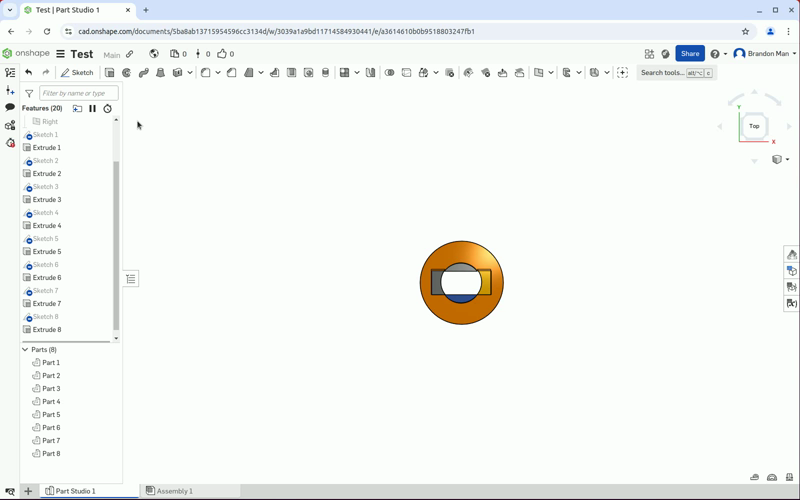
key(shift+h)
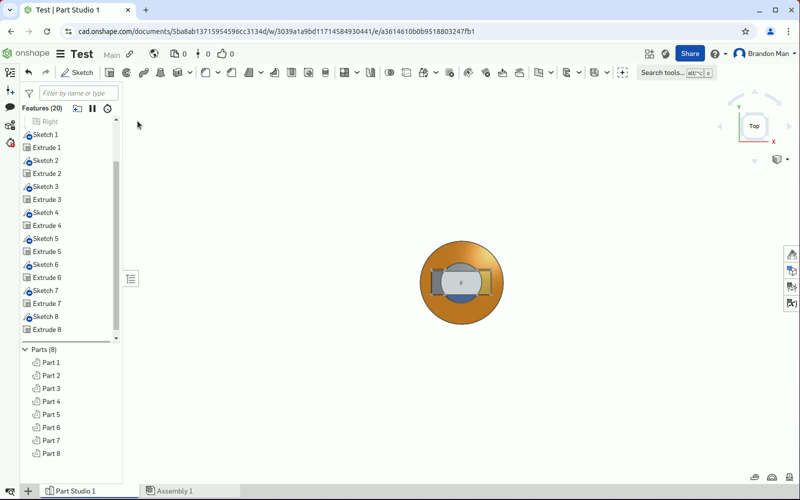
key(shift+7)
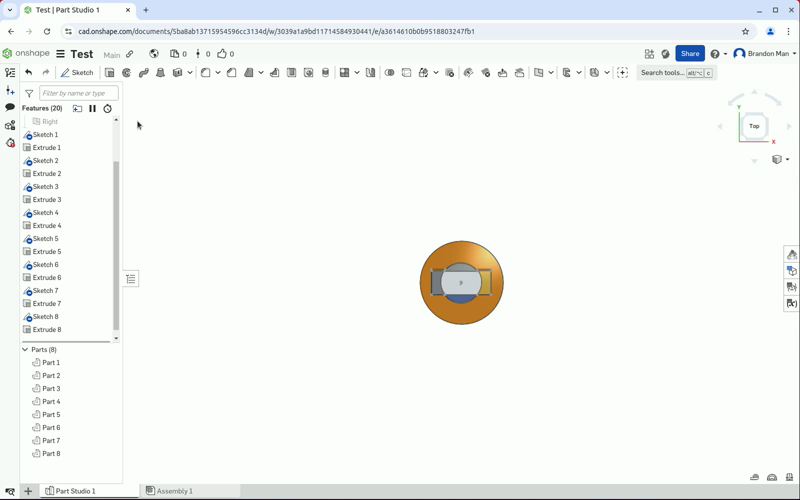
key(up, 3)
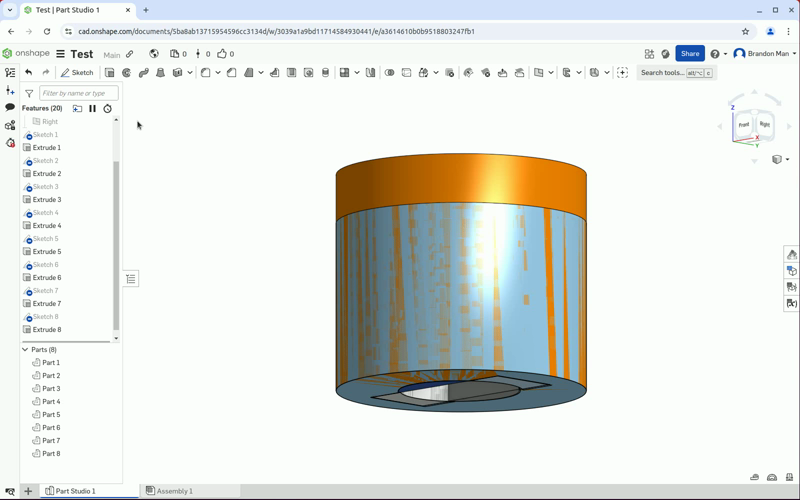
key(left, 3)
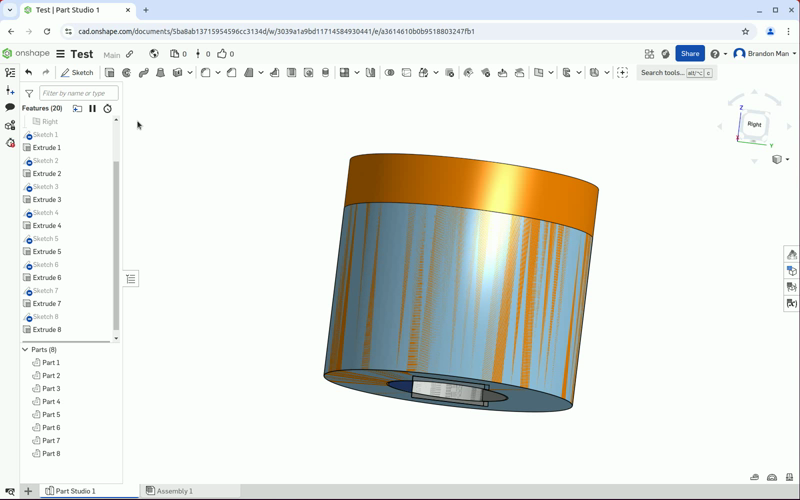
key(right, 3)
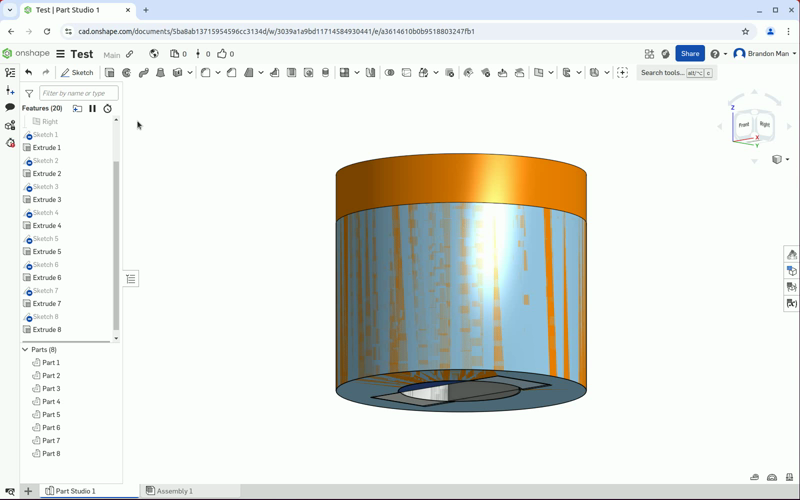
key(down, 3)
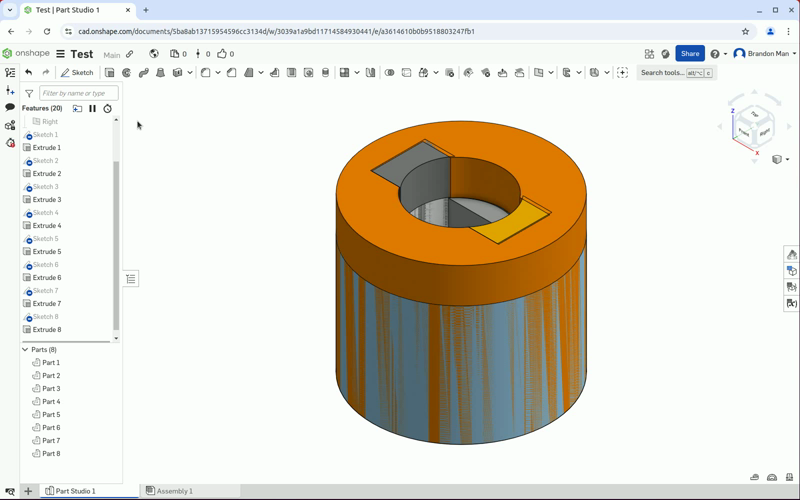
mouse_move(69, 137)
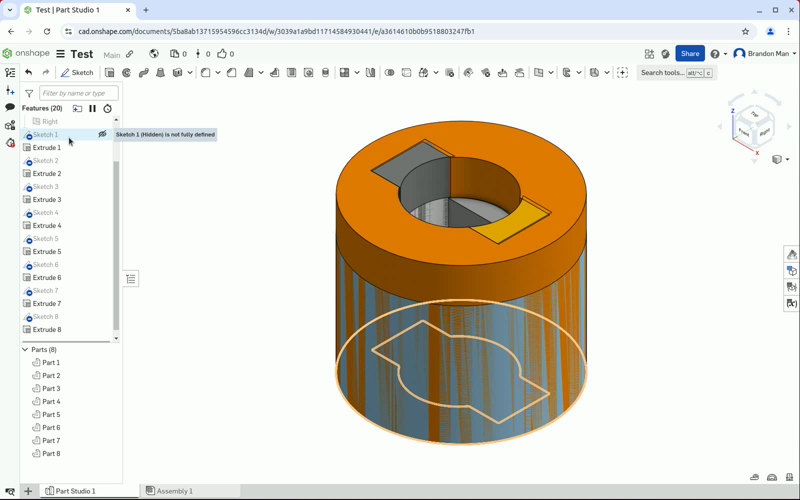
click(69, 137)